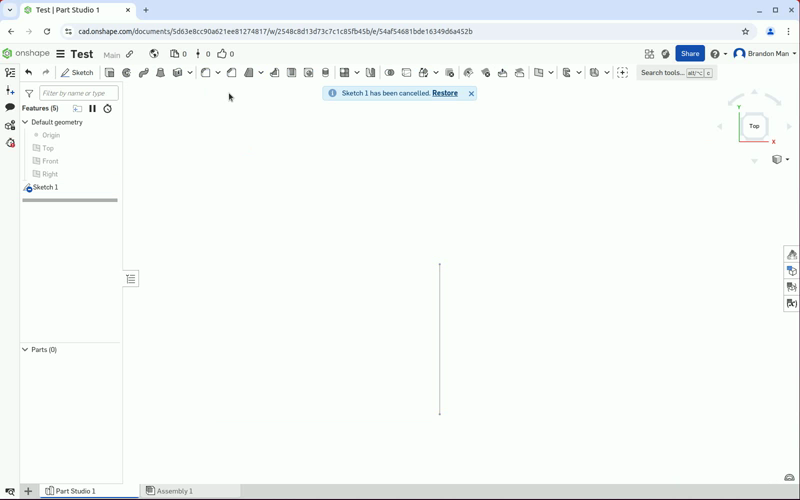
key(shift+h)
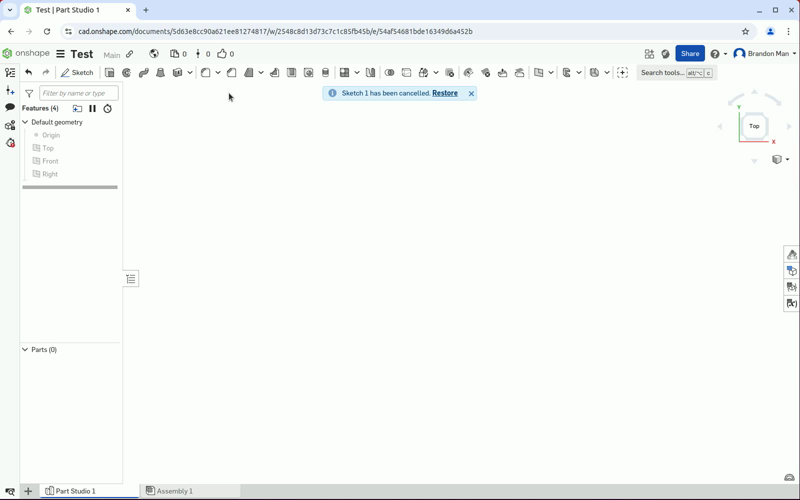
key(shift+s)
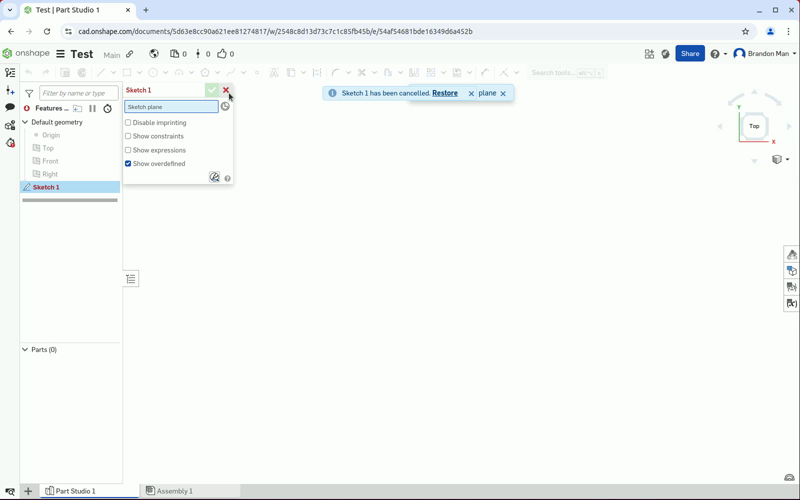
mouse_move(73, 150)
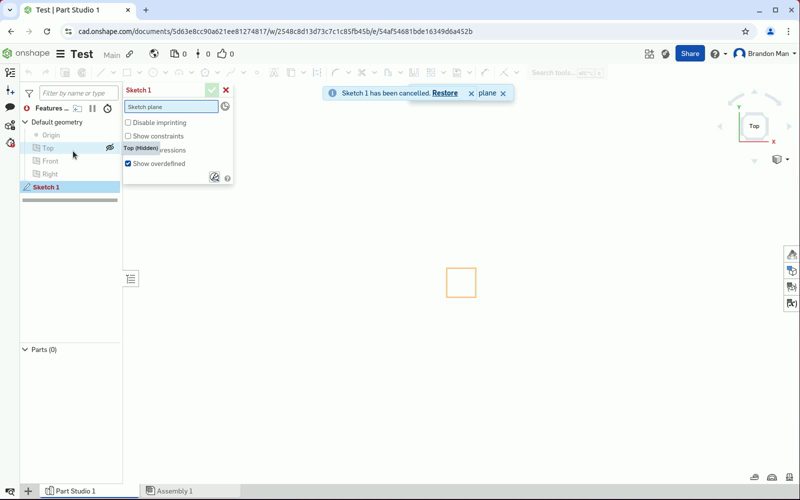
click(73, 150)
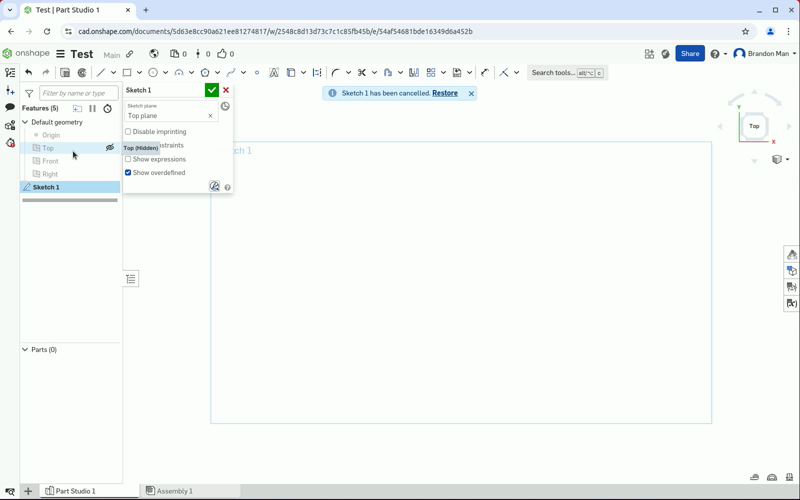
mouse_move(73, 352)
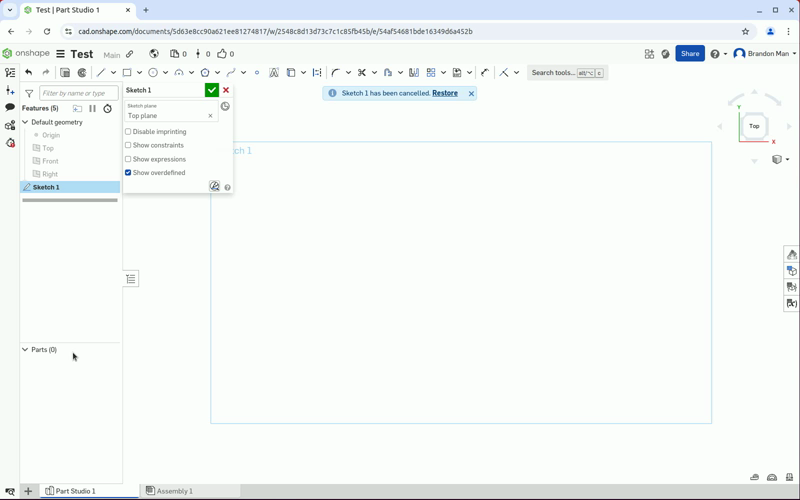
key(y)
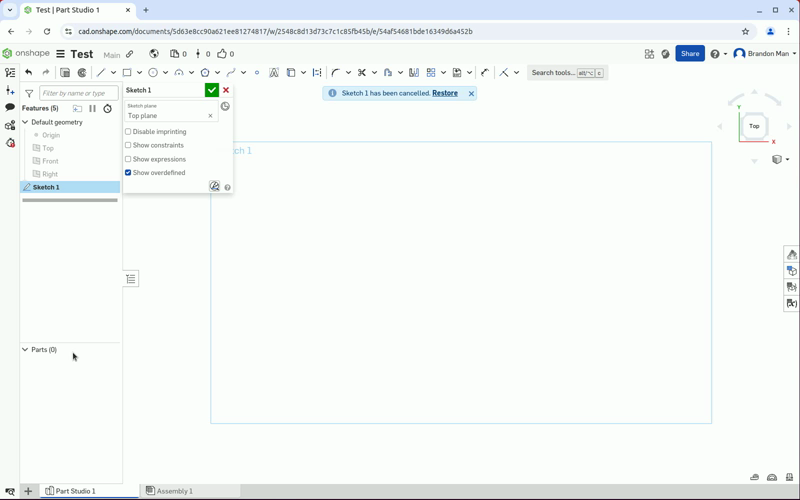
key(c)
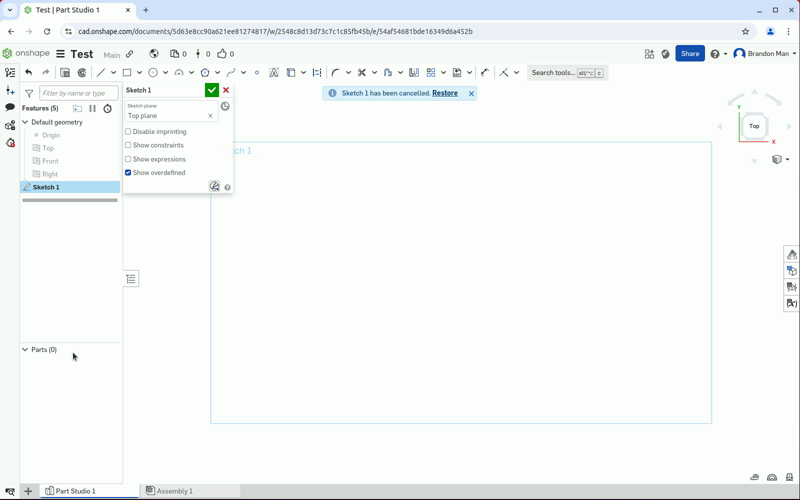
key_down(shift)
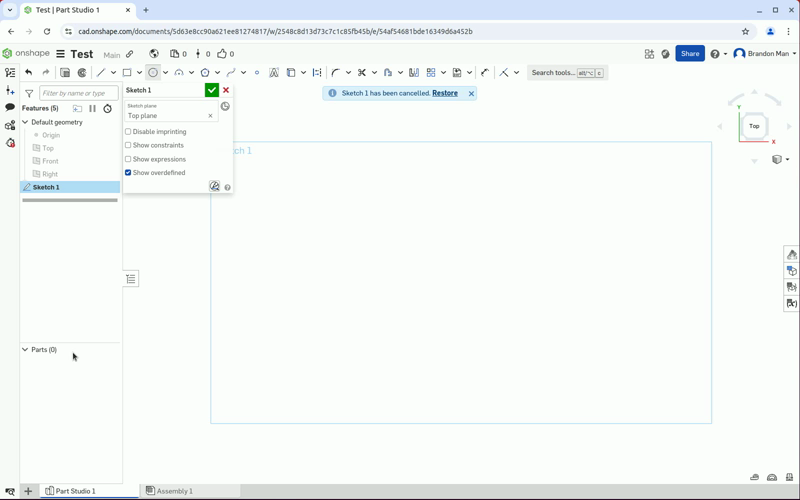
mouse_move(461, 178)
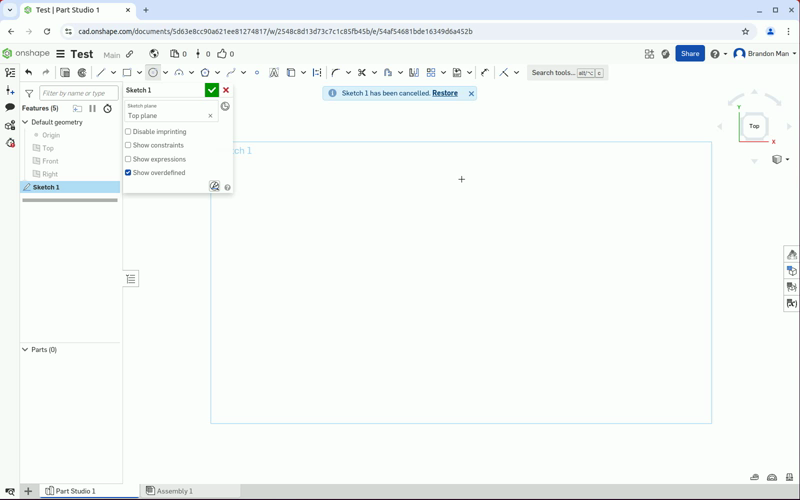
click(461, 178)
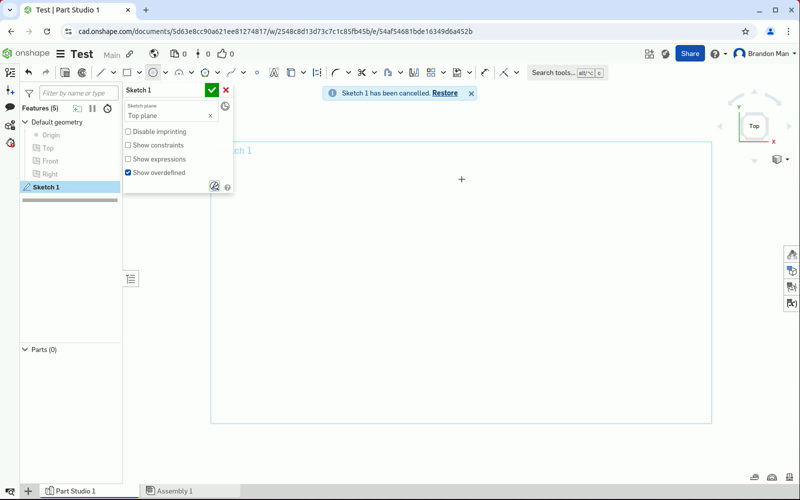
key_up(shift)
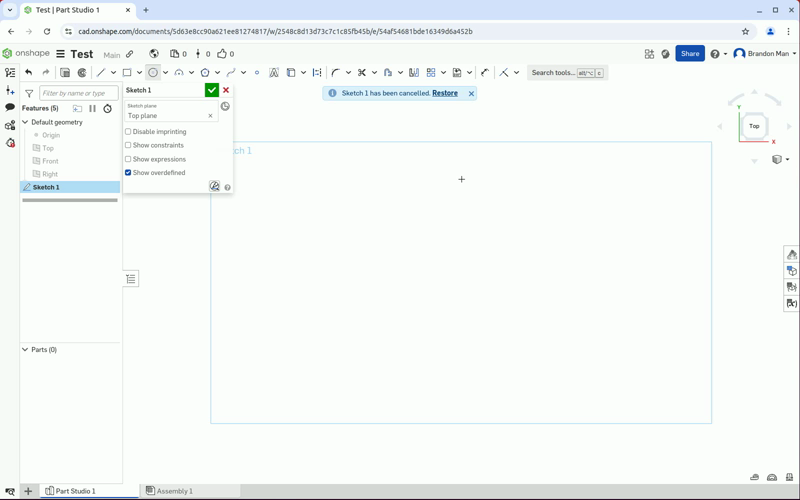
mouse_move(471, 178)
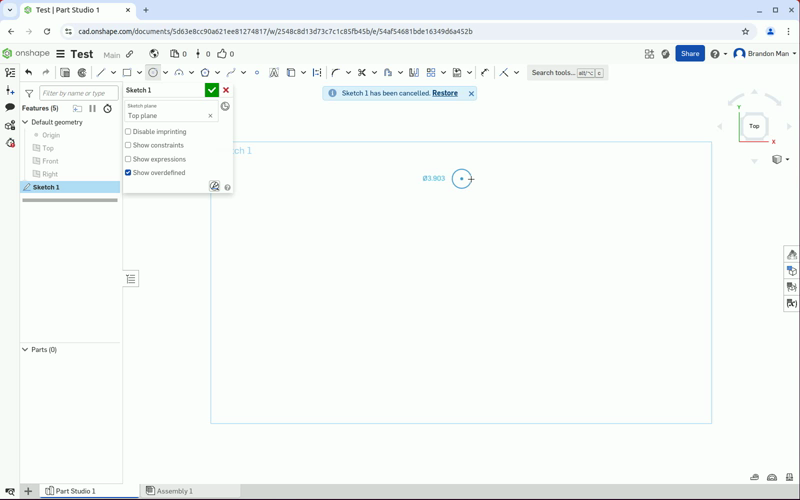
click(471, 178)
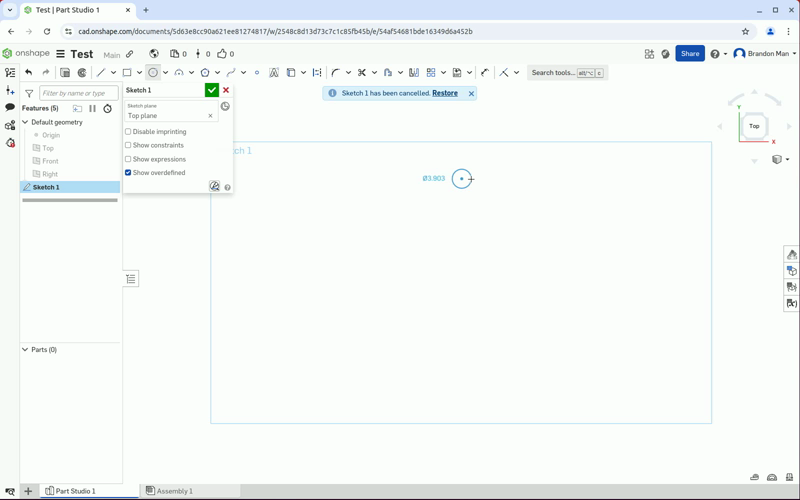
key(esc)
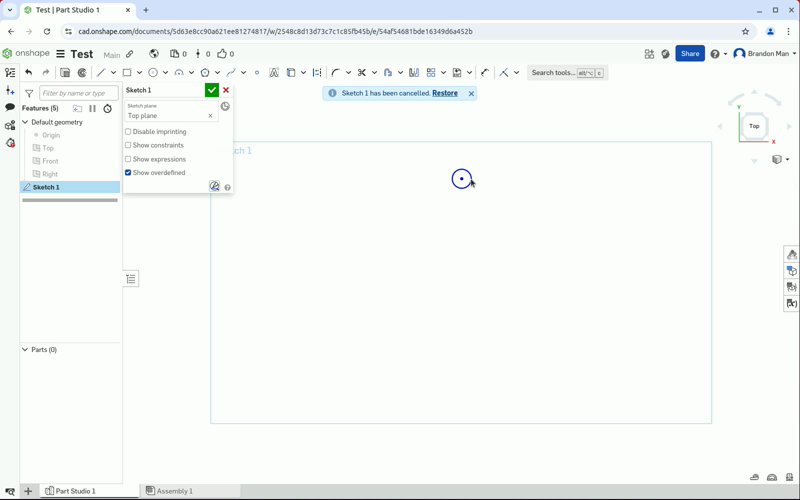
key(c)
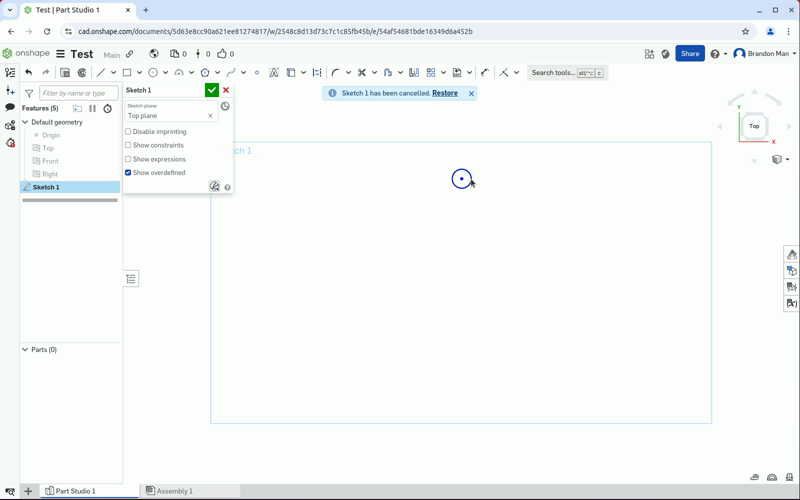
key_down(shift)
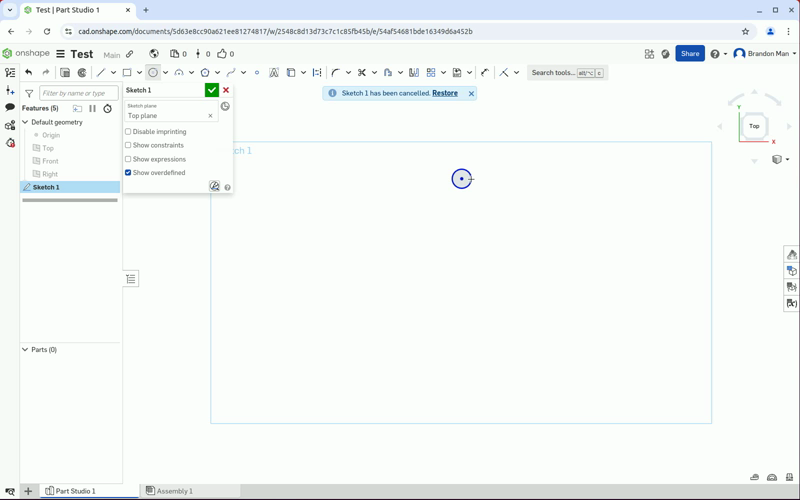
mouse_move(461, 178)
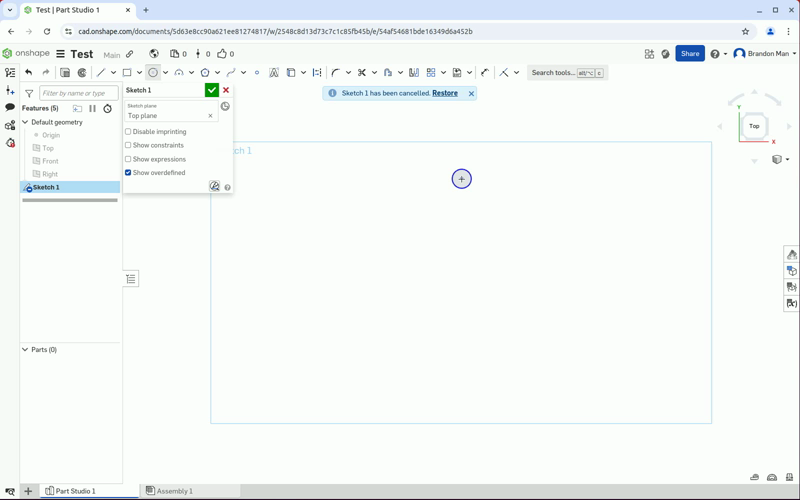
click(461, 178)
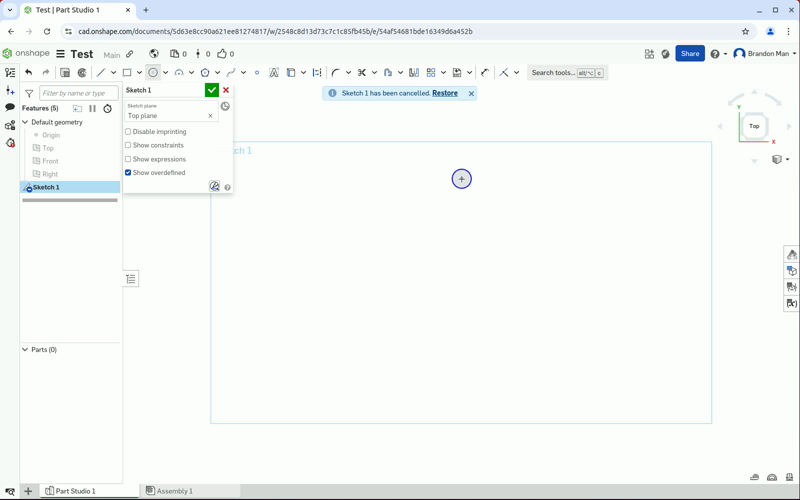
key_up(shift)
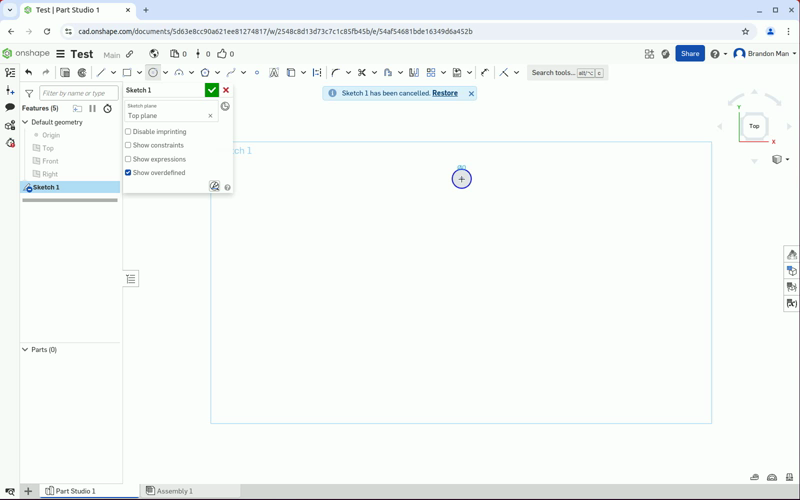
mouse_move(464, 178)
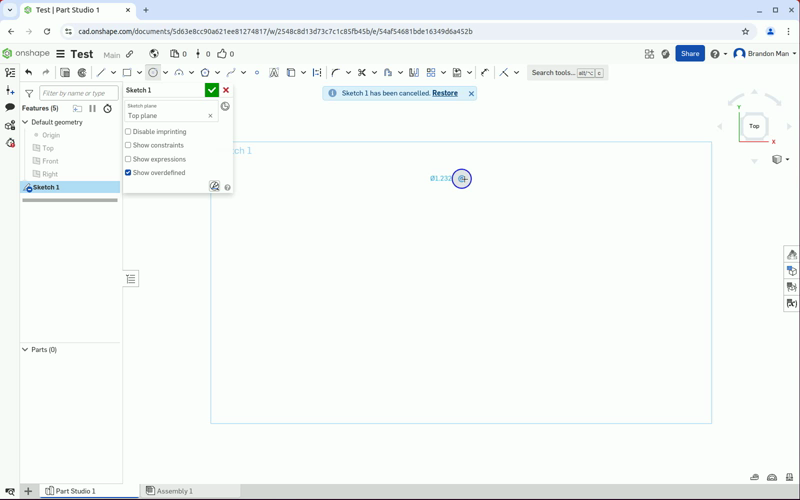
scroll(6)
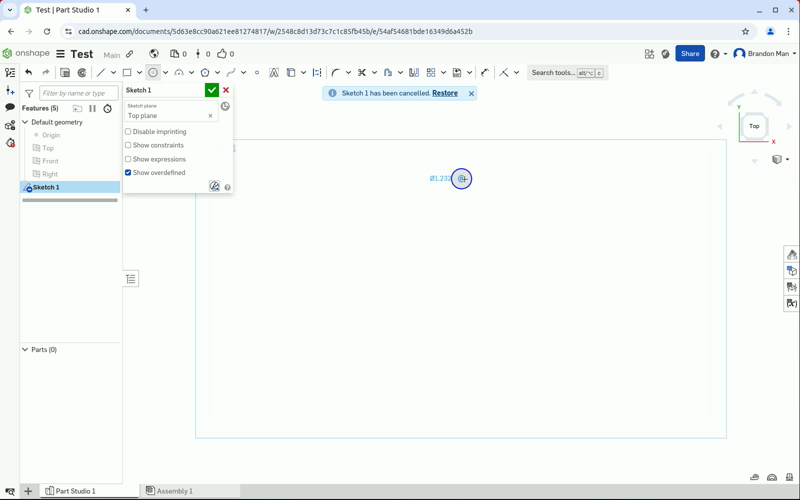
scroll(6)
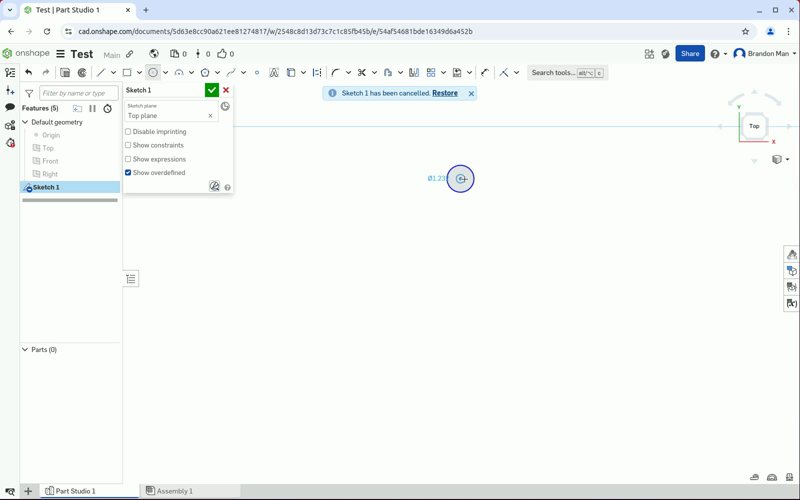
scroll(6)
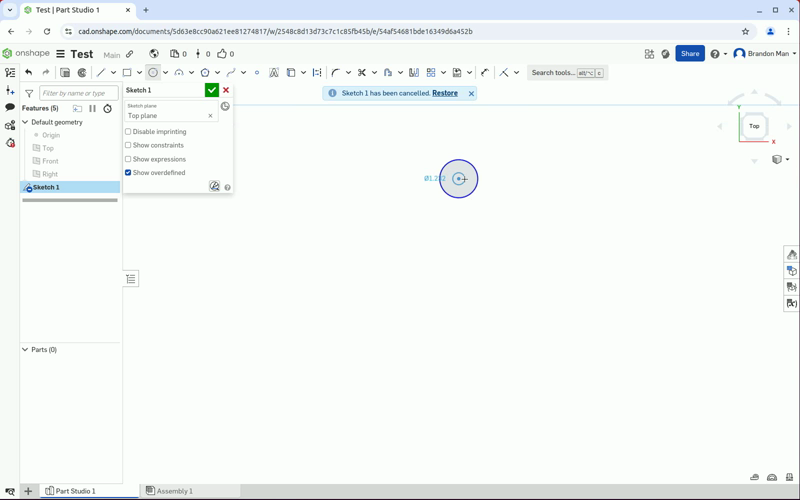
scroll(6)
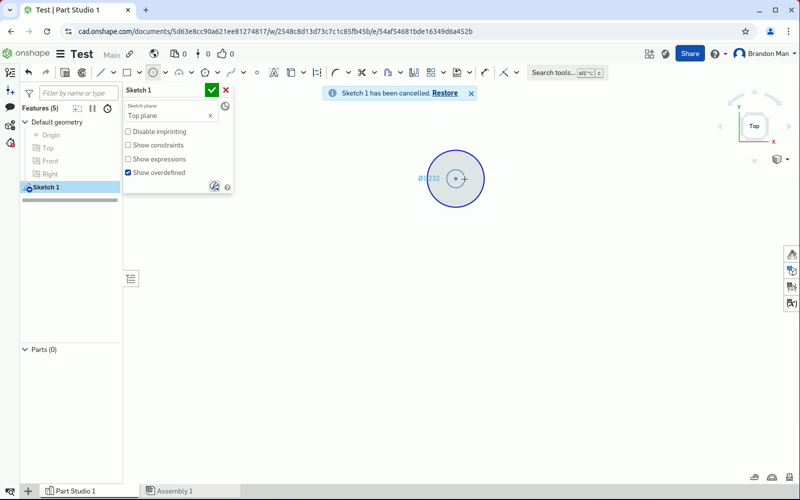
scroll(6)
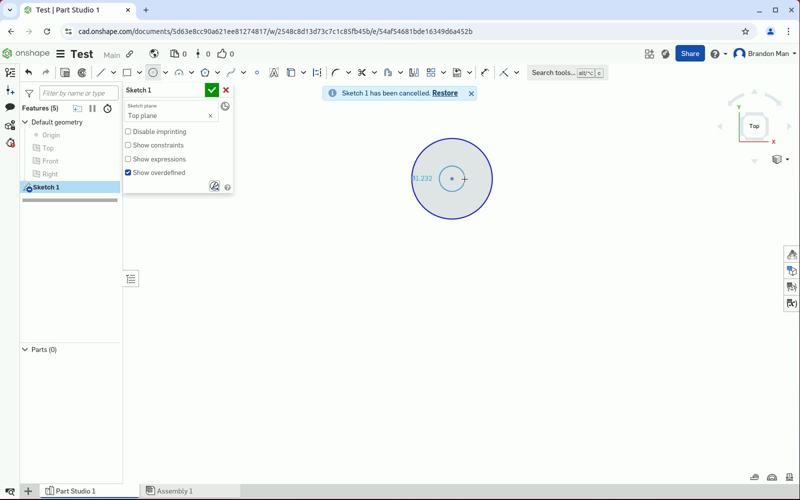
scroll(6)
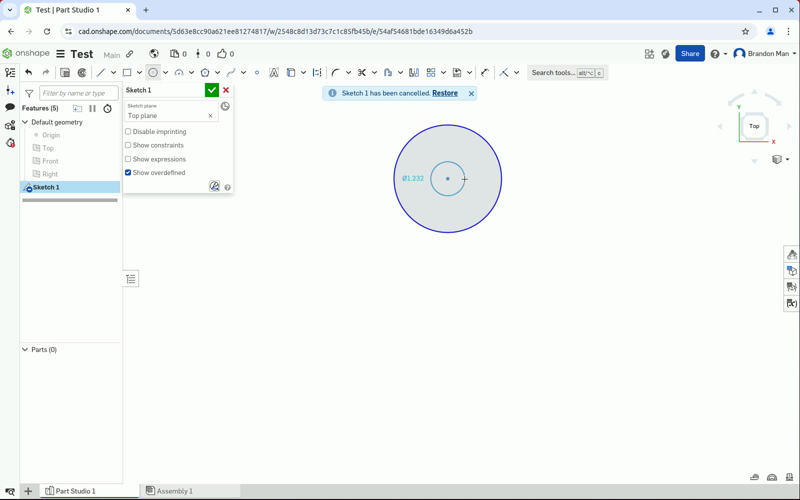
scroll(6)
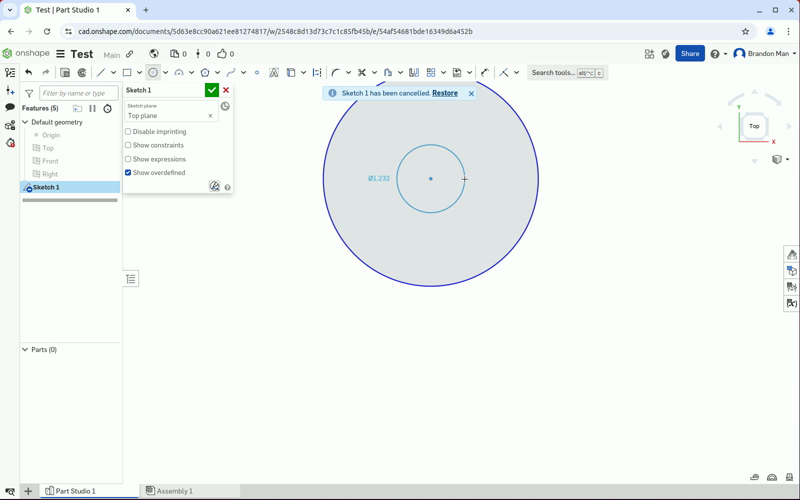
click(464, 178)
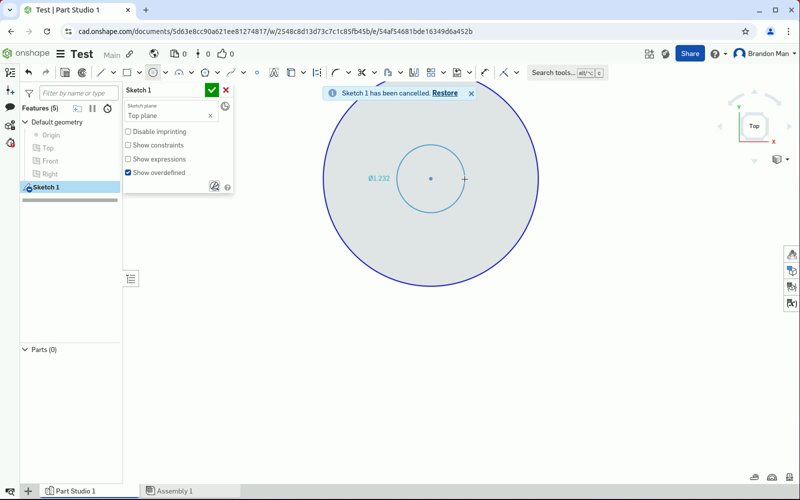
scroll(-6)
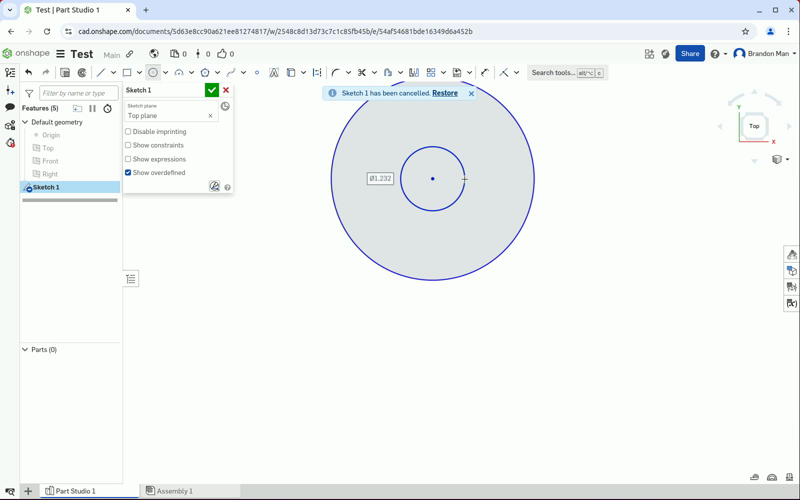
scroll(-6)
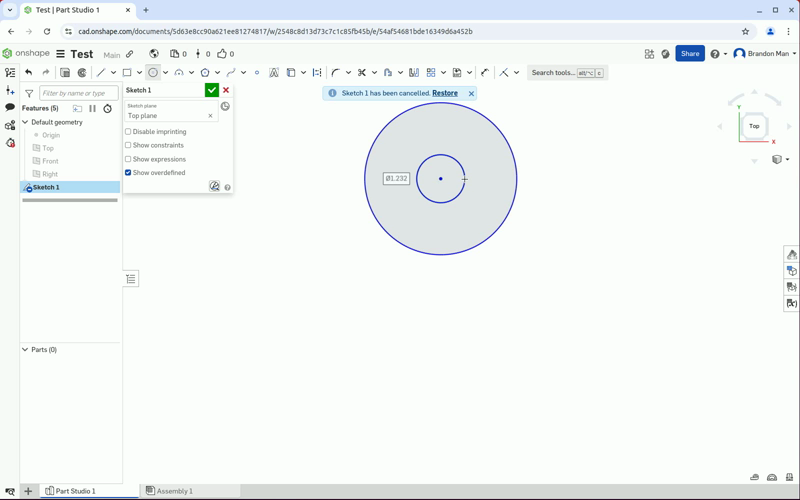
scroll(-6)
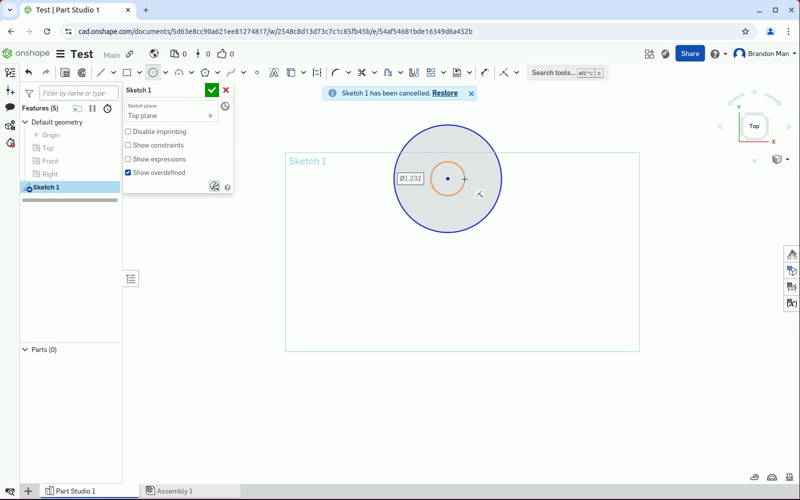
scroll(-6)
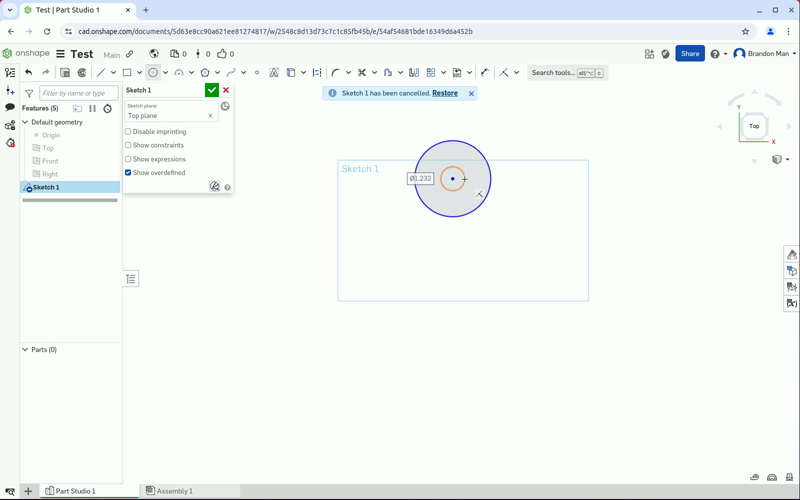
scroll(-6)
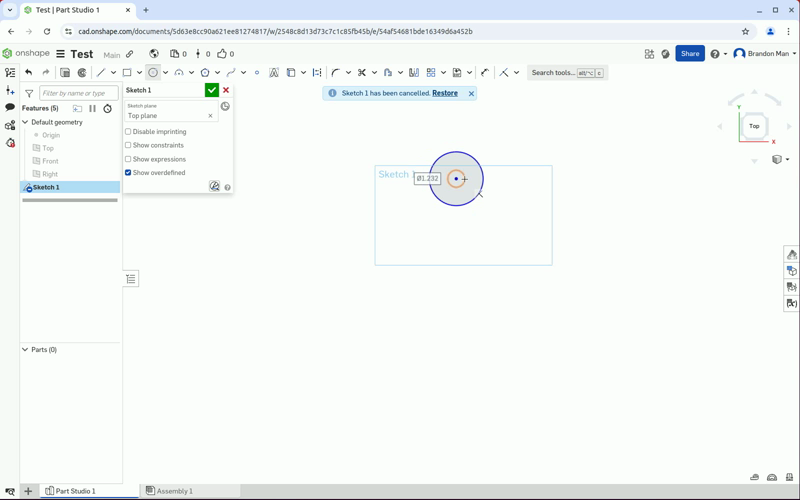
scroll(-6)
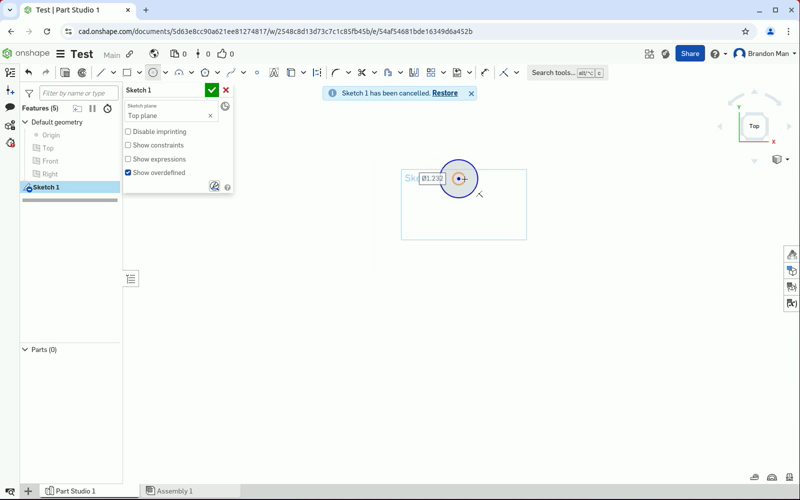
scroll(-6)
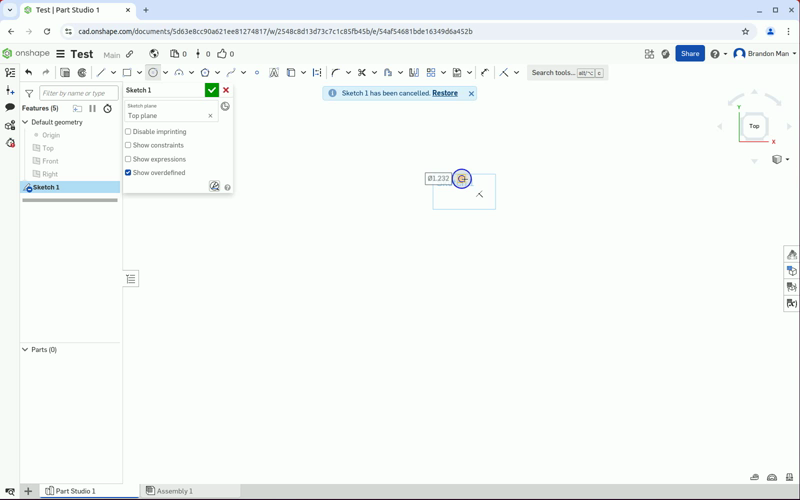
key(esc)
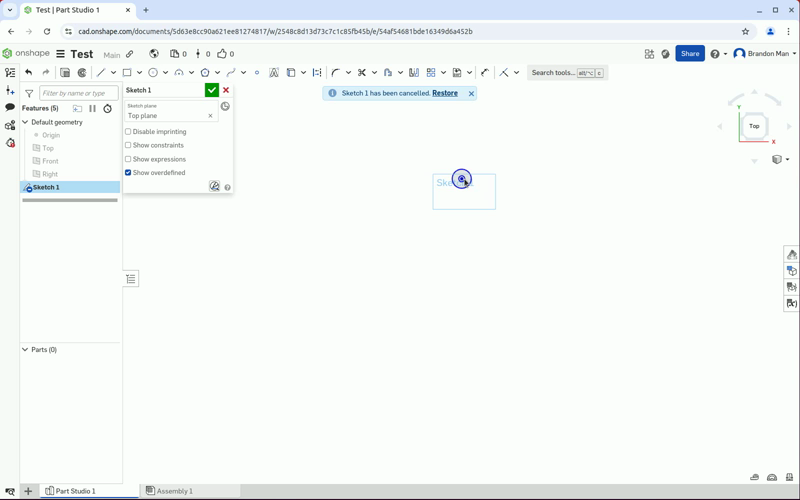
mouse_move(462, 182)
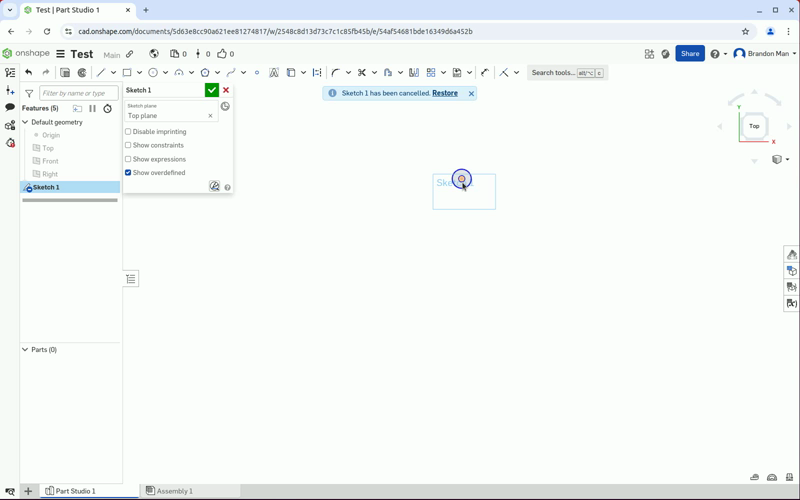
scroll(6)
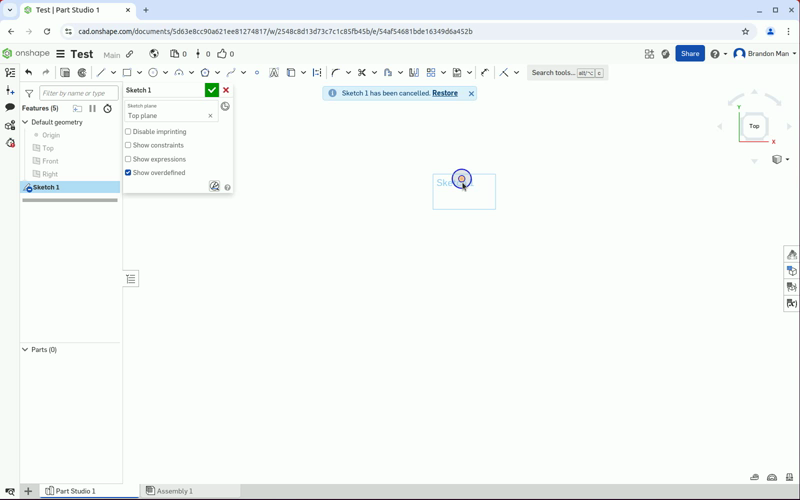
scroll(6)
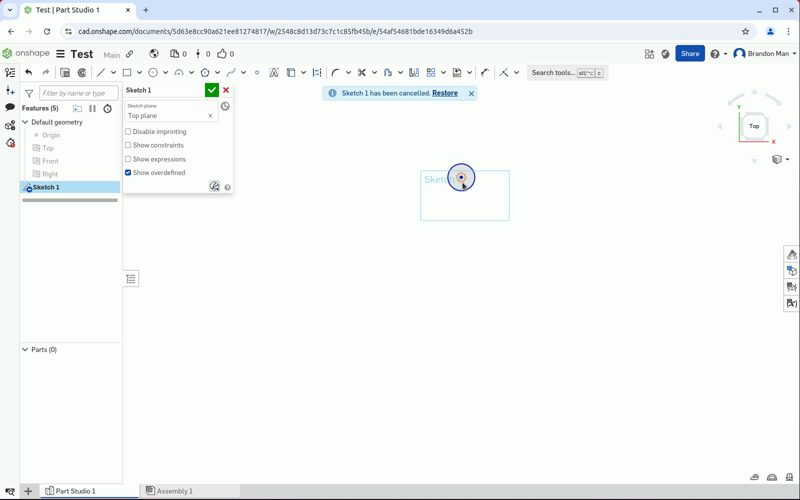
scroll(6)
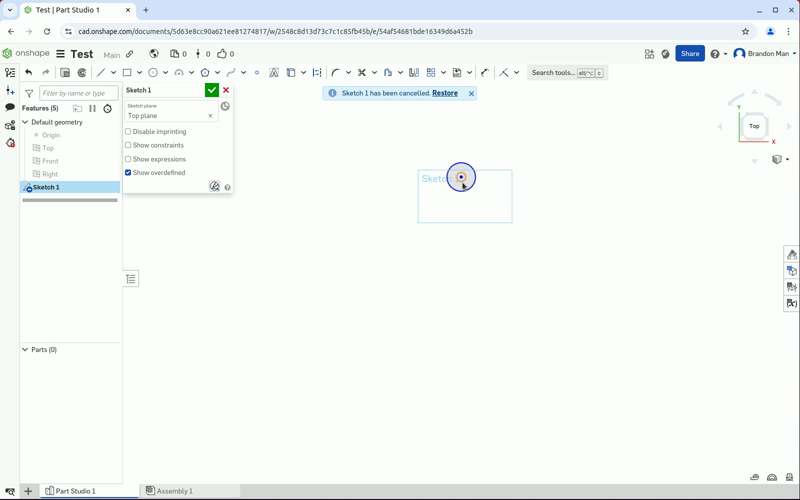
scroll(6)
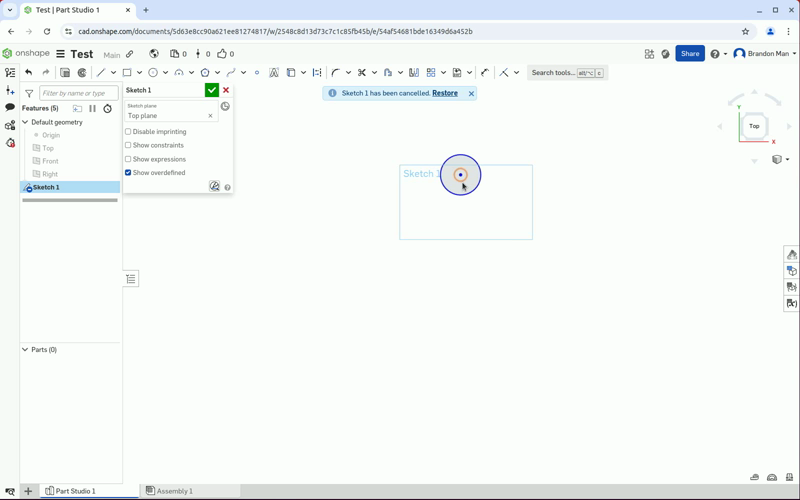
scroll(6)
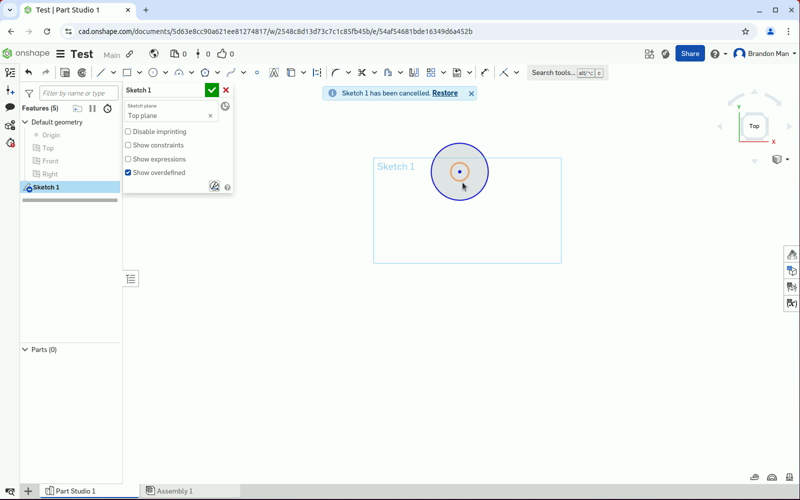
scroll(6)
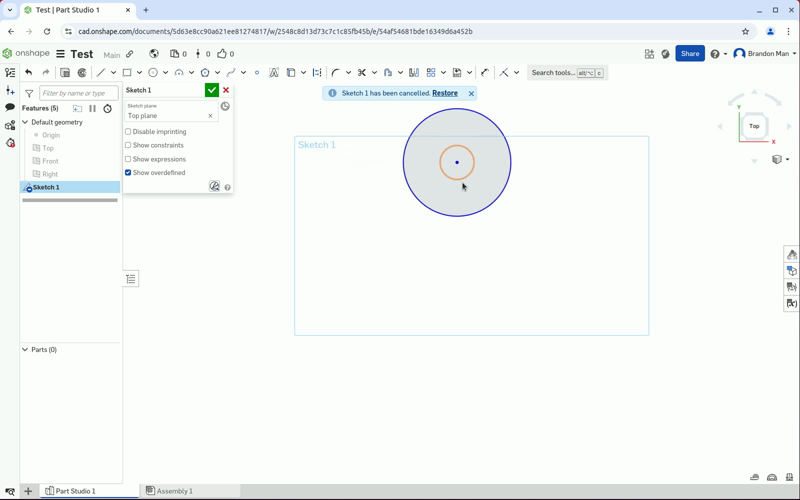
scroll(6)
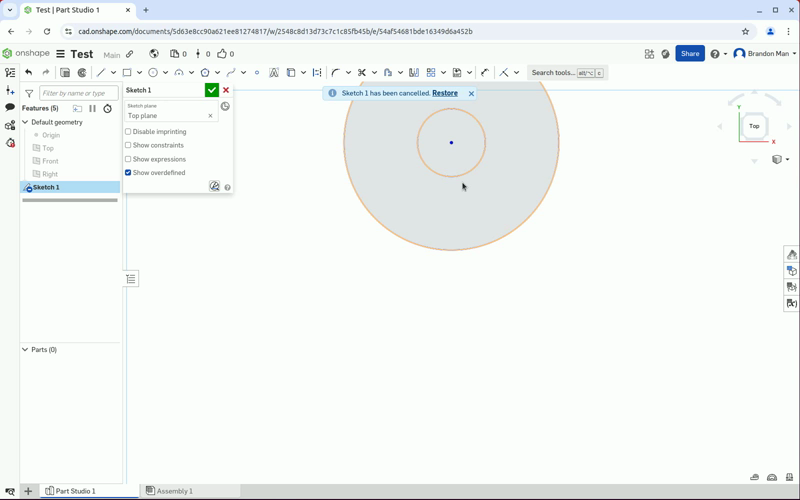
click(462, 182)
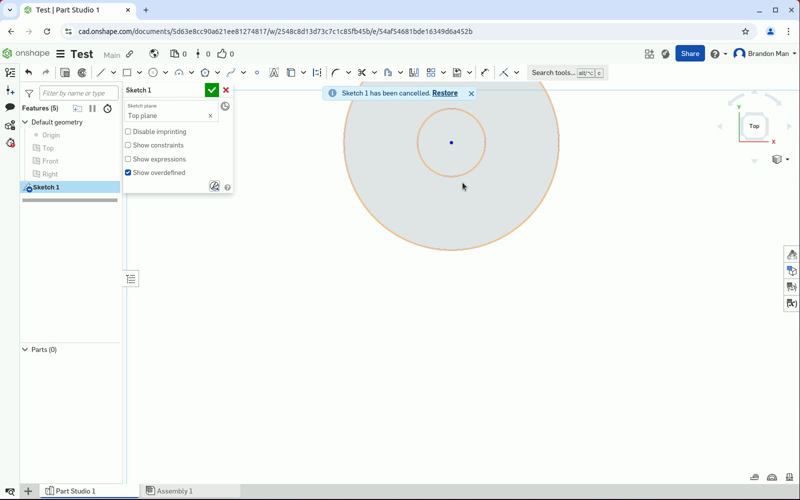
scroll(-6)
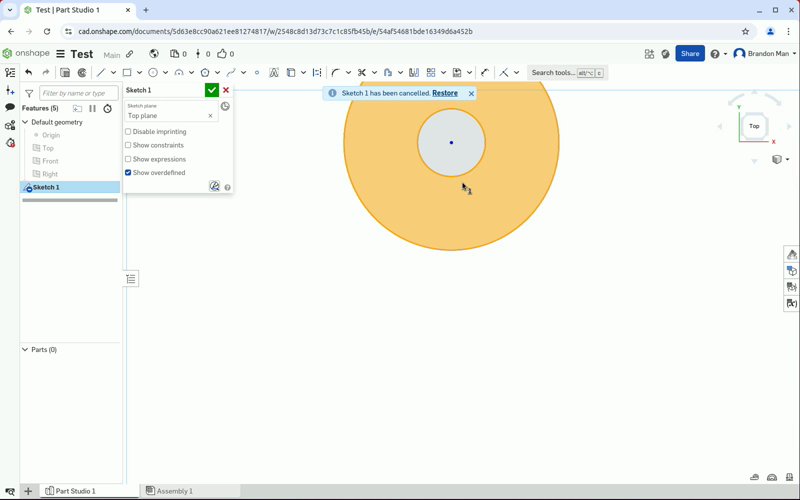
scroll(-6)
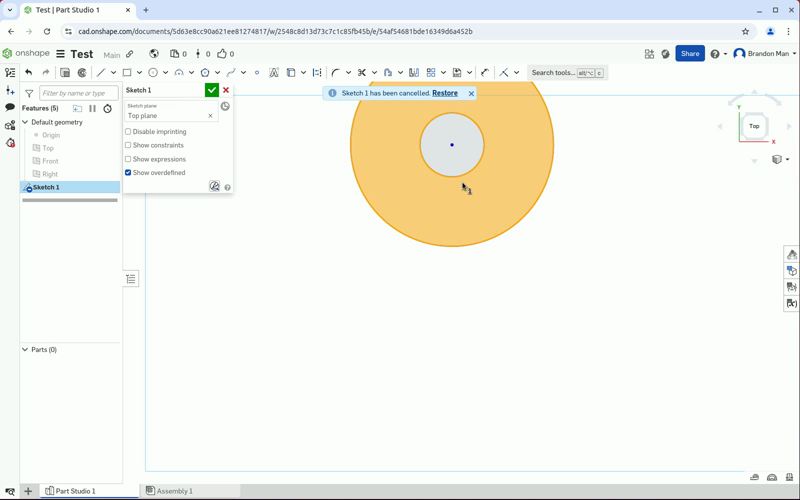
scroll(-6)
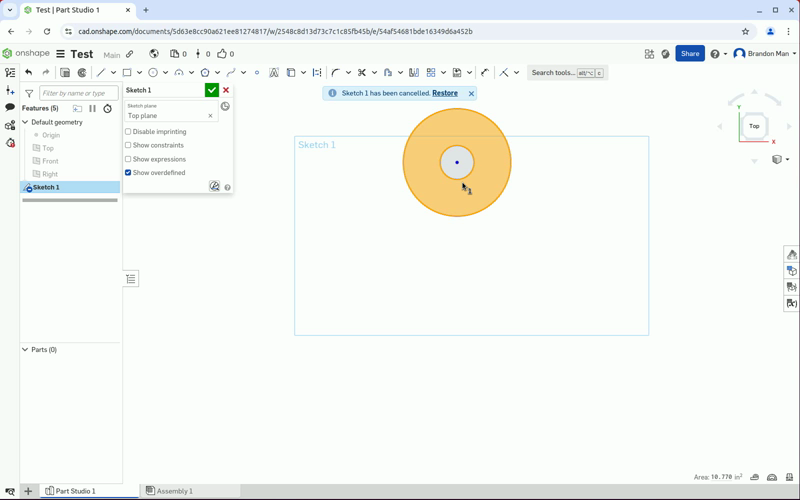
scroll(-6)
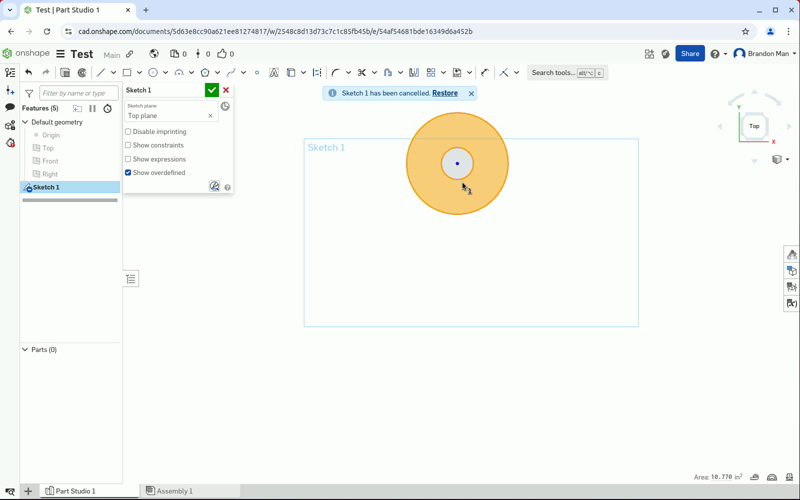
scroll(-6)
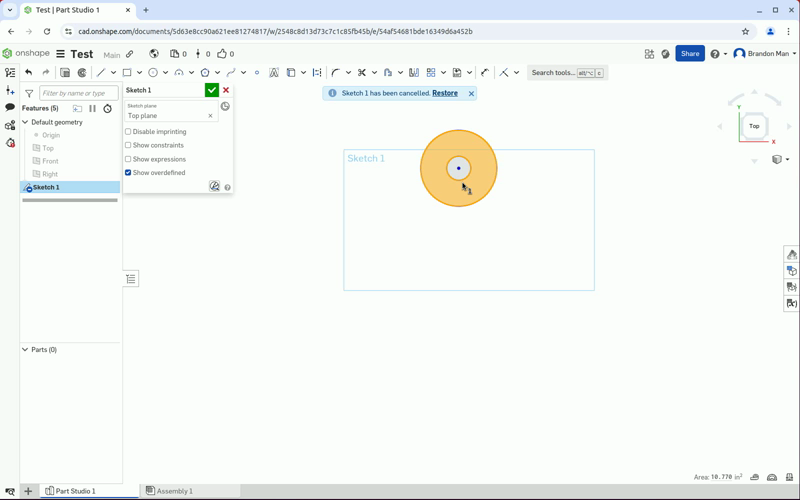
scroll(-6)
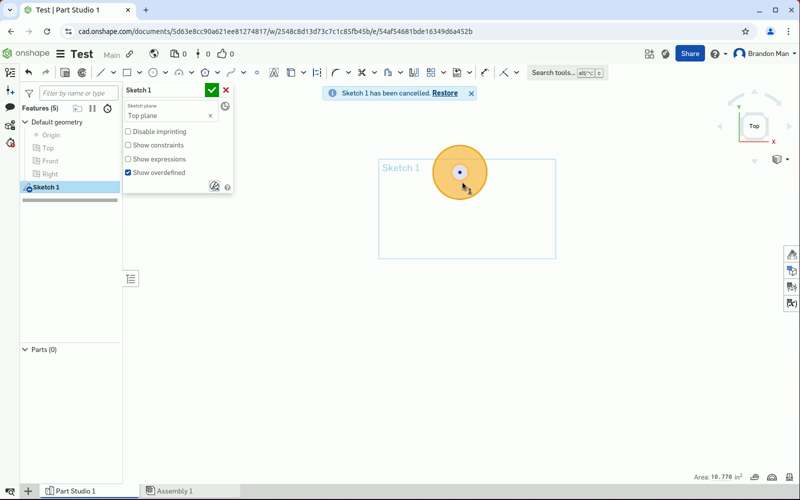
scroll(-6)
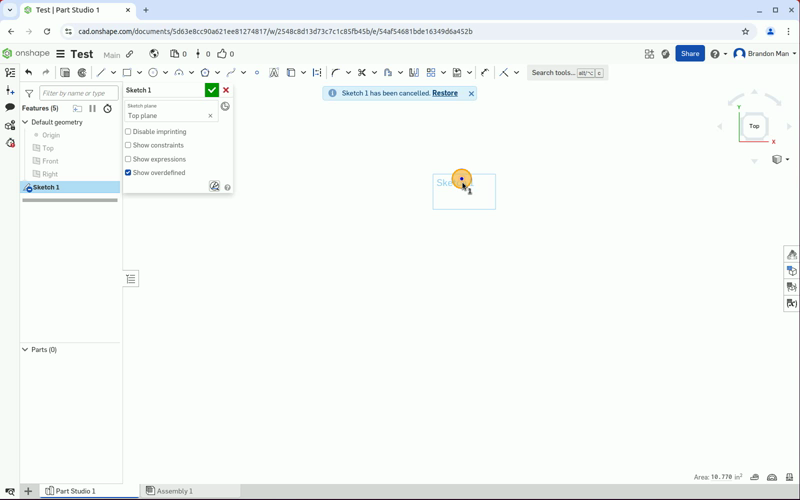
mouse_move(73, 352)
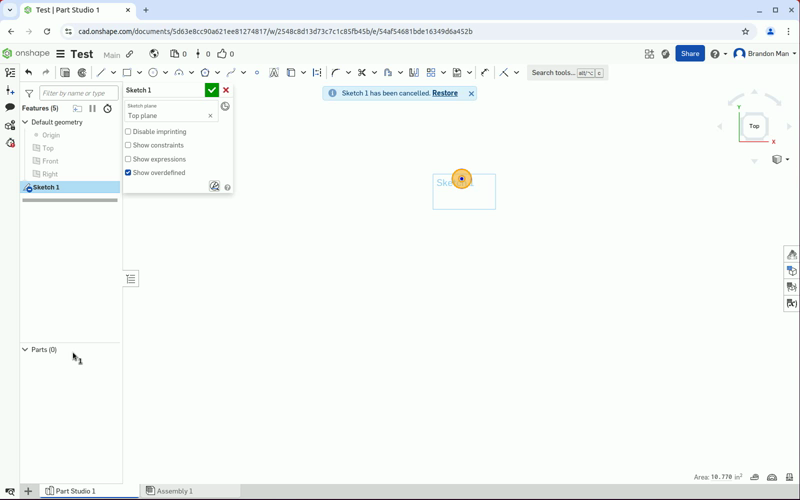
key(shift+y)
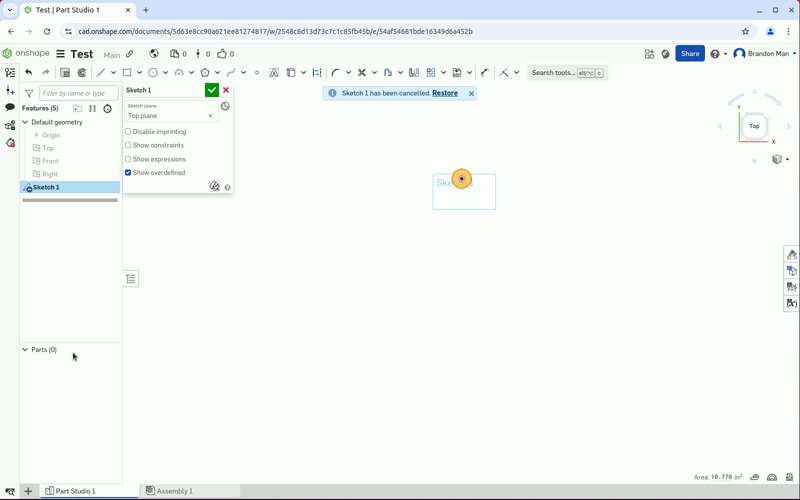
key(shift+e)
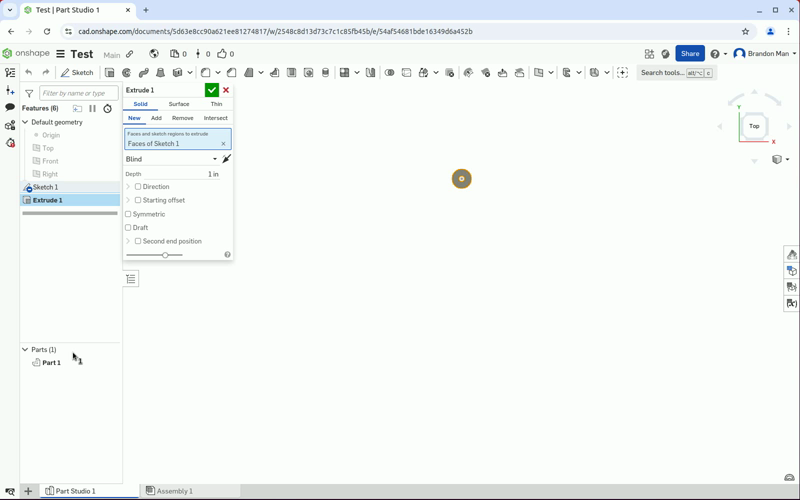
mouse_move(143, 106)
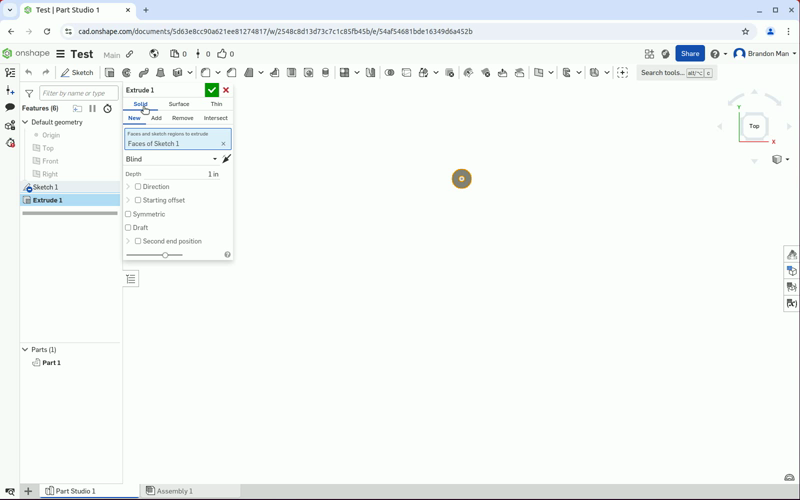
click(143, 106)
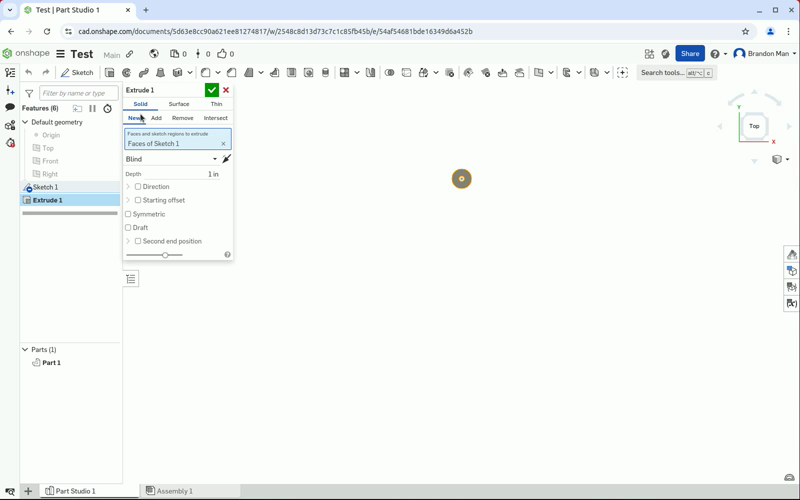
mouse_move(137, 120)
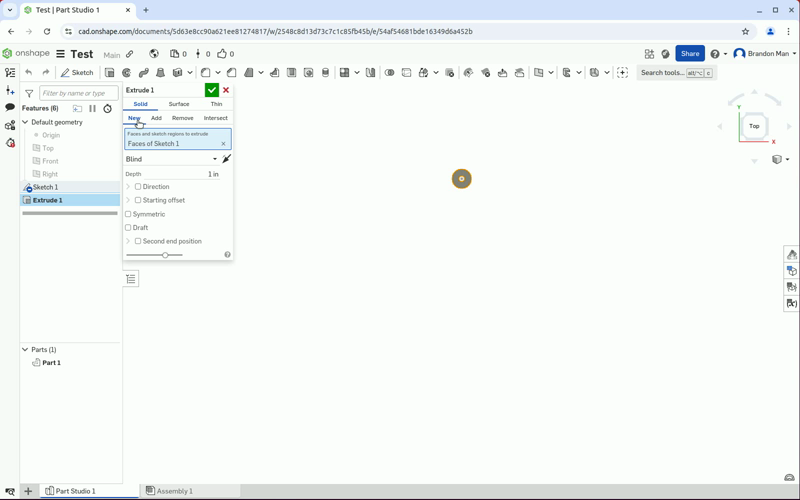
click(137, 120)
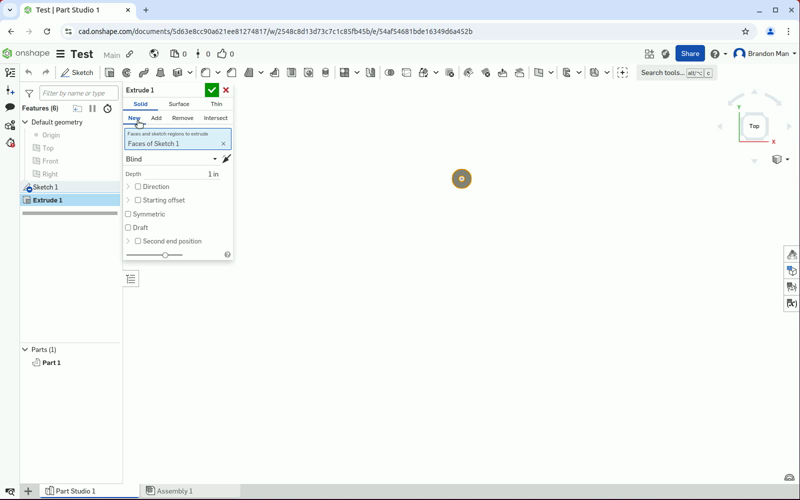
key(tab, 4)
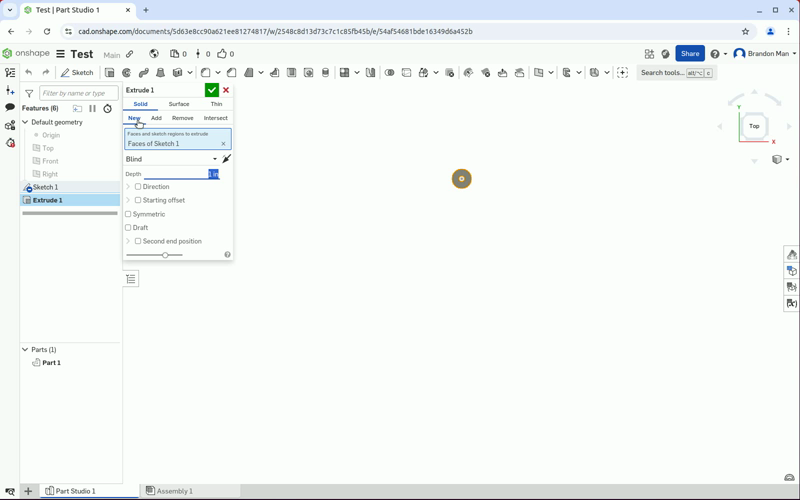
text(0.481)
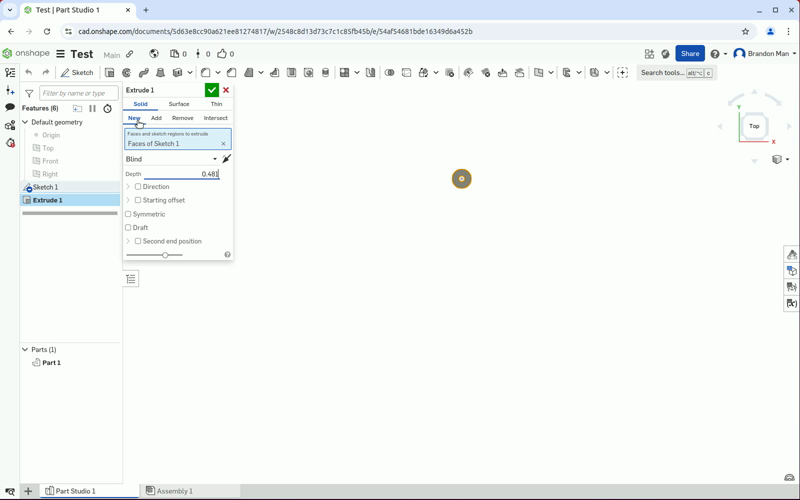
key(enter)
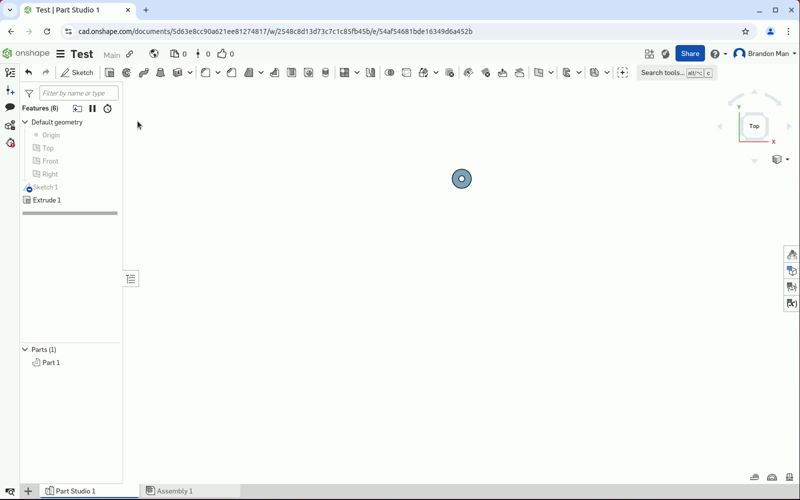
key(shift+h)
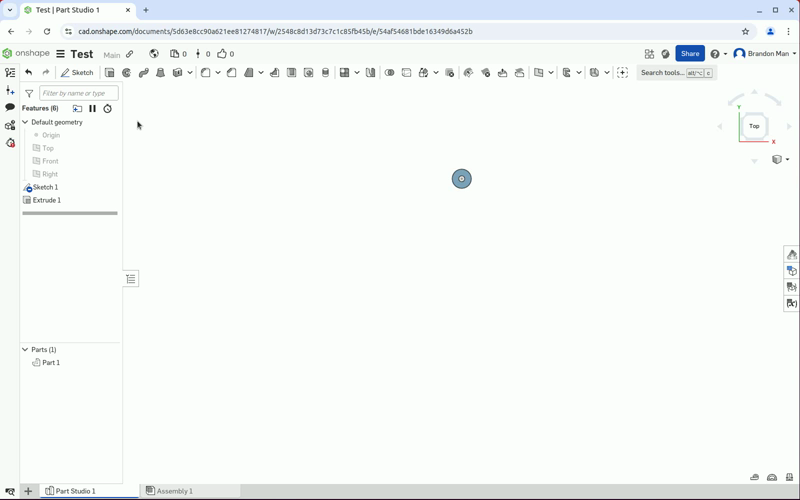
key(shift+h)
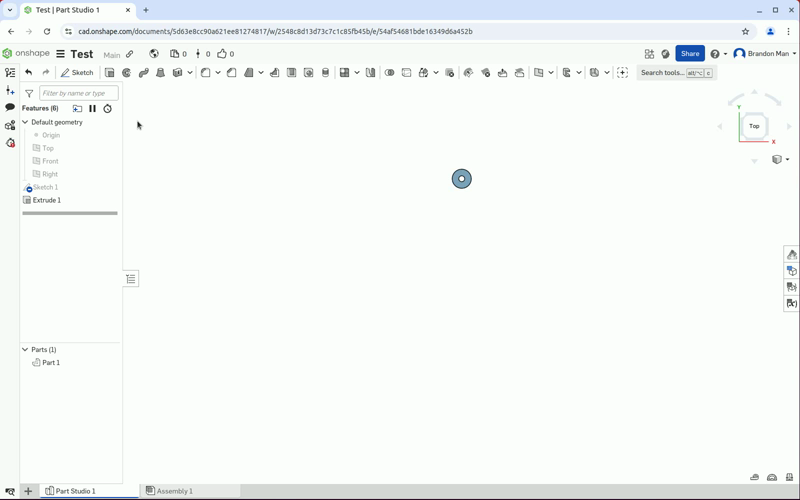
mouse_move(73, 189)
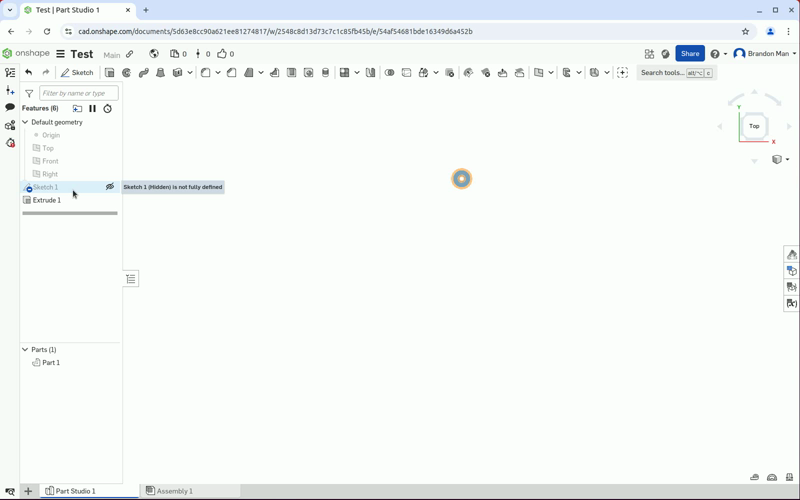
click(73, 189)
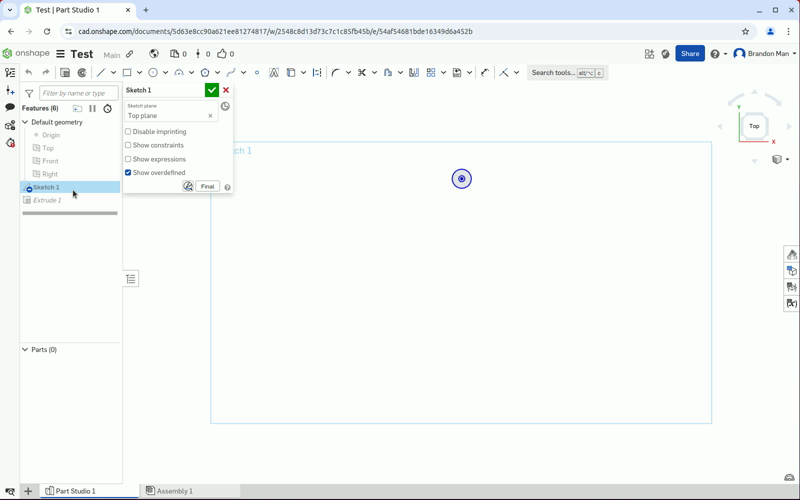
mouse_move(229, 92)
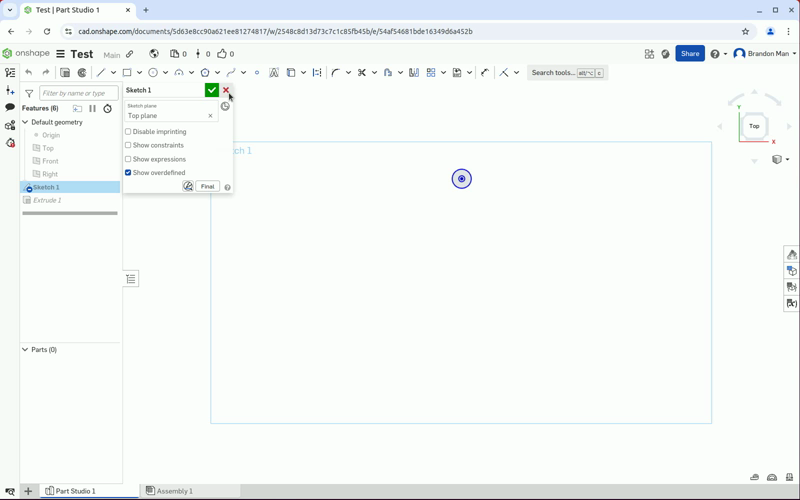
click(229, 92)
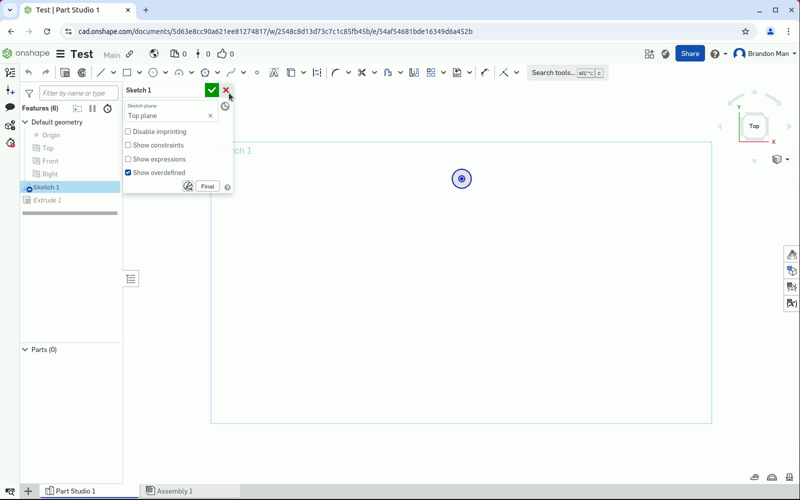
key(shift+s)
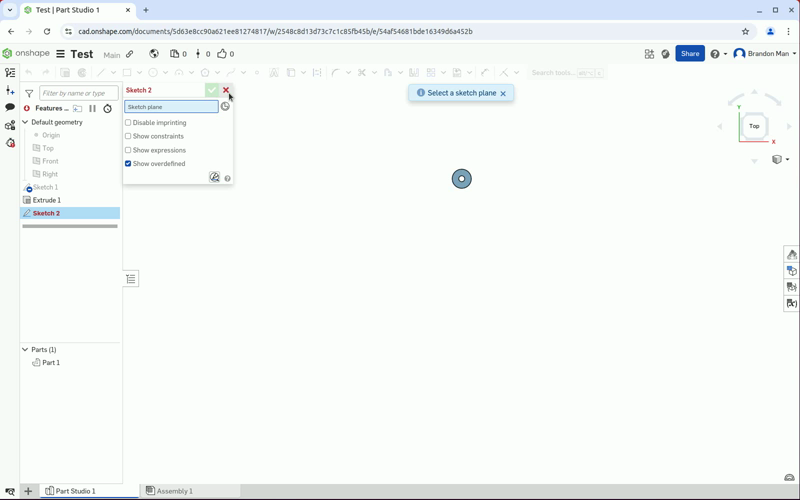
mouse_move(73, 150)
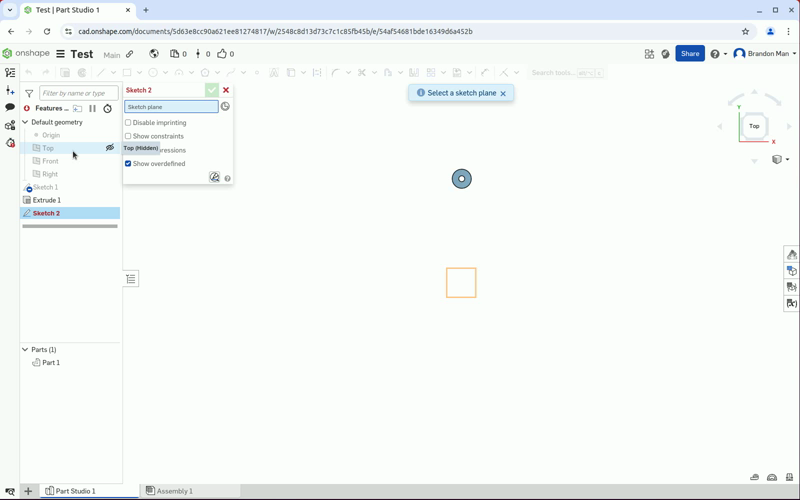
click(73, 150)
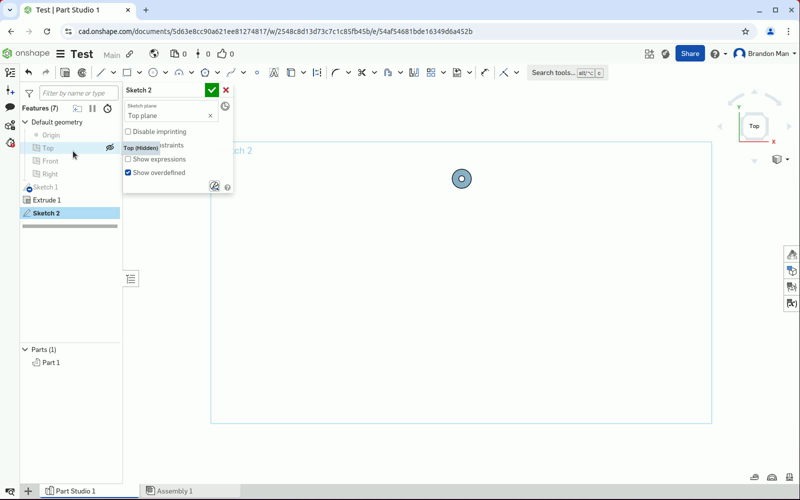
mouse_move(73, 352)
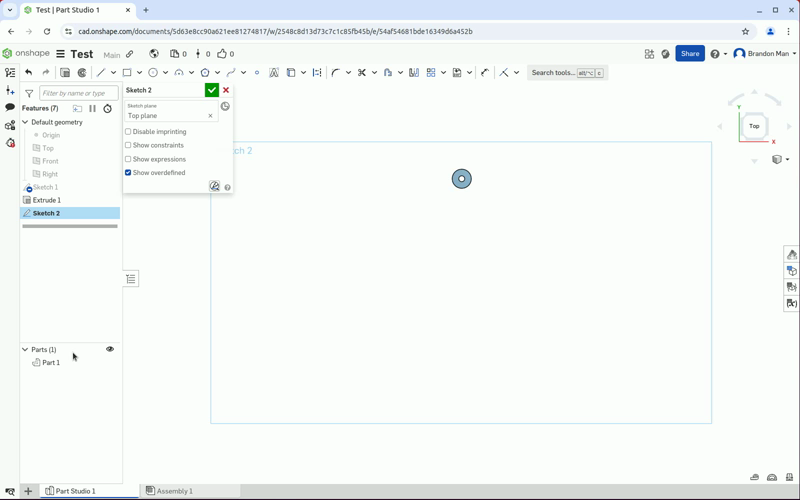
key(y)
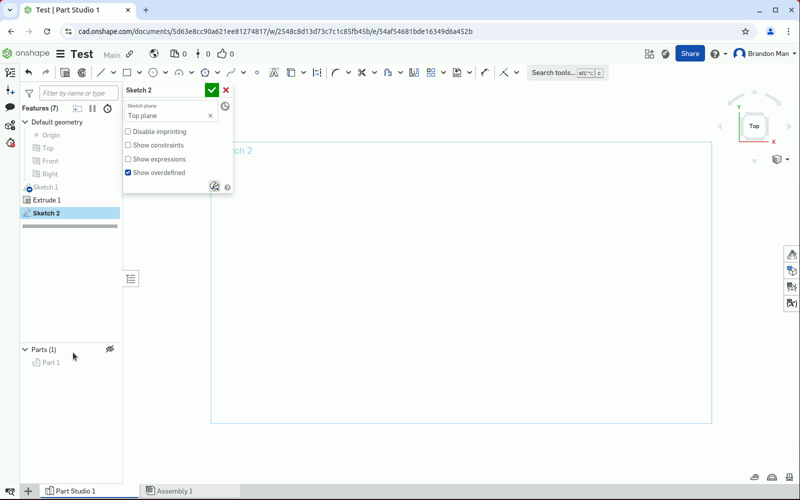
key(c)
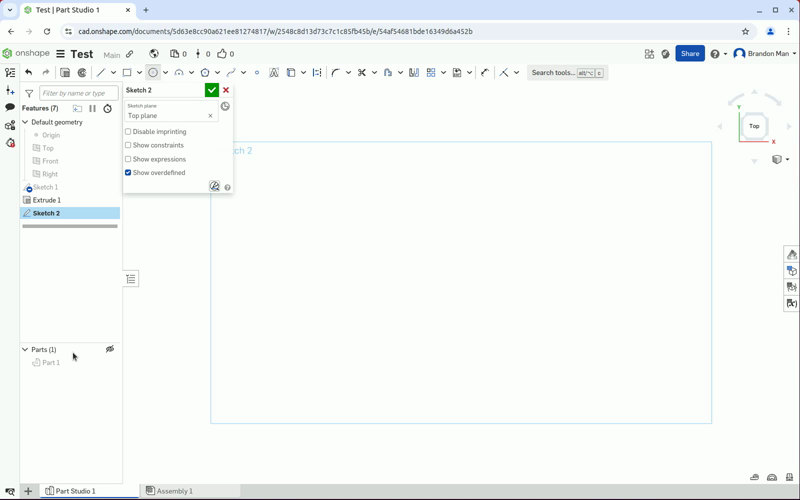
key_down(shift)
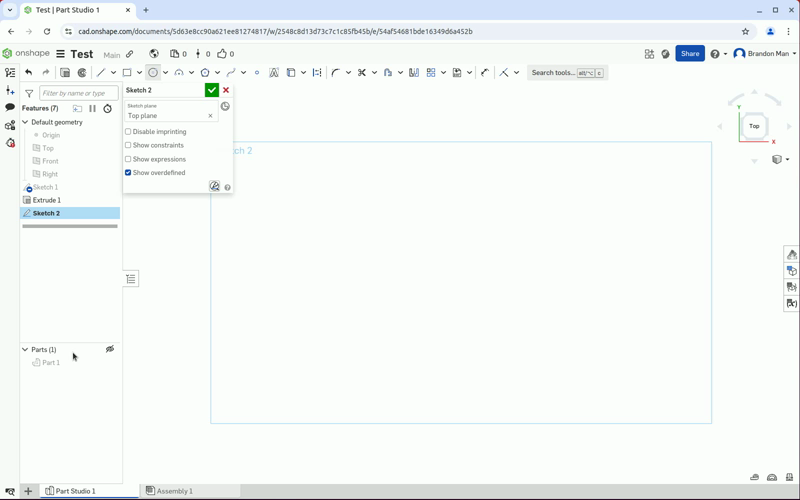
mouse_move(461, 282)
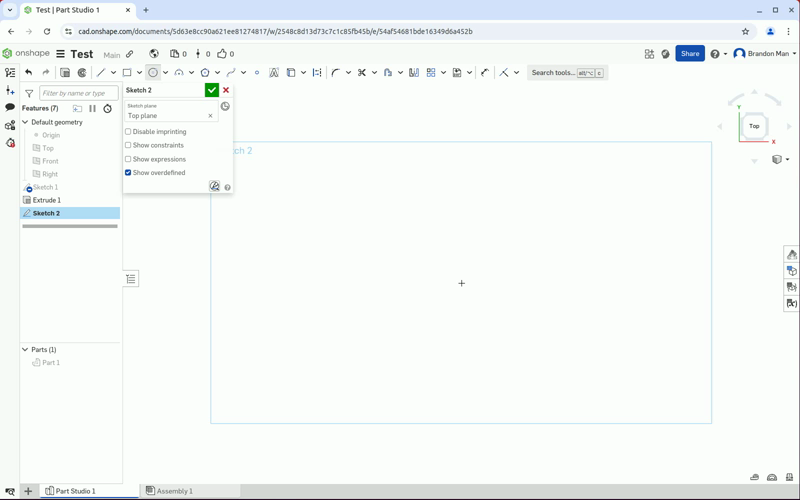
click(461, 282)
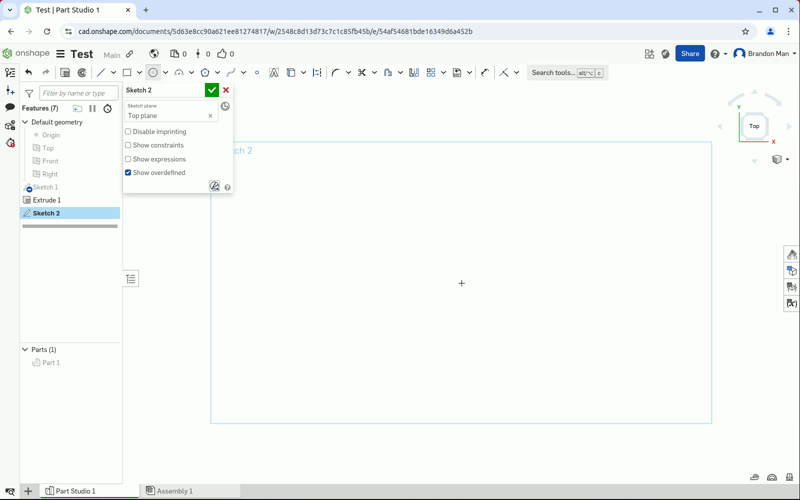
key_up(shift)
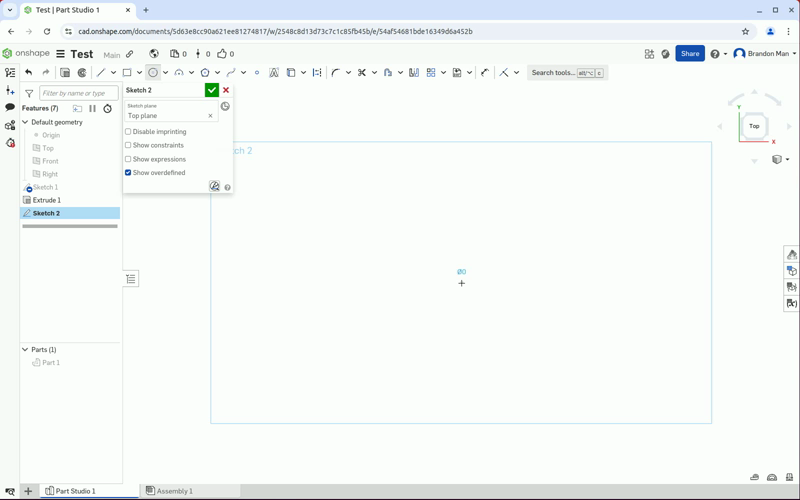
mouse_move(471, 282)
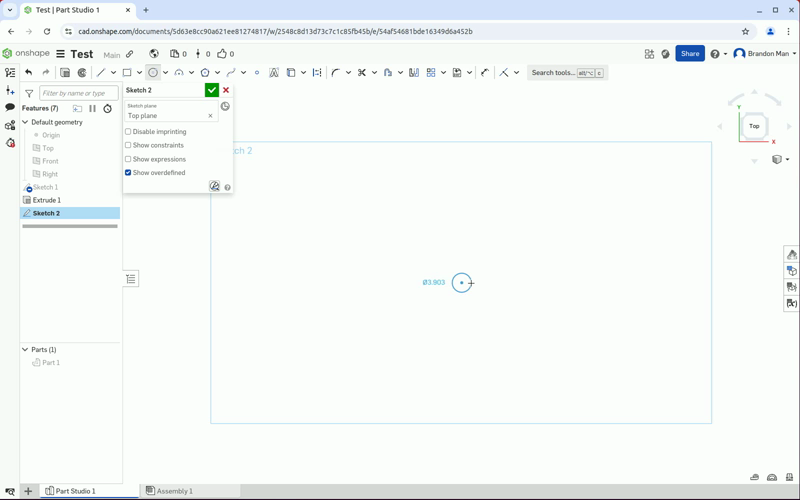
click(471, 282)
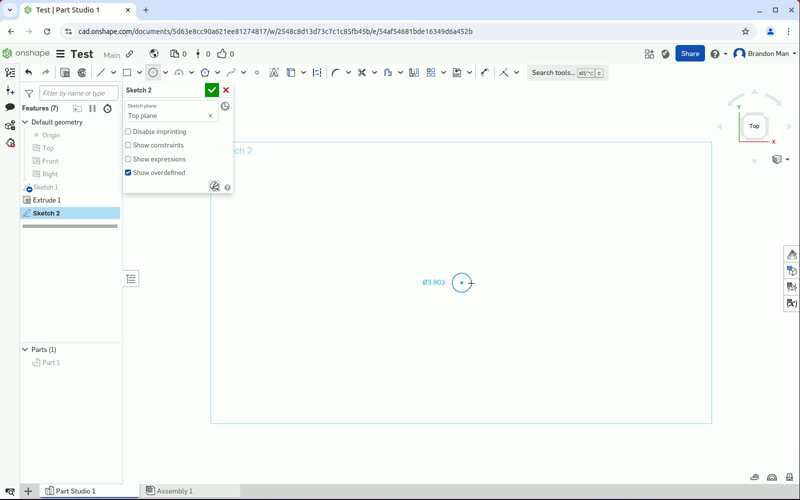
key(esc)
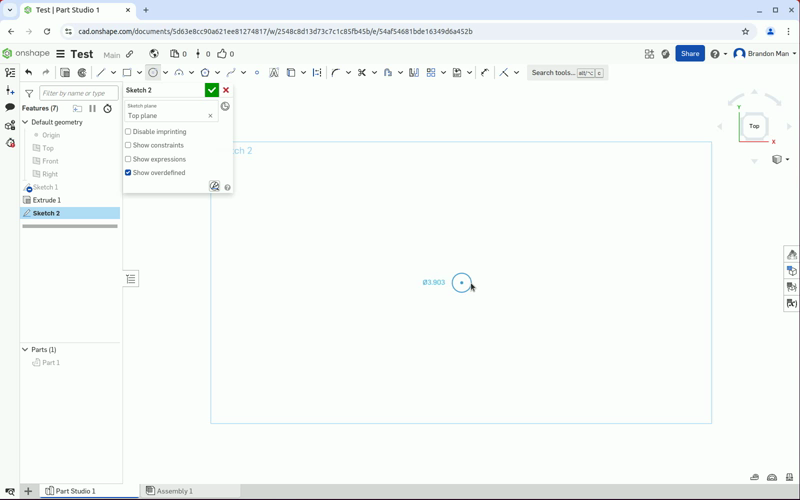
key(c)
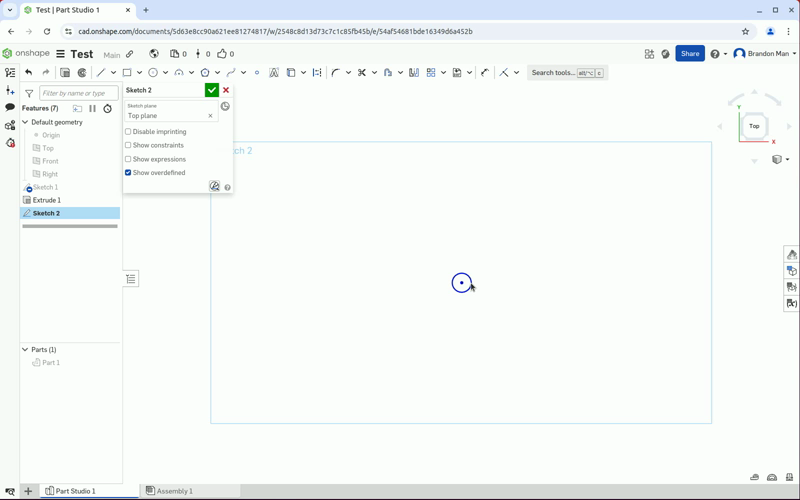
key_down(shift)
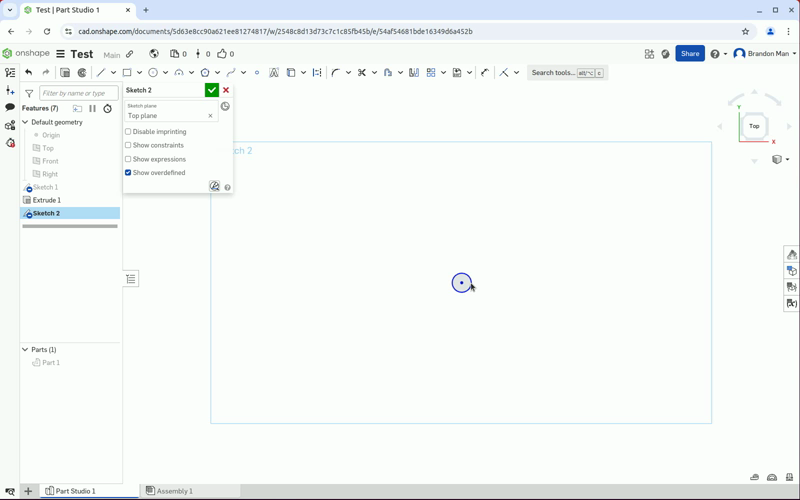
mouse_move(461, 282)
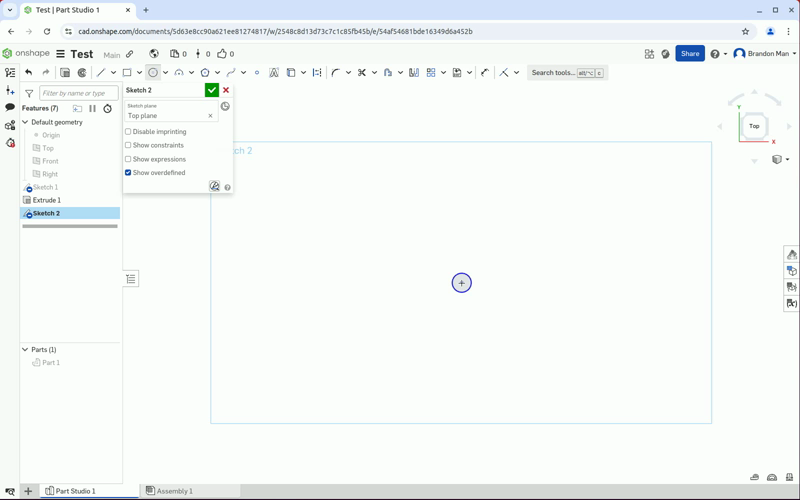
click(461, 282)
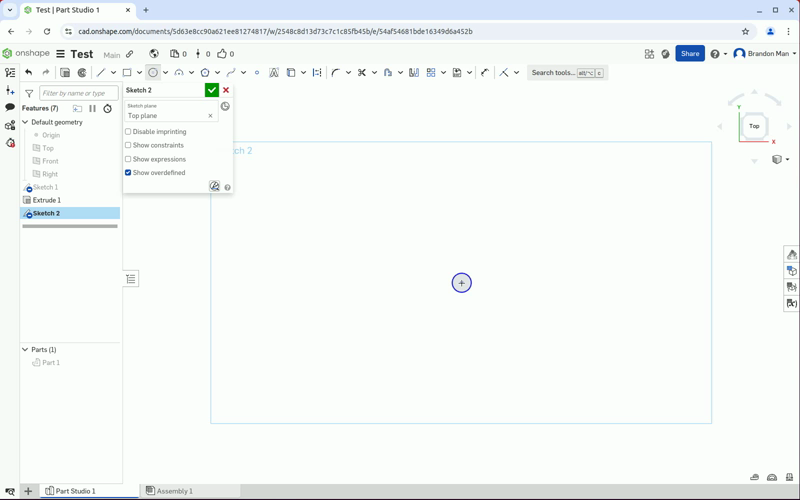
key_up(shift)
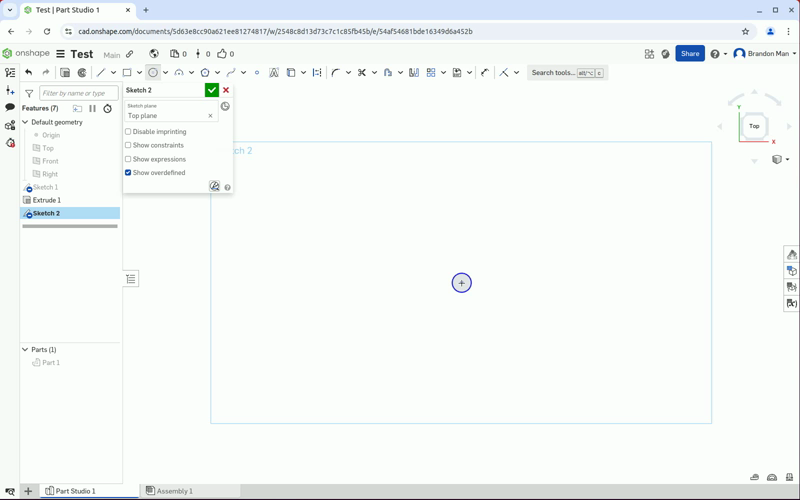
mouse_move(464, 282)
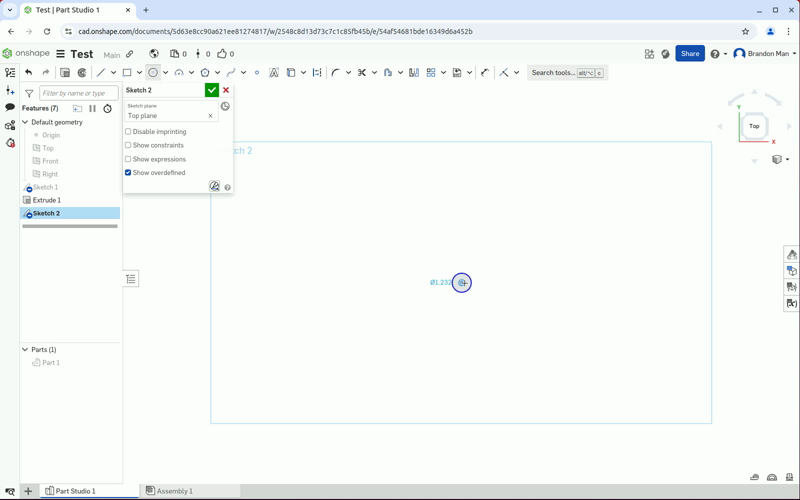
scroll(6)
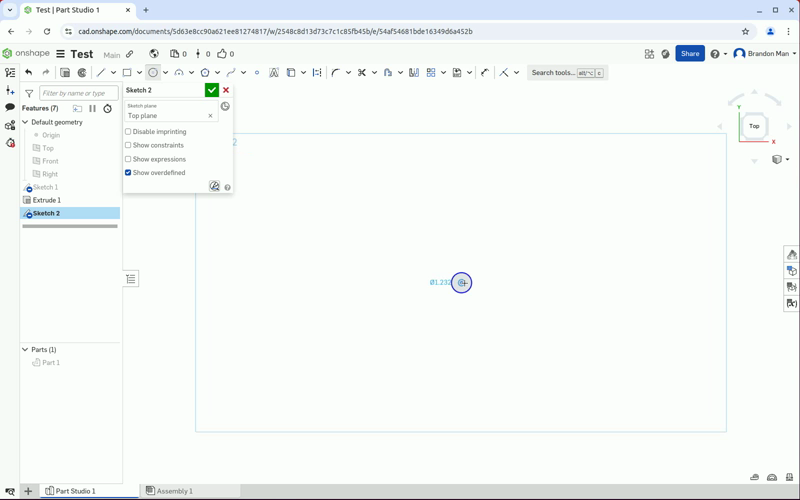
scroll(6)
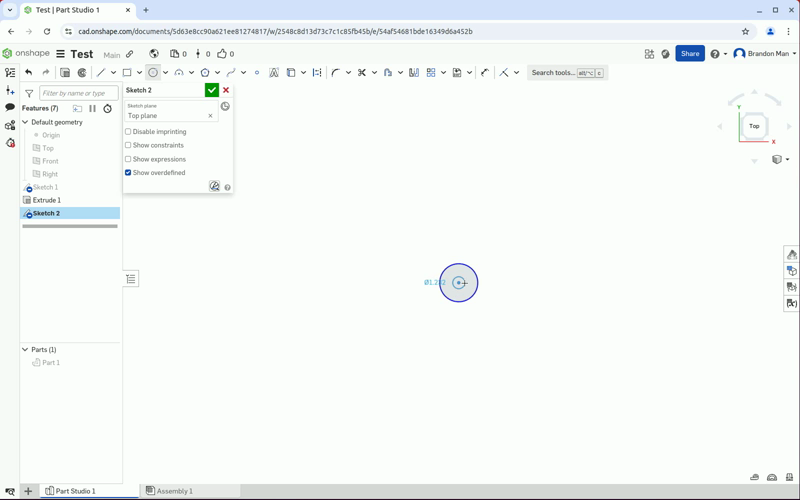
scroll(6)
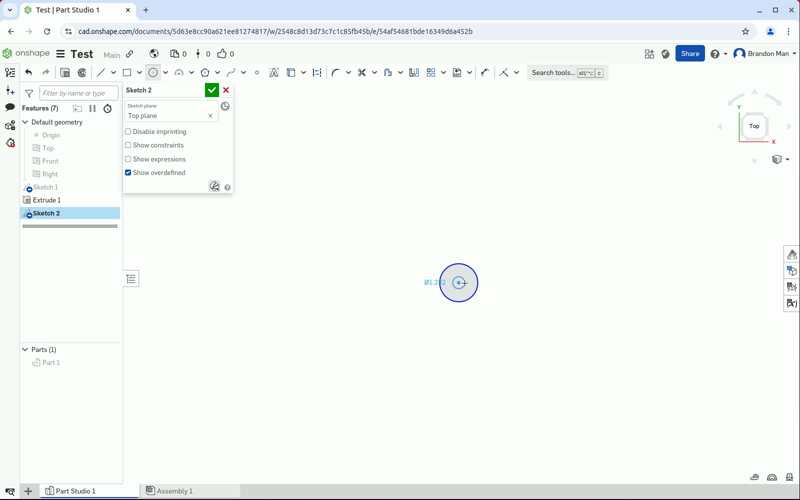
scroll(6)
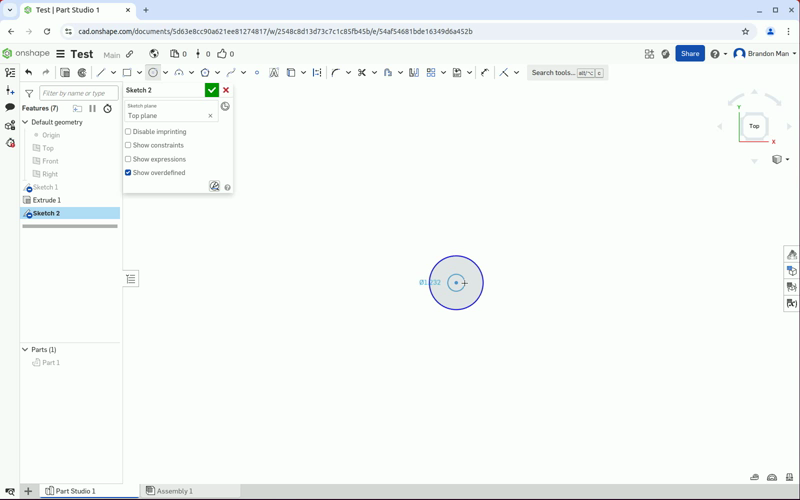
scroll(6)
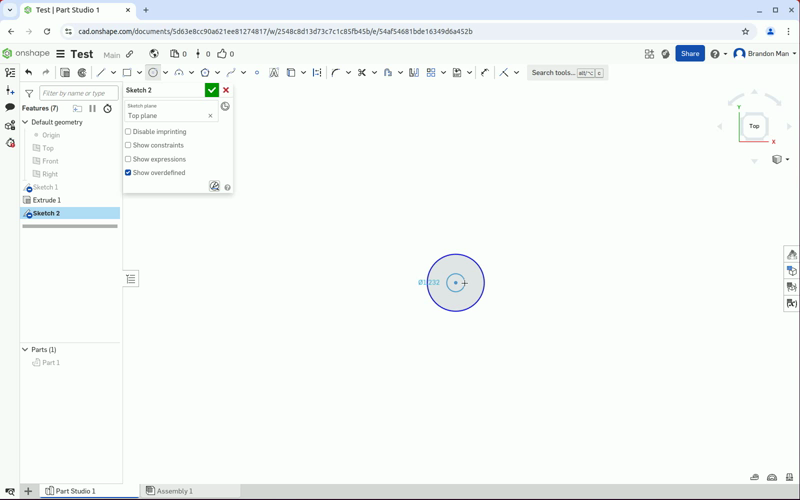
scroll(6)
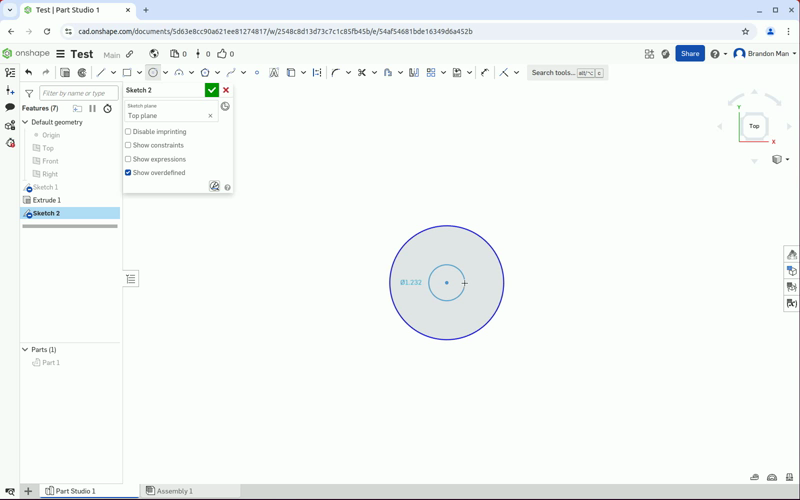
scroll(6)
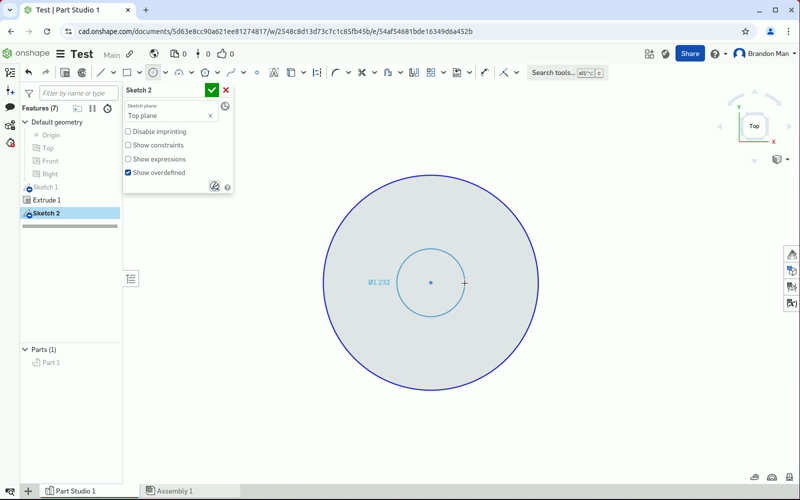
click(464, 282)
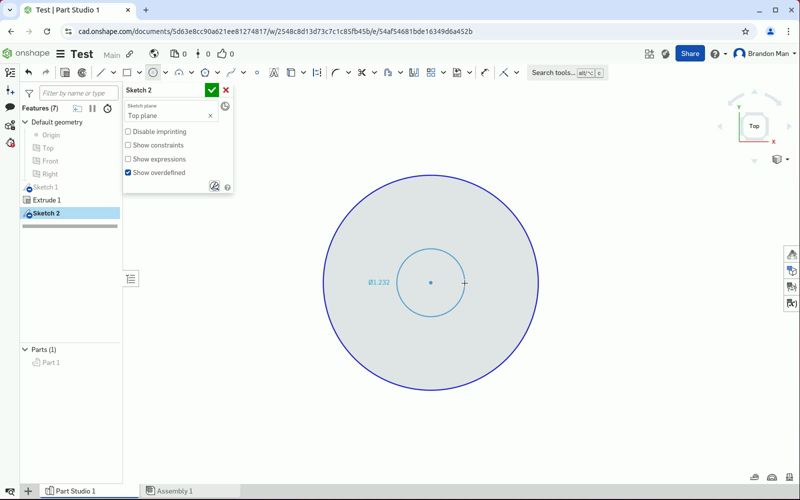
scroll(-6)
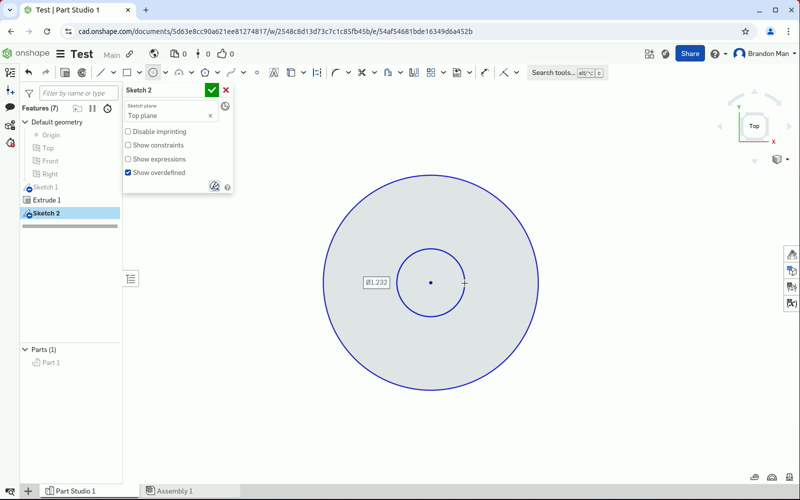
scroll(-6)
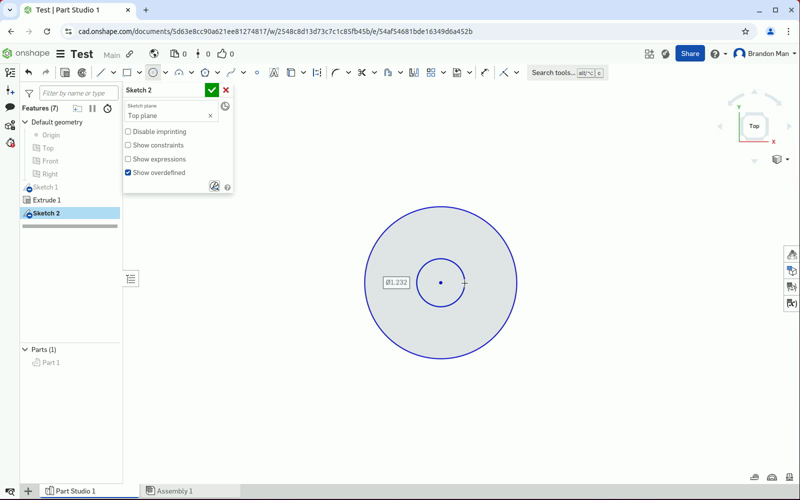
scroll(-6)
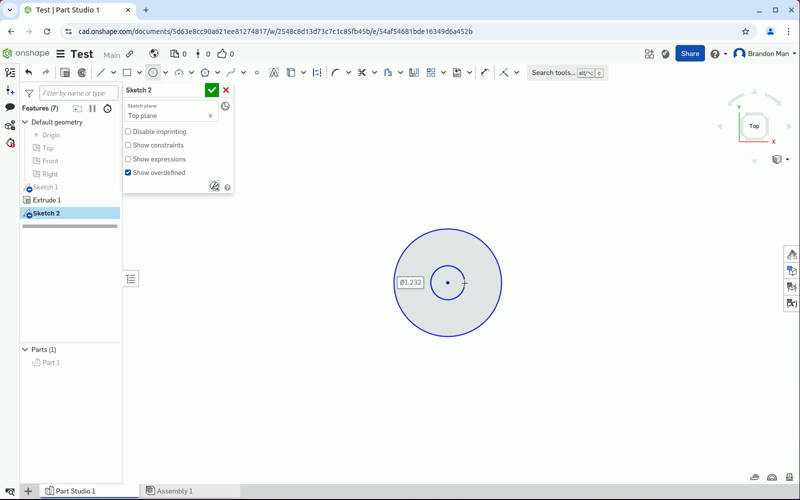
scroll(-6)
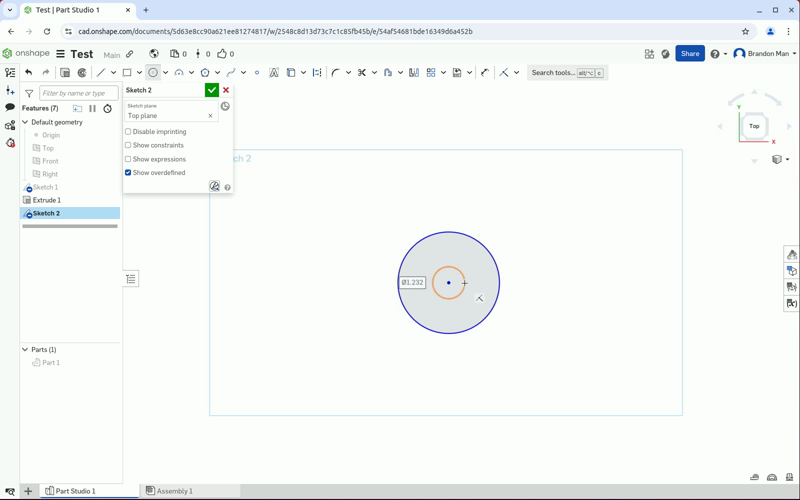
scroll(-6)
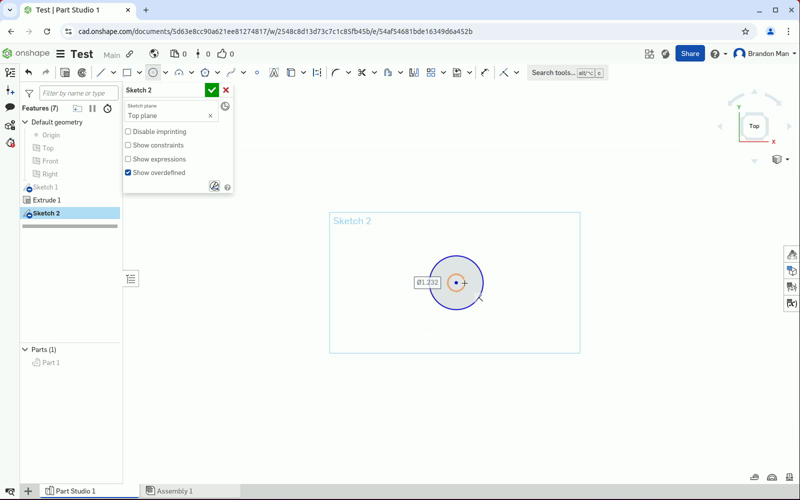
scroll(-6)
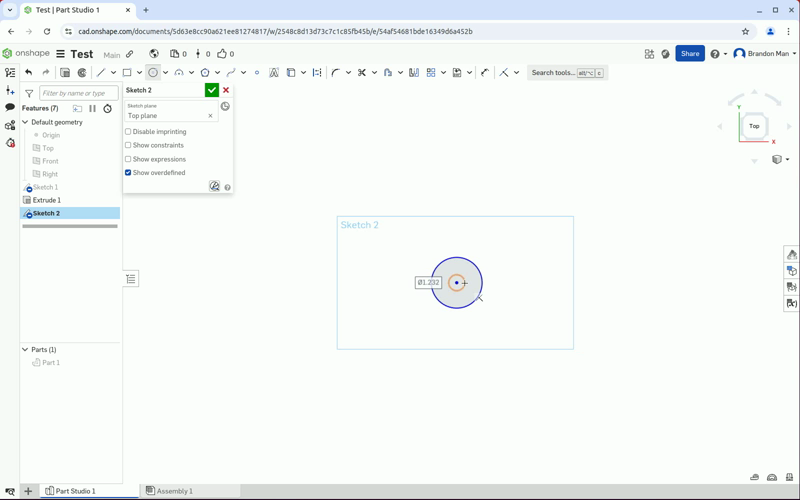
scroll(-6)
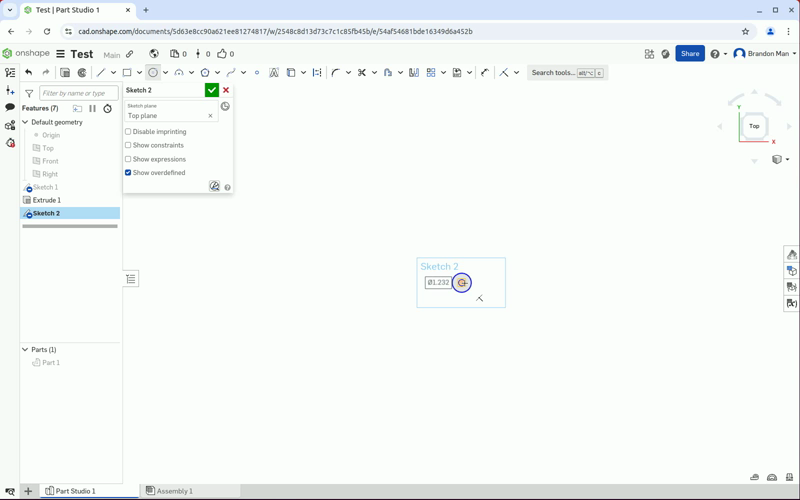
key(esc)
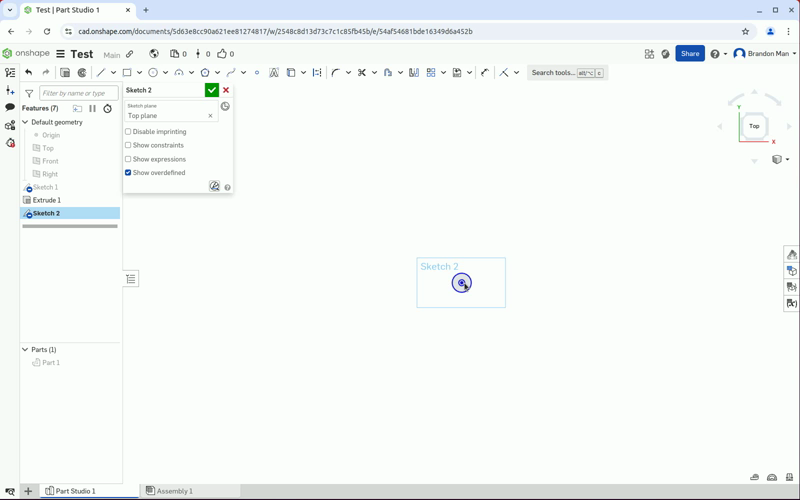
mouse_move(455, 282)
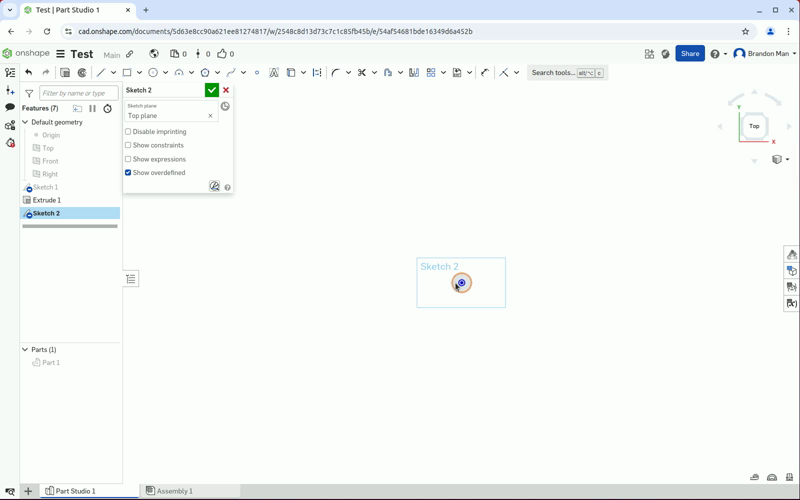
scroll(6)
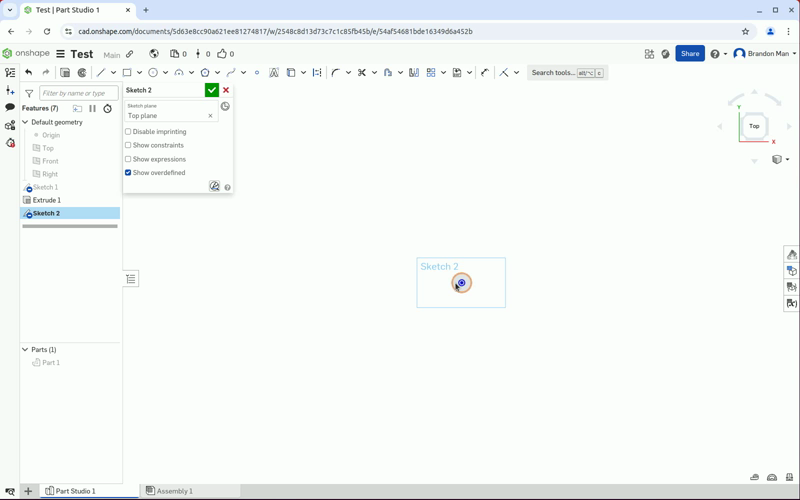
scroll(6)
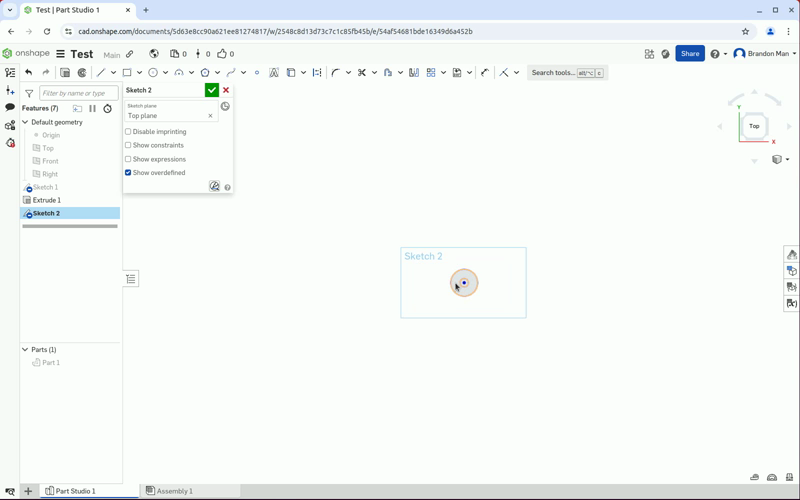
scroll(6)
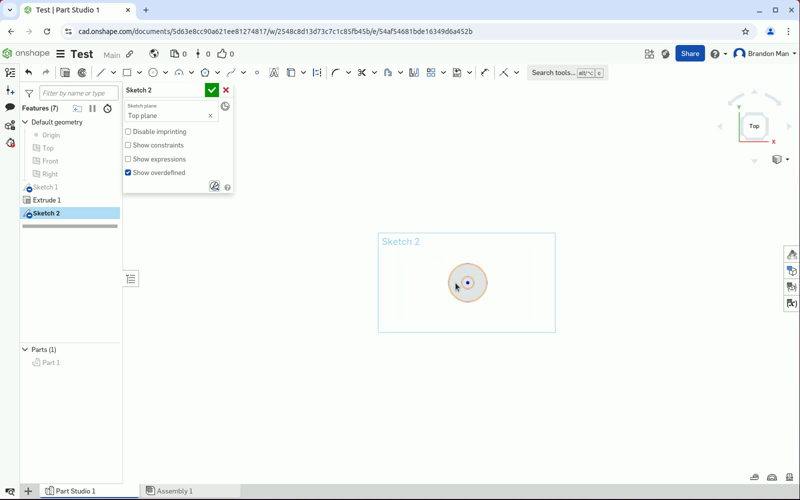
scroll(6)
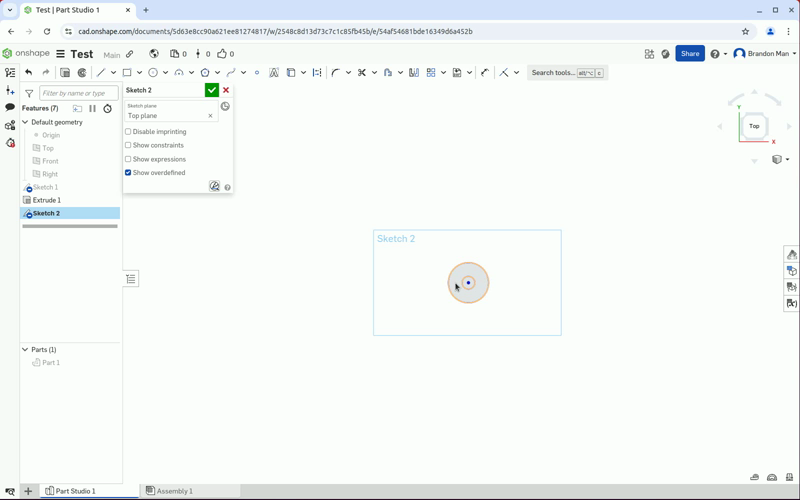
scroll(6)
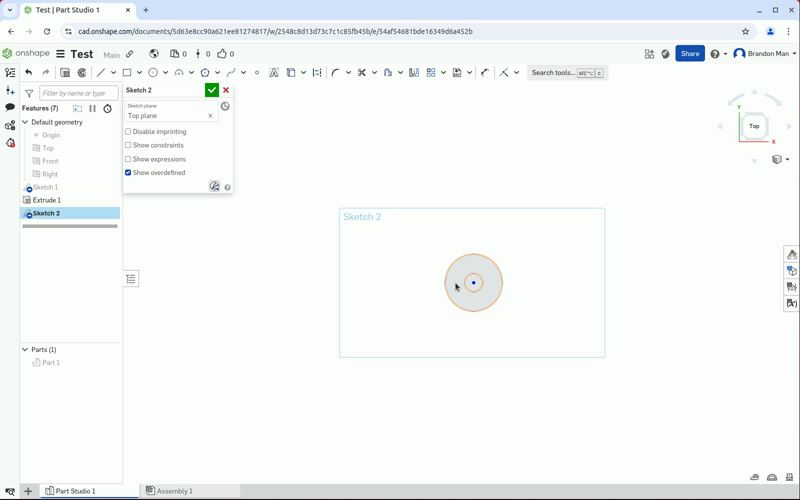
scroll(6)
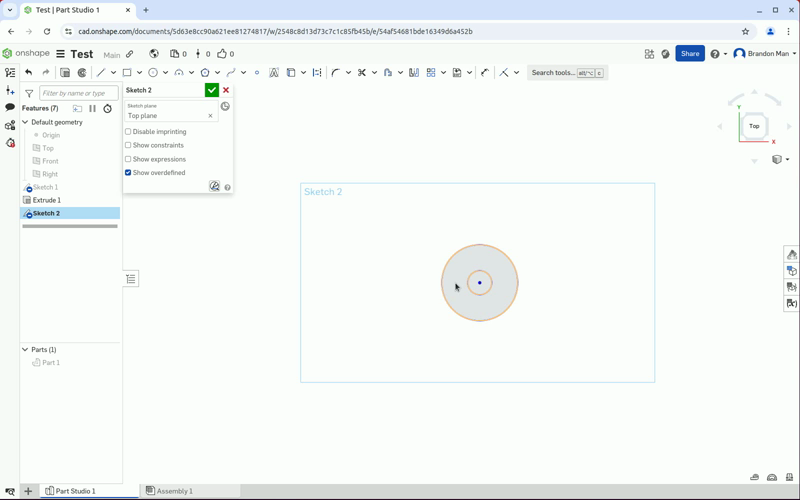
scroll(6)
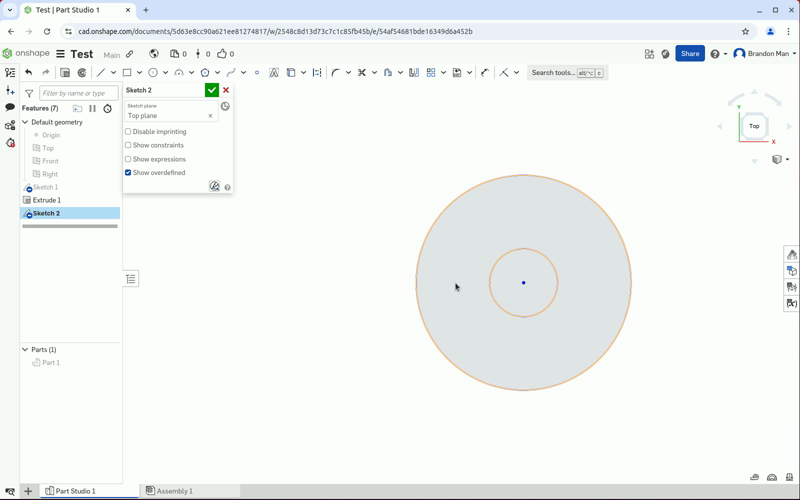
click(455, 282)
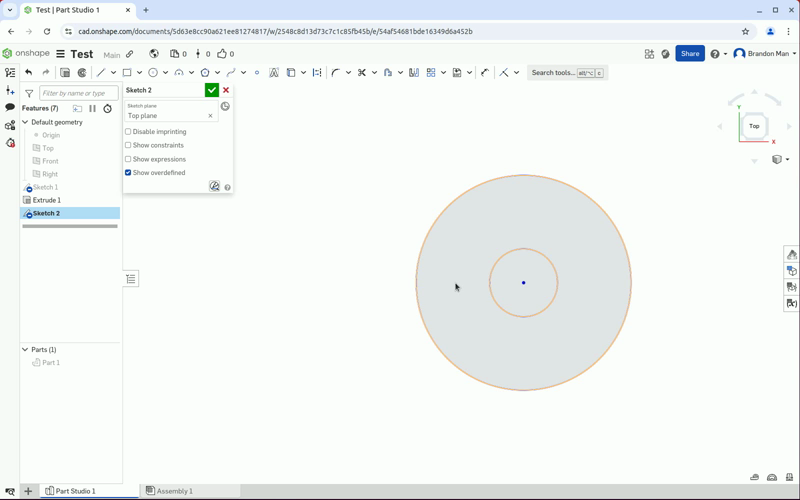
scroll(-6)
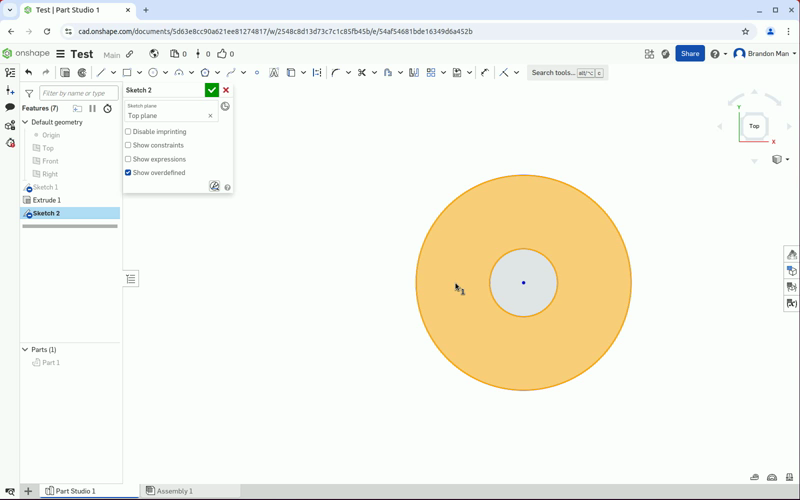
scroll(-6)
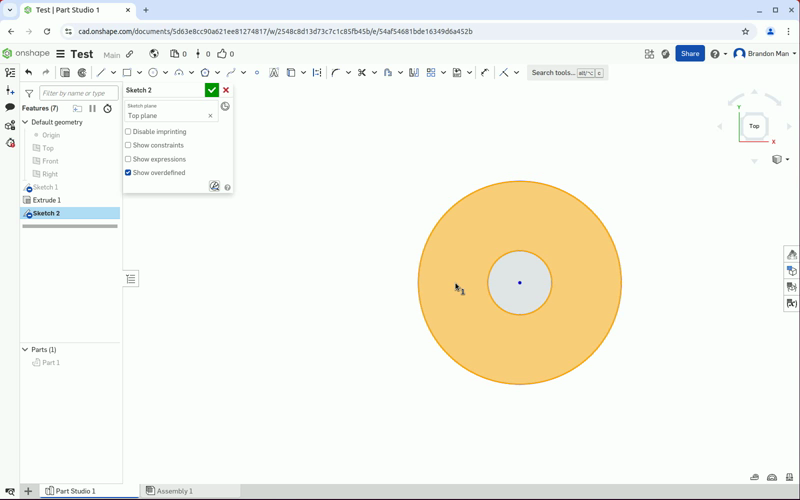
scroll(-6)
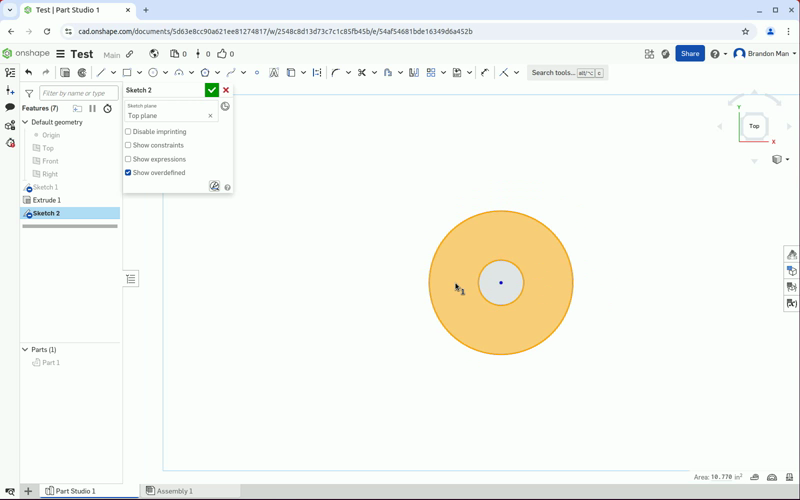
scroll(-6)
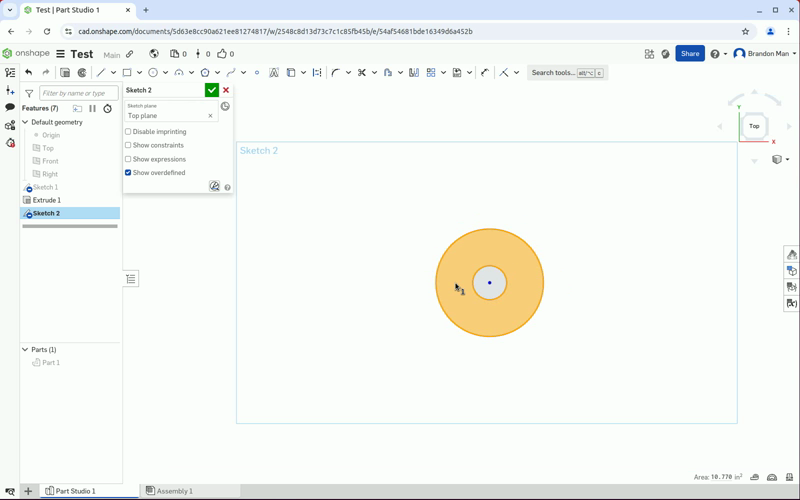
scroll(-6)
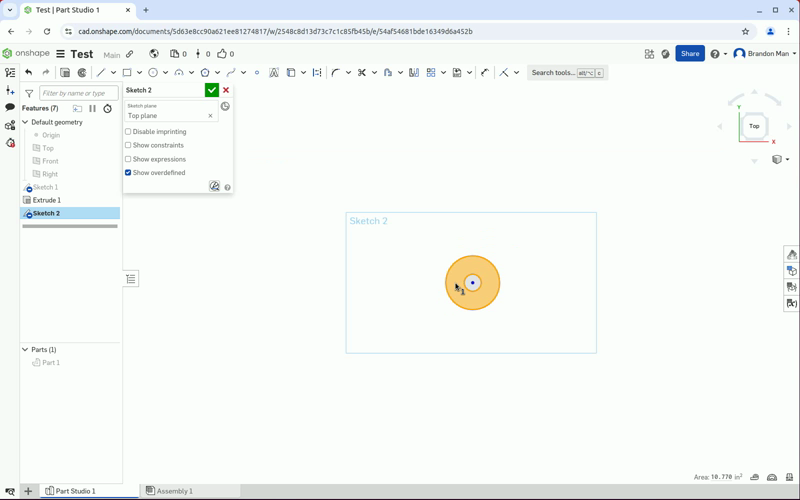
scroll(-6)
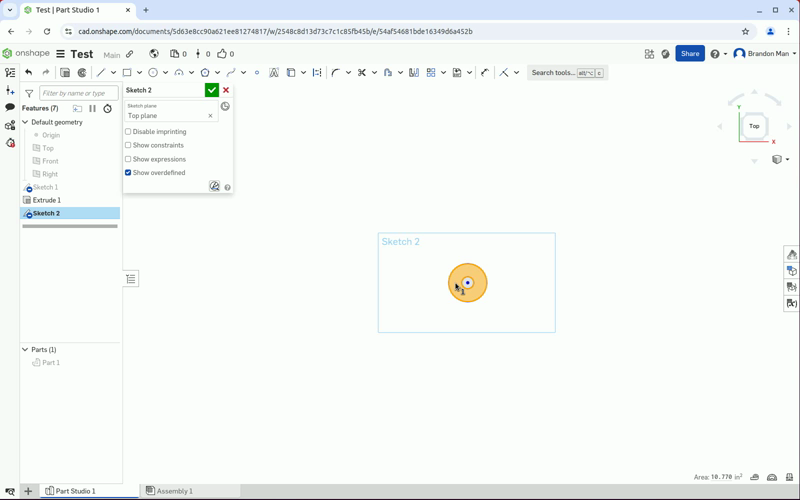
scroll(-6)
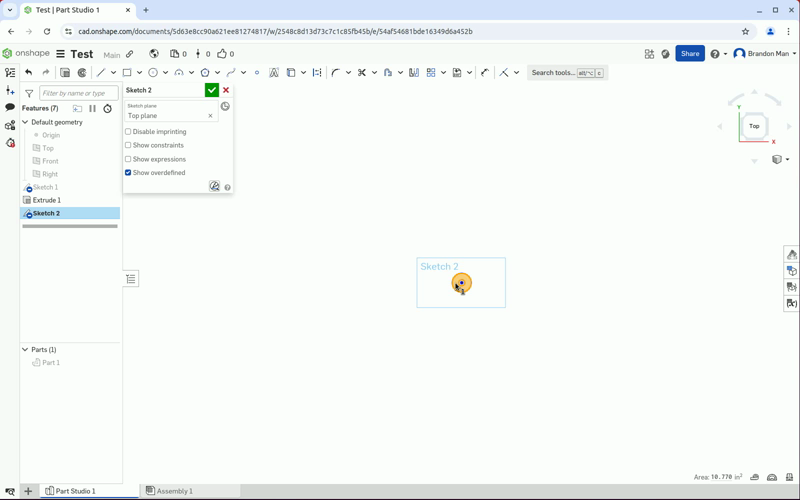
mouse_move(73, 352)
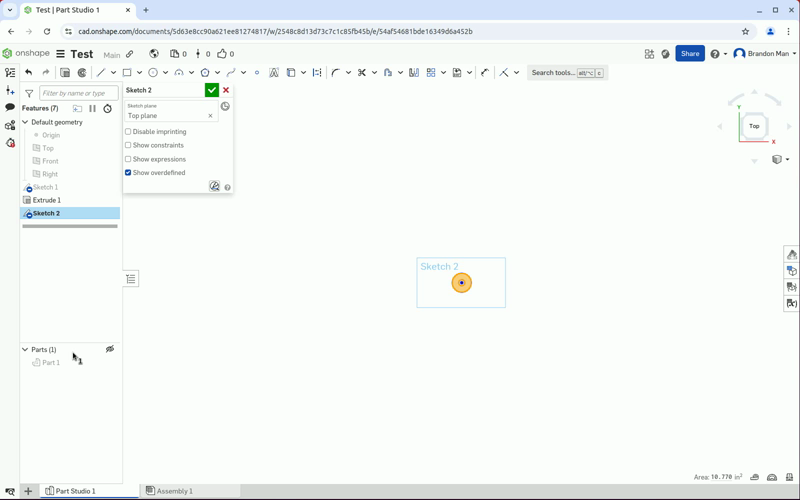
key(shift+y)
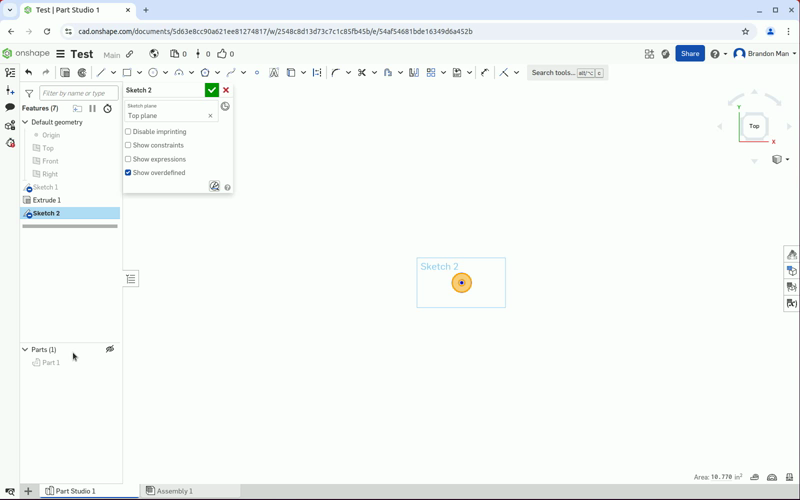
key(shift+e)
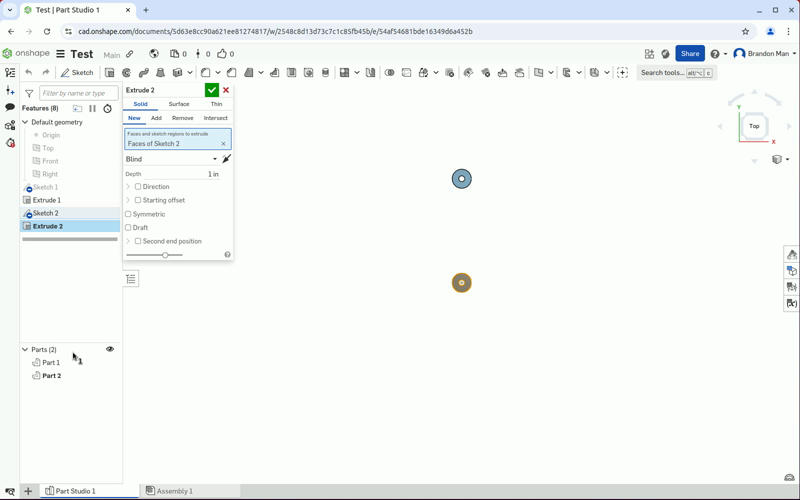
mouse_move(143, 106)
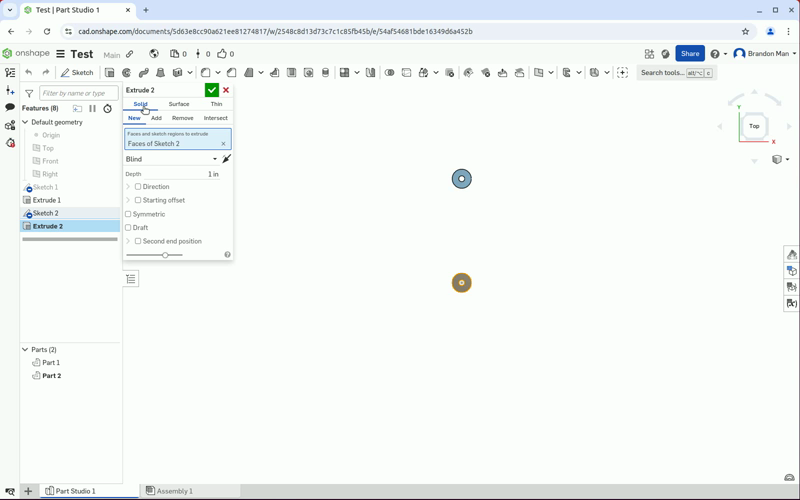
click(143, 106)
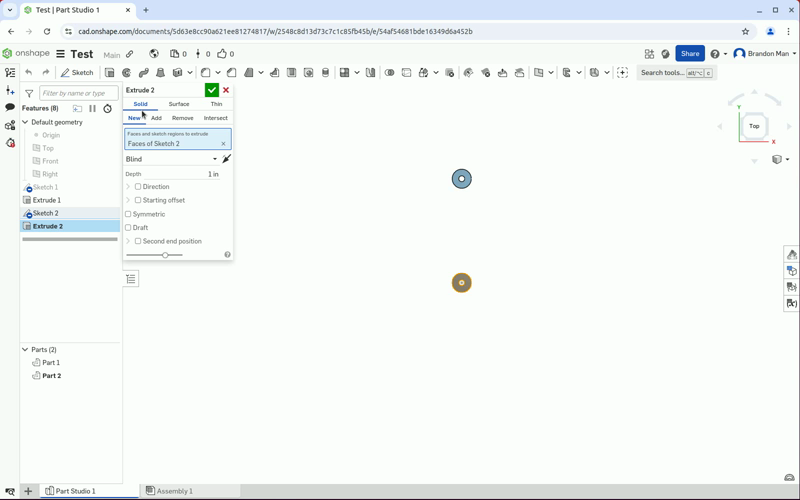
mouse_move(137, 120)
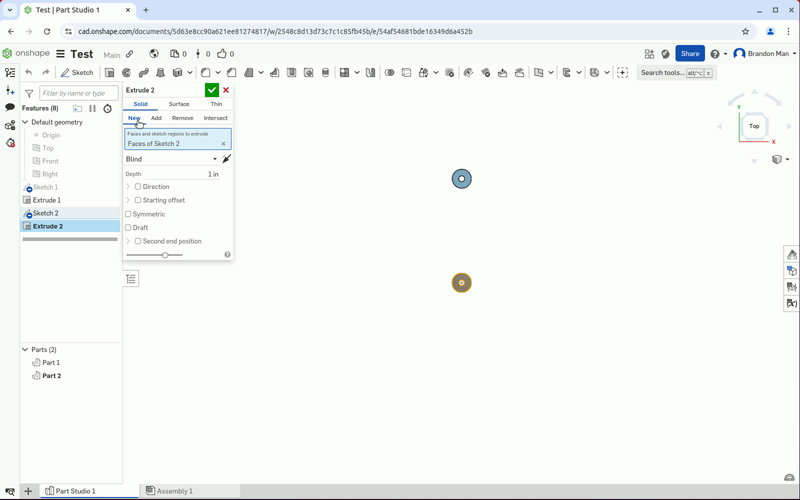
click(137, 120)
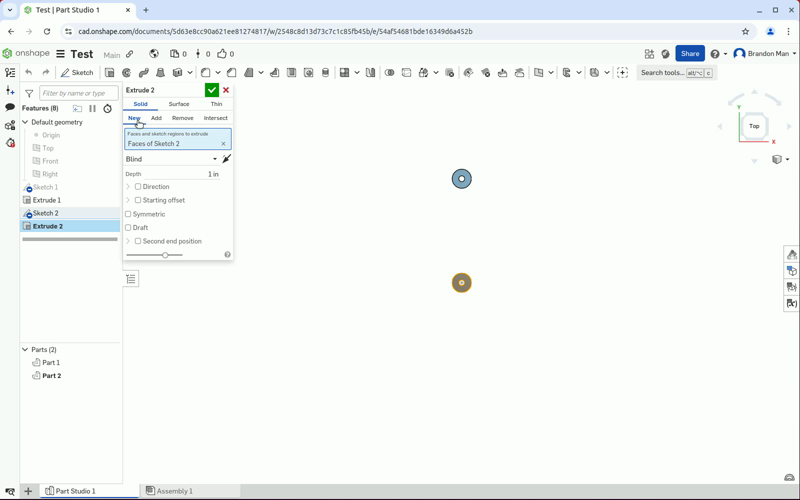
key(tab, 4)
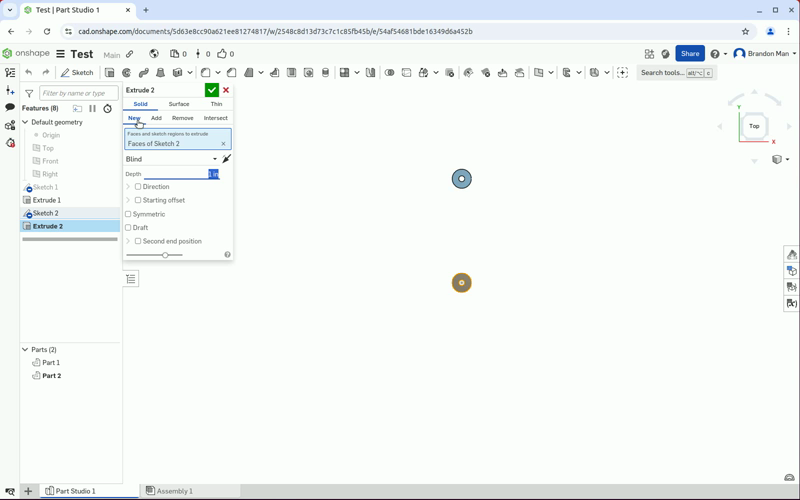
text(0.481)
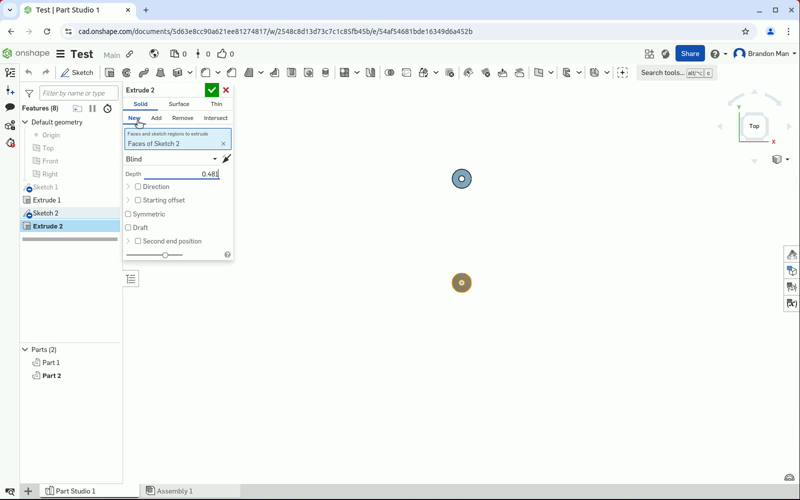
key(enter)
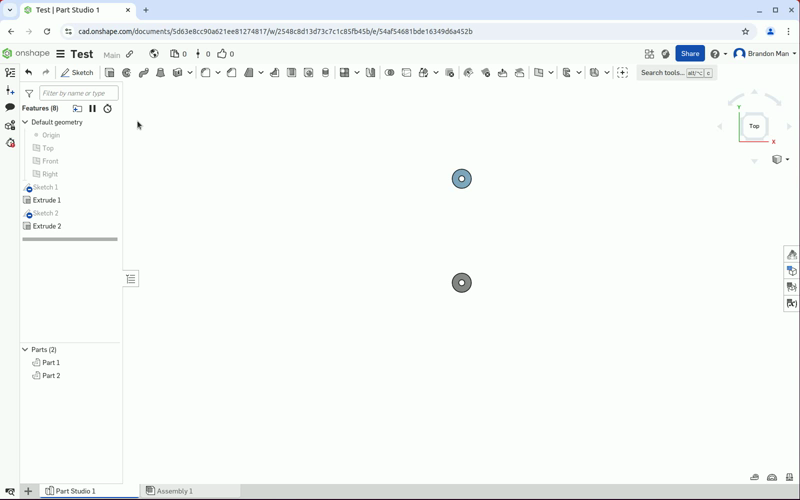
key(shift+h)
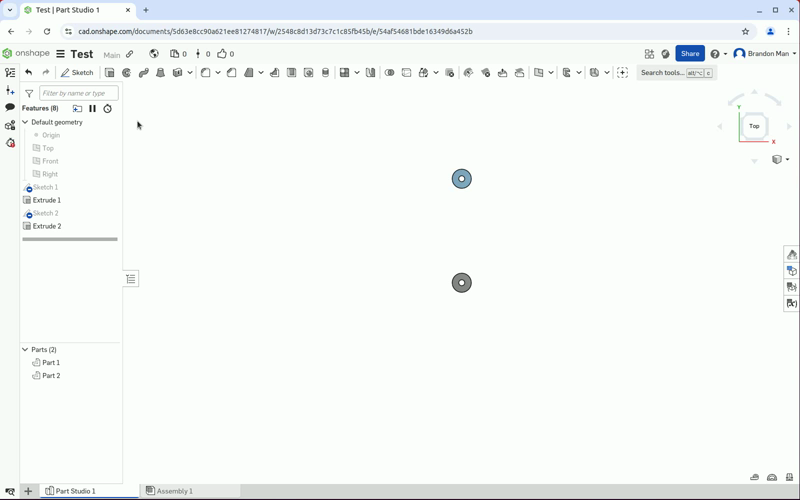
key(shift+h)
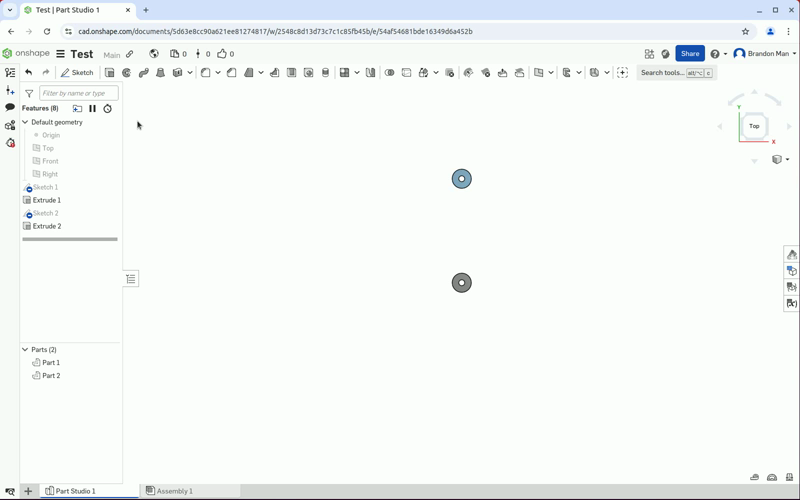
mouse_move(73, 189)
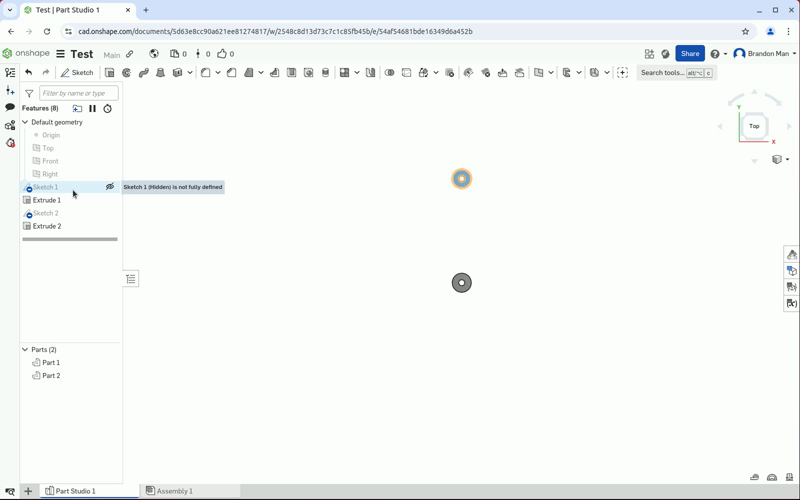
click(73, 189)
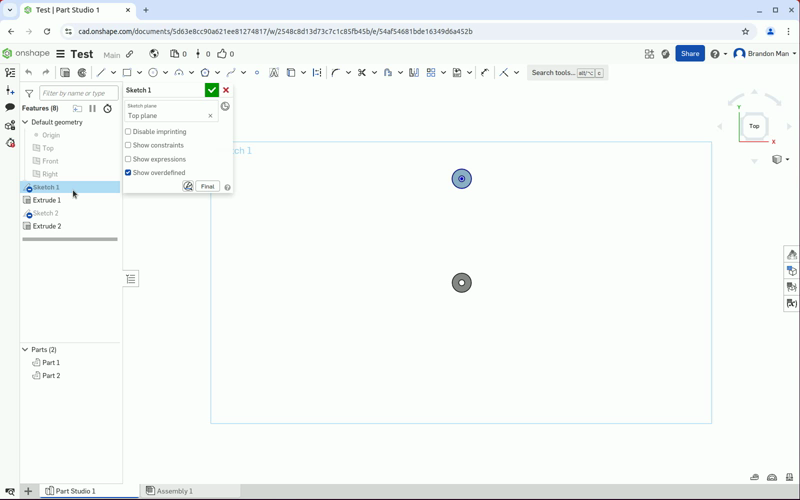
mouse_move(229, 92)
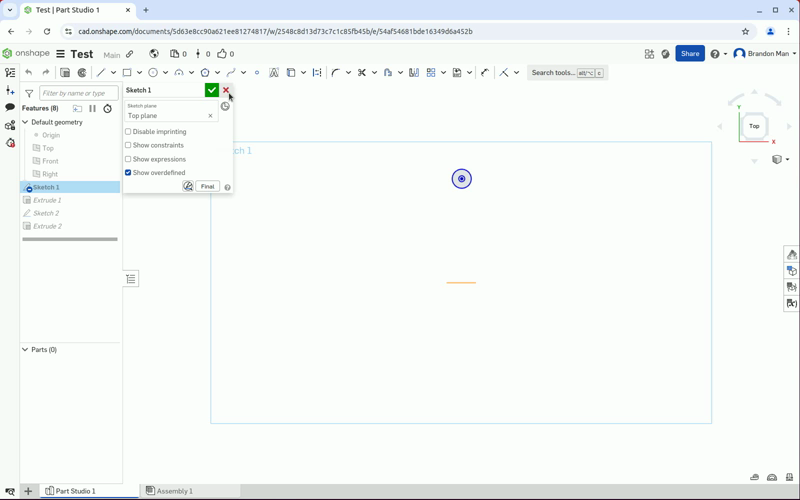
click(229, 92)
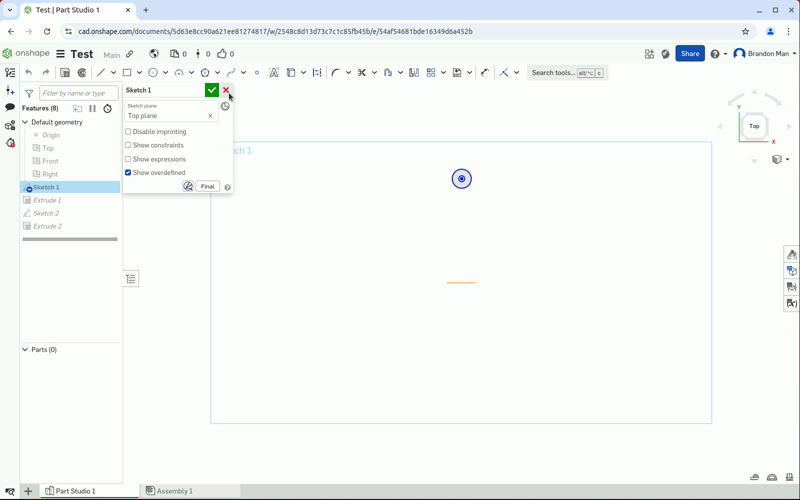
key(shift+s)
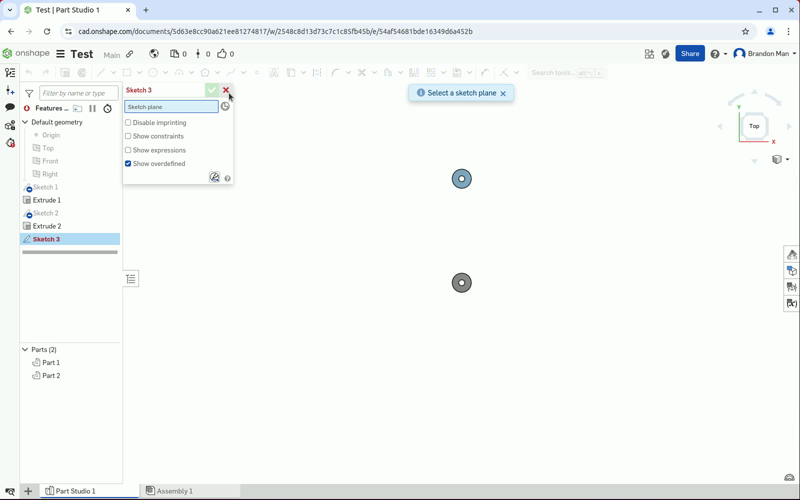
mouse_move(73, 150)
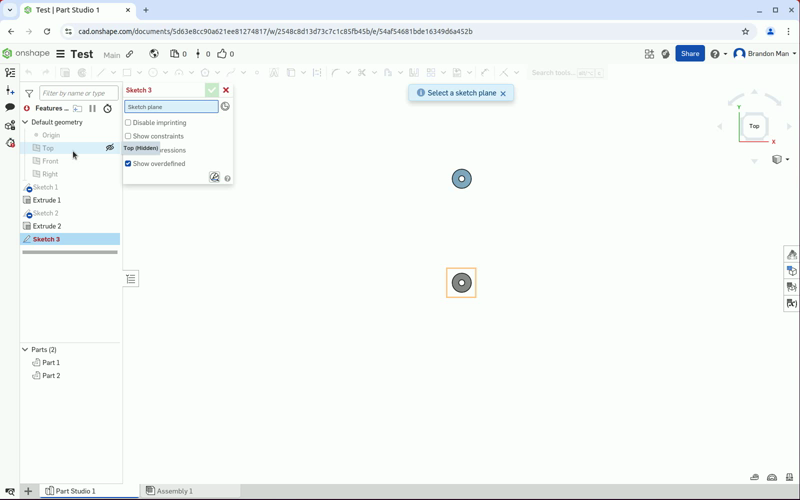
click(73, 150)
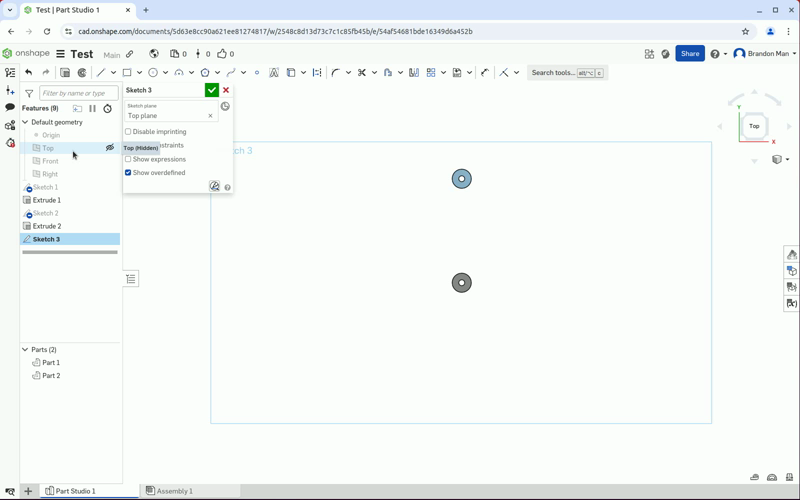
mouse_move(73, 352)
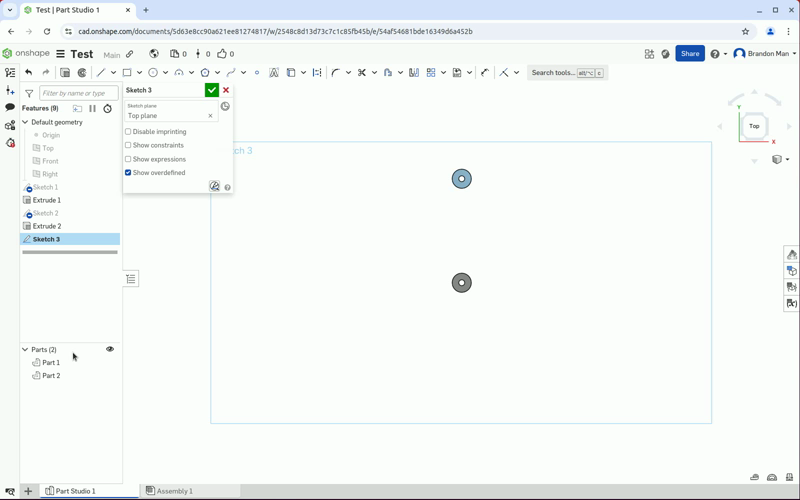
key(y)
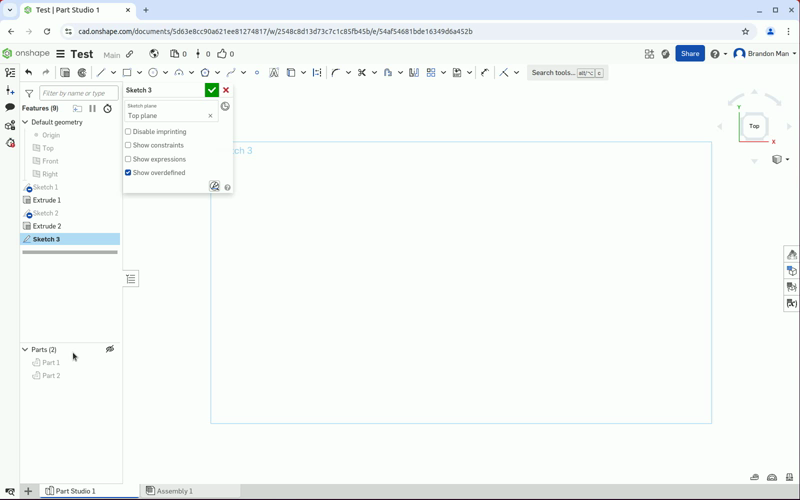
key(c)
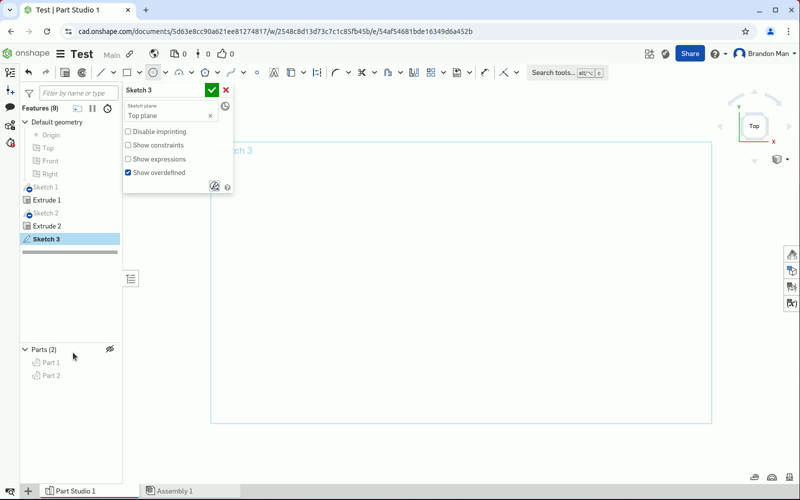
key_down(shift)
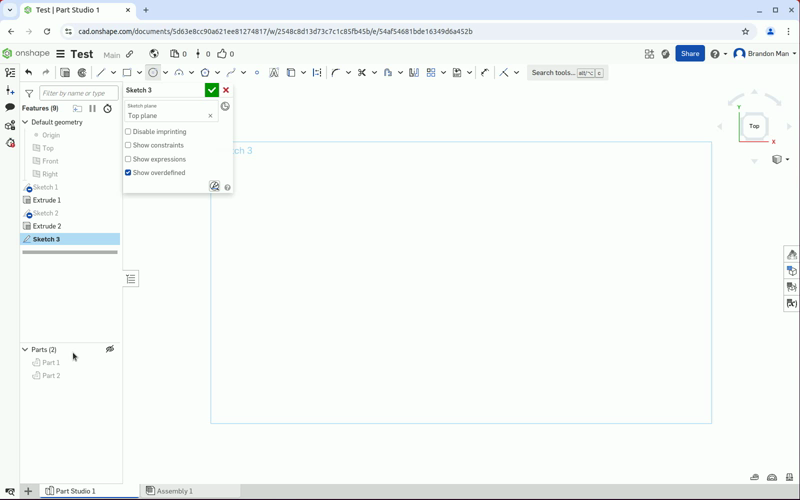
mouse_move(501, 282)
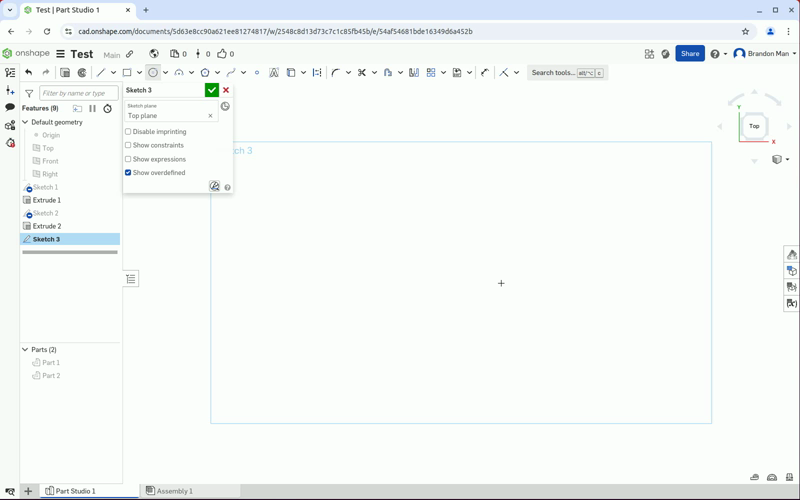
click(501, 282)
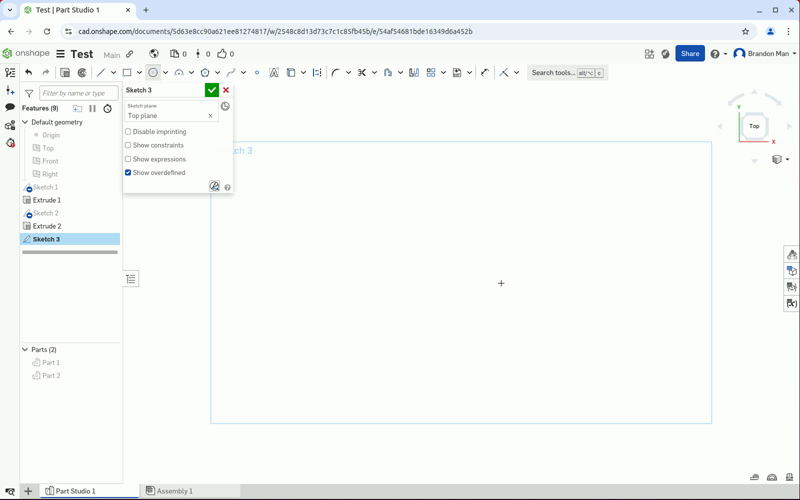
key_up(shift)
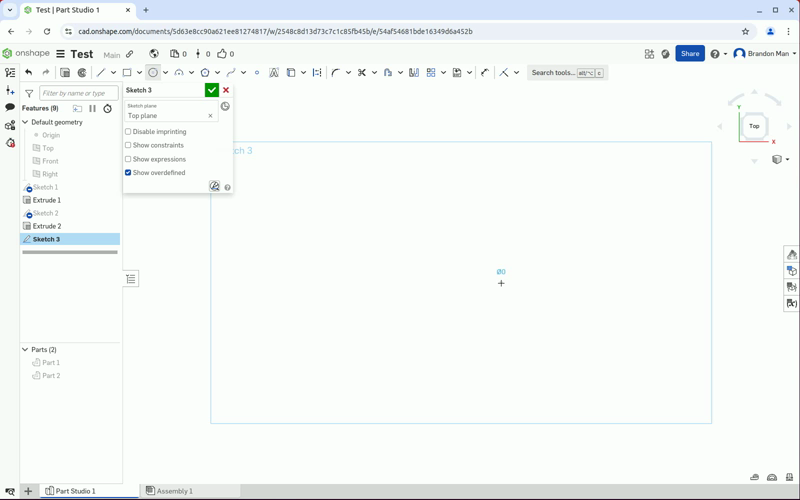
mouse_move(508, 282)
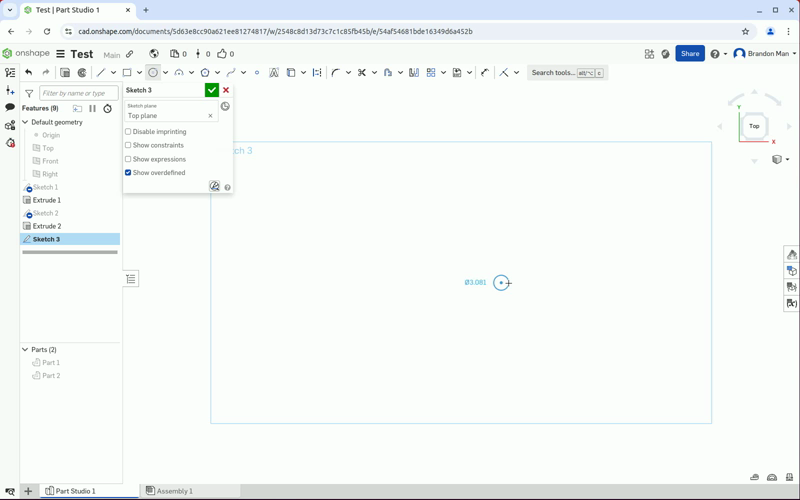
click(508, 282)
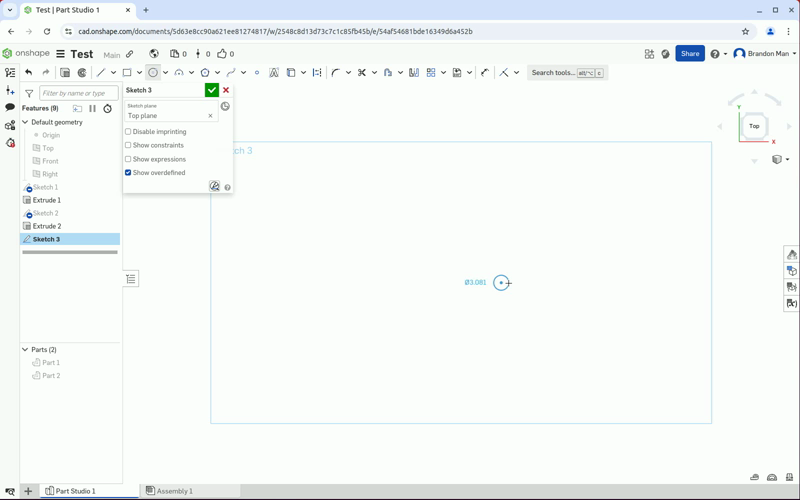
key(esc)
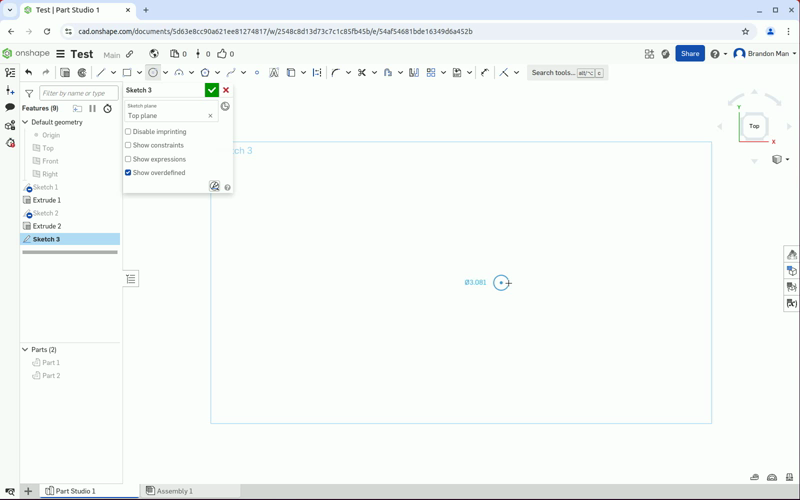
key(c)
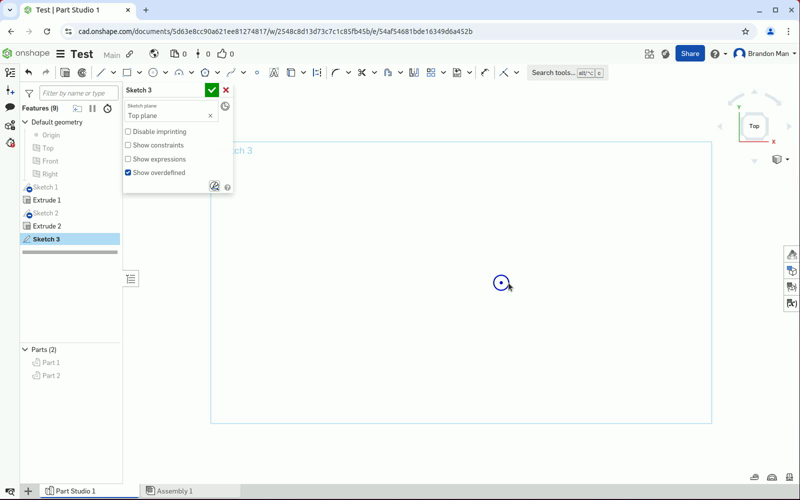
key_down(shift)
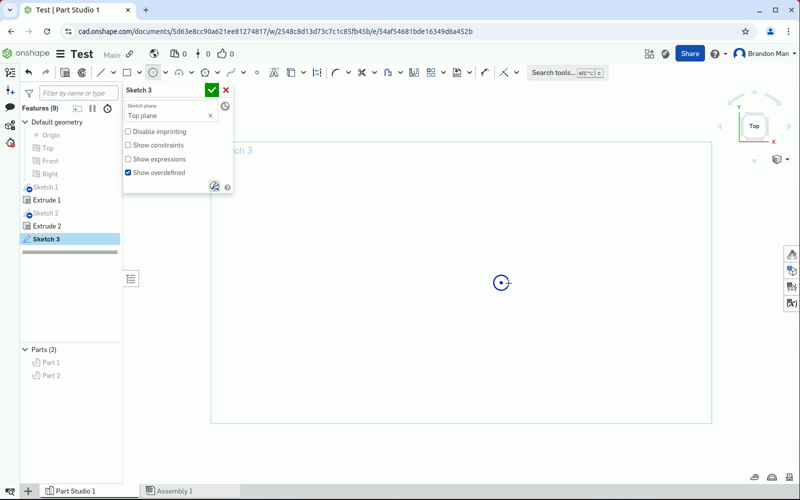
mouse_move(501, 282)
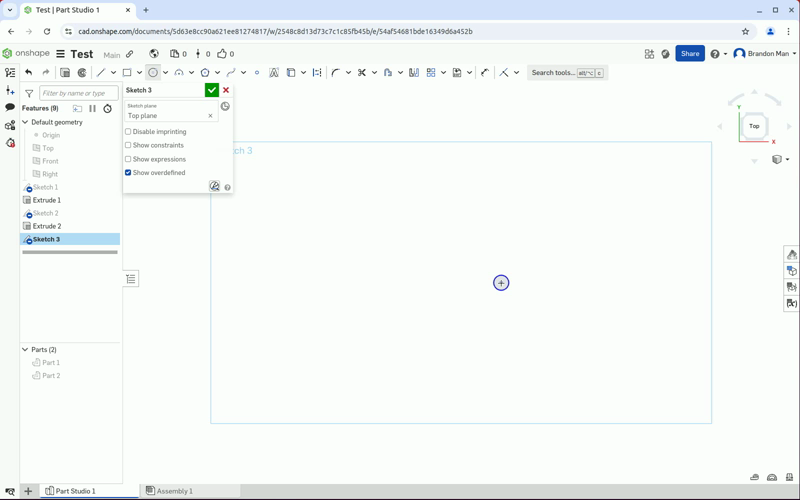
click(501, 282)
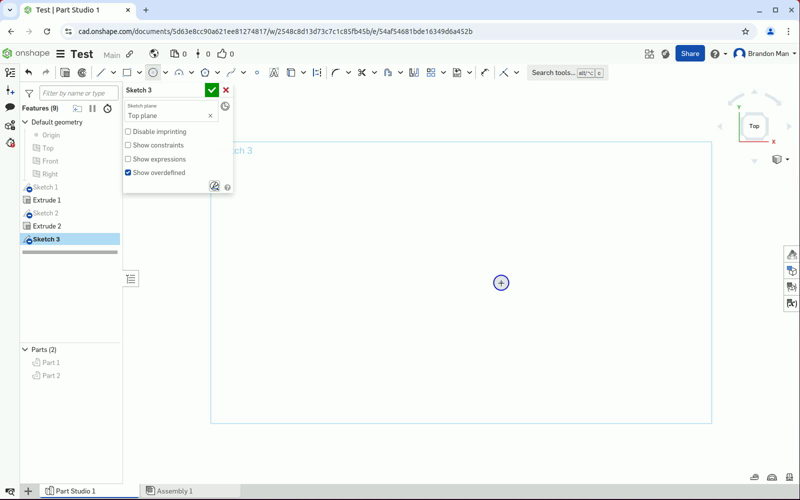
key_up(shift)
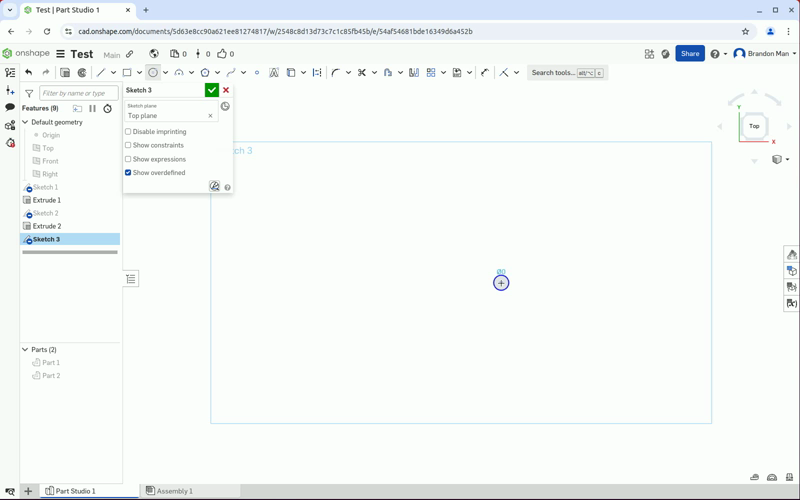
mouse_move(504, 282)
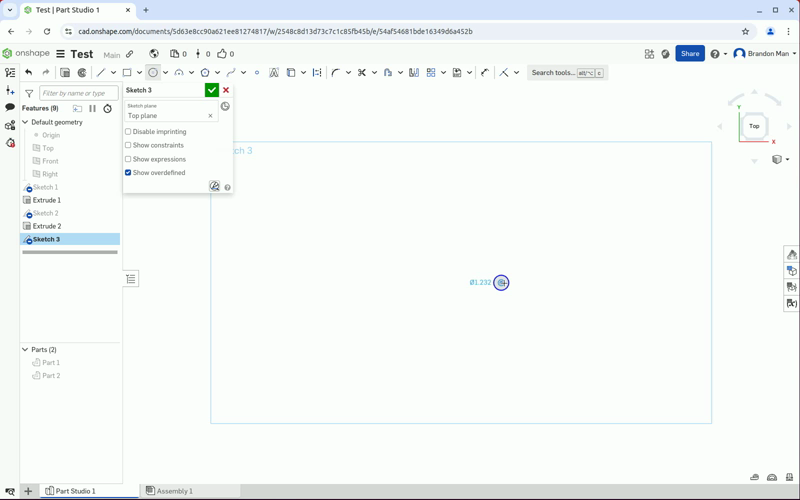
scroll(6)
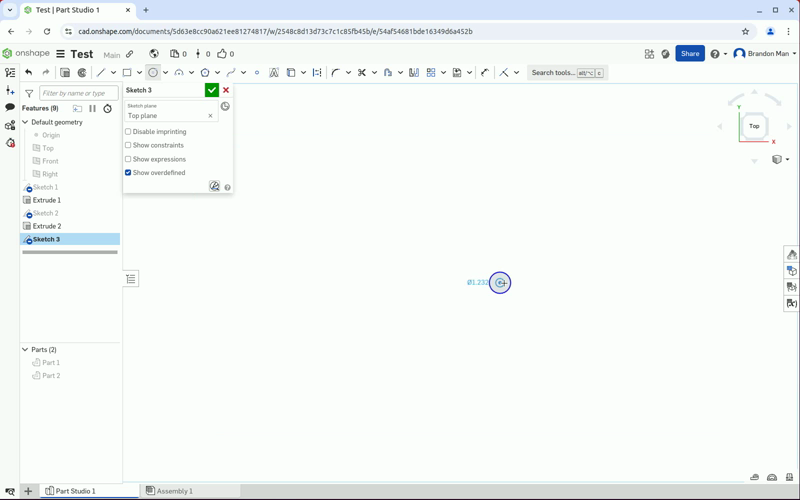
scroll(6)
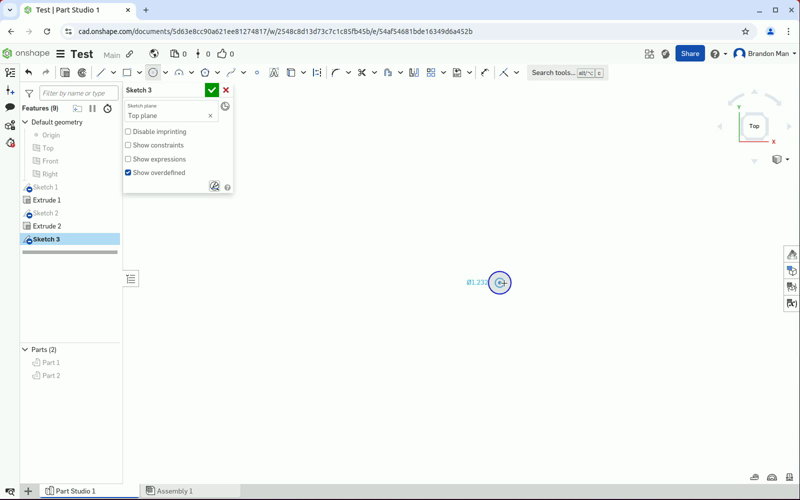
scroll(6)
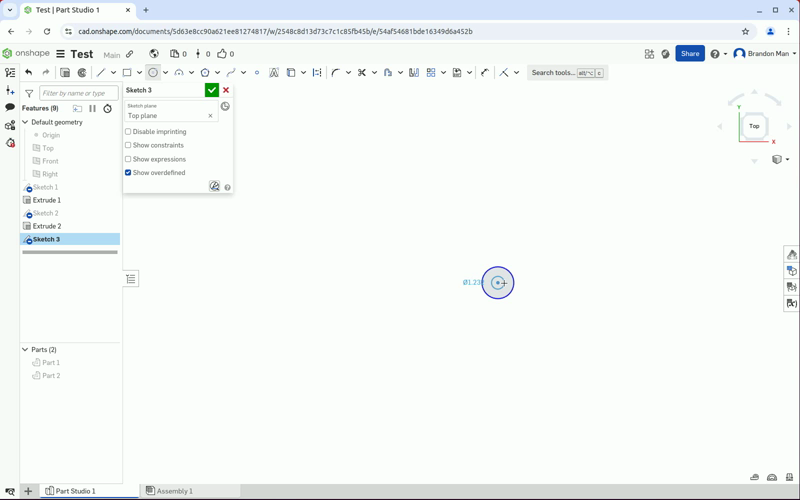
scroll(6)
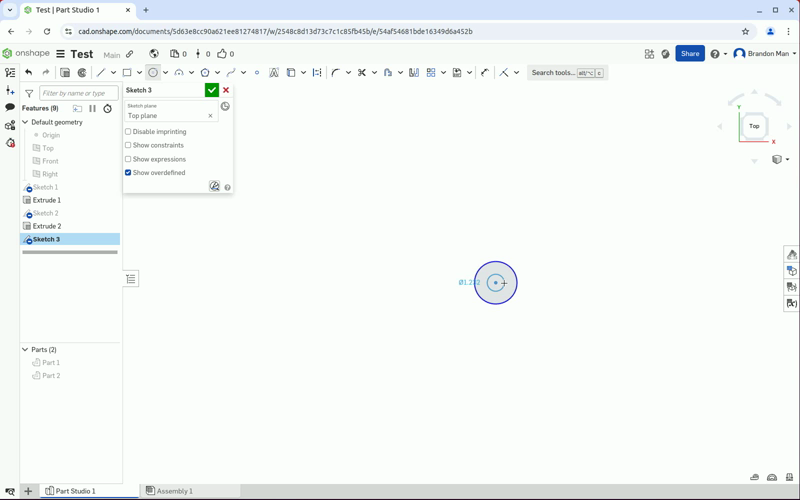
scroll(6)
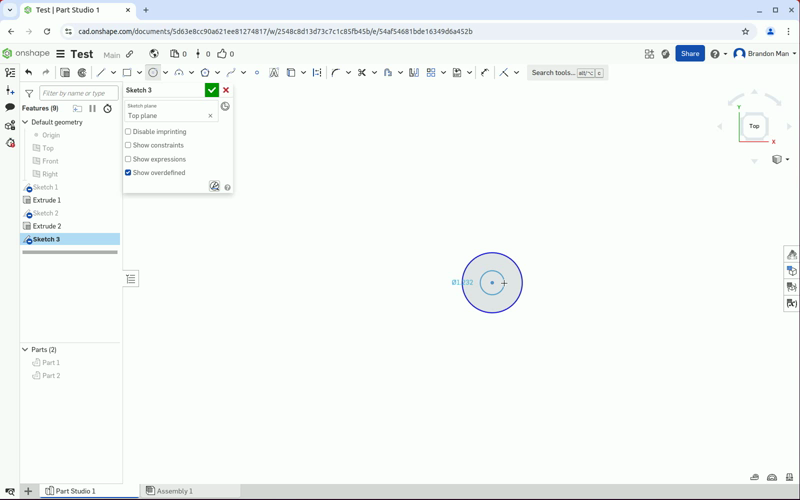
scroll(6)
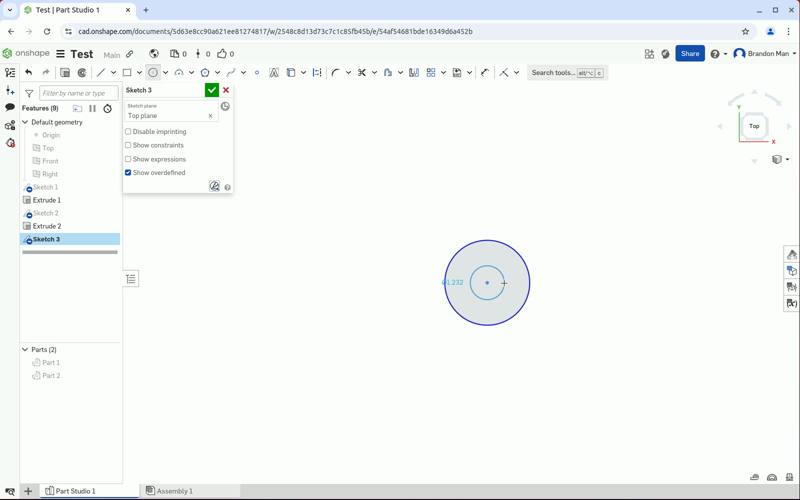
scroll(6)
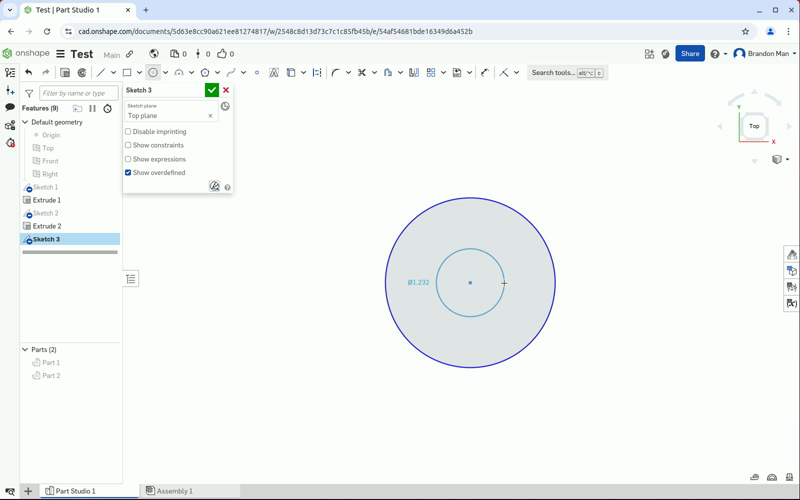
click(504, 282)
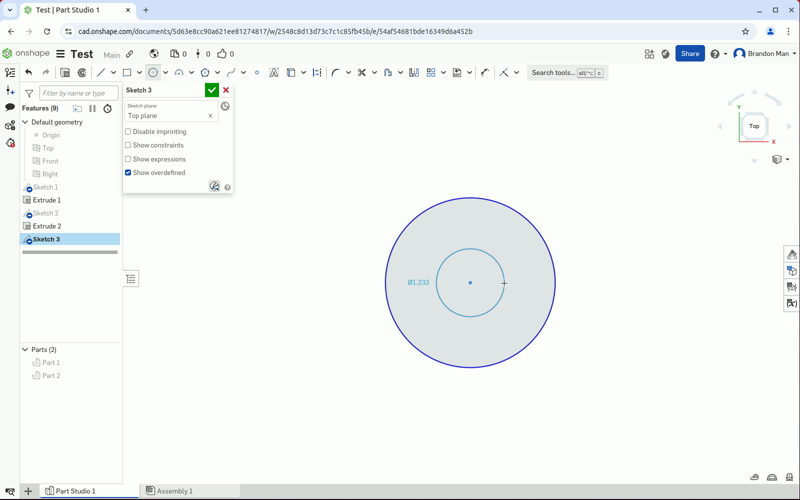
scroll(-6)
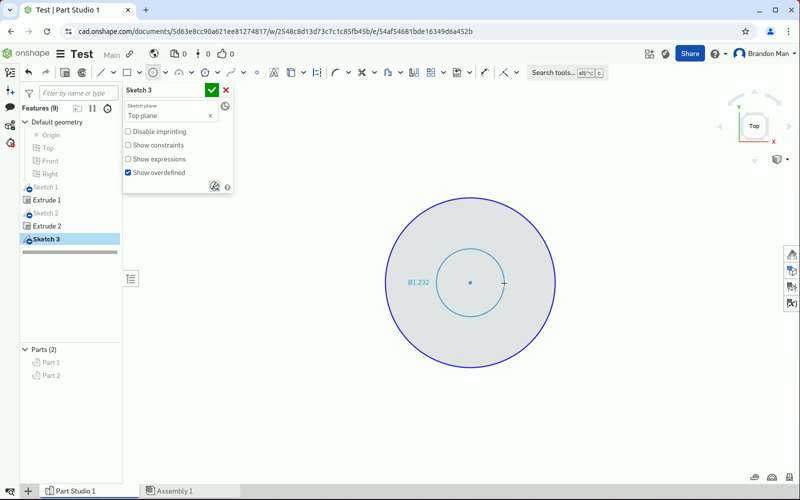
scroll(-6)
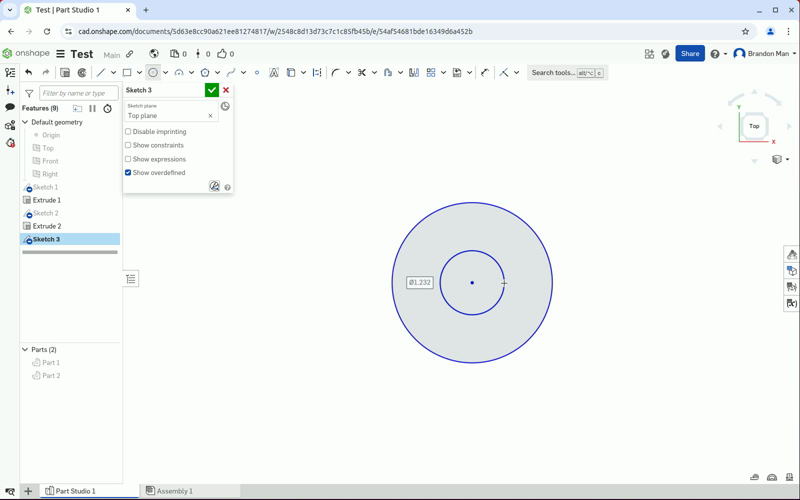
scroll(-6)
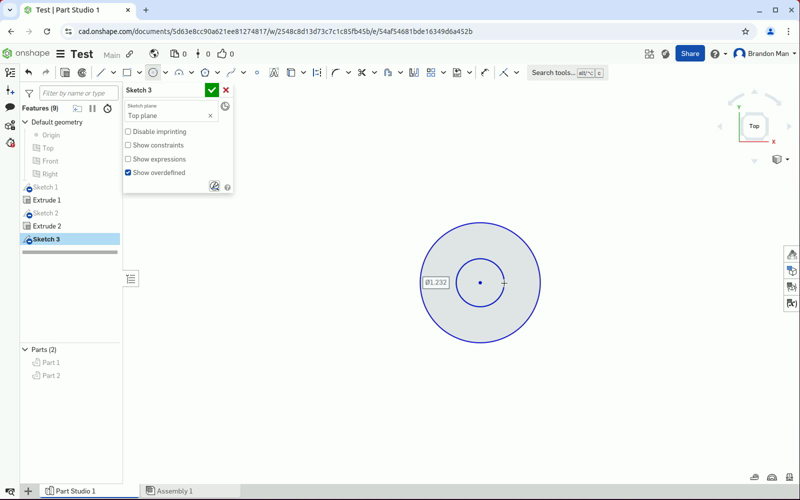
scroll(-6)
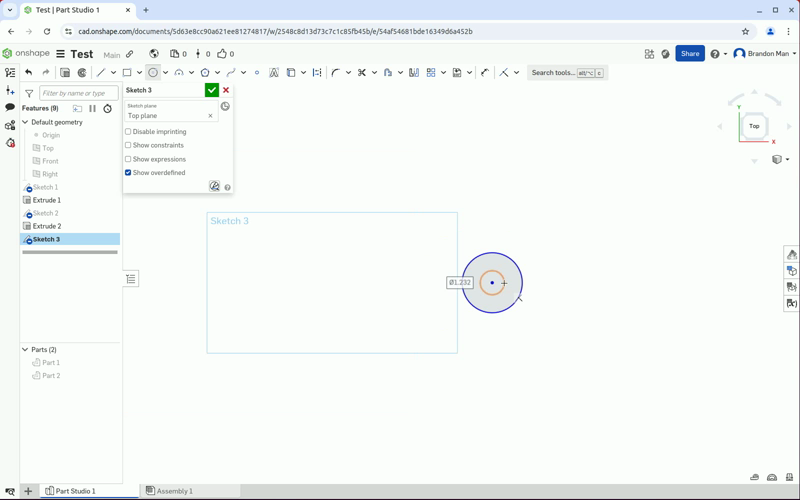
scroll(-6)
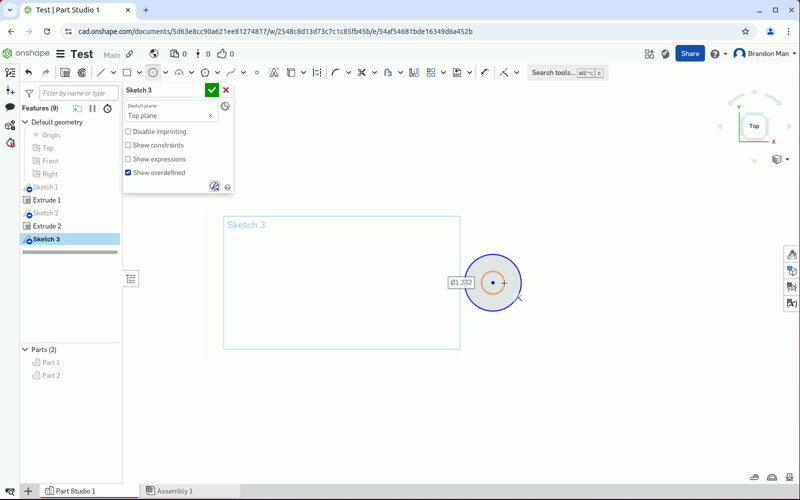
scroll(-6)
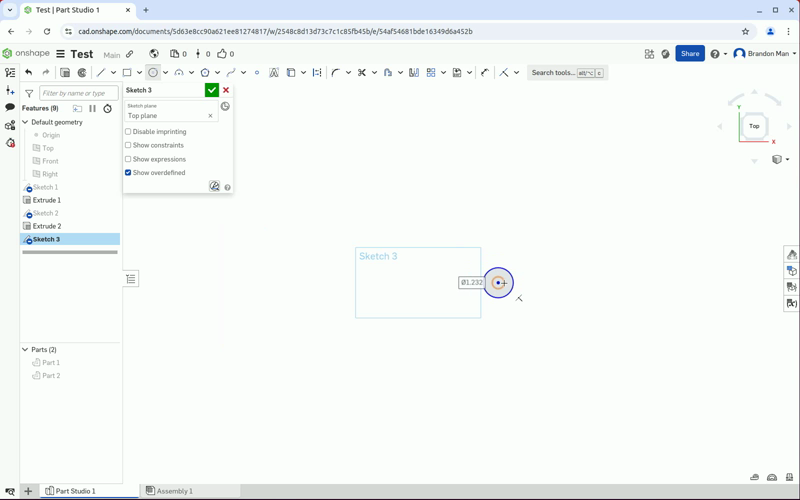
scroll(-6)
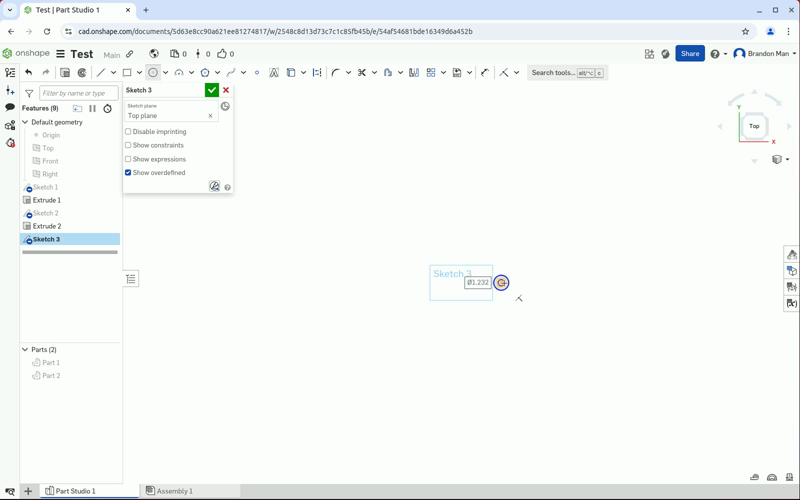
key(esc)
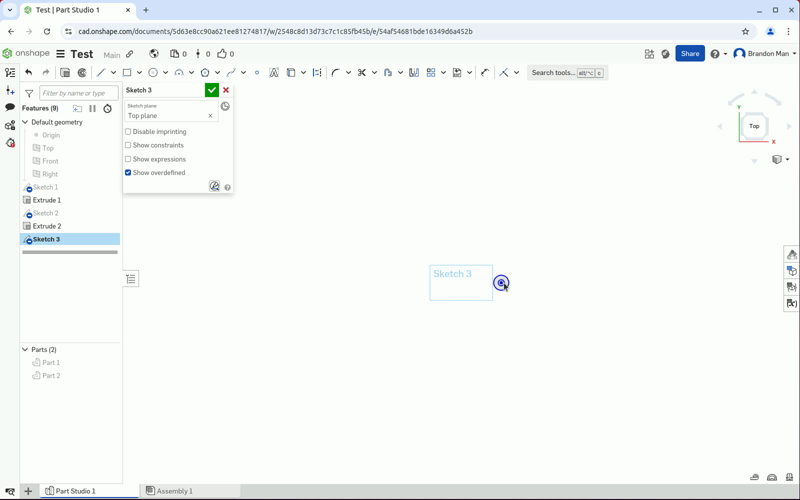
mouse_move(502, 288)
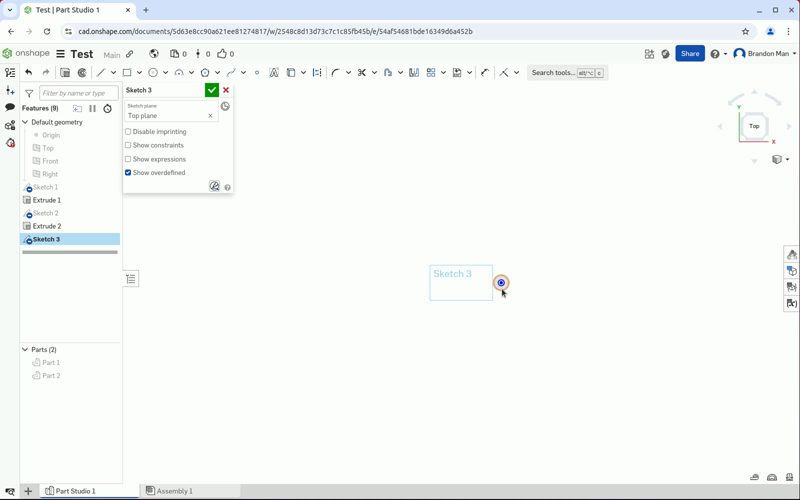
scroll(6)
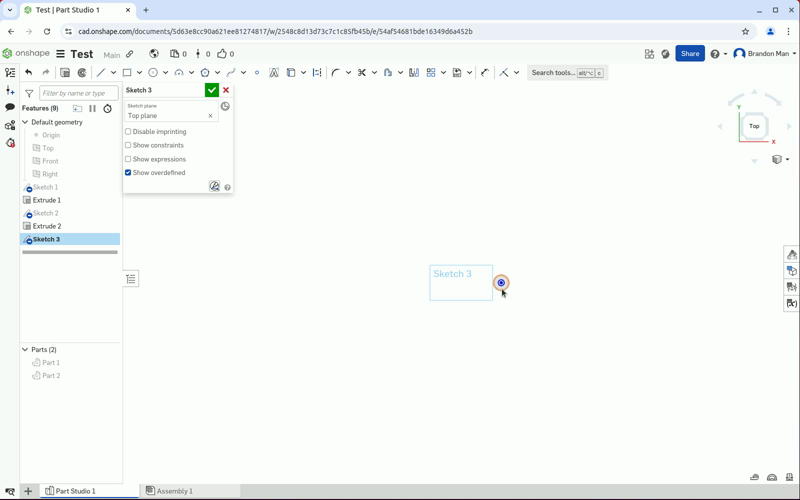
scroll(6)
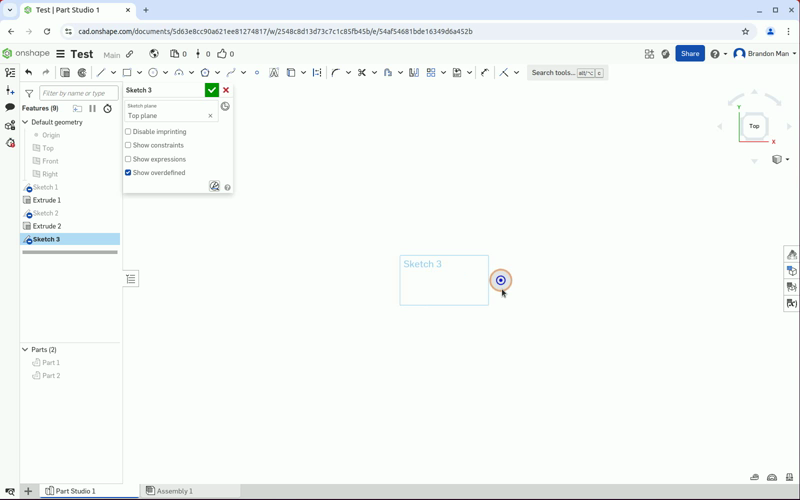
scroll(6)
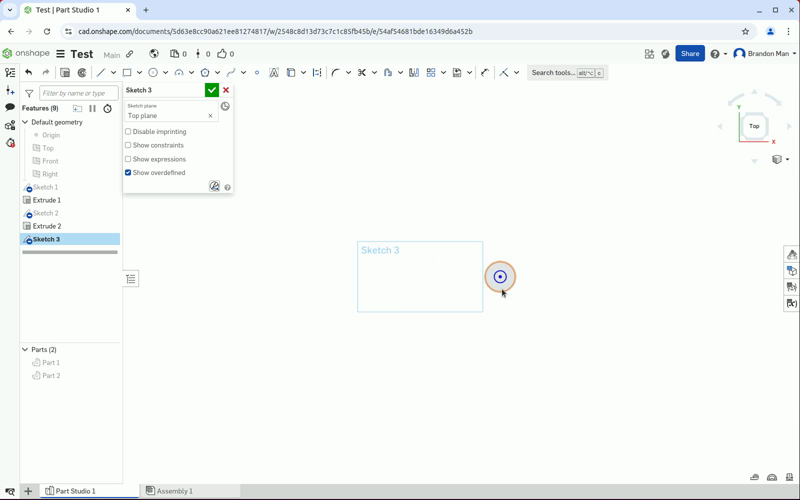
scroll(6)
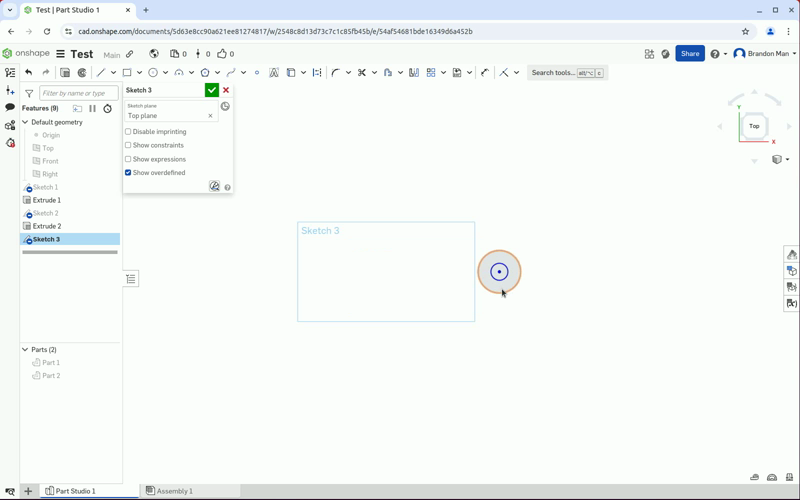
scroll(6)
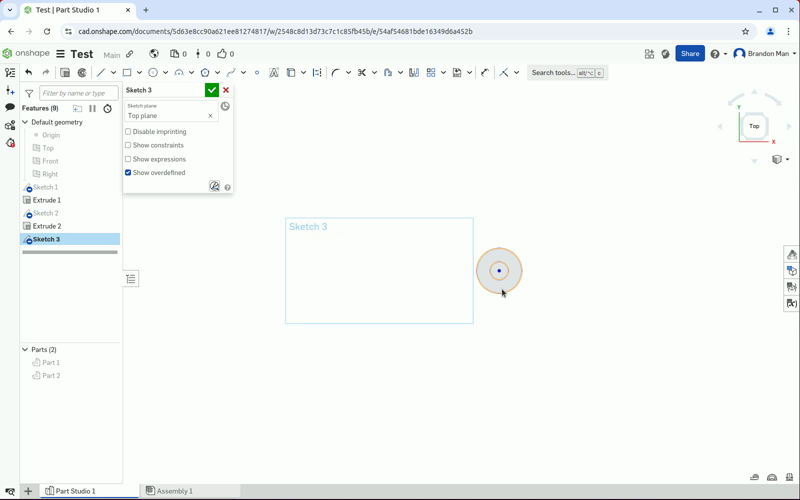
scroll(6)
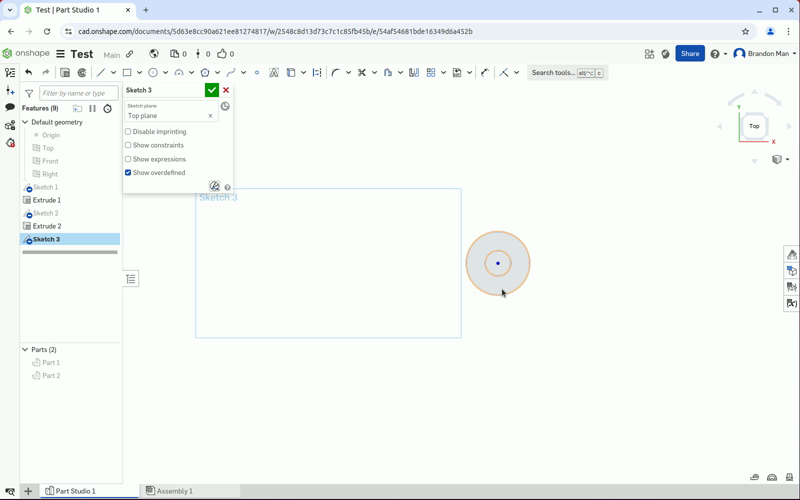
scroll(6)
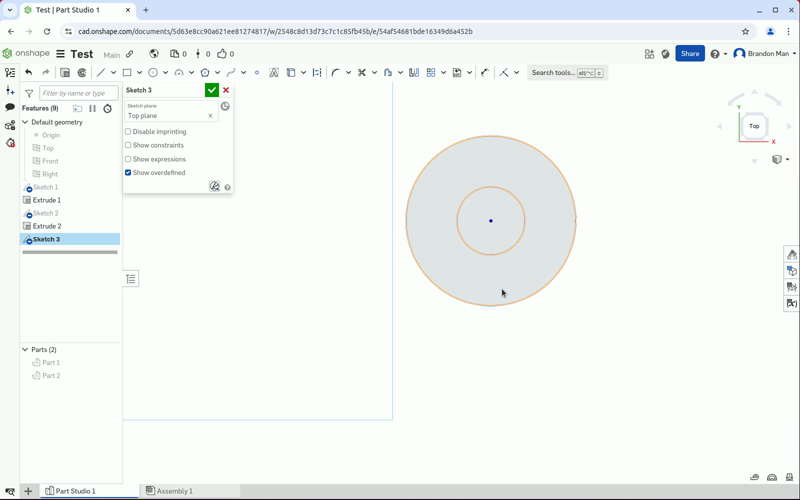
click(502, 288)
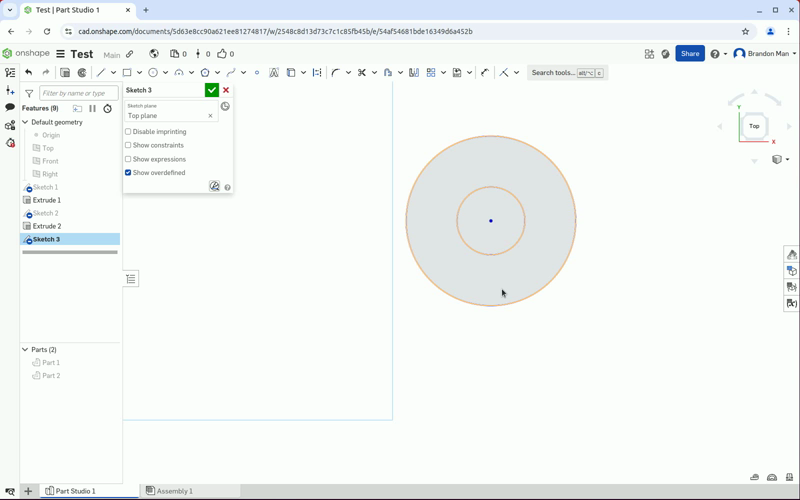
scroll(-6)
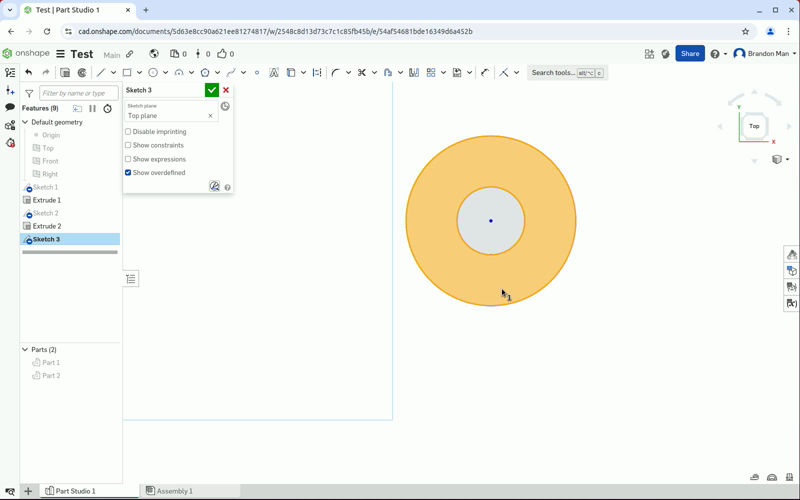
scroll(-6)
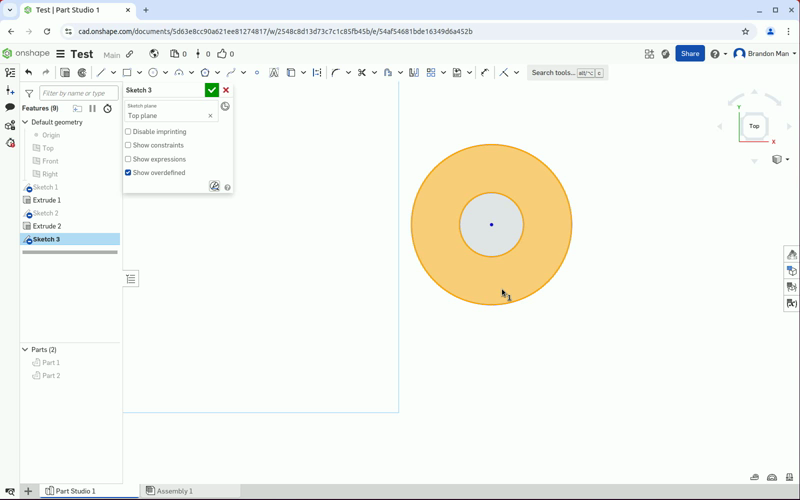
scroll(-6)
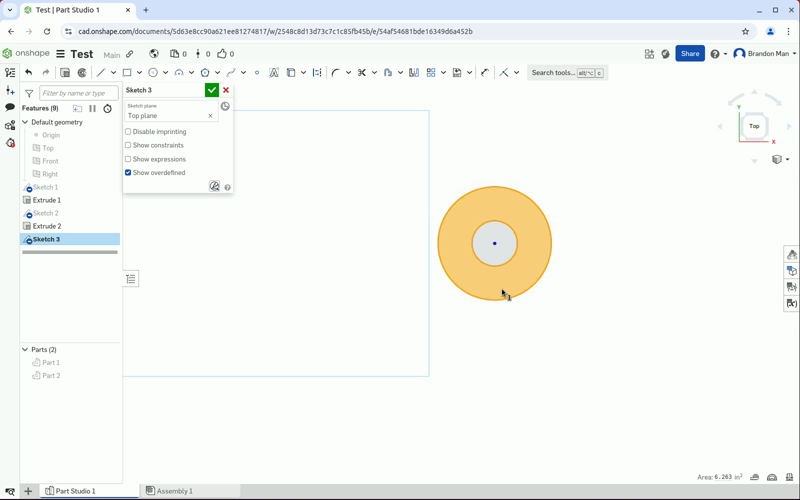
scroll(-6)
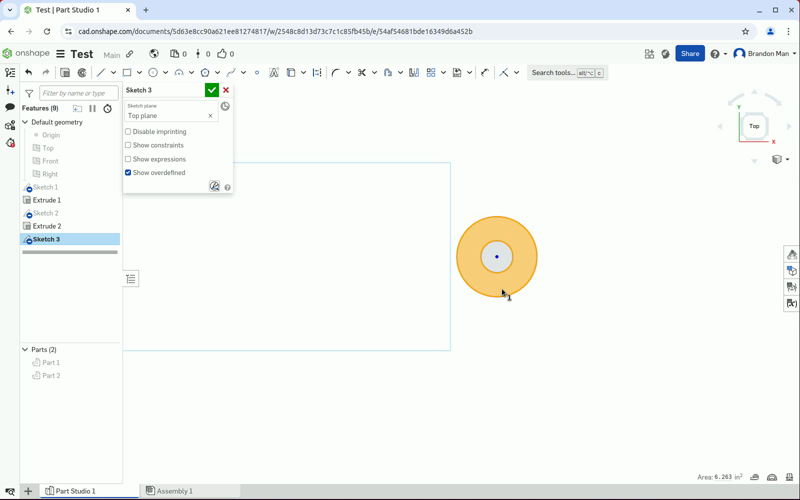
scroll(-6)
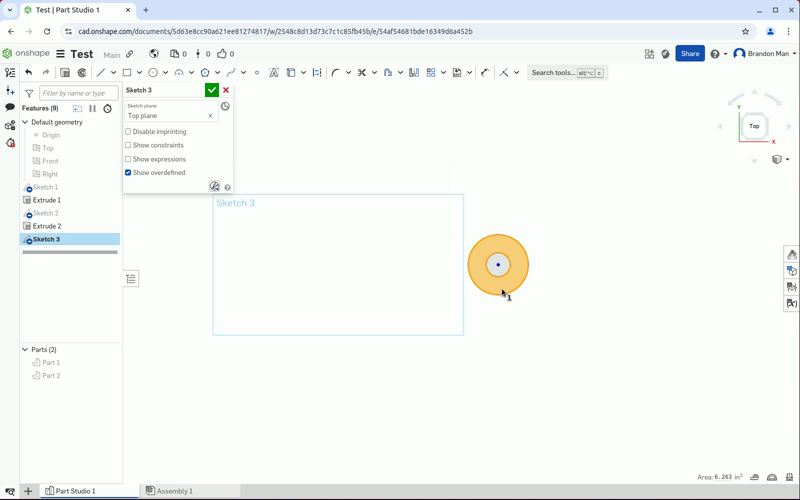
scroll(-6)
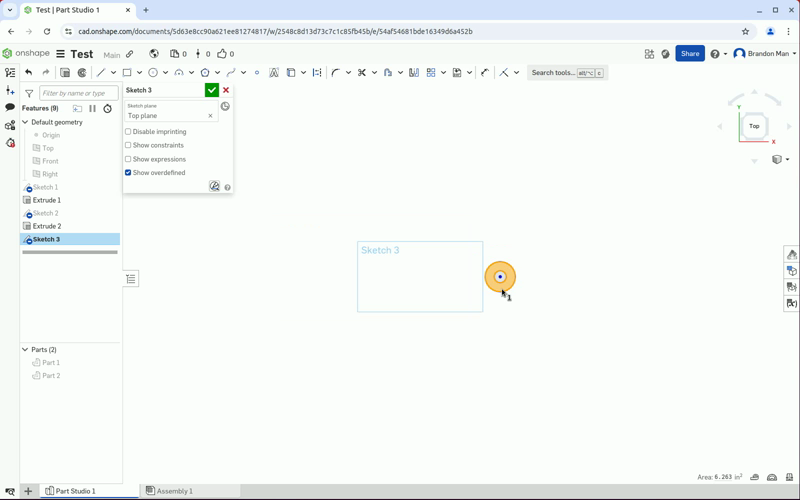
scroll(-6)
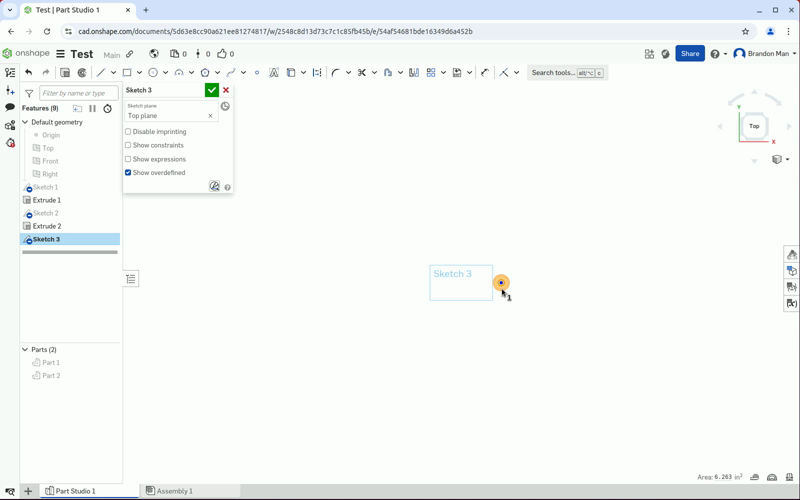
mouse_move(73, 352)
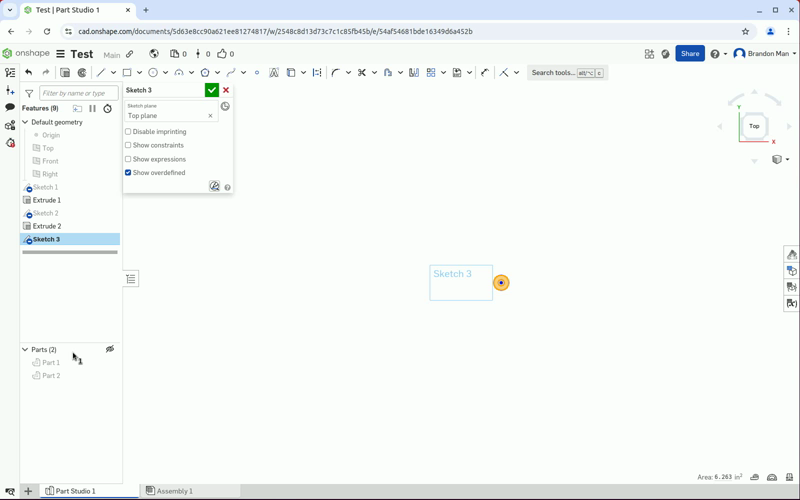
key(shift+y)
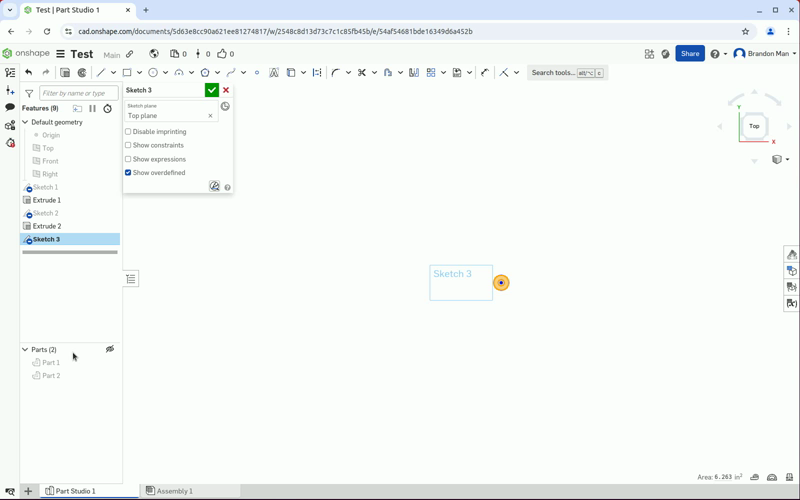
key(shift+e)
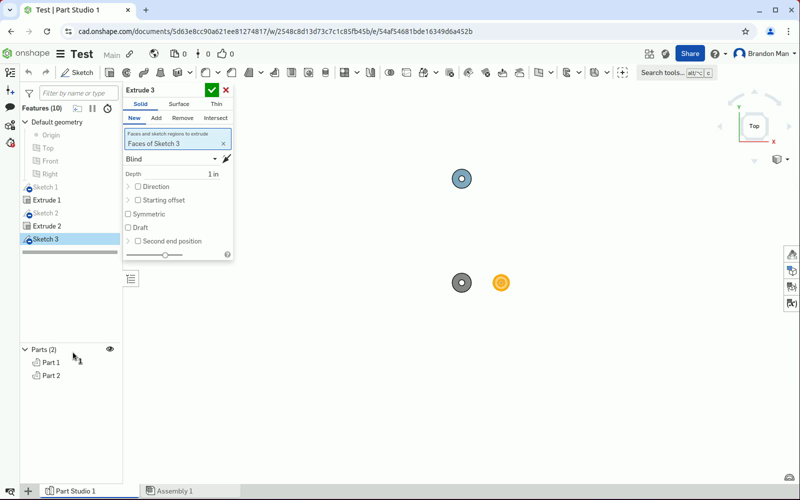
mouse_move(143, 106)
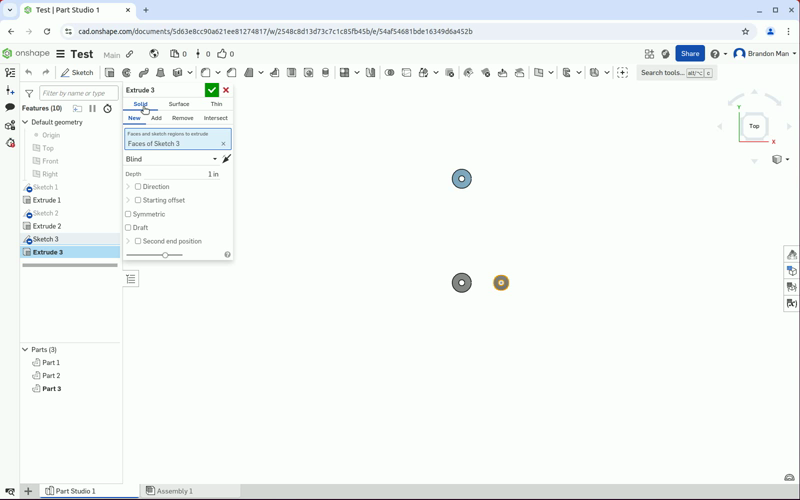
click(143, 106)
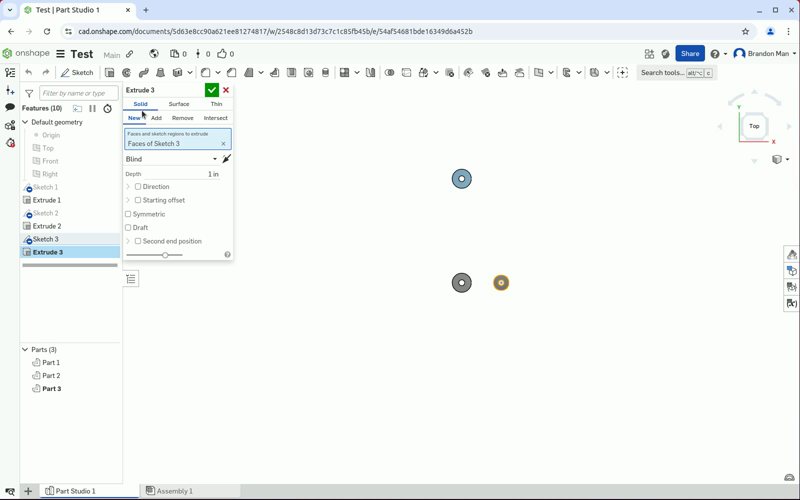
mouse_move(137, 120)
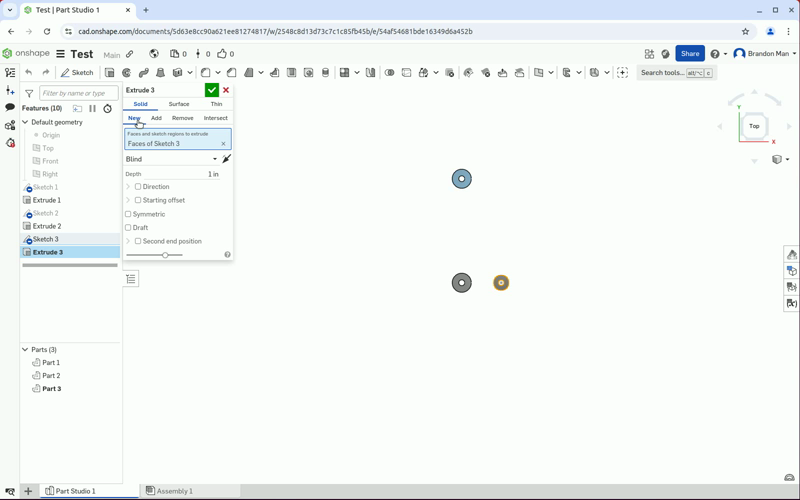
click(137, 120)
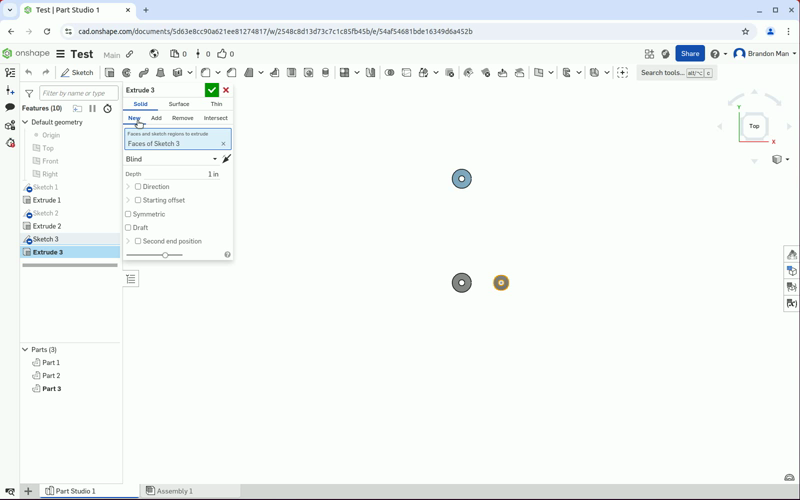
key(tab, 4)
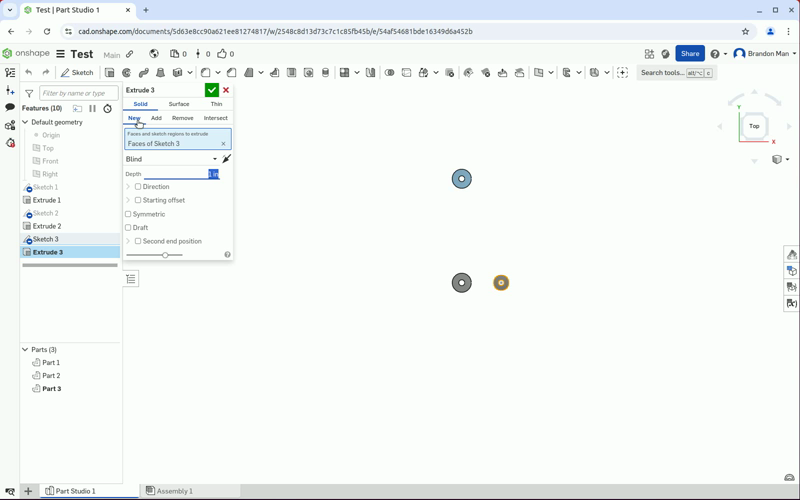
text(0.481)
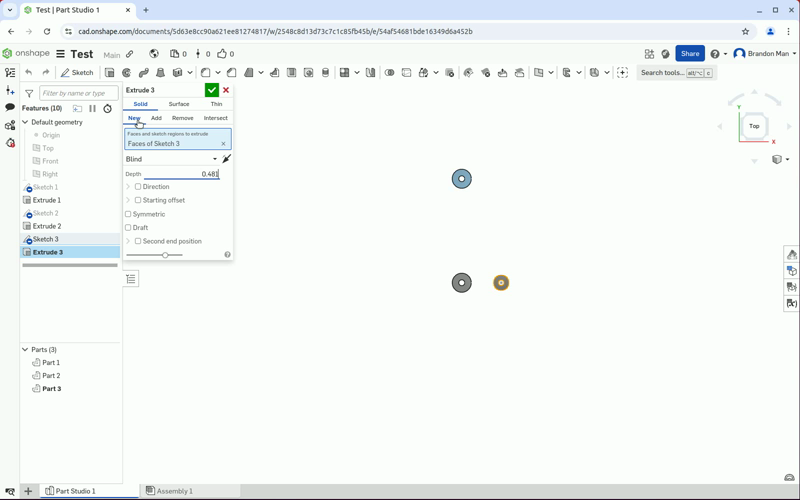
key(enter)
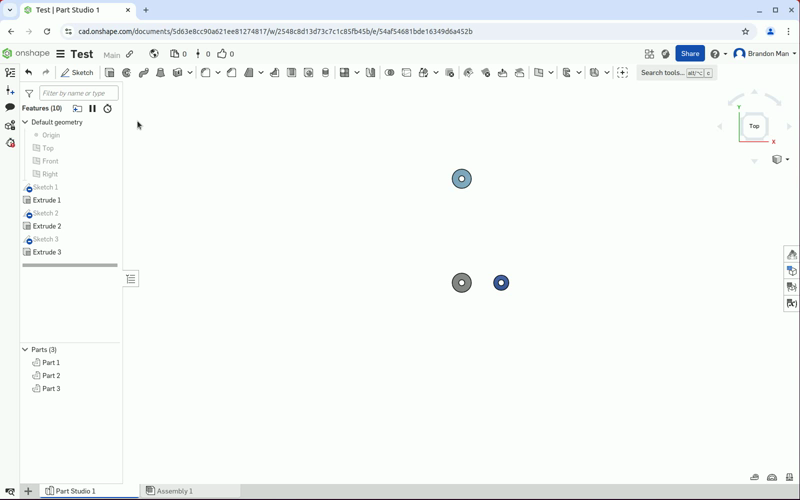
key(shift+h)
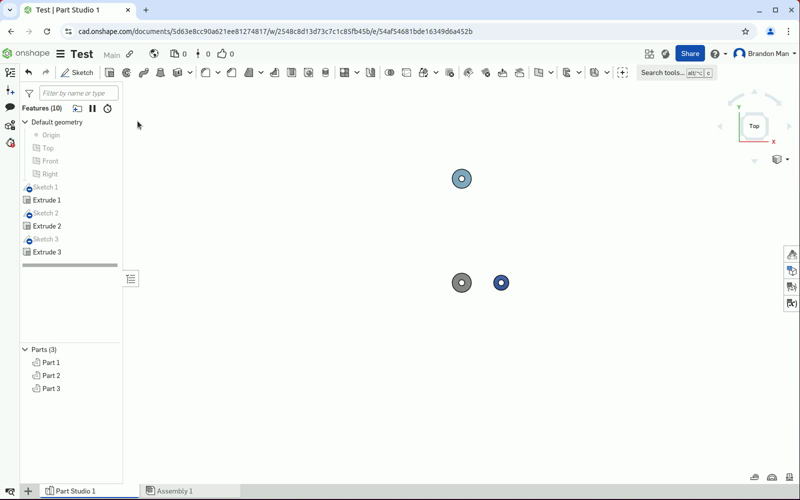
key(shift+h)
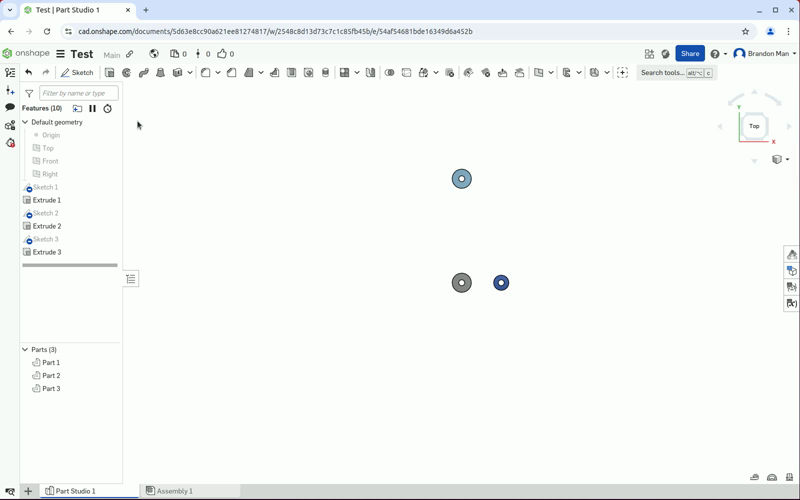
mouse_move(73, 189)
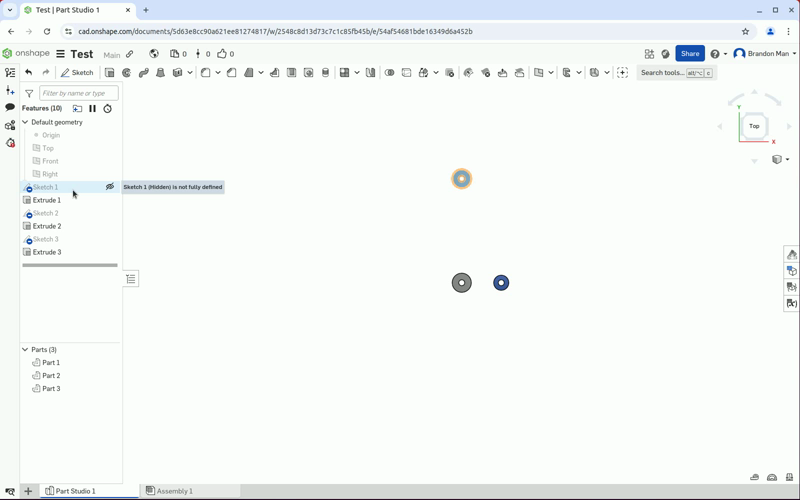
click(73, 189)
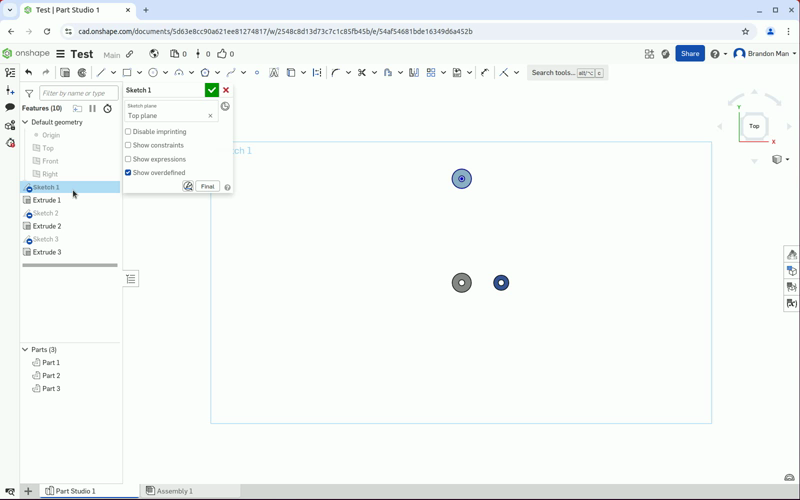
mouse_move(229, 92)
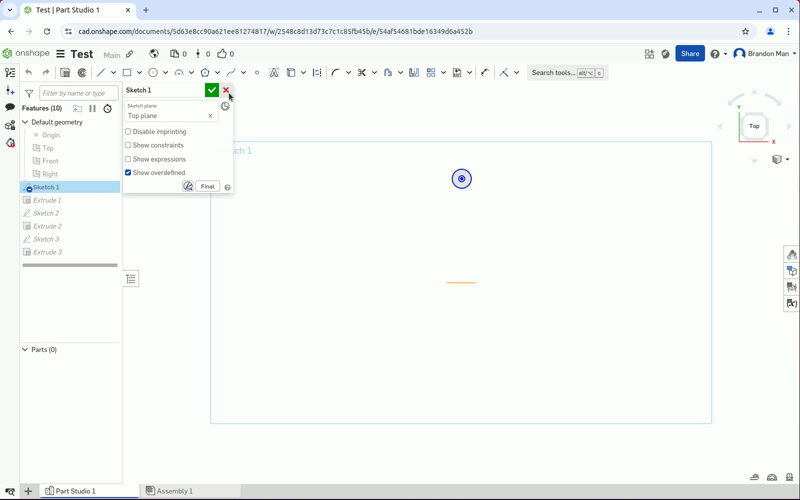
click(229, 92)
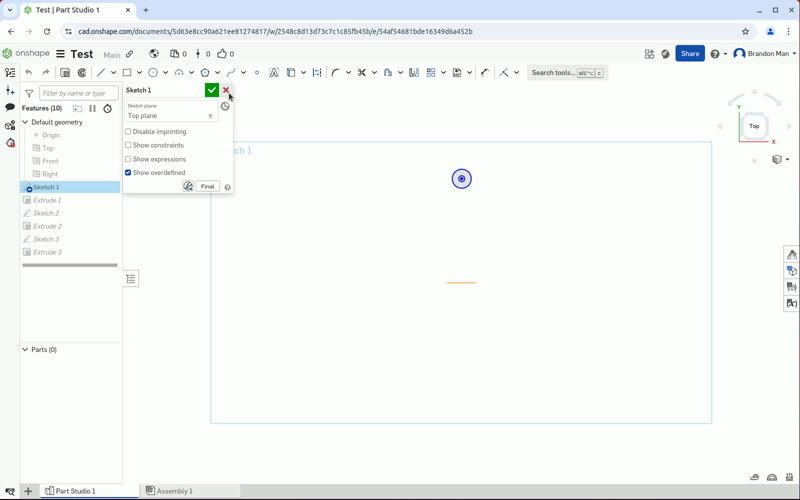
key(shift+s)
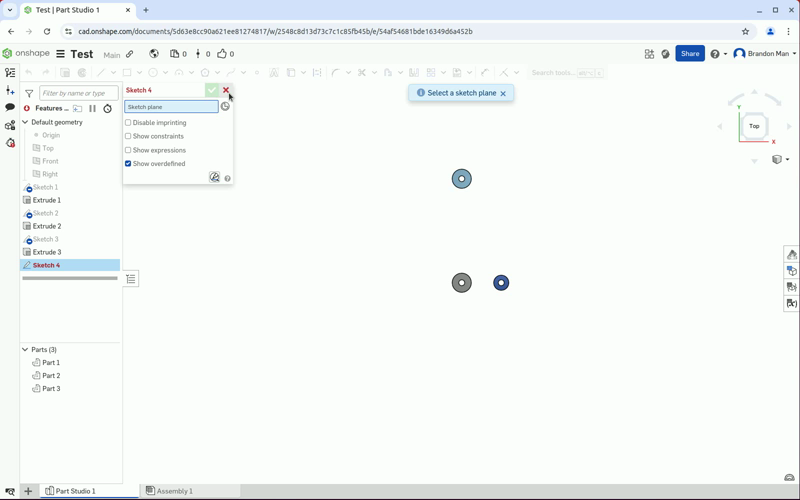
mouse_move(73, 150)
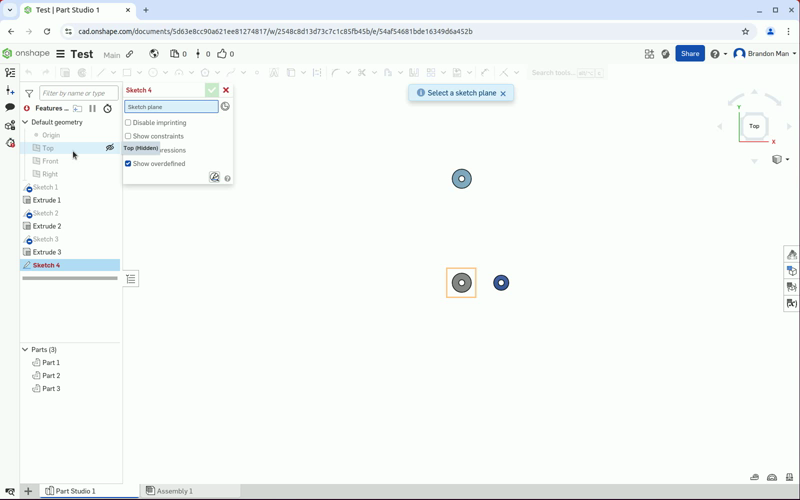
click(73, 150)
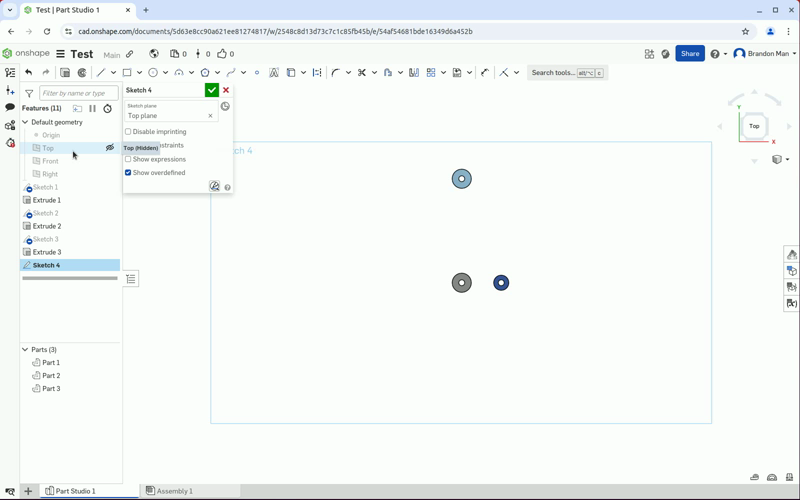
mouse_move(73, 352)
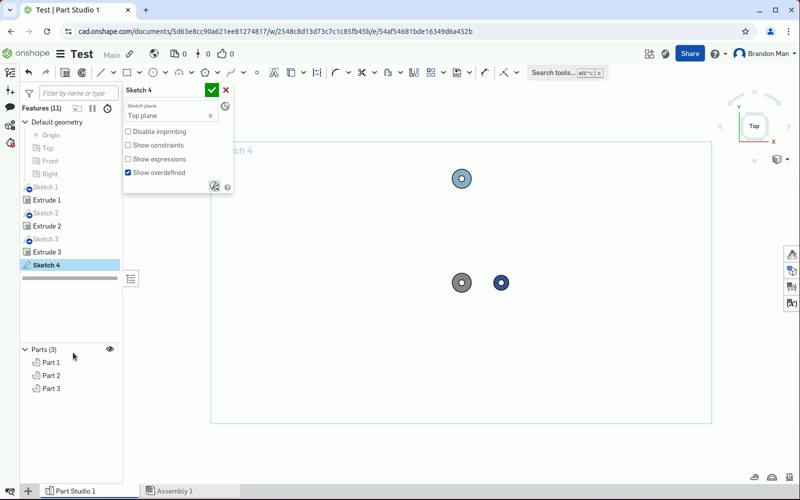
key(y)
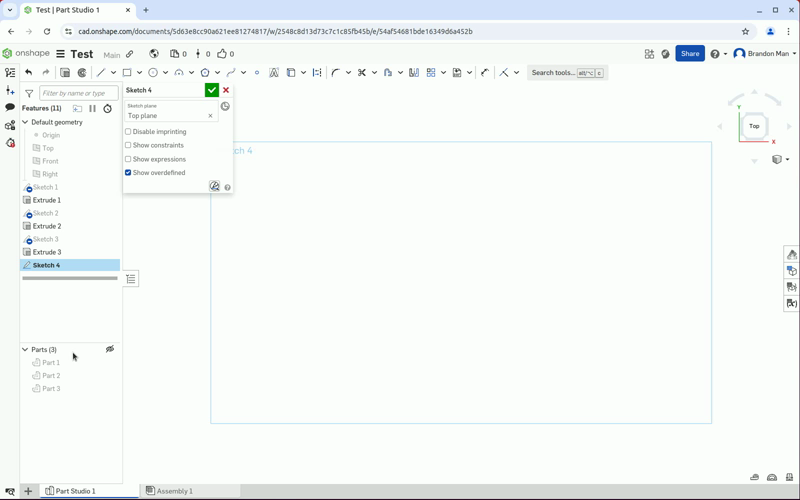
key(a)
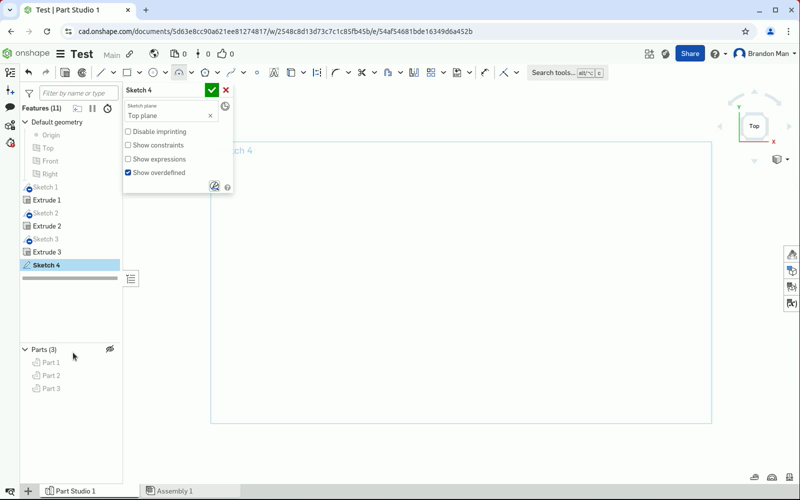
key_down(shift)
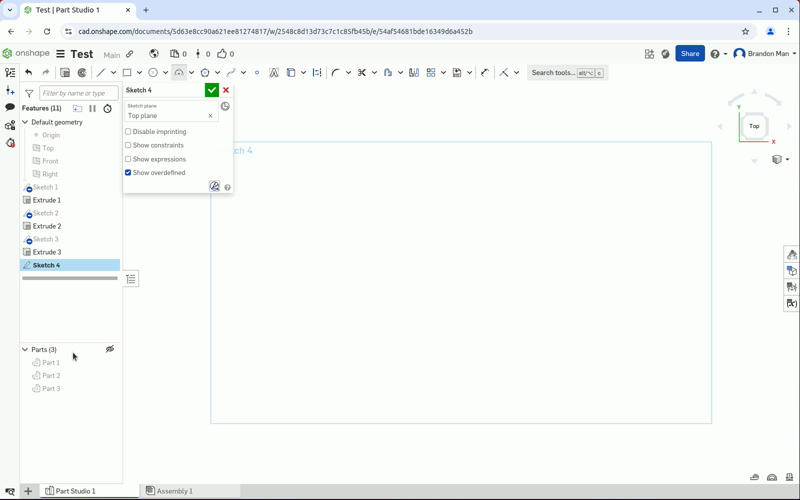
mouse_move(446, 223)
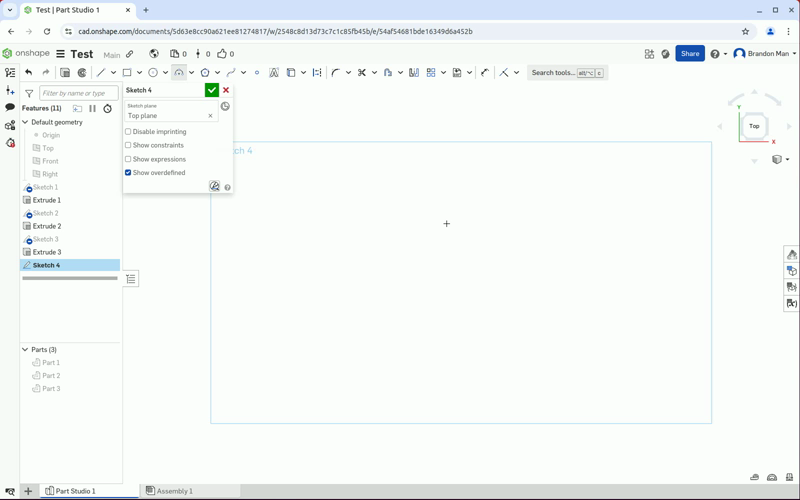
click(446, 223)
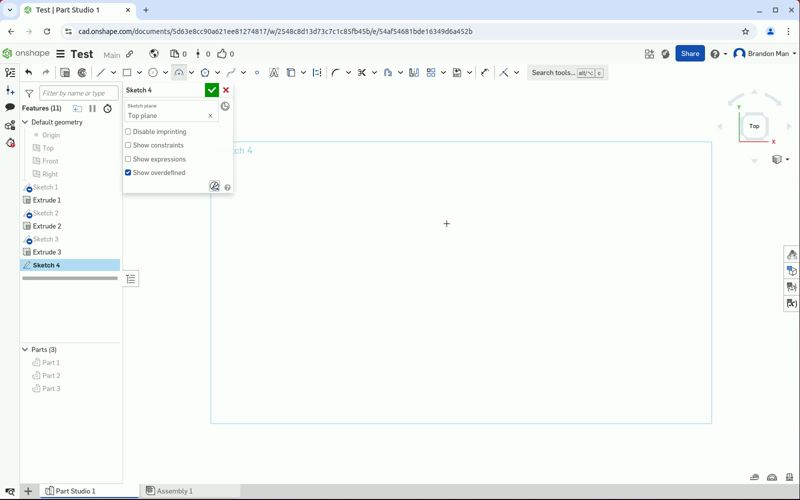
key_up(shift)
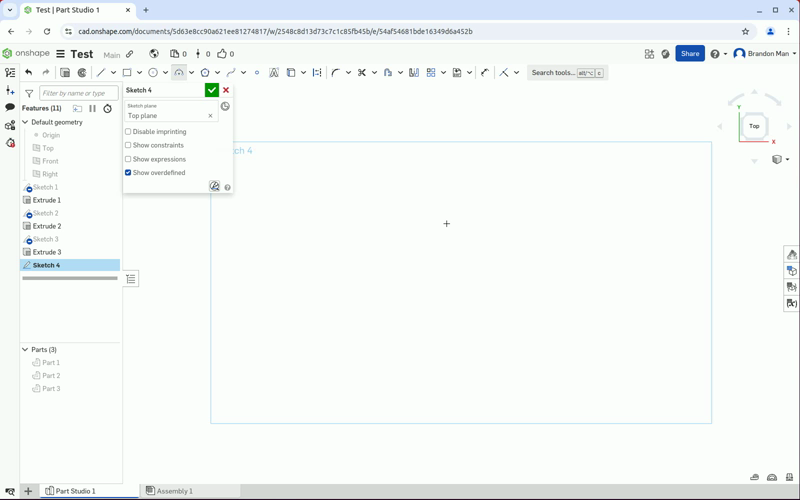
key_down(shift)
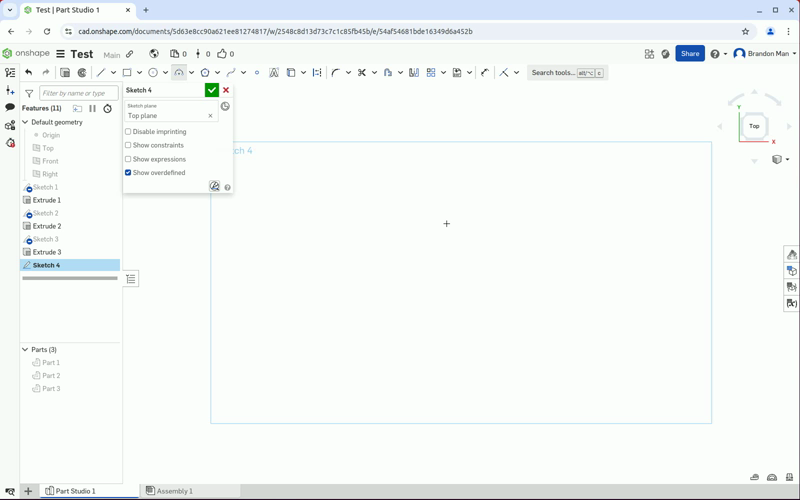
mouse_move(476, 223)
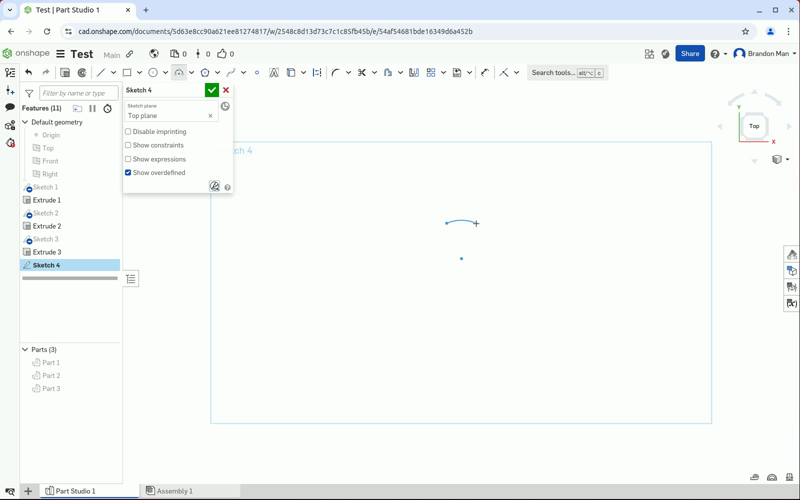
click(476, 223)
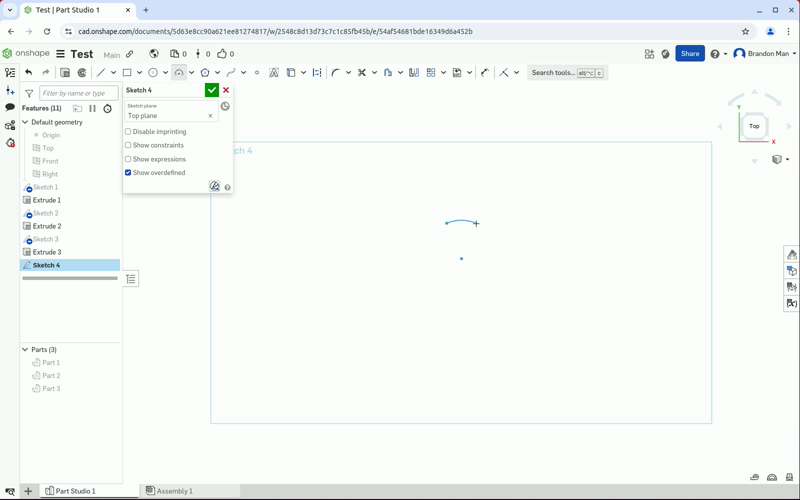
mouse_move(461, 210)
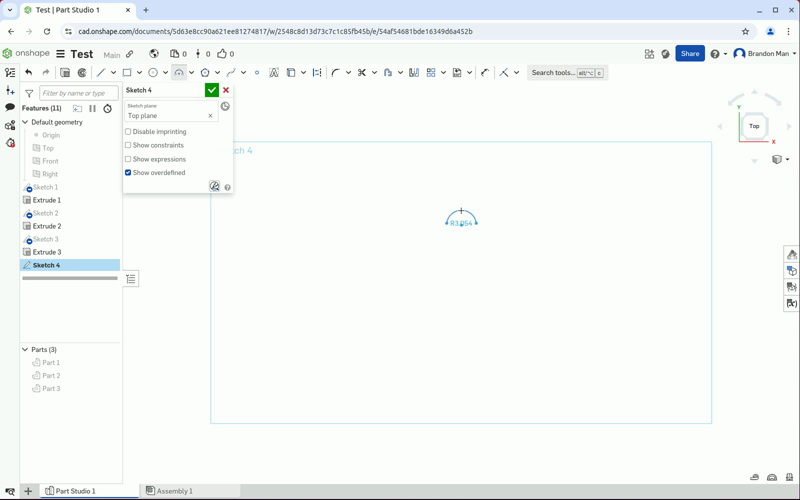
click(461, 210)
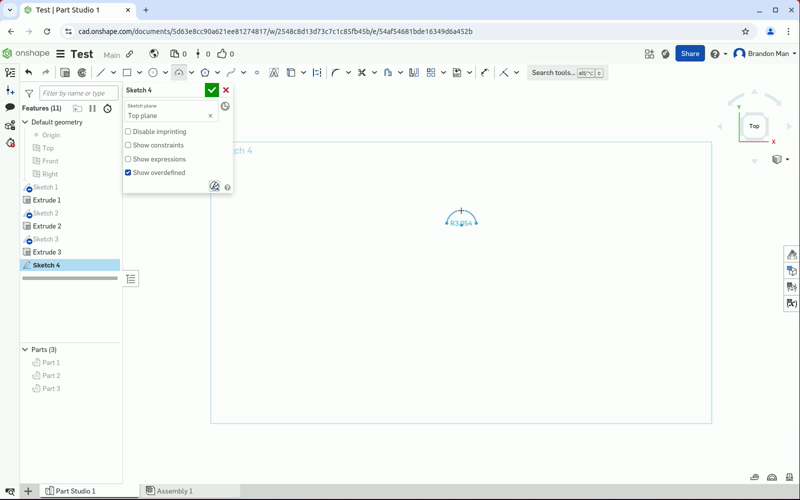
key_up(shift)
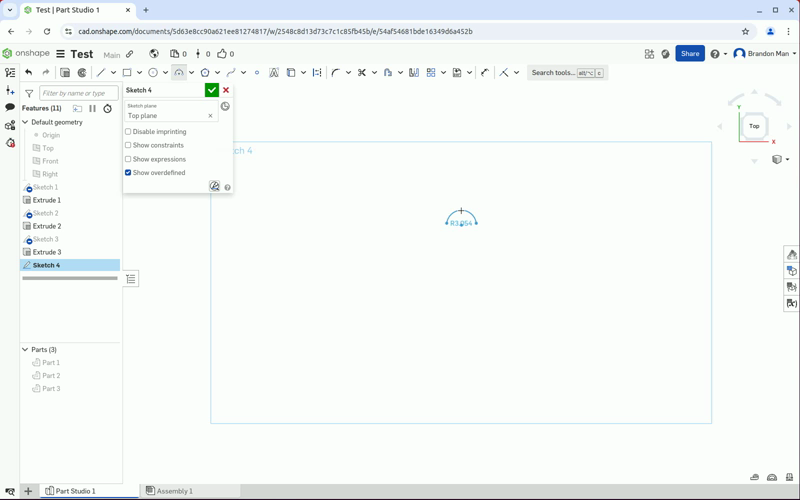
key(esc)
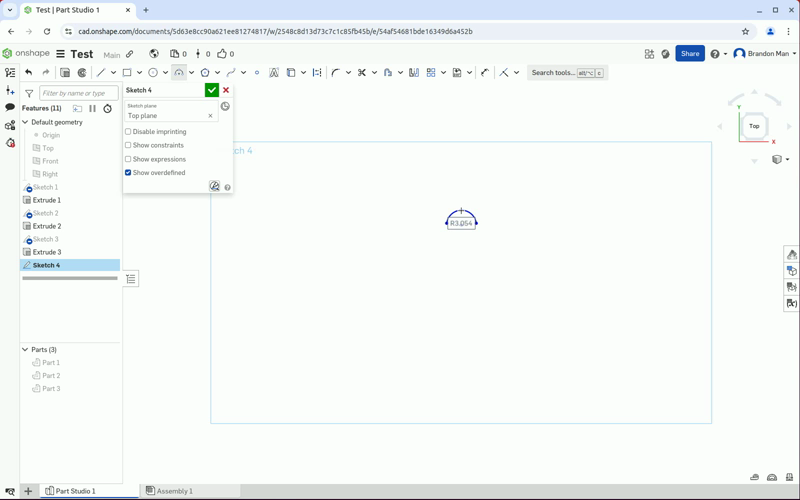
key(l)
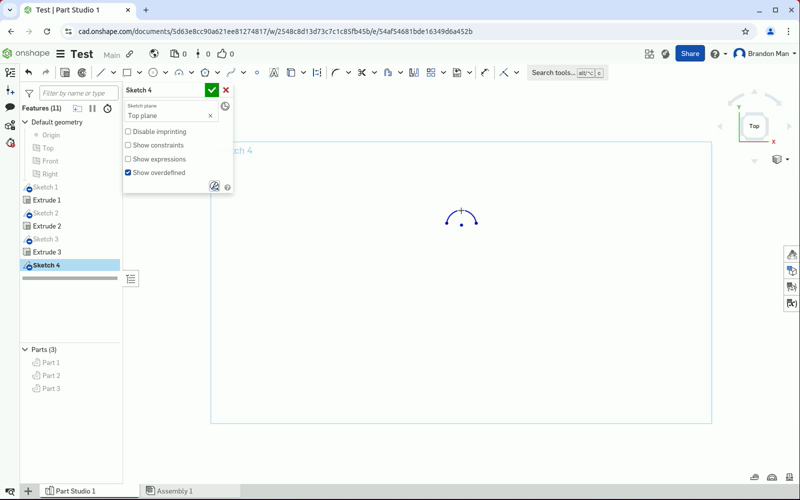
mouse_move(476, 223)
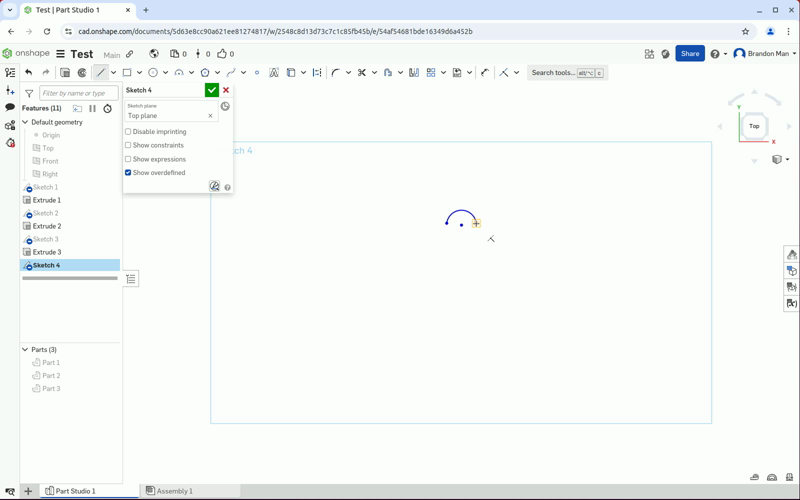
click(476, 223)
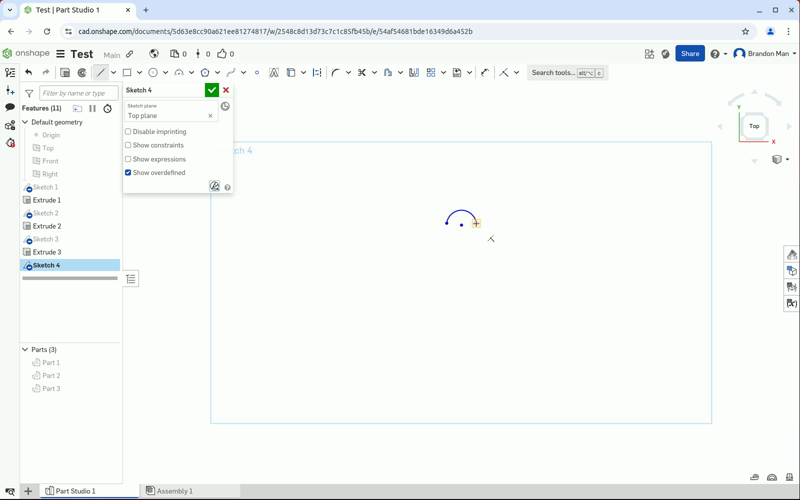
key_down(shift)
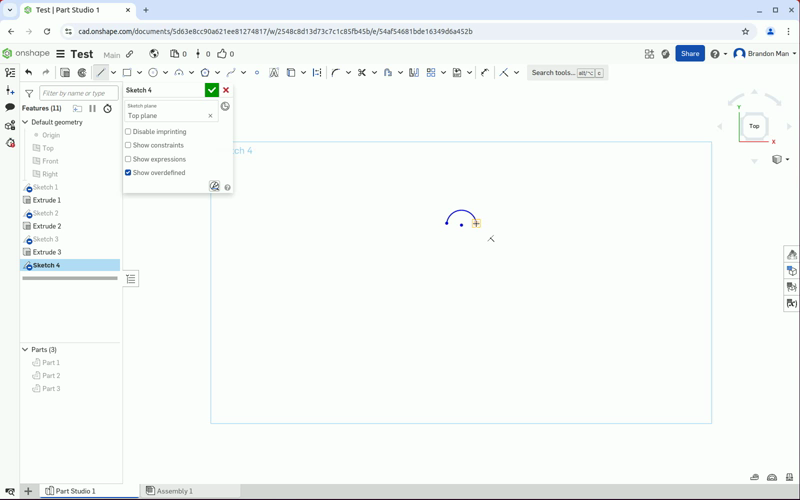
mouse_move(506, 223)
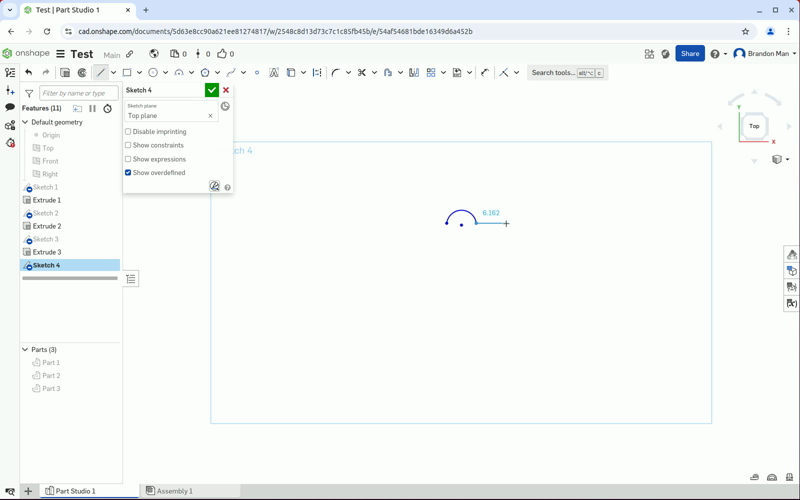
mouse_move(470, 176)
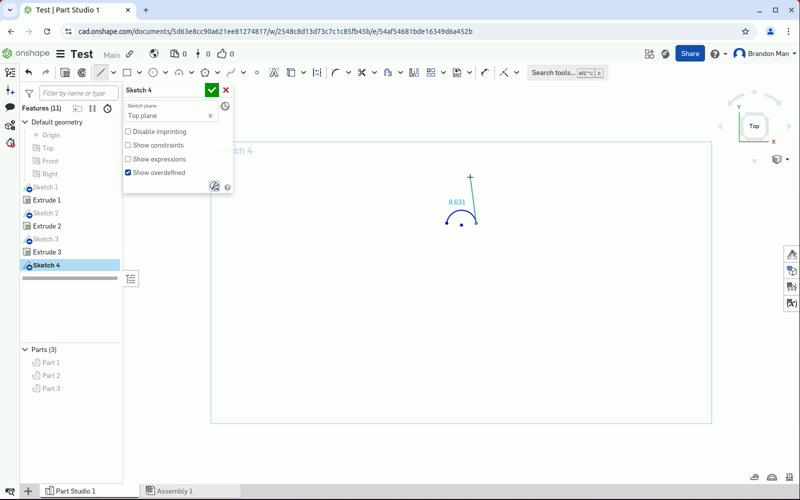
click(470, 176)
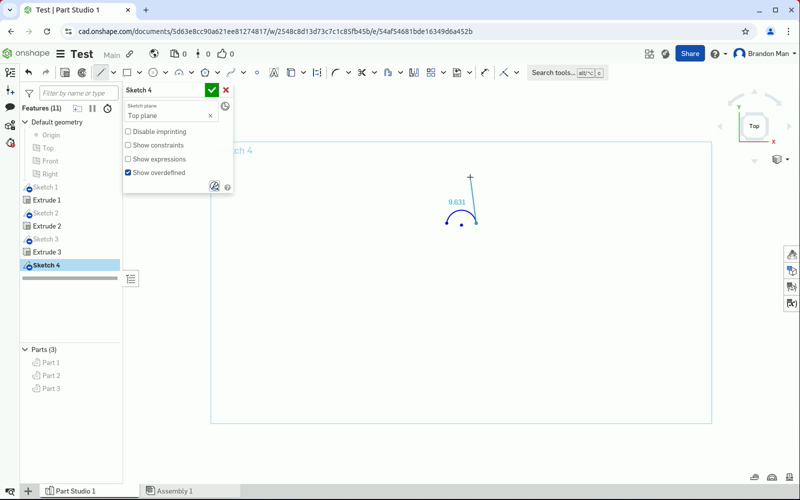
key_up(shift)
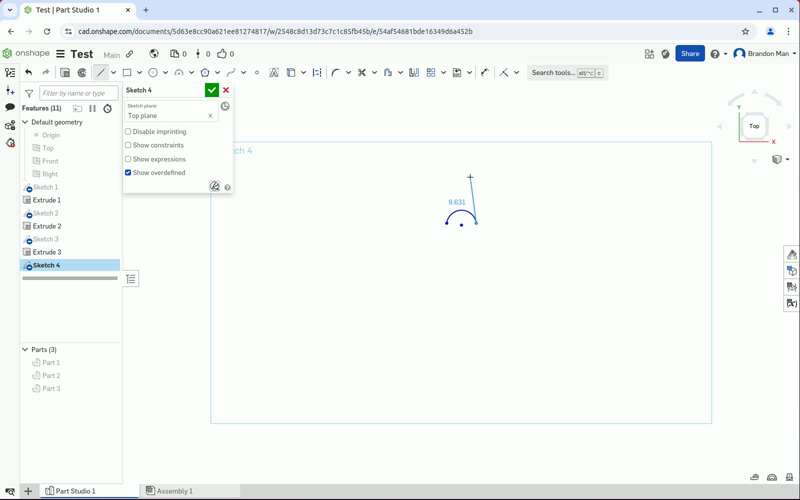
key(esc)
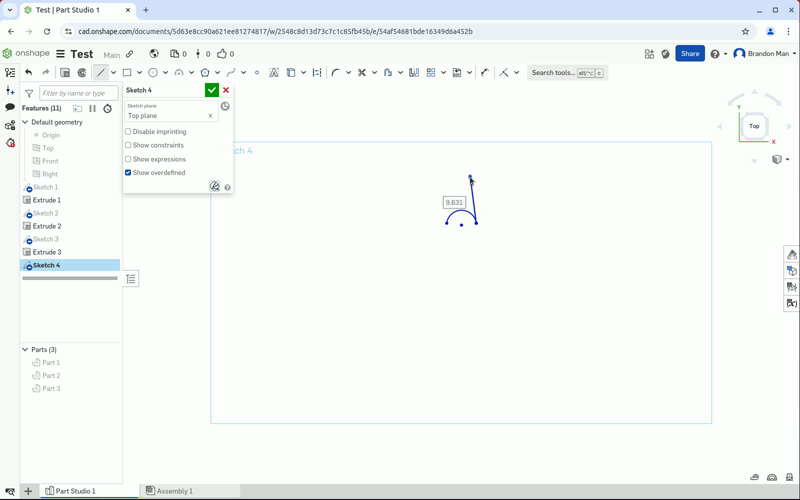
key(a)
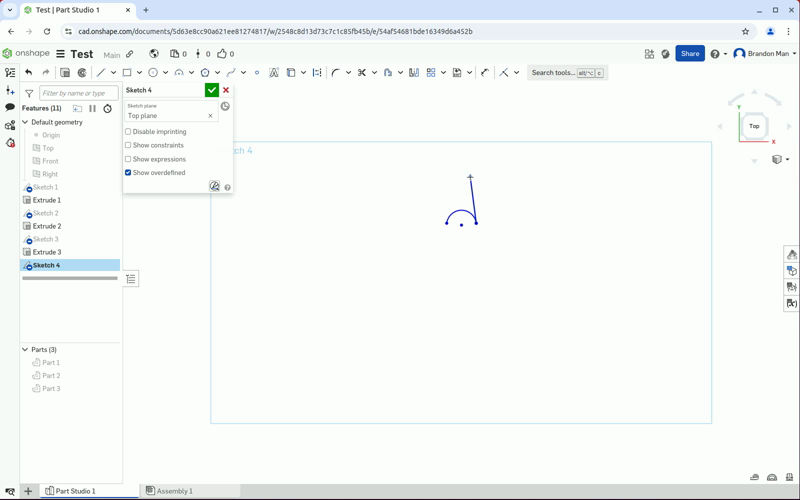
mouse_move(470, 176)
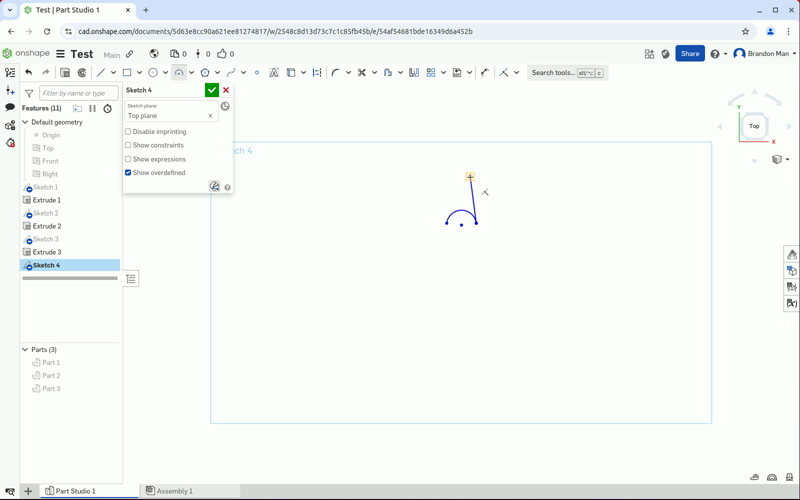
click(470, 176)
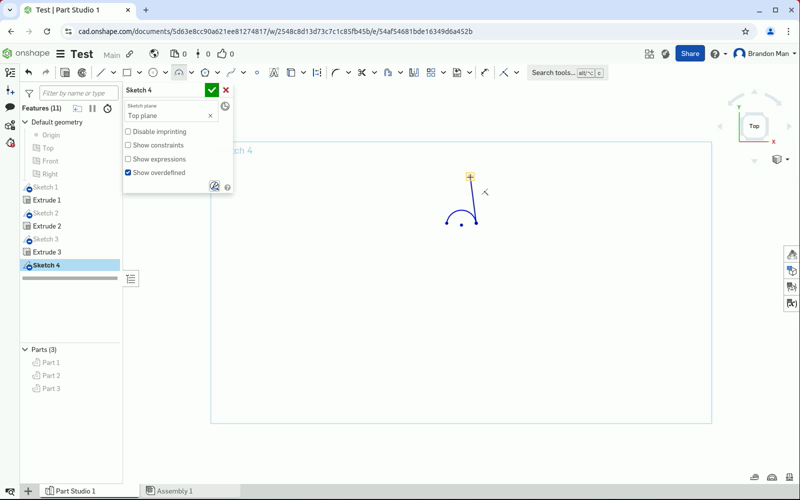
key_down(shift)
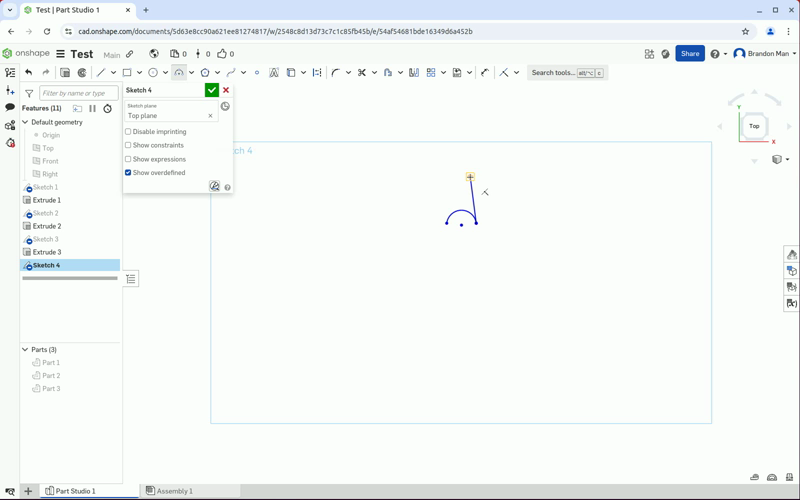
mouse_move(452, 176)
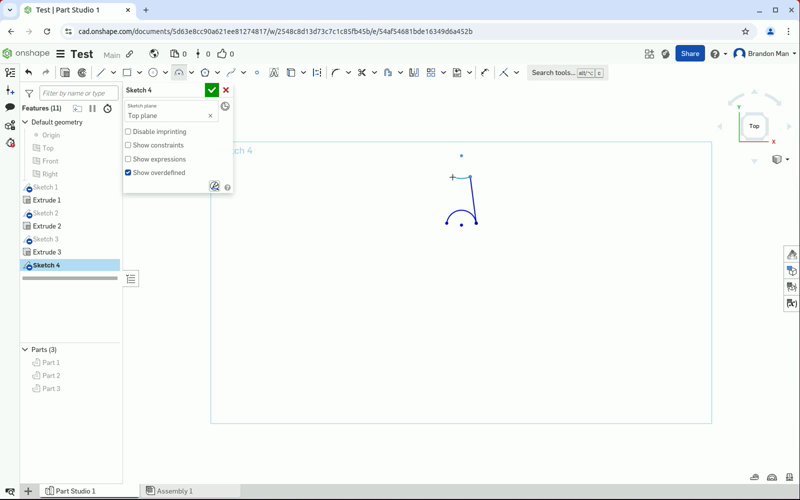
click(452, 176)
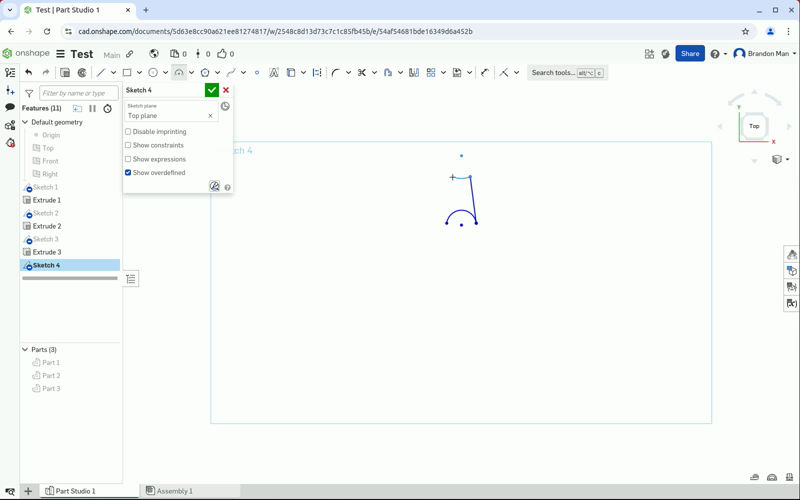
mouse_move(461, 186)
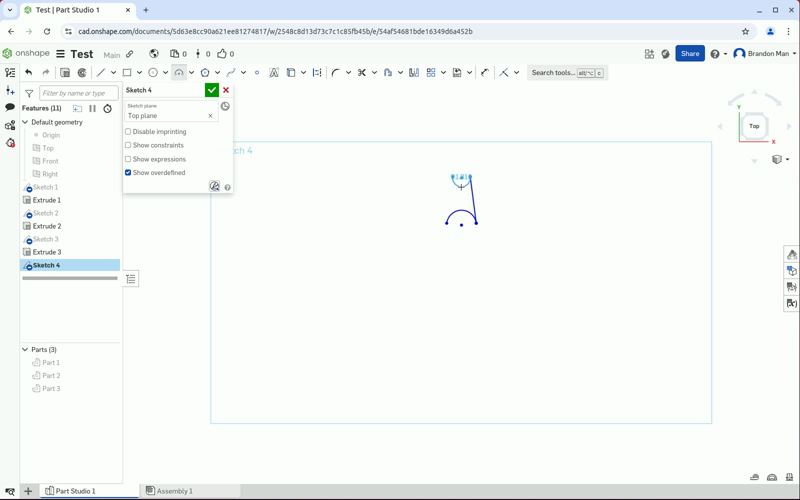
click(461, 186)
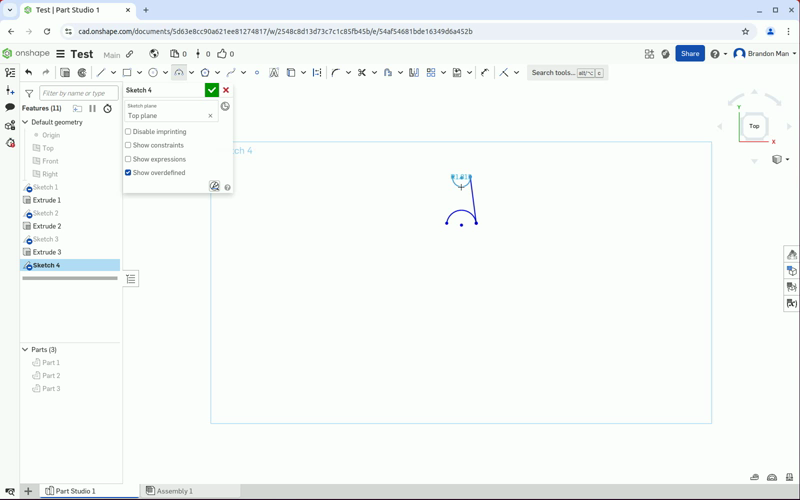
key_up(shift)
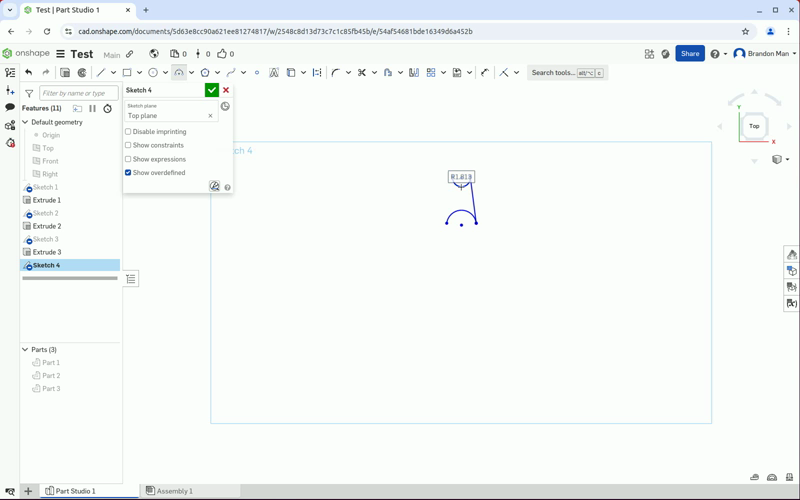
key(esc)
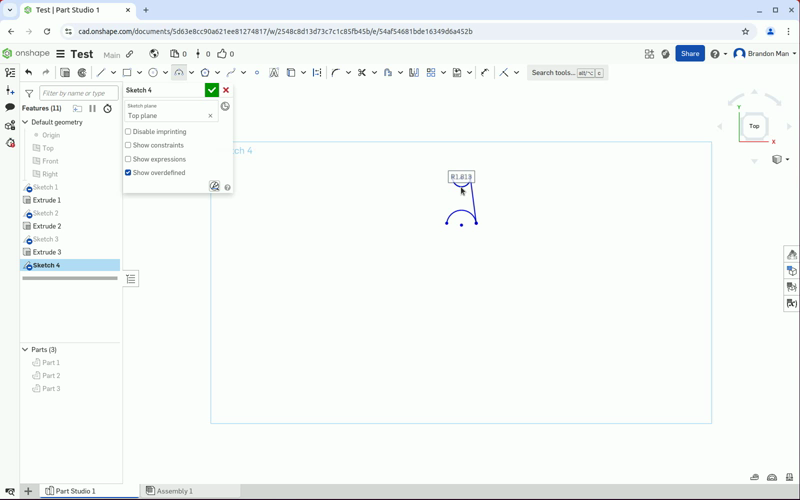
key(l)
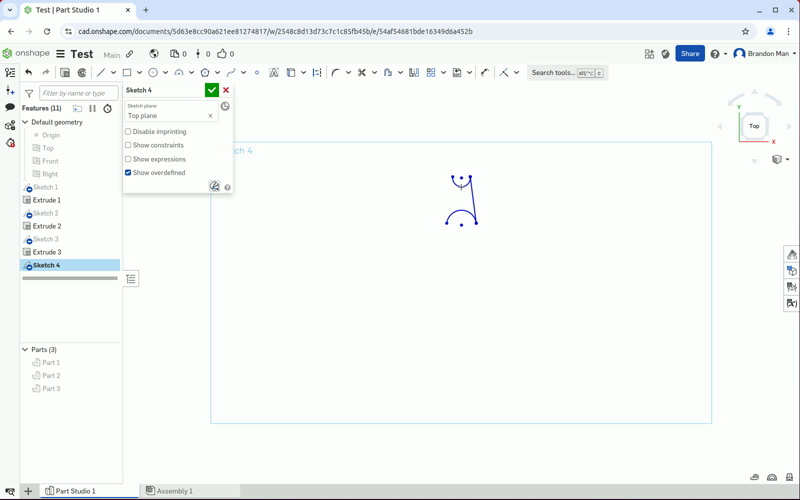
mouse_move(452, 176)
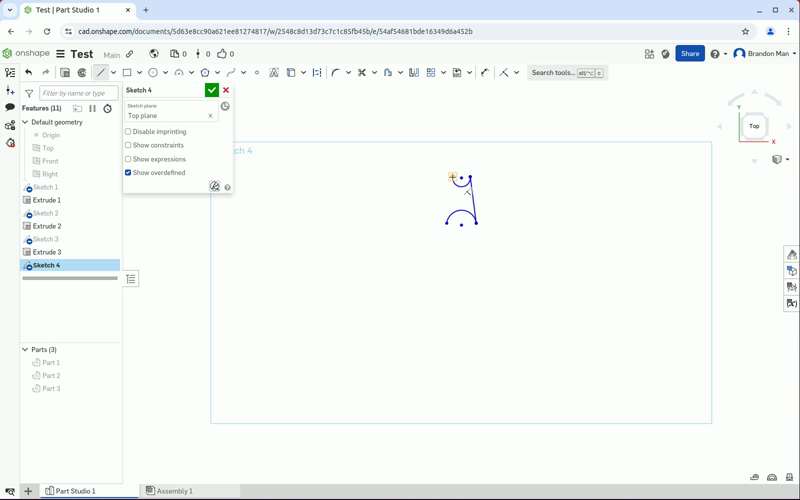
click(452, 176)
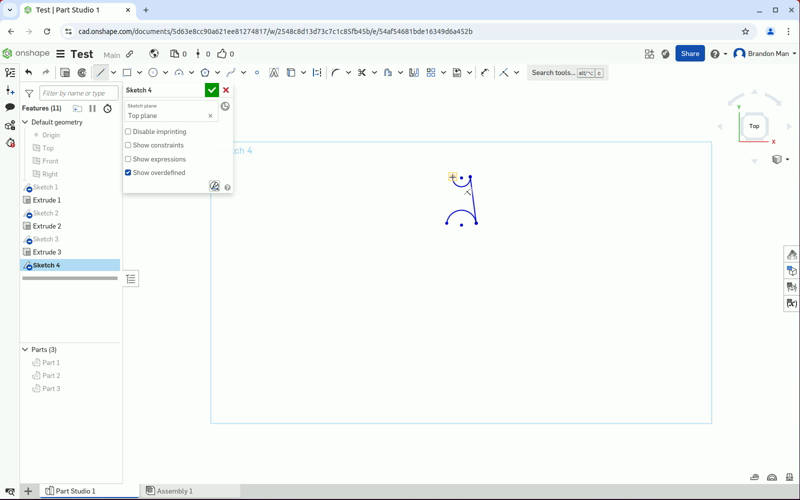
mouse_move(482, 176)
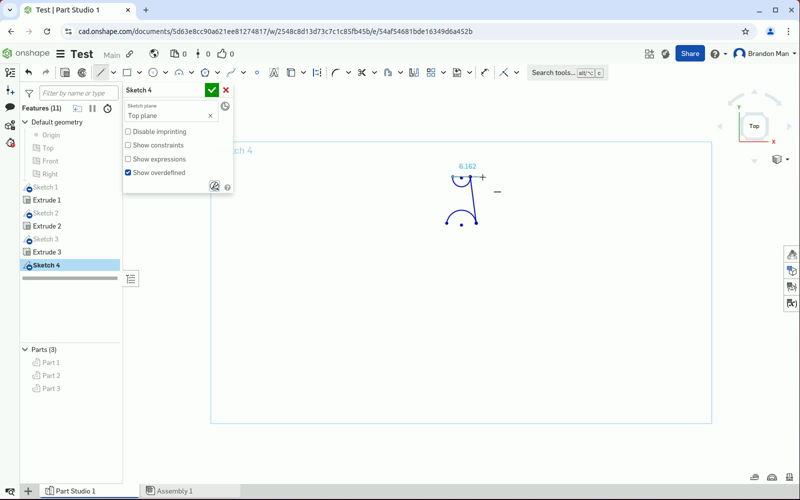
key_down(shift)
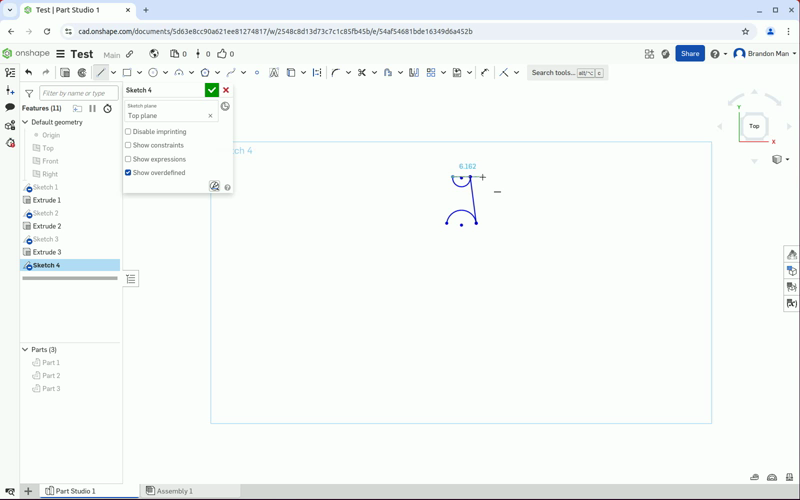
mouse_move(446, 223)
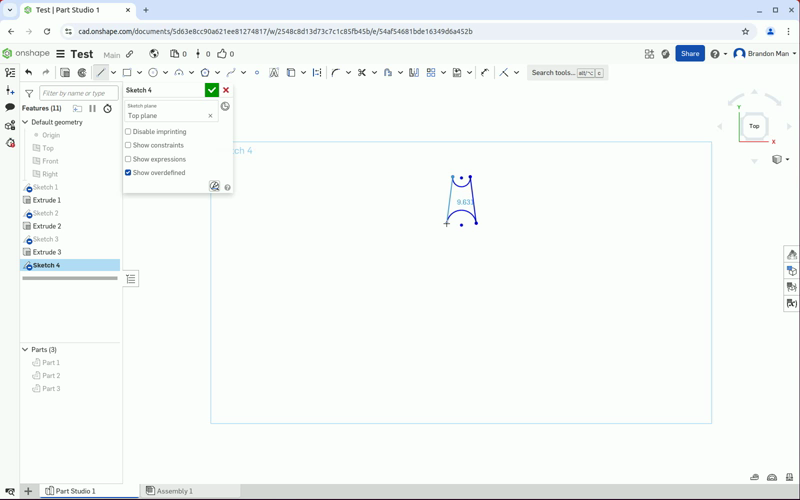
key_up(shift)
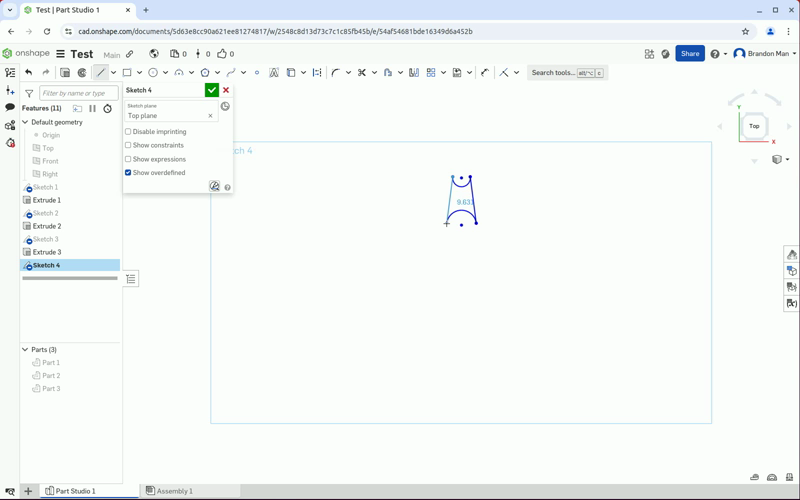
click(446, 223)
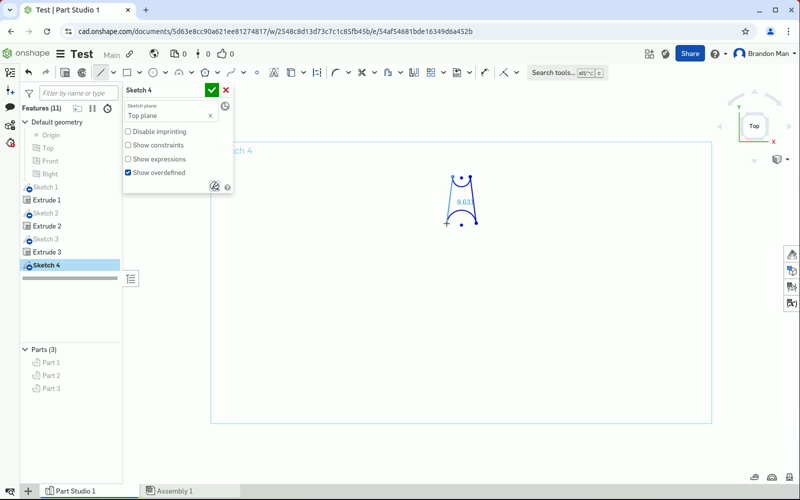
key(esc)
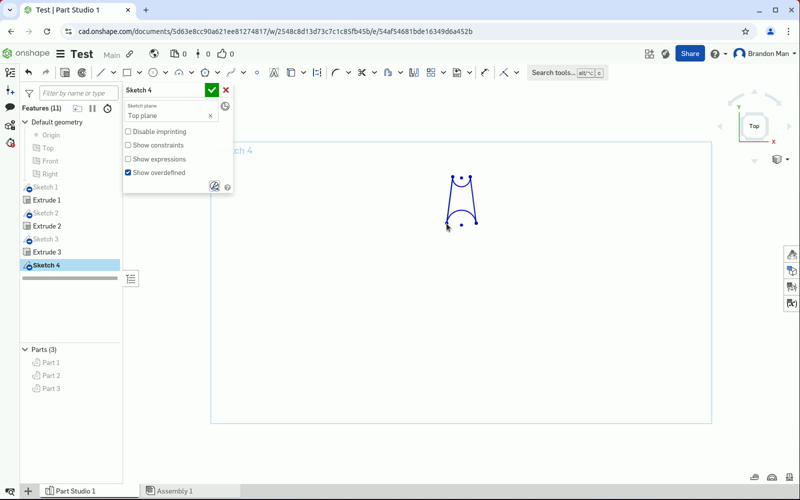
key(c)
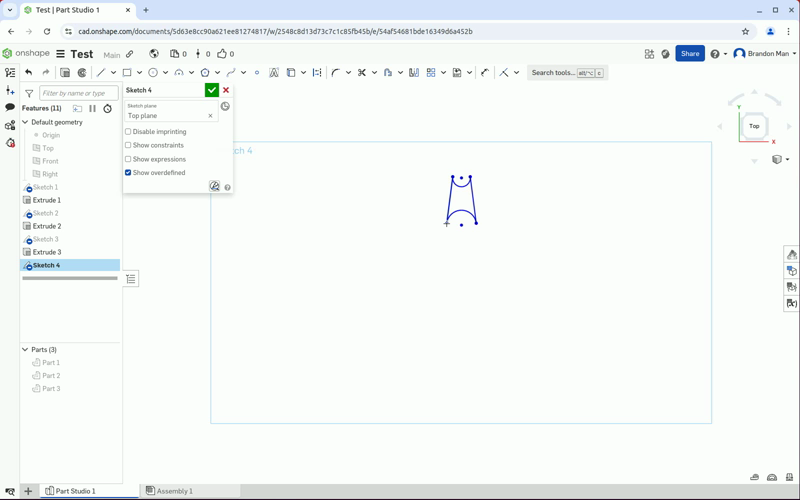
key_down(shift)
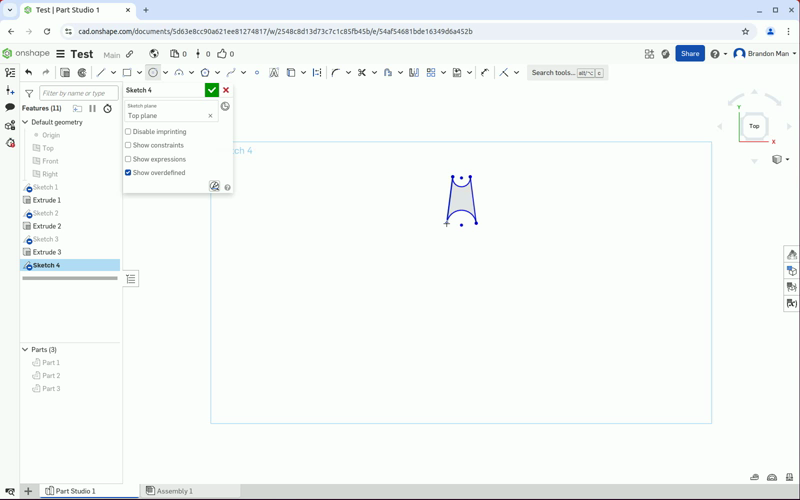
mouse_move(458, 191)
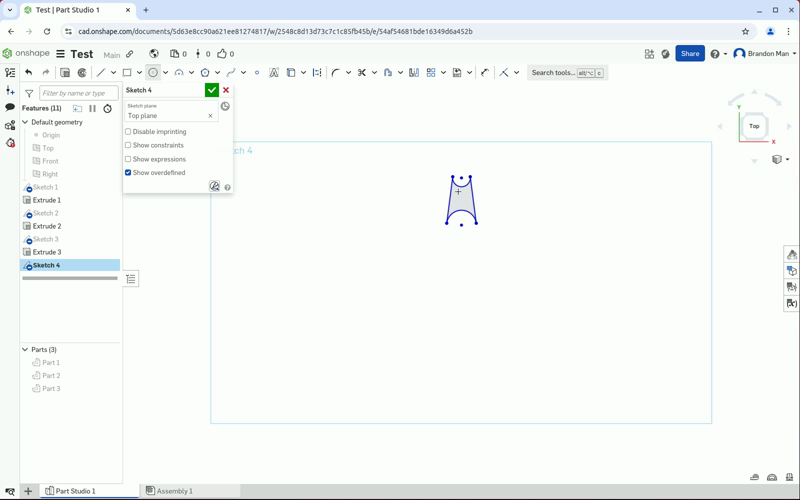
click(458, 191)
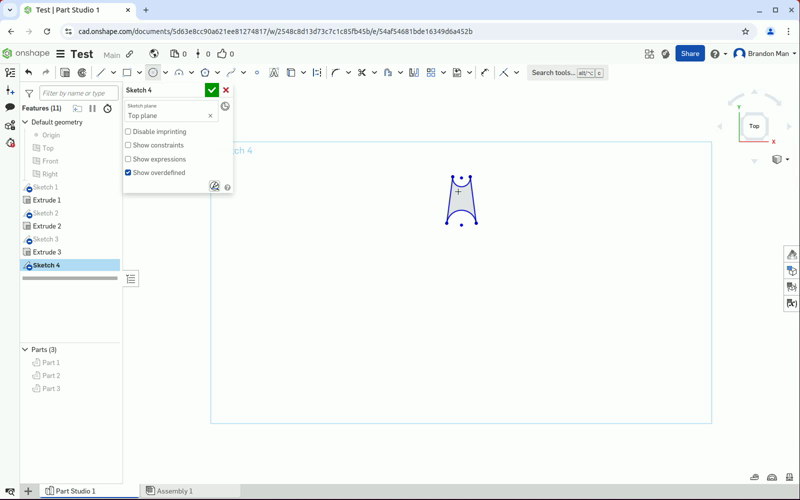
key_up(shift)
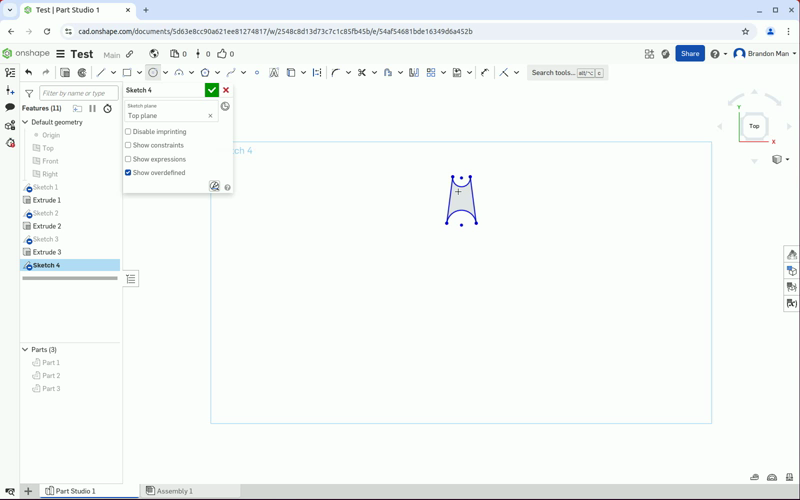
mouse_move(461, 191)
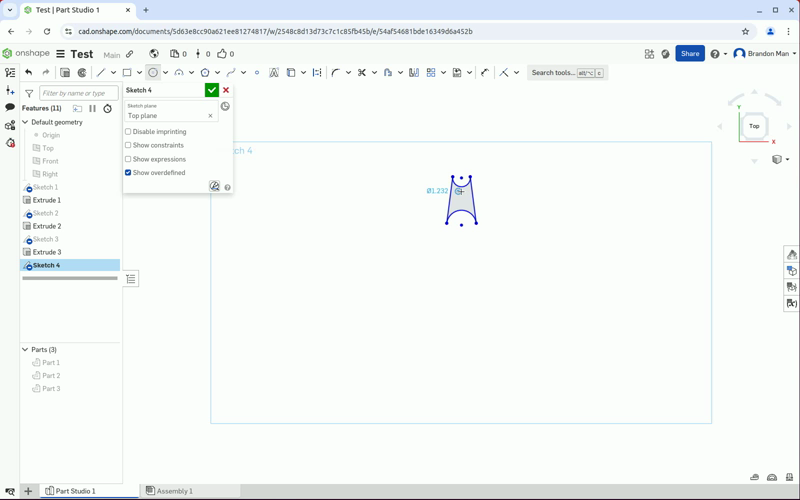
scroll(6)
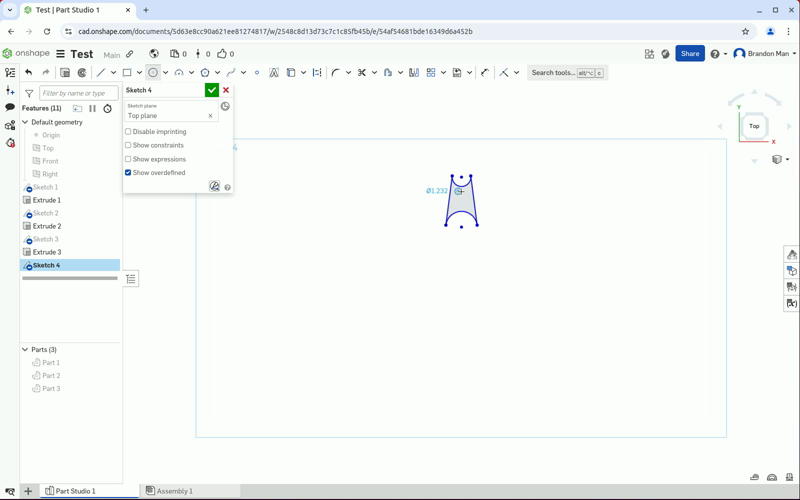
scroll(6)
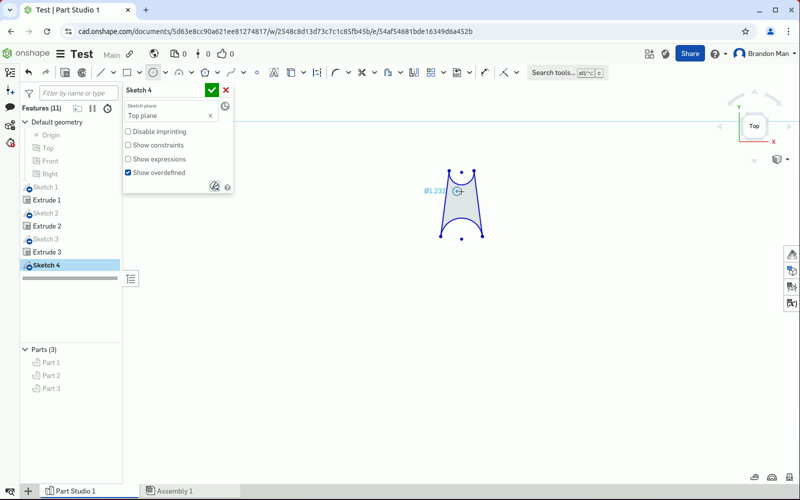
scroll(6)
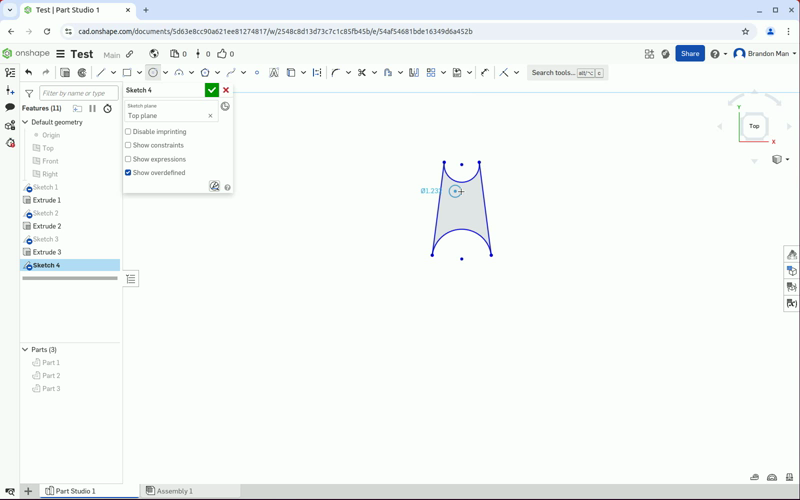
scroll(6)
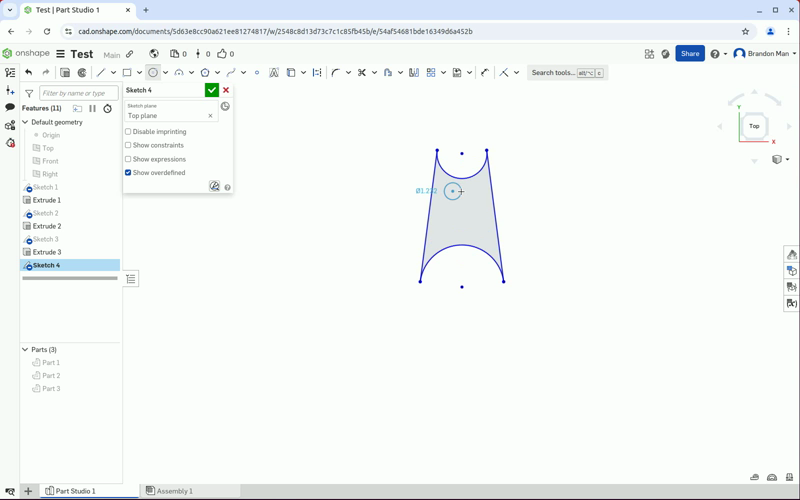
scroll(6)
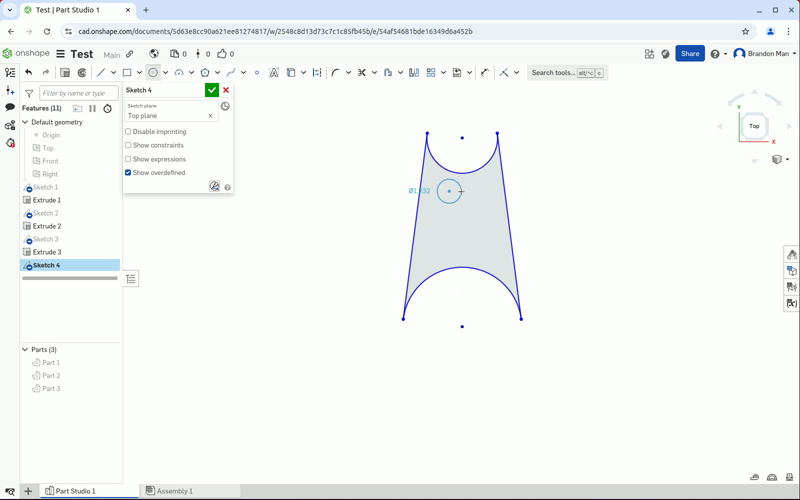
scroll(6)
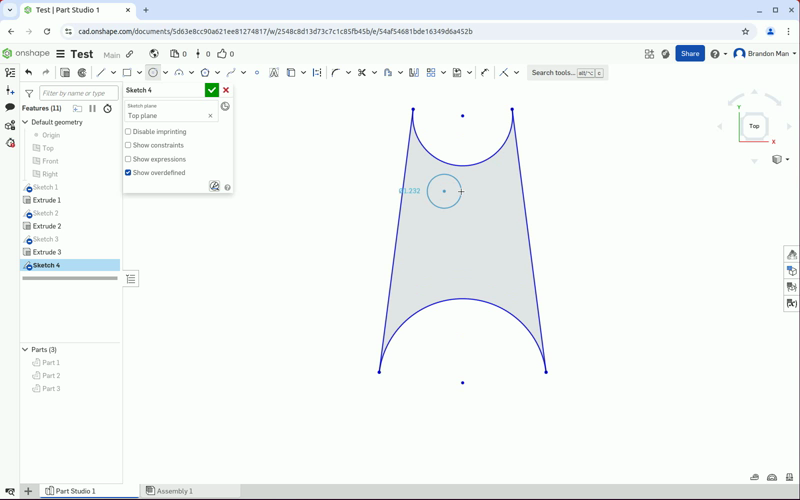
scroll(6)
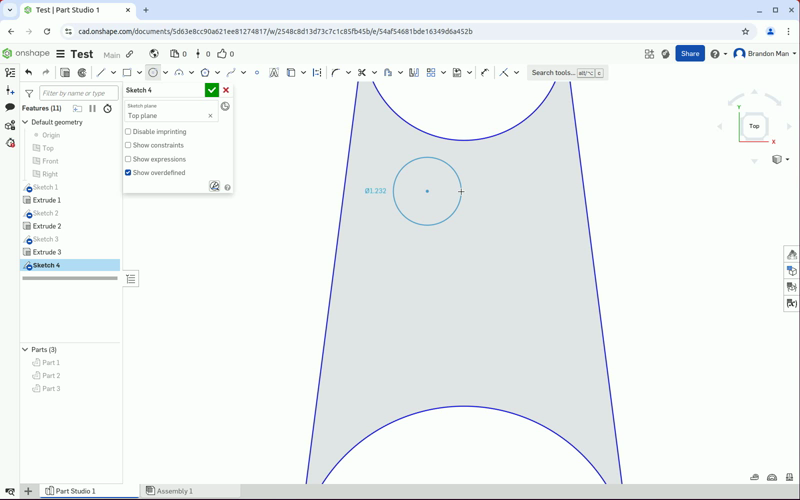
click(461, 191)
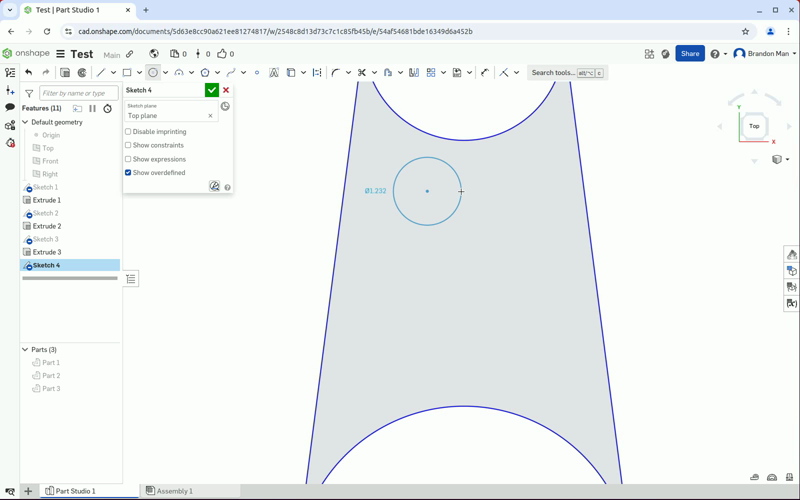
scroll(-6)
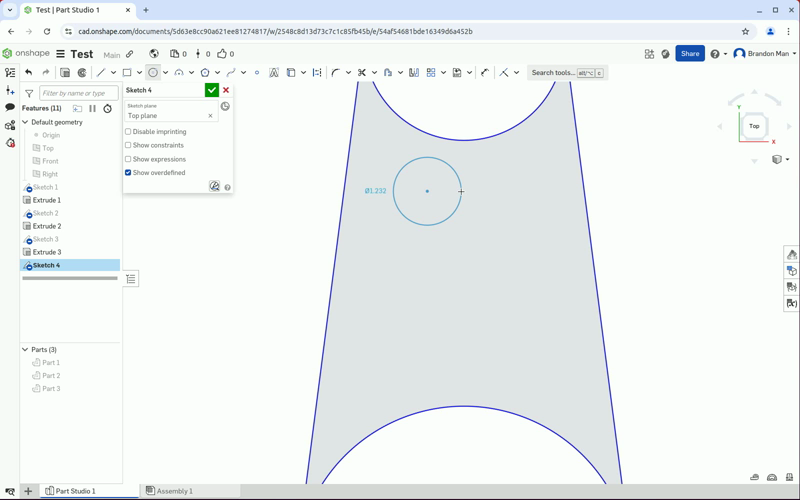
scroll(-6)
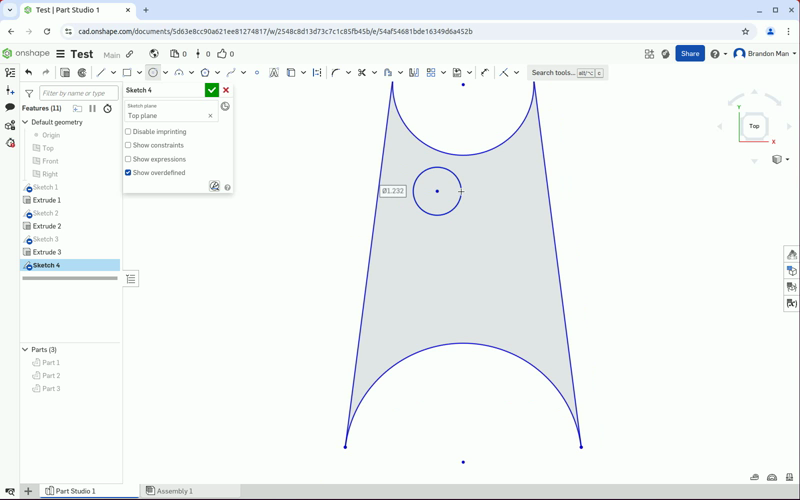
scroll(-6)
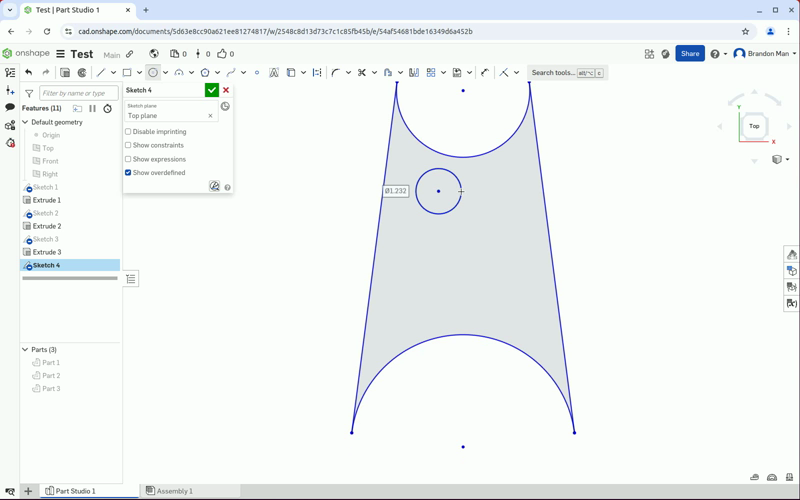
scroll(-6)
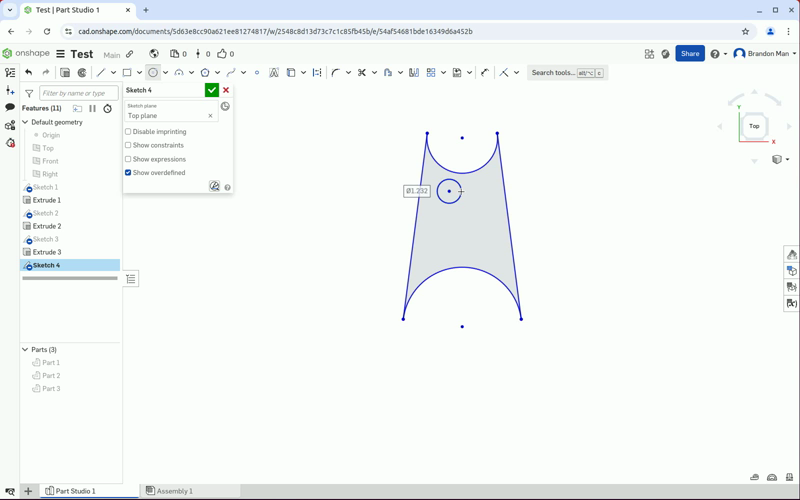
scroll(-6)
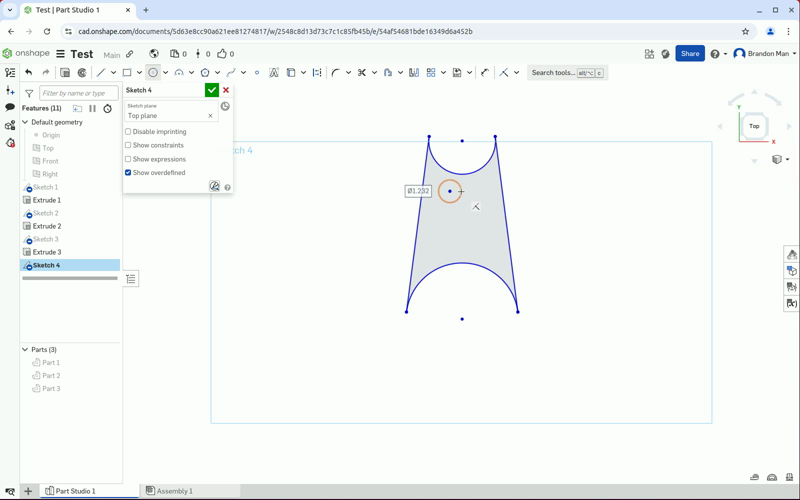
scroll(-6)
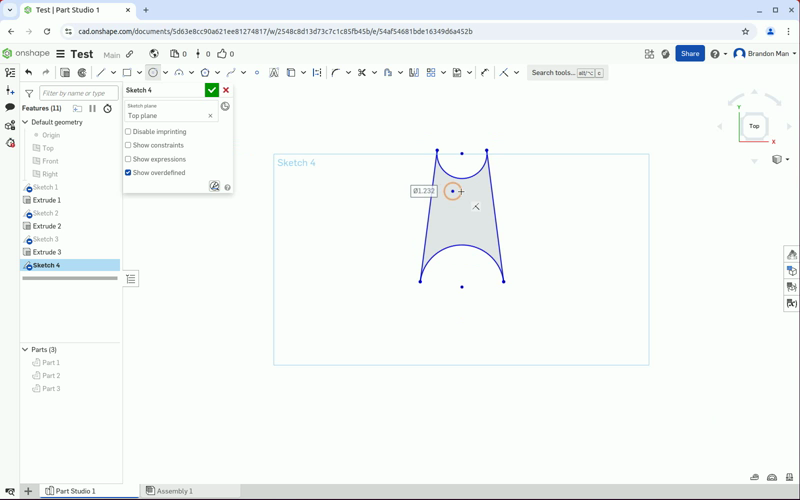
scroll(-6)
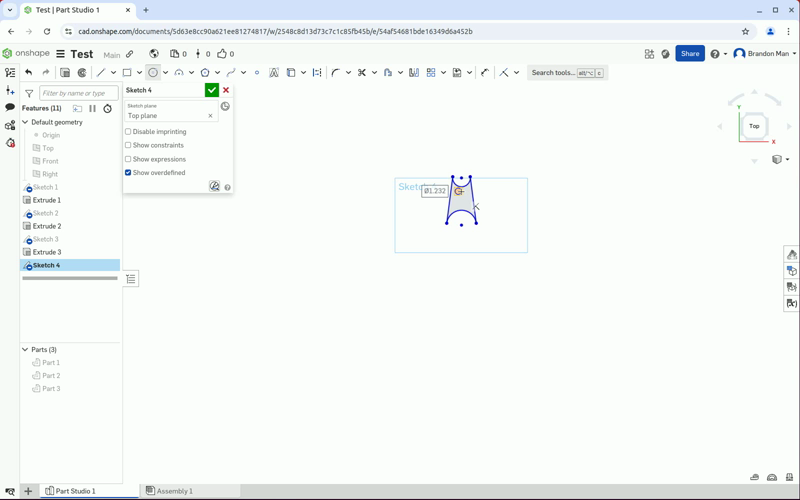
key(esc)
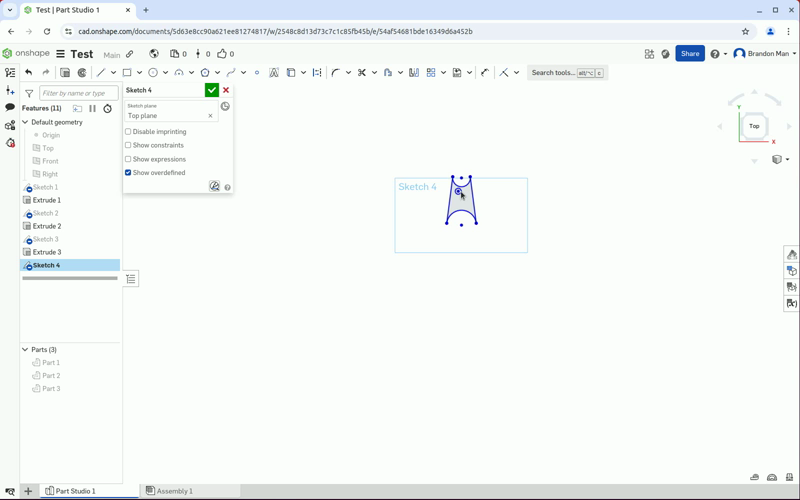
mouse_move(459, 195)
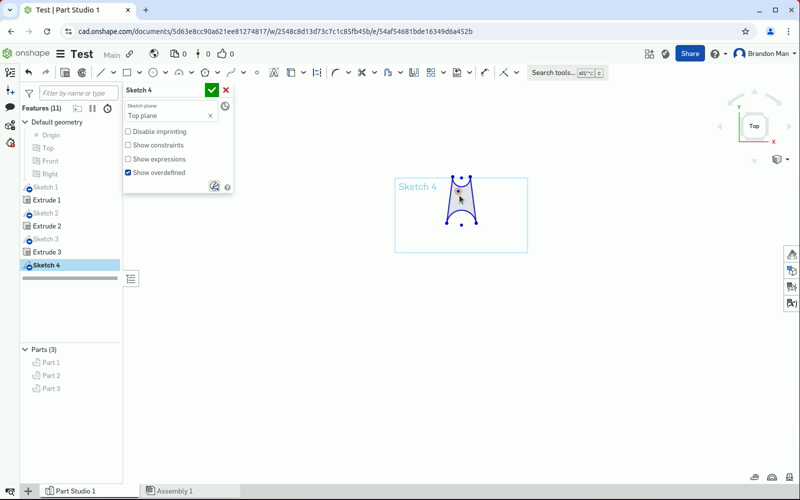
scroll(6)
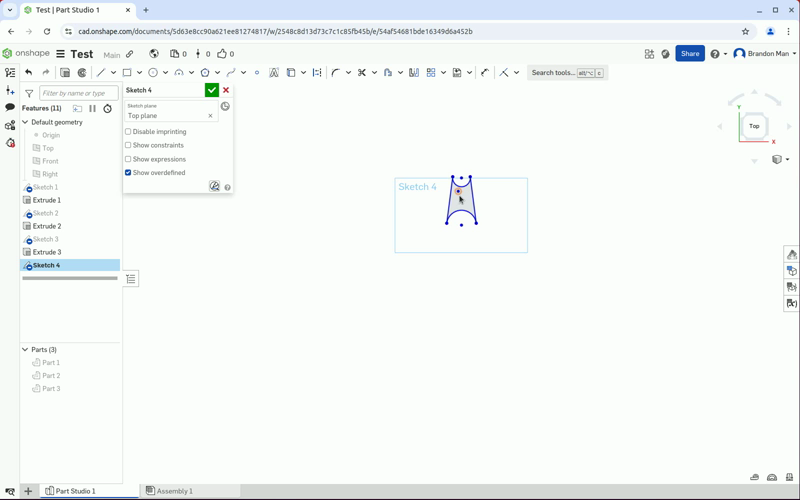
scroll(6)
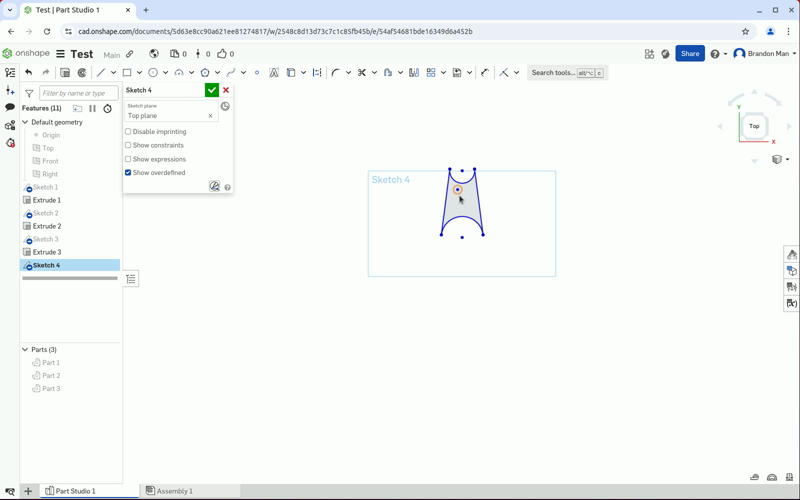
scroll(6)
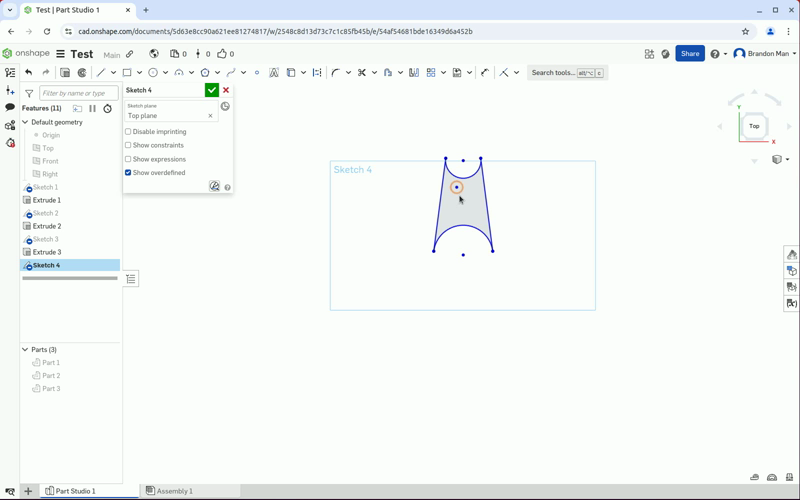
scroll(6)
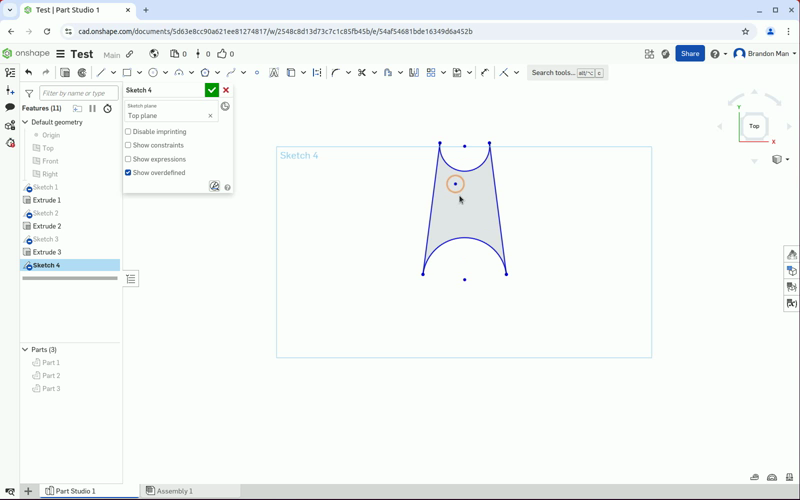
scroll(6)
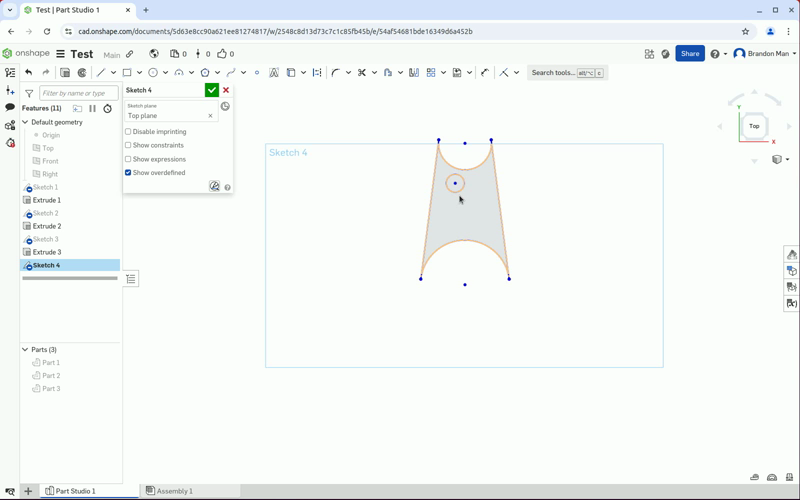
scroll(6)
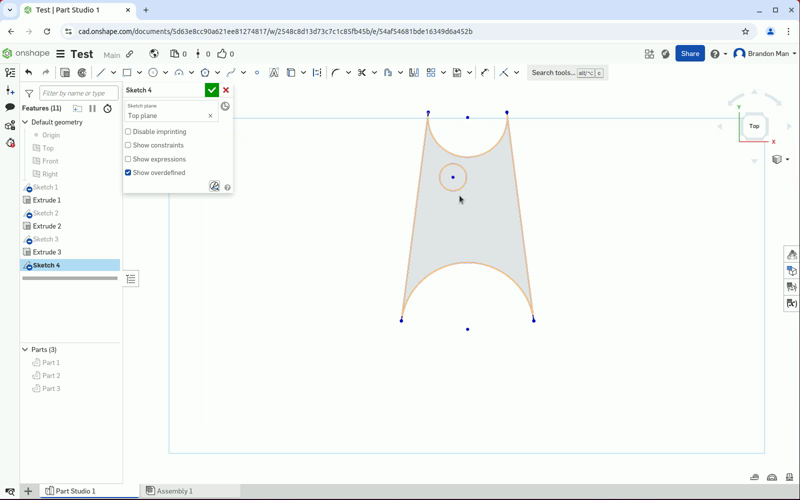
scroll(6)
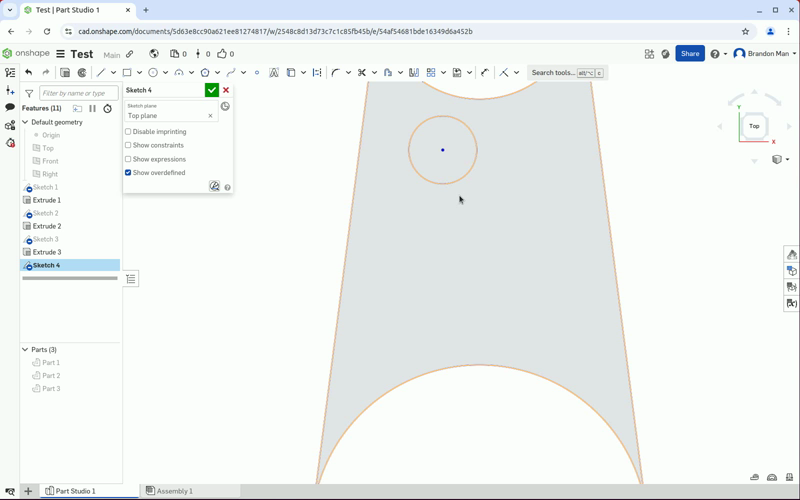
click(459, 195)
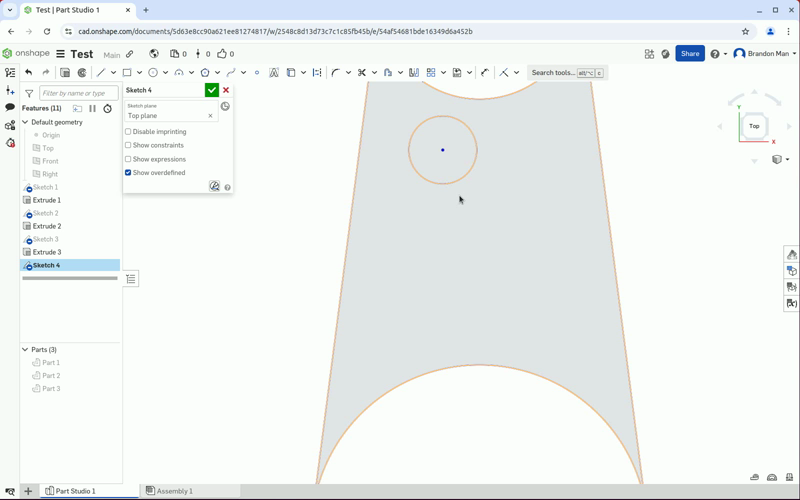
scroll(-6)
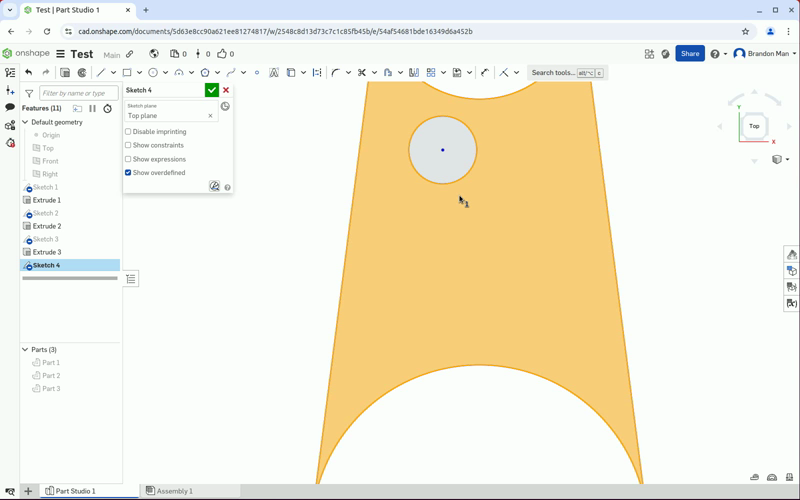
scroll(-6)
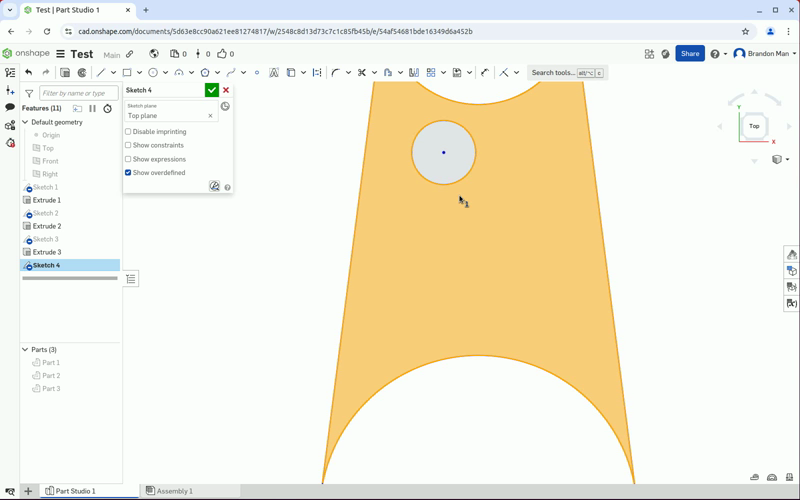
scroll(-6)
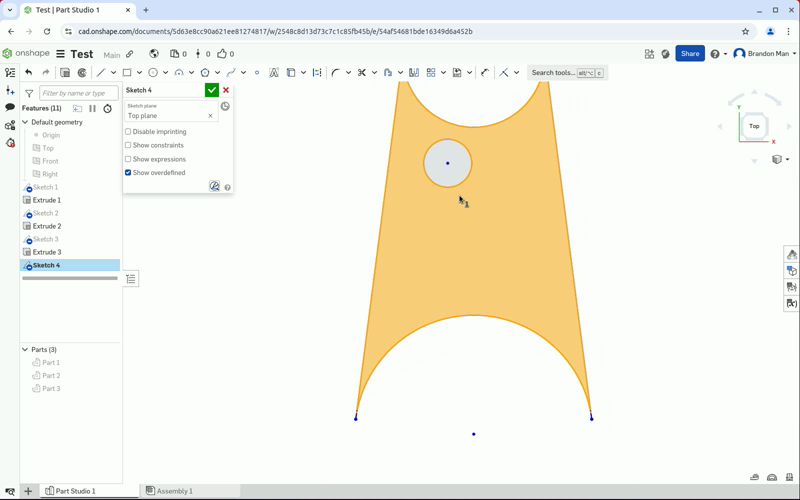
scroll(-6)
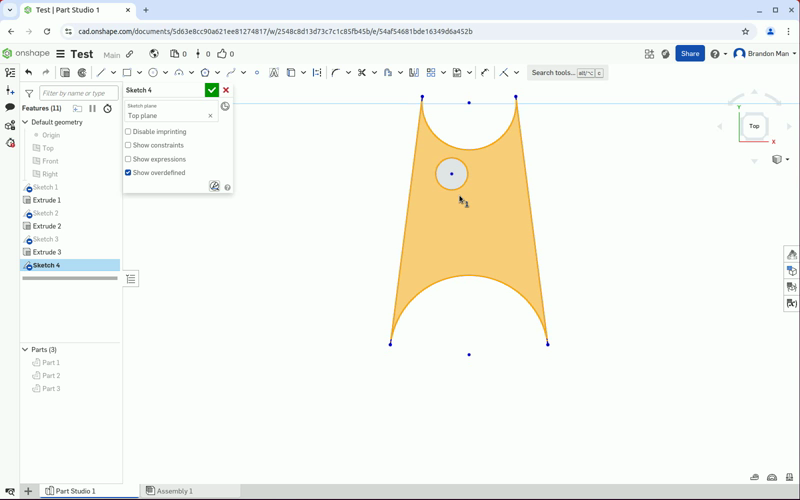
scroll(-6)
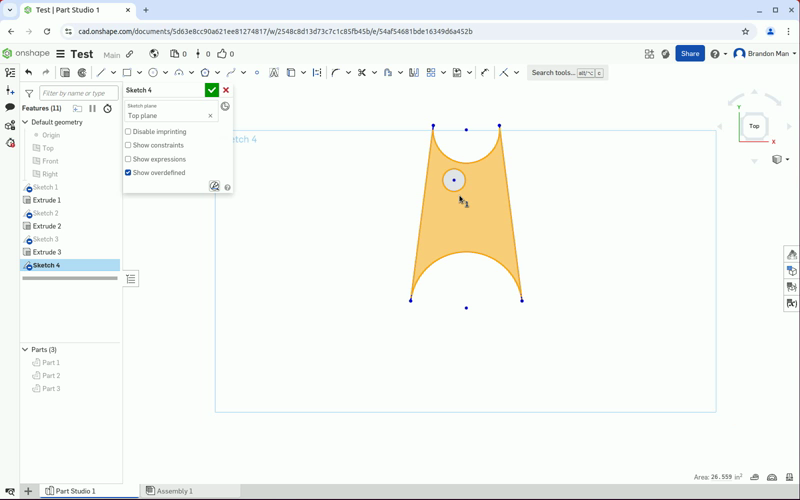
scroll(-6)
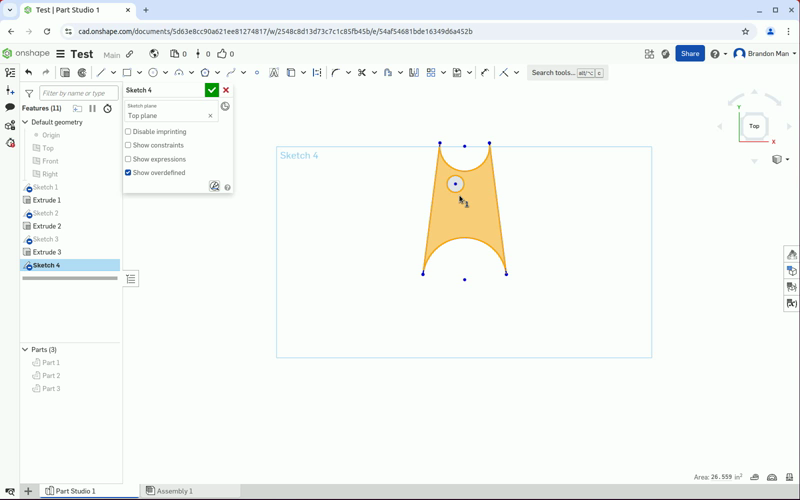
scroll(-6)
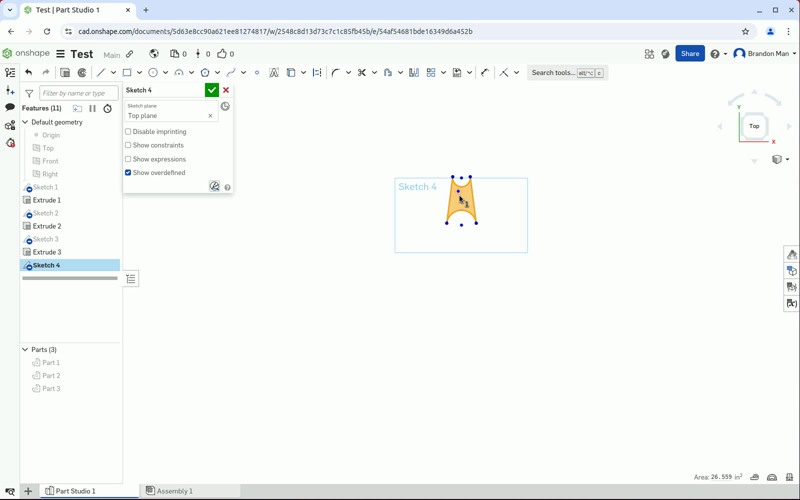
mouse_move(73, 352)
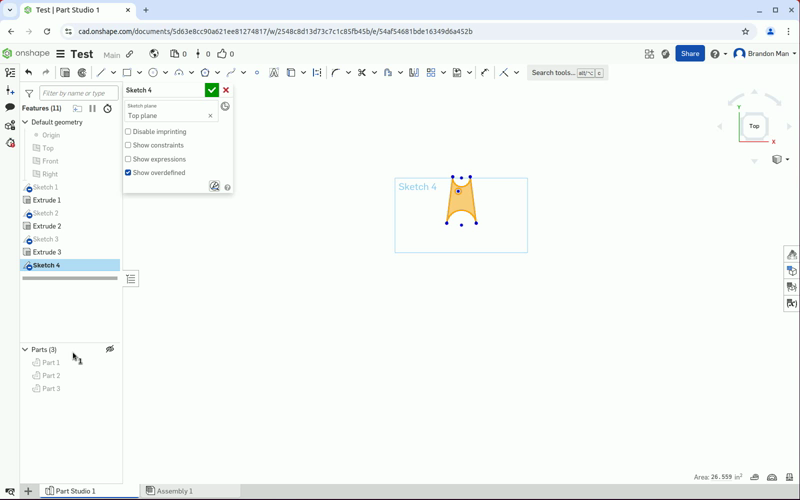
key(shift+y)
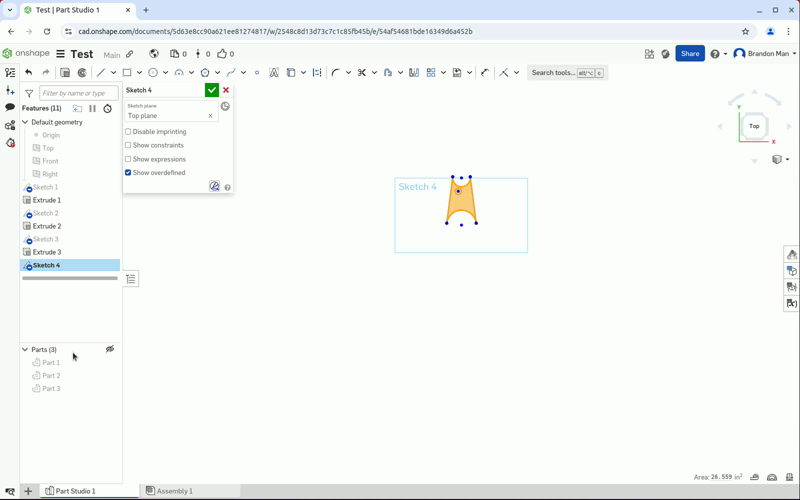
key(shift+e)
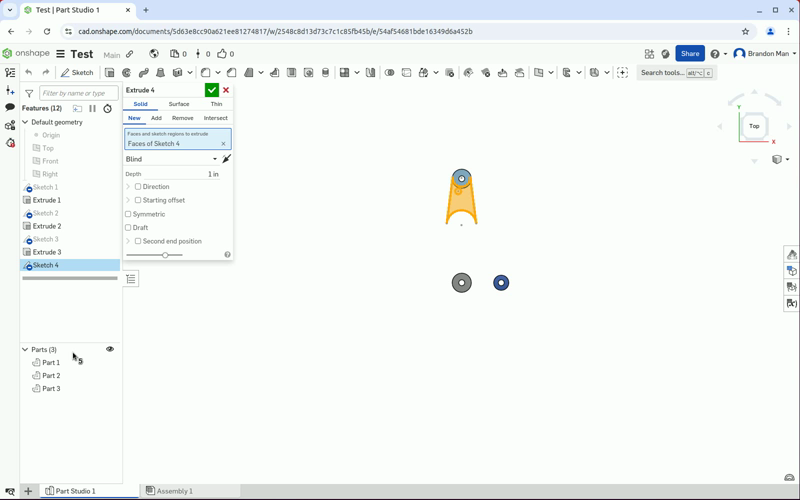
mouse_move(143, 106)
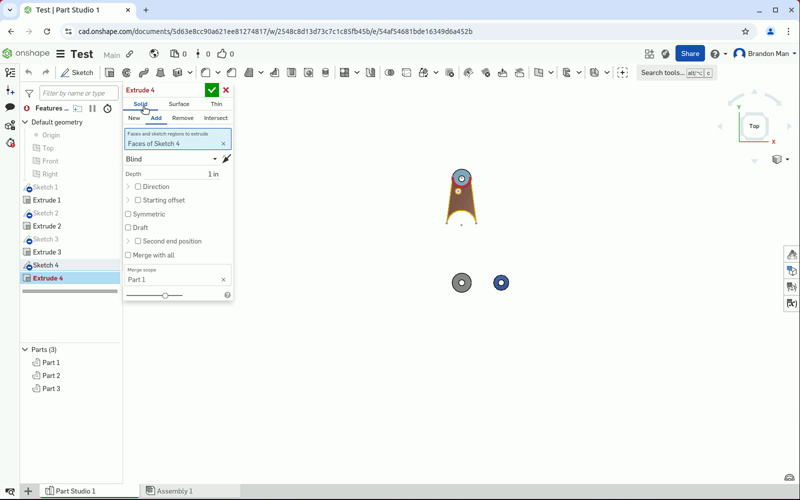
click(143, 106)
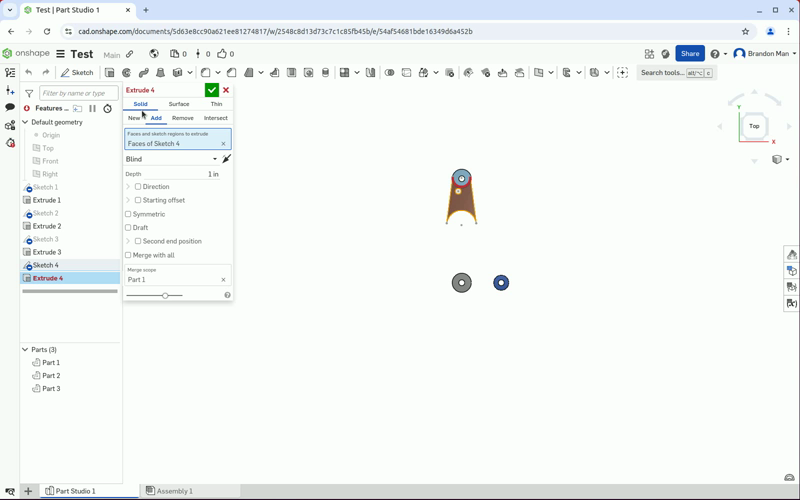
mouse_move(137, 120)
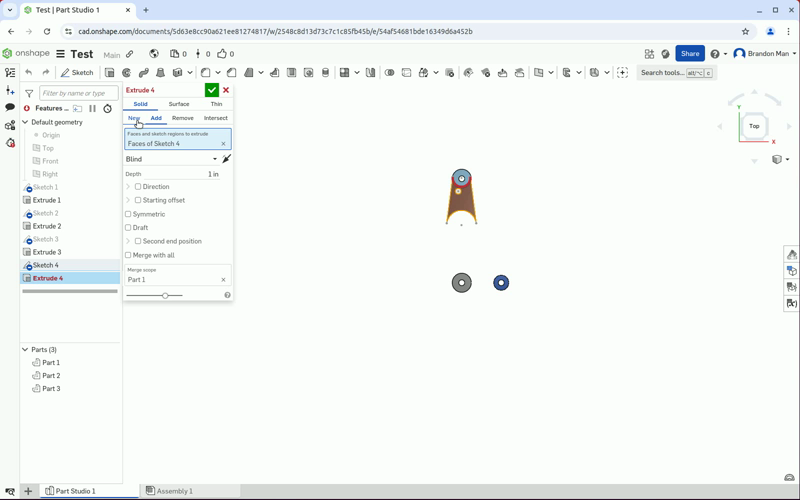
click(137, 120)
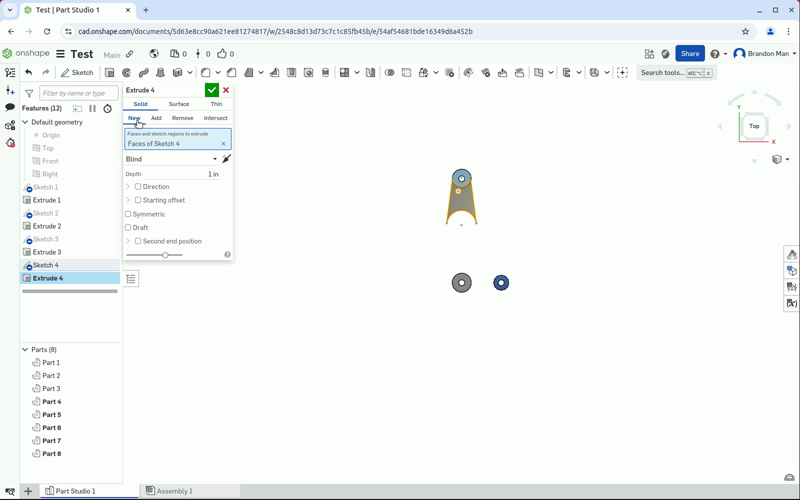
key(tab, 4)
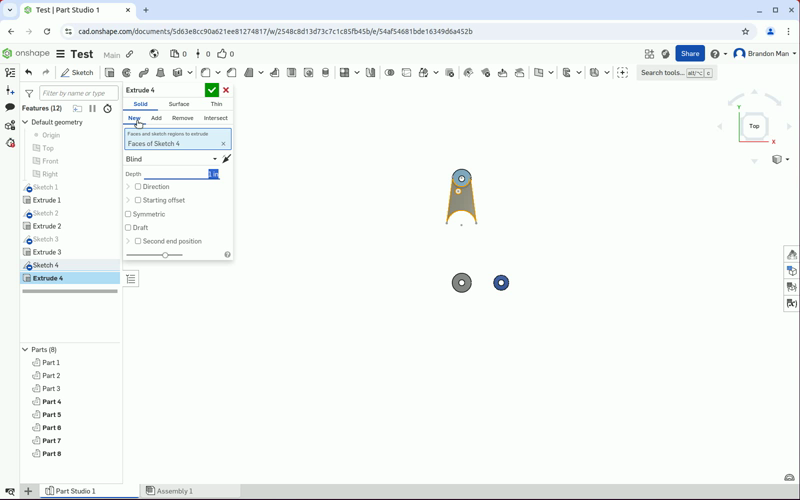
text(0.481)
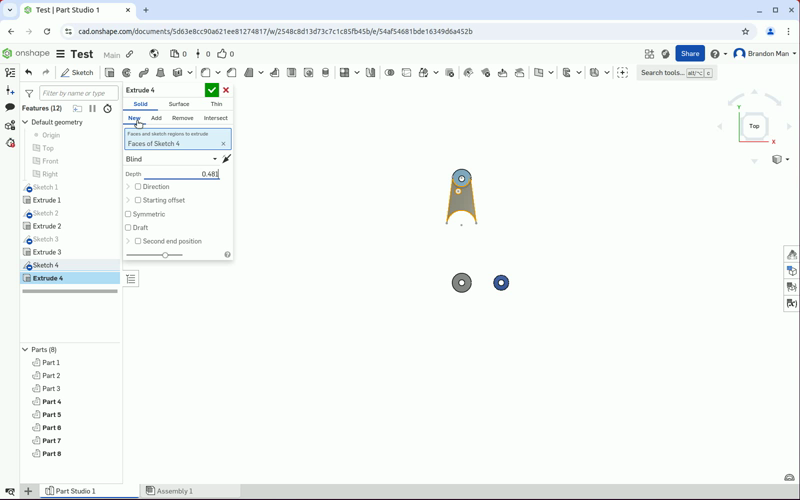
key(enter)
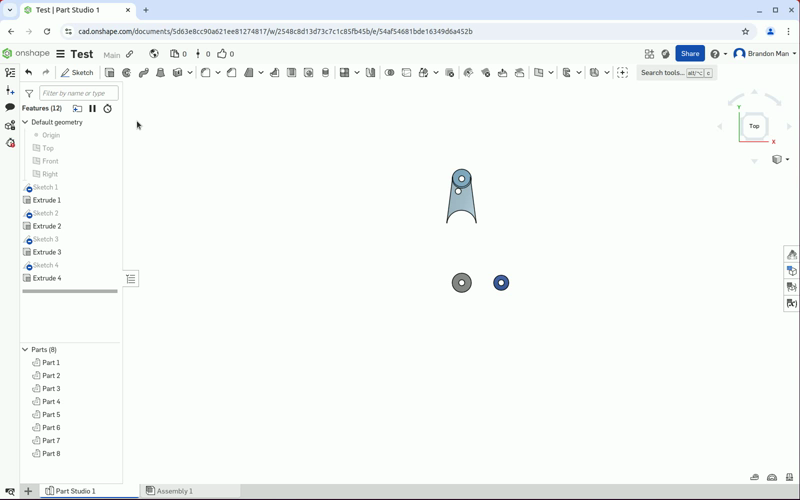
key(shift+h)
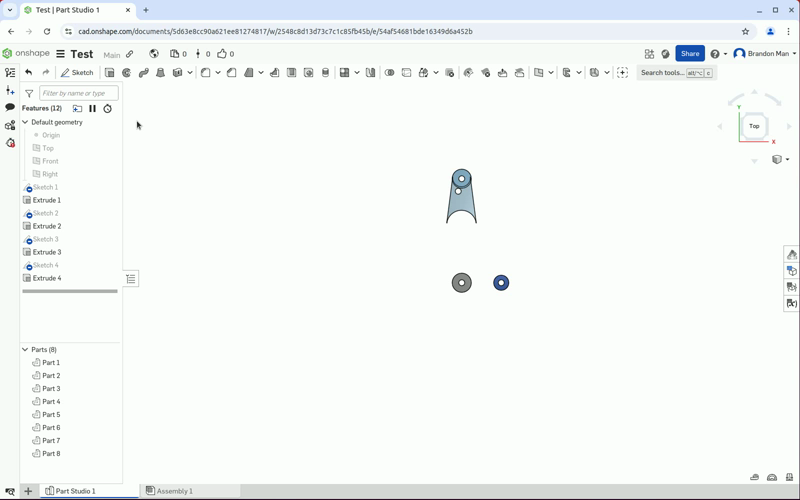
key(shift+h)
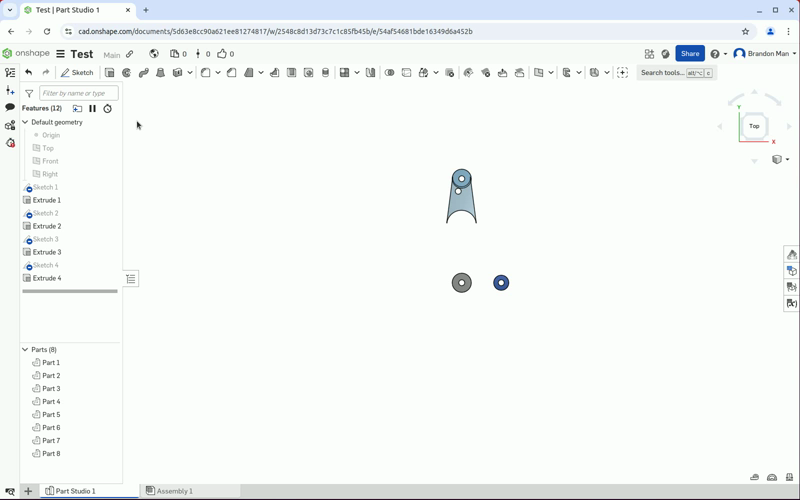
mouse_move(73, 189)
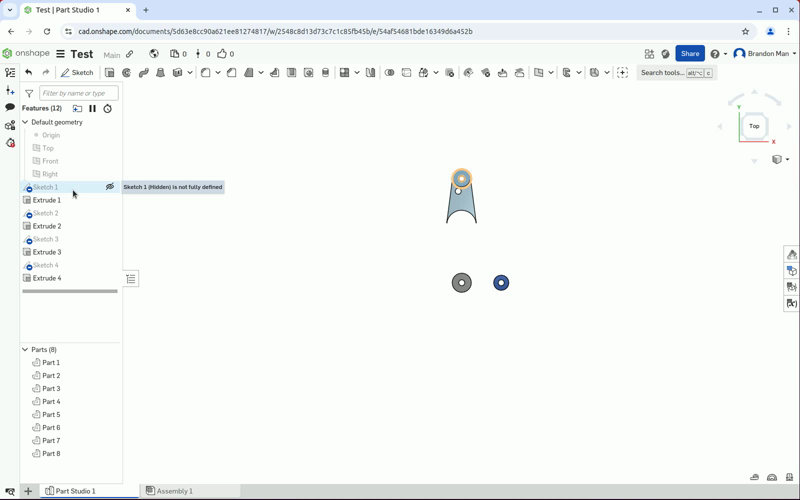
click(73, 189)
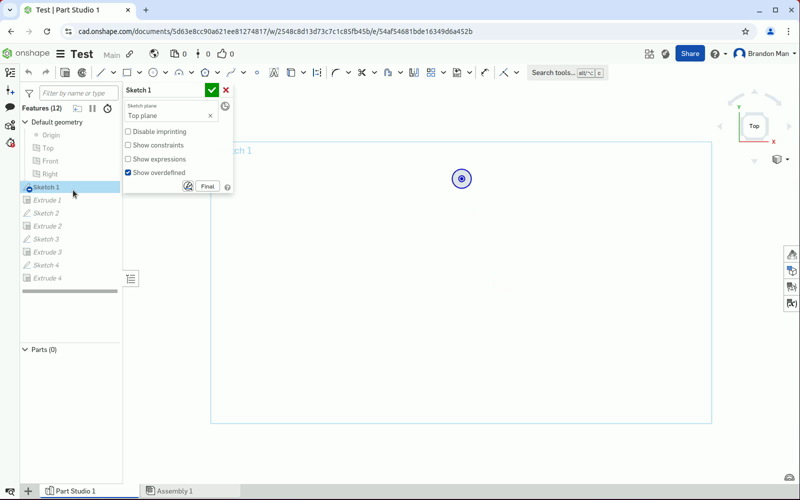
mouse_move(229, 92)
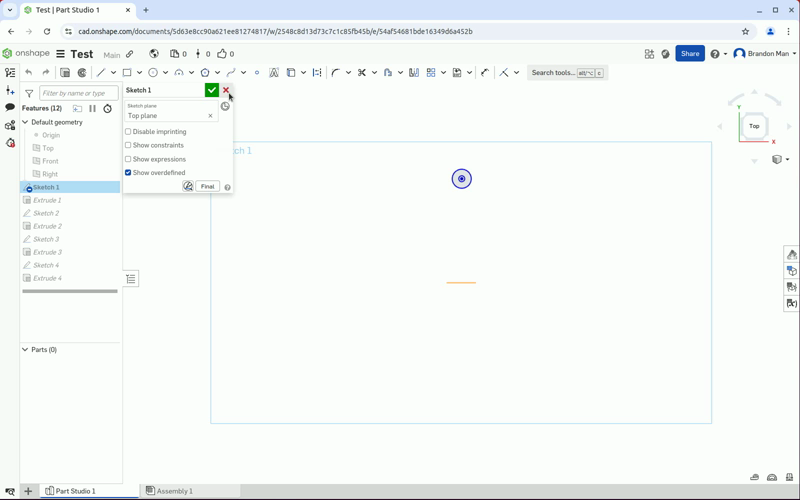
click(229, 92)
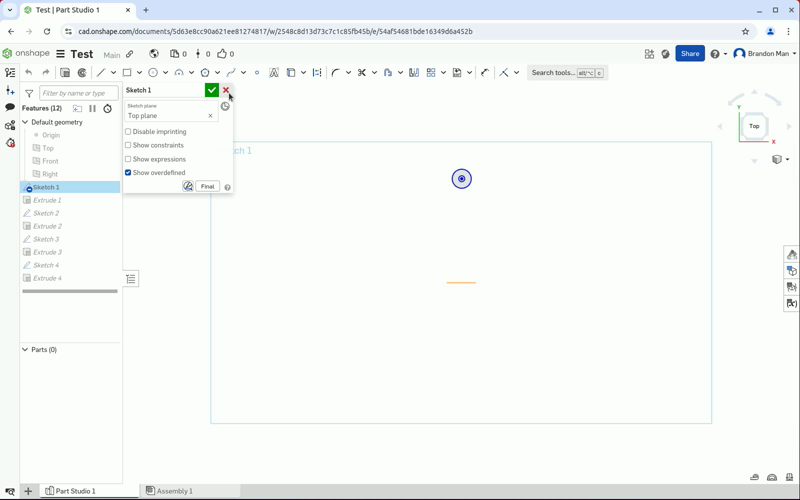
key(shift+s)
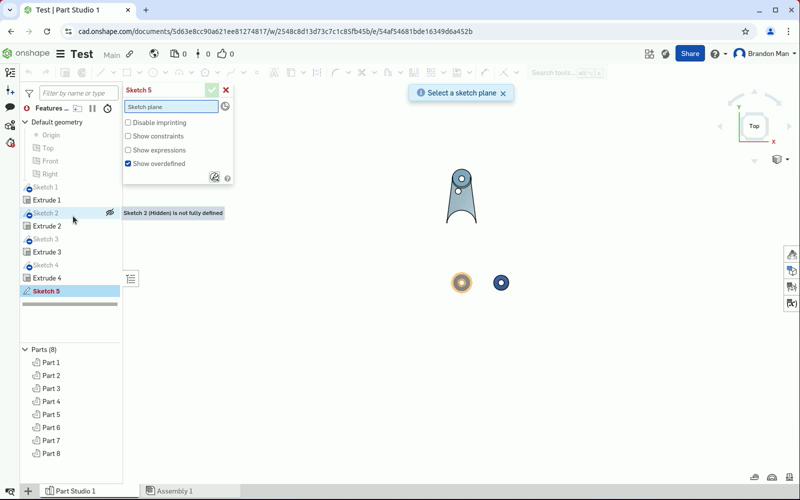
scroll(3)
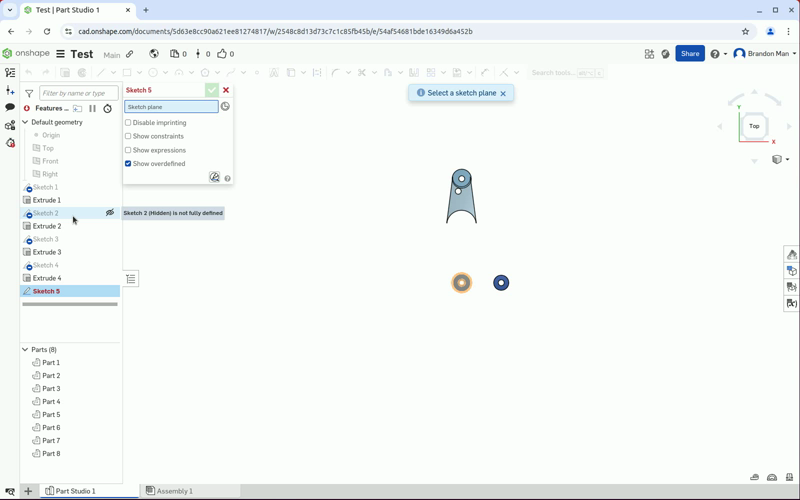
mouse_move(73, 150)
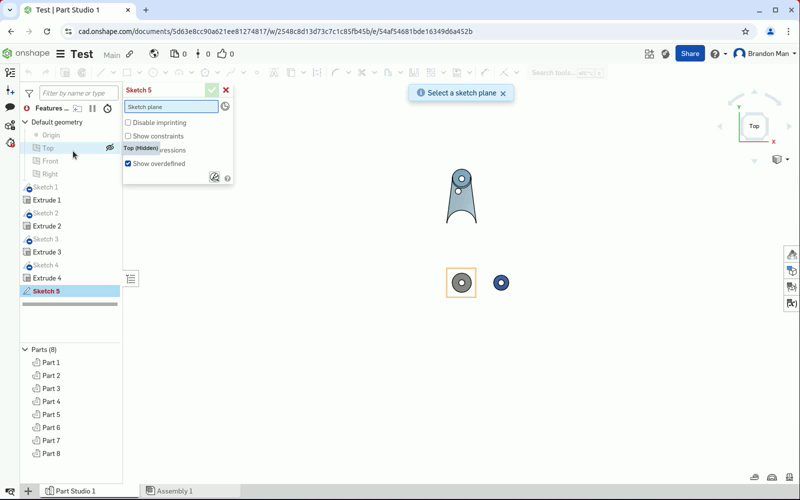
click(73, 150)
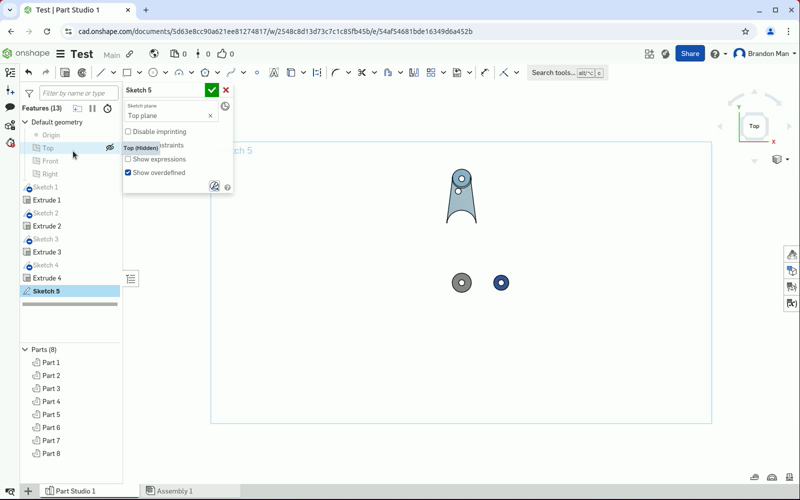
mouse_move(73, 352)
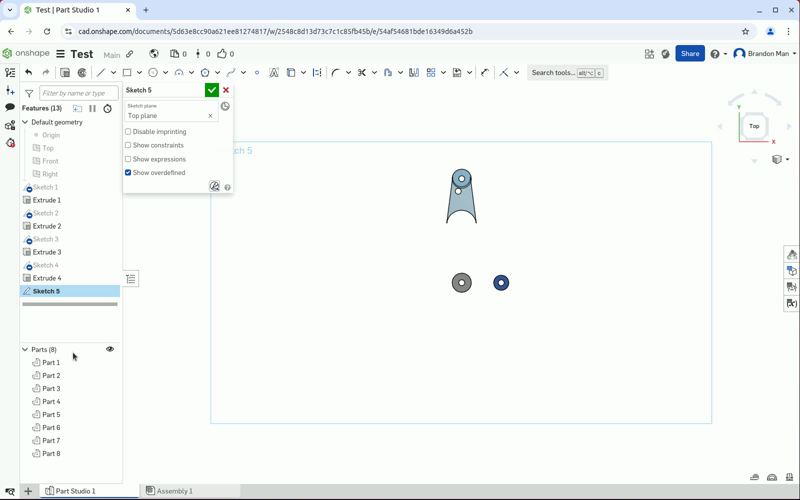
key(y)
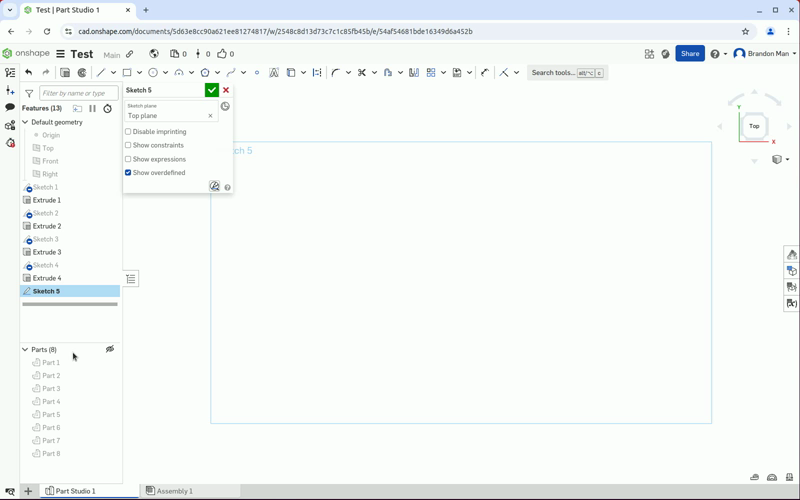
key(c)
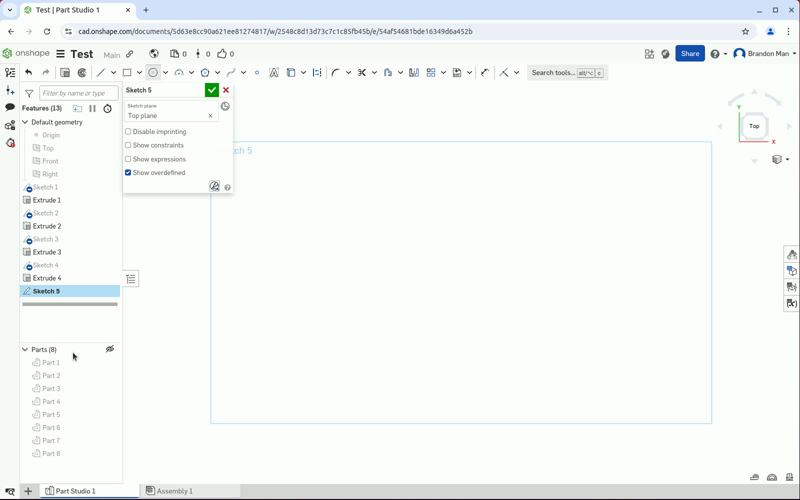
key_down(shift)
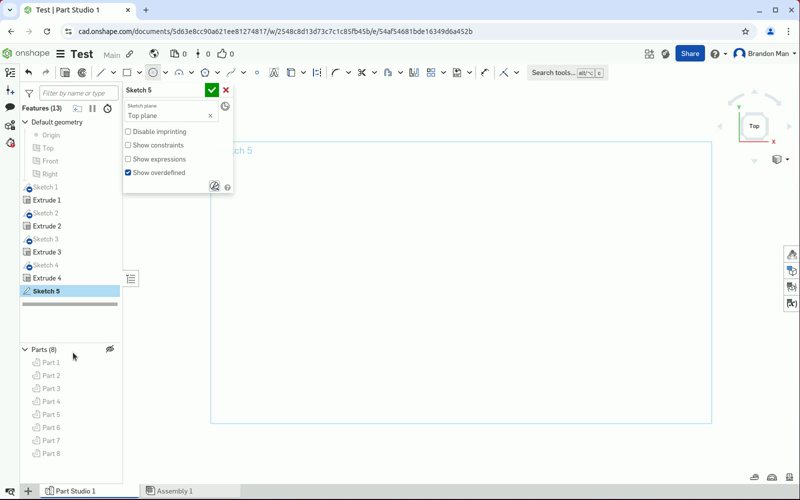
mouse_move(461, 225)
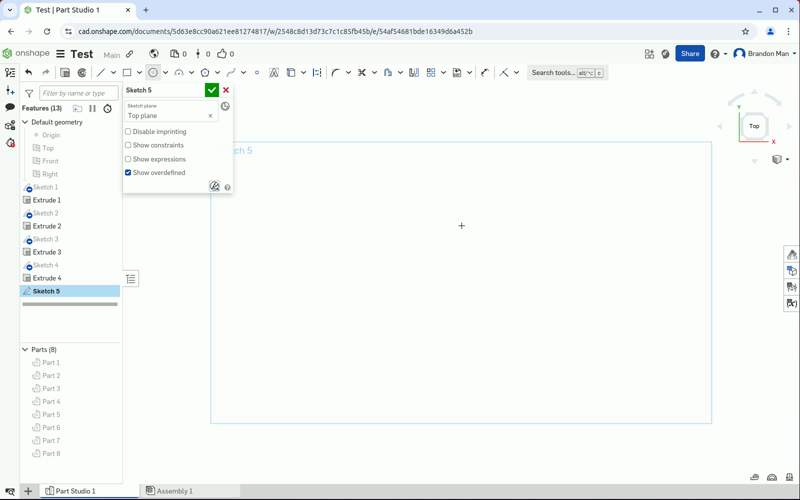
click(461, 225)
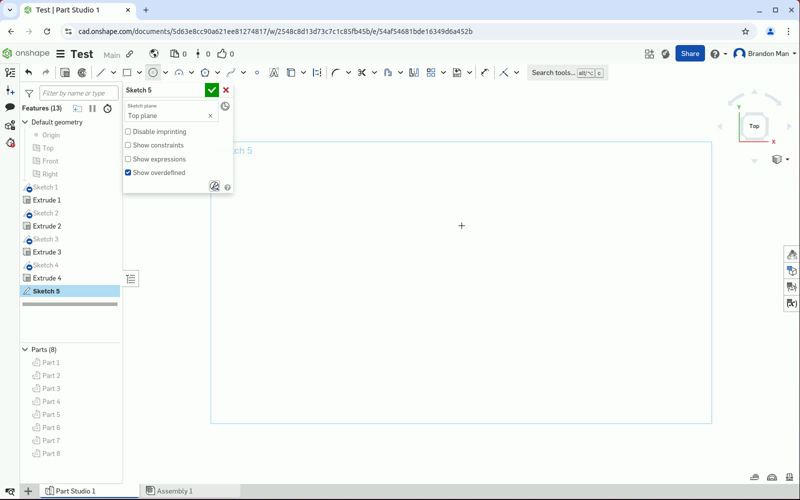
key_up(shift)
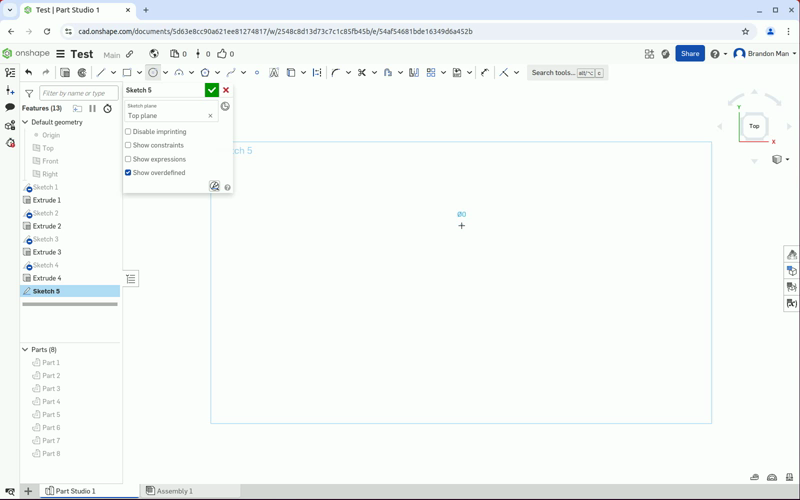
mouse_move(477, 225)
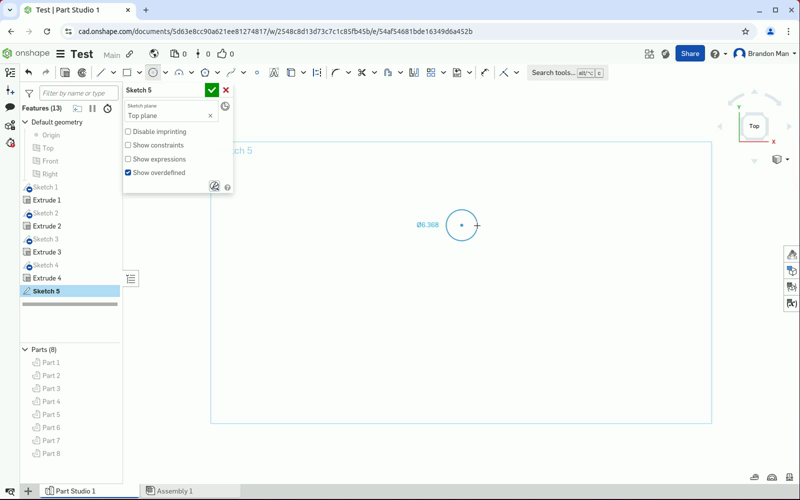
click(477, 225)
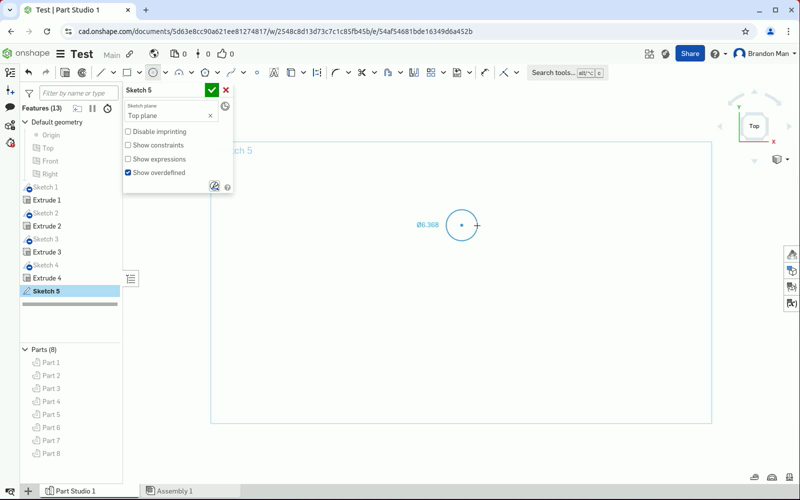
key(esc)
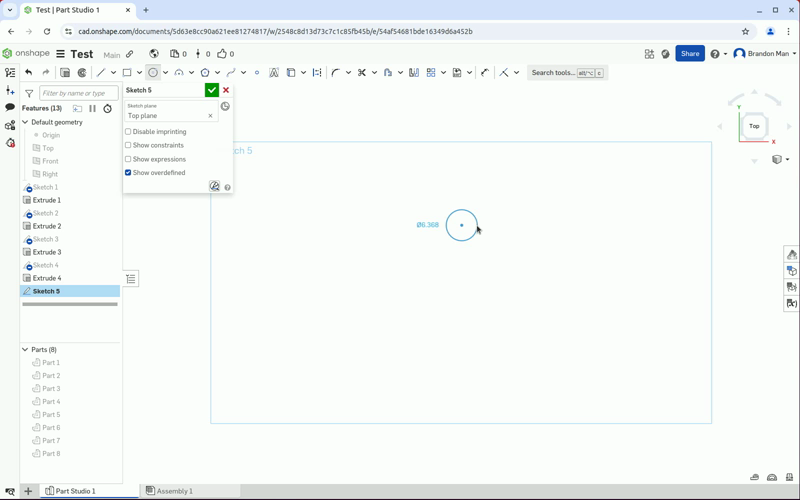
key(c)
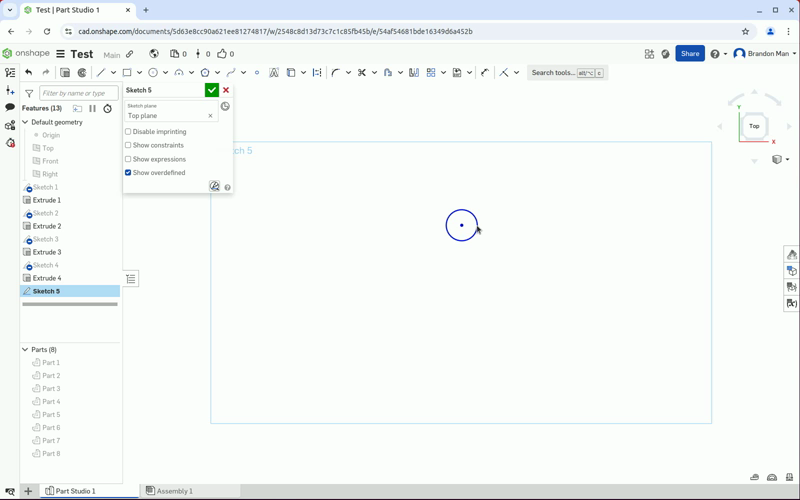
key_down(shift)
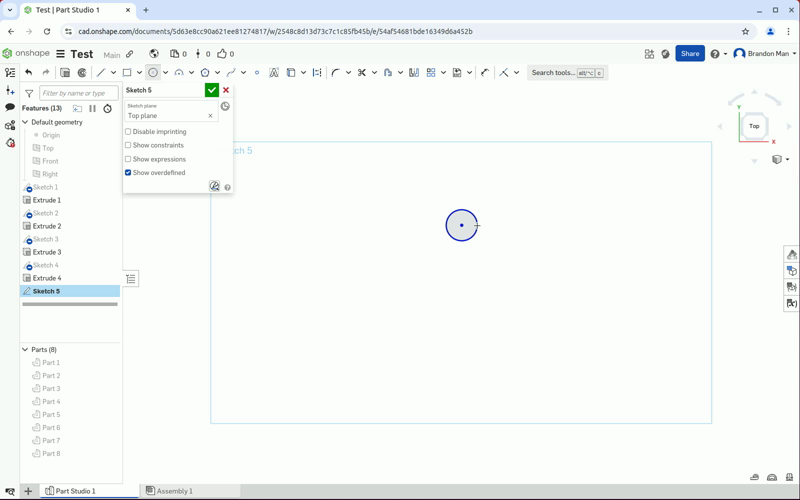
mouse_move(461, 225)
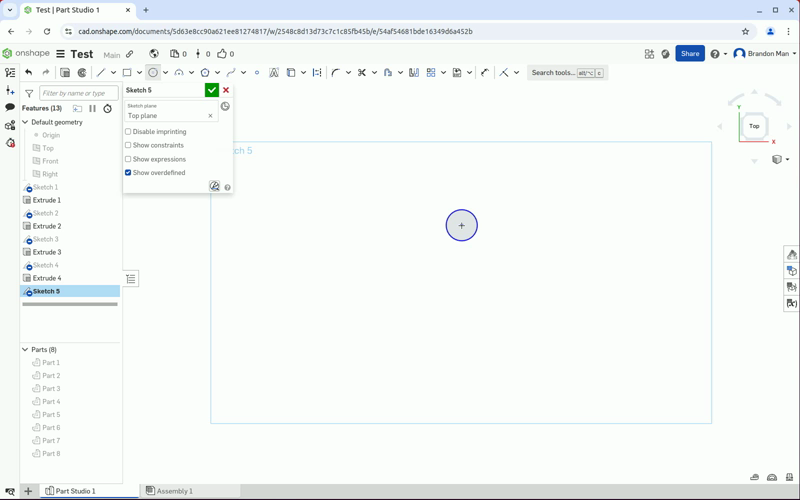
click(461, 225)
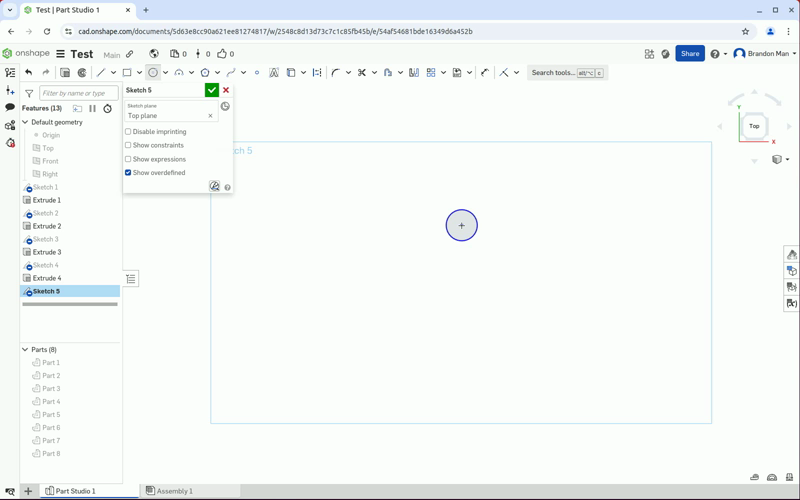
key_up(shift)
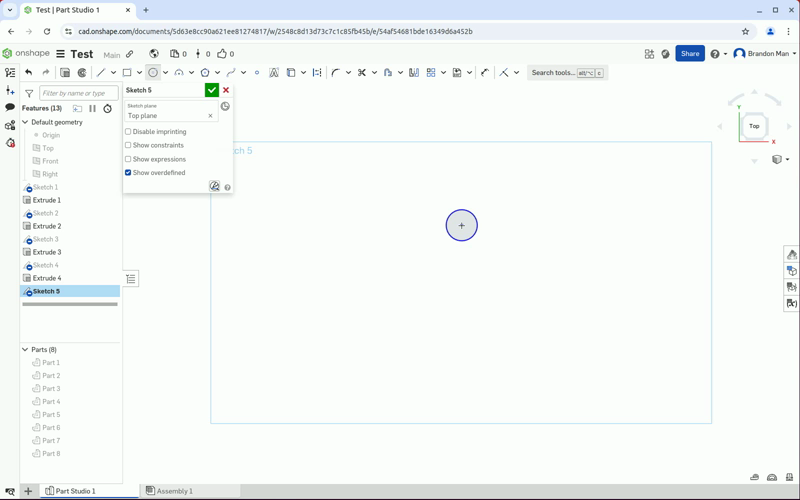
mouse_move(465, 225)
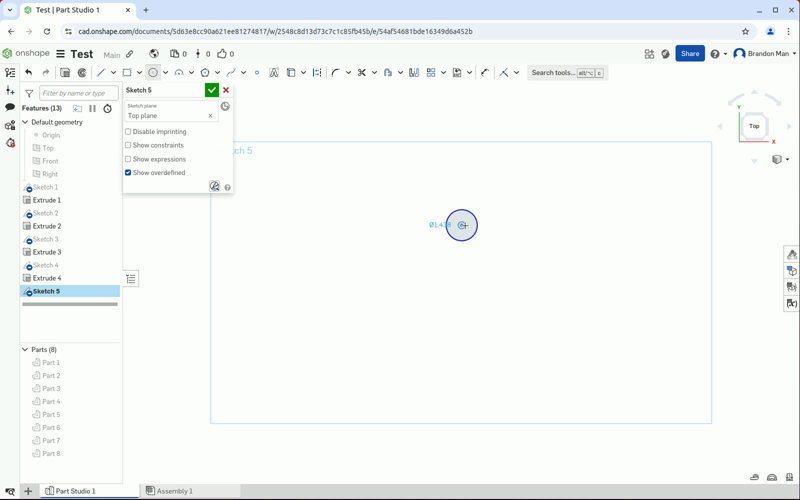
scroll(6)
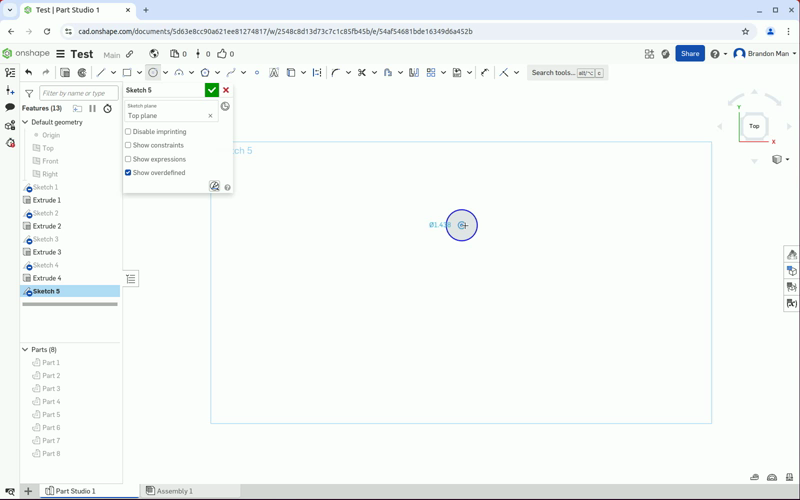
scroll(6)
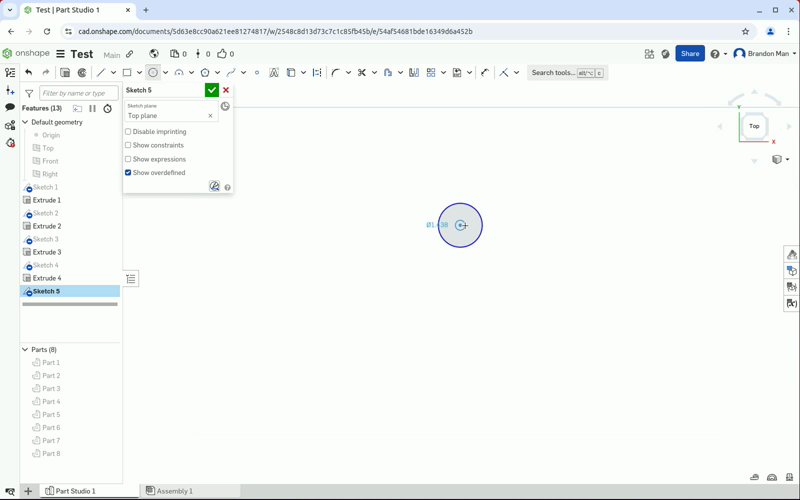
scroll(6)
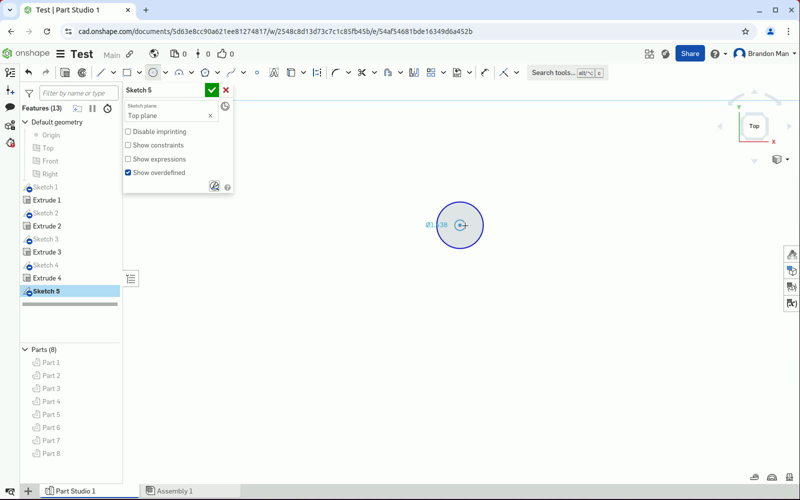
scroll(6)
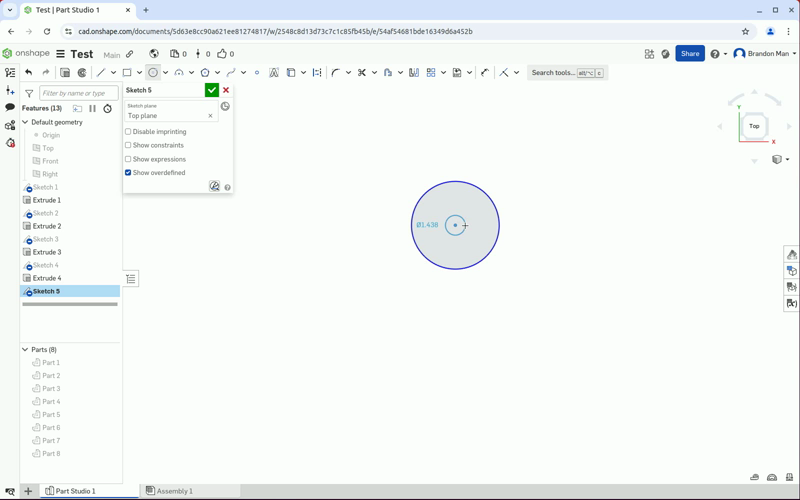
scroll(6)
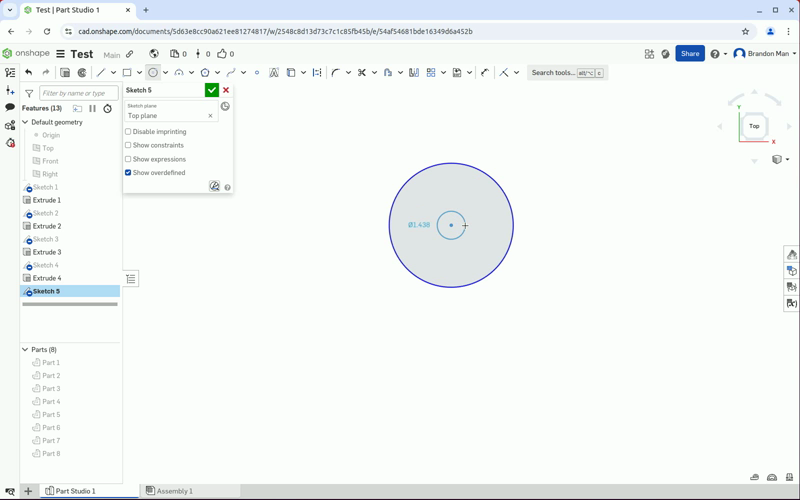
scroll(6)
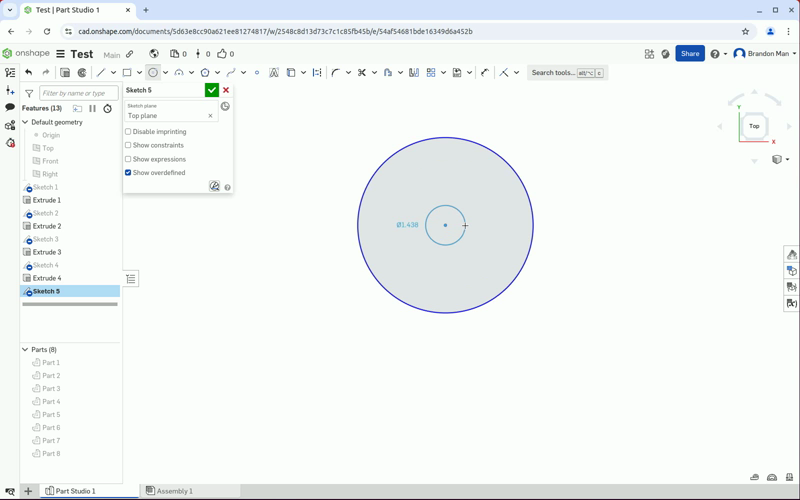
scroll(6)
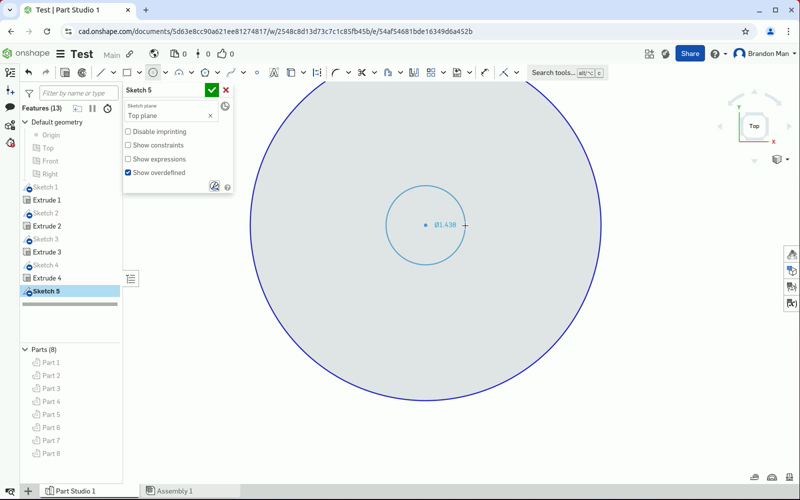
click(465, 225)
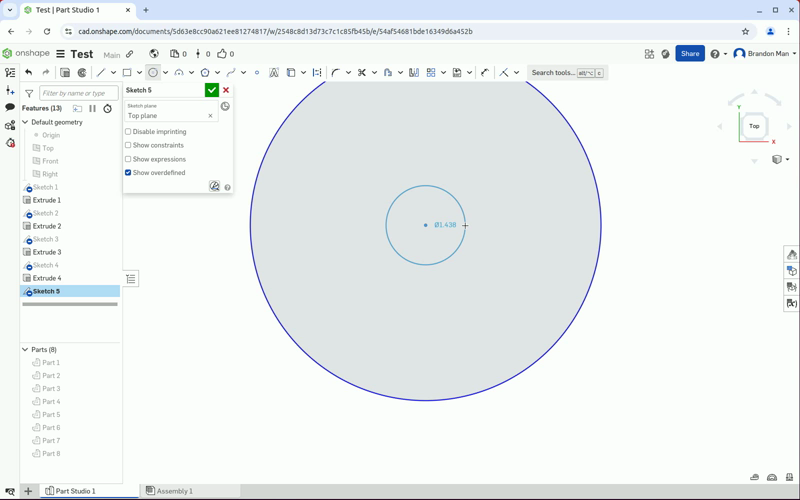
scroll(-6)
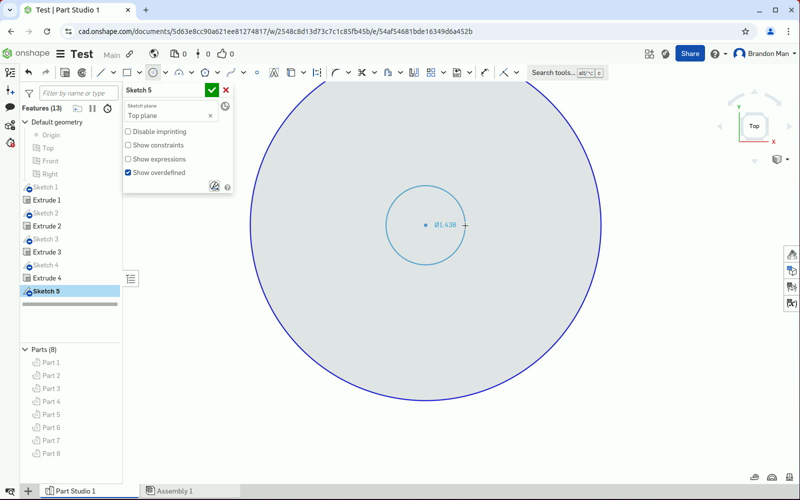
scroll(-6)
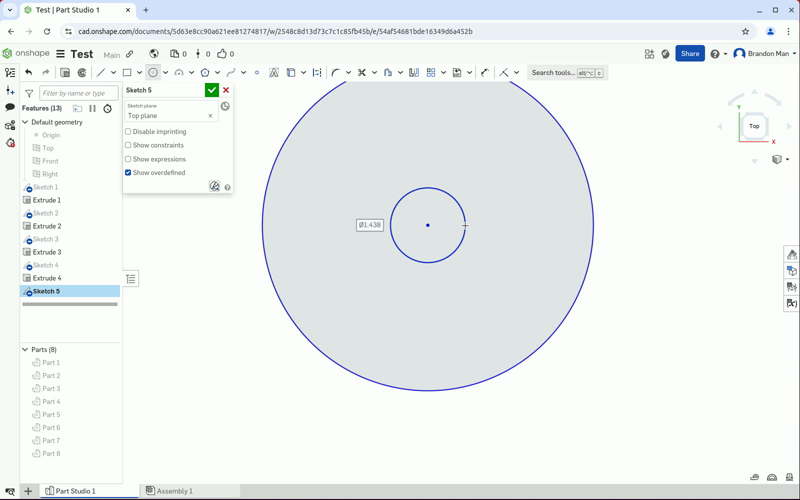
scroll(-6)
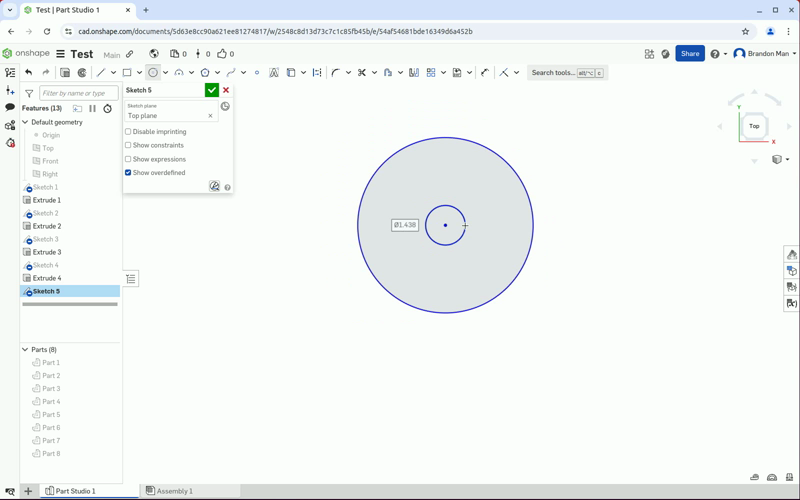
scroll(-6)
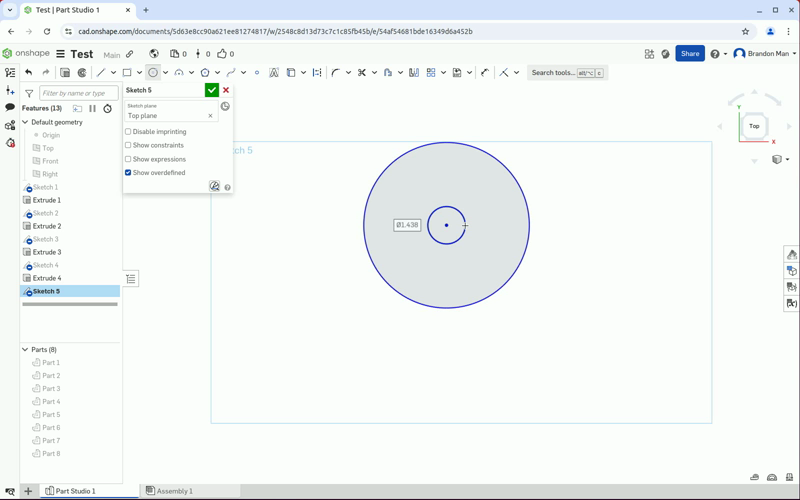
scroll(-6)
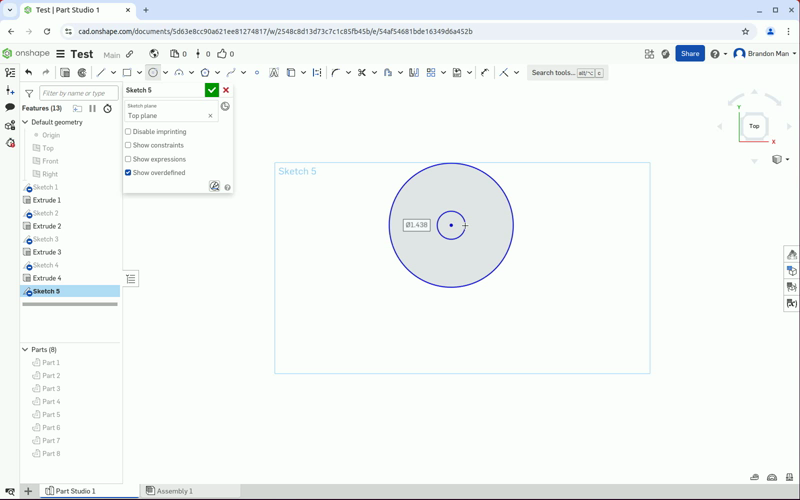
scroll(-6)
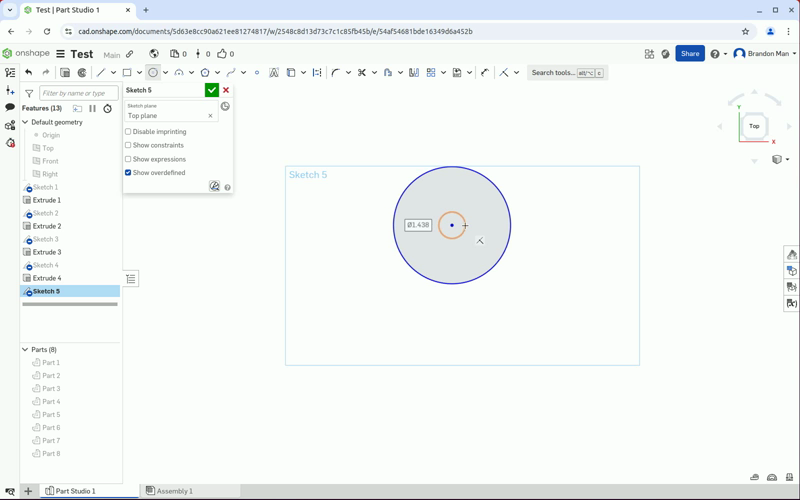
scroll(-6)
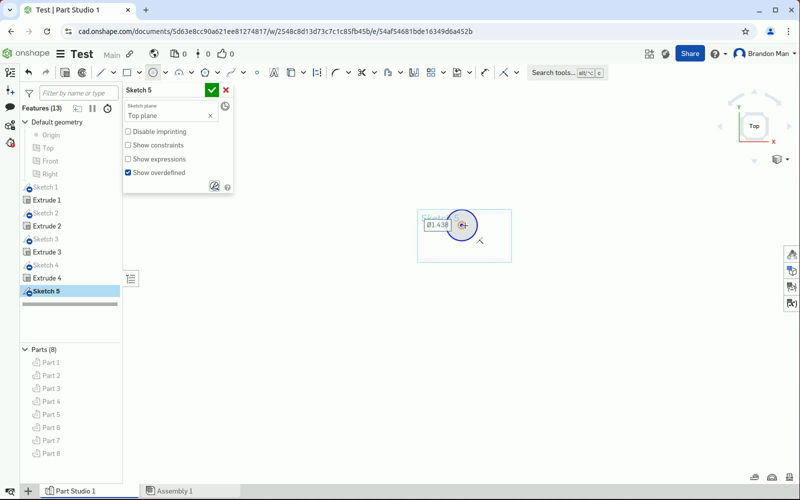
key(esc)
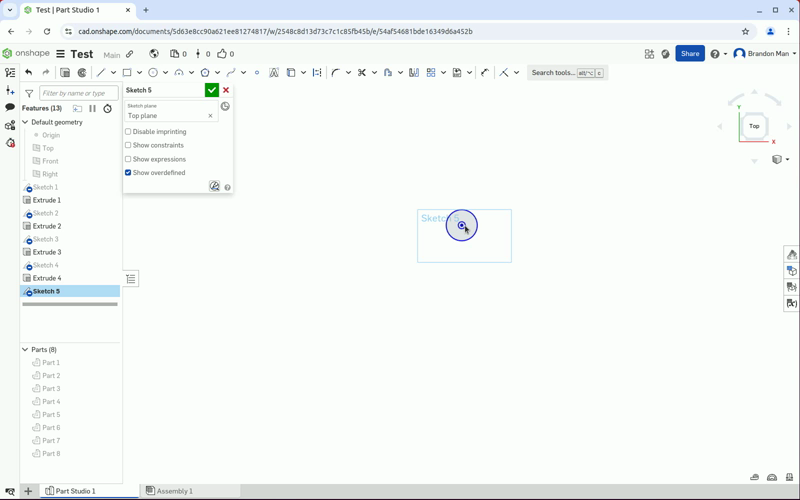
mouse_move(464, 220)
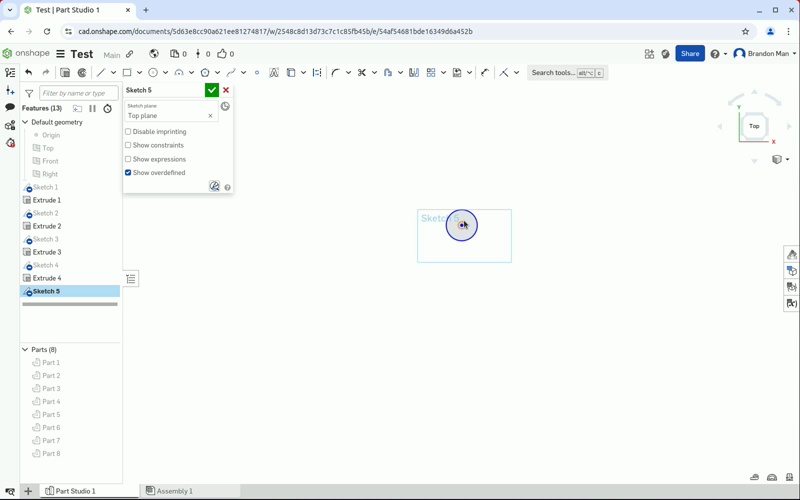
scroll(6)
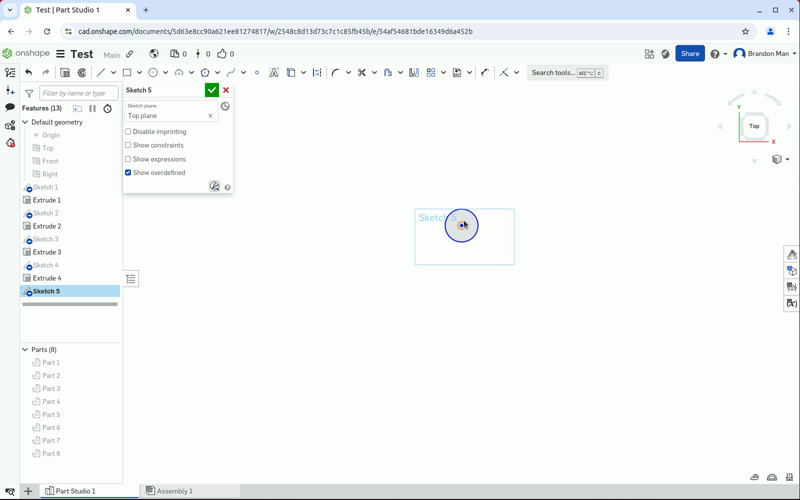
scroll(6)
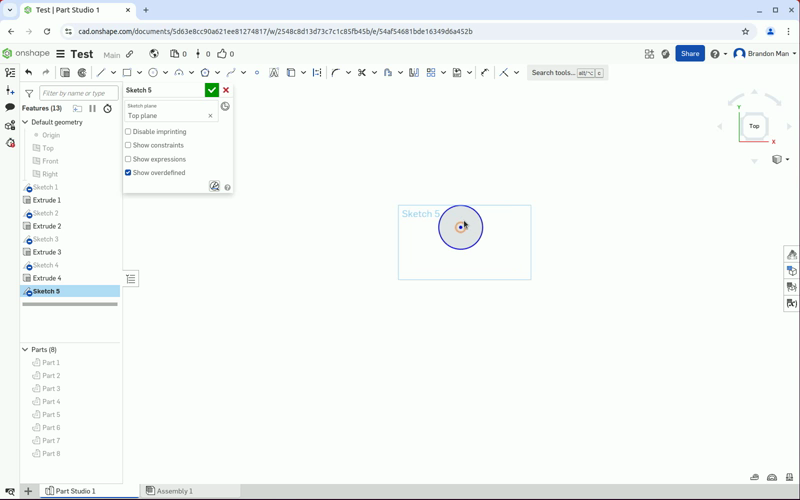
scroll(6)
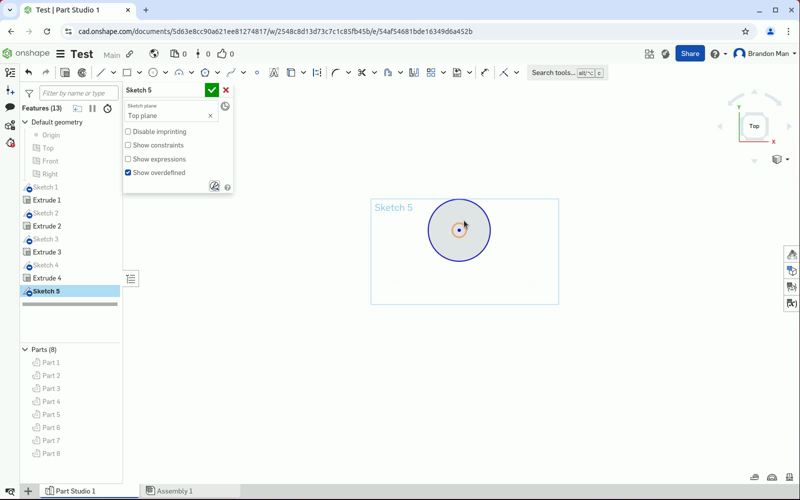
scroll(6)
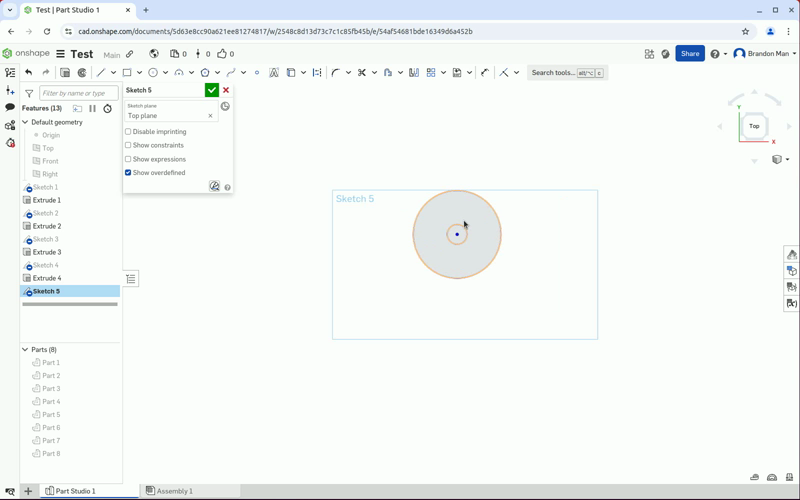
scroll(6)
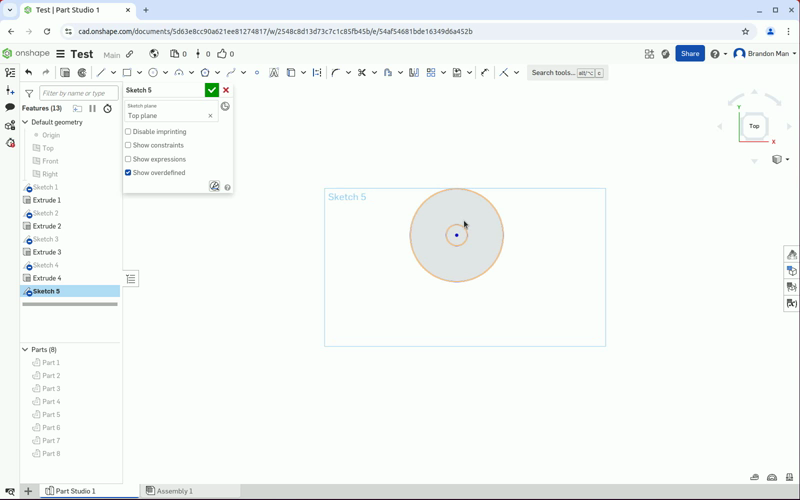
scroll(6)
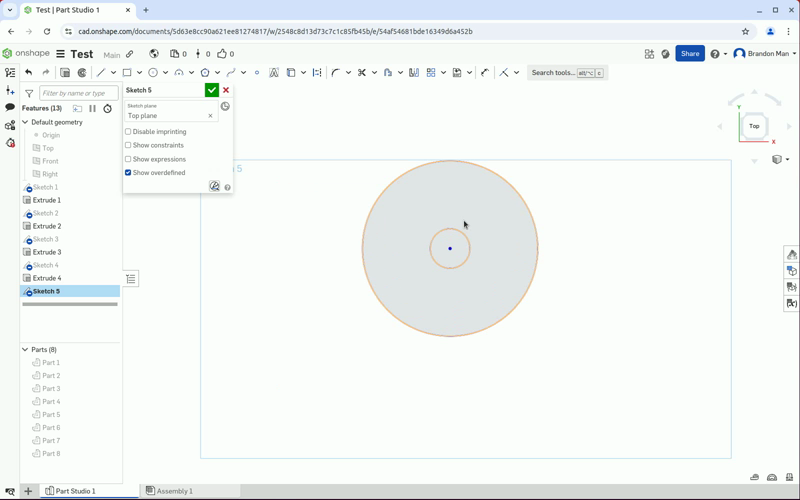
scroll(6)
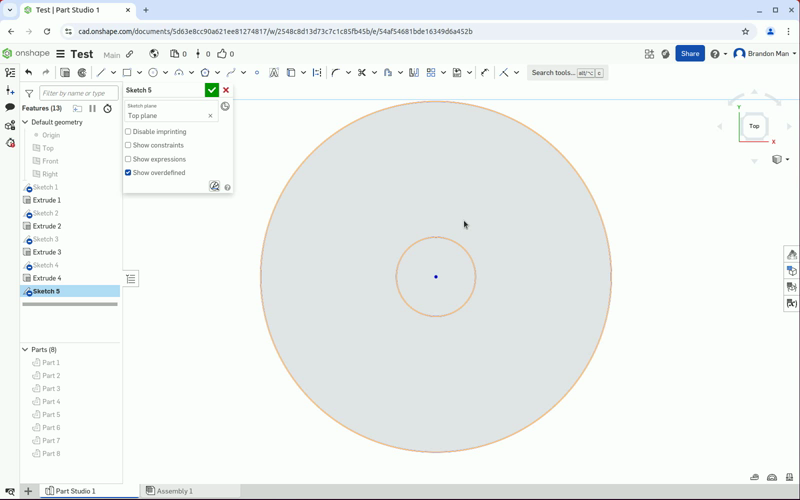
click(464, 220)
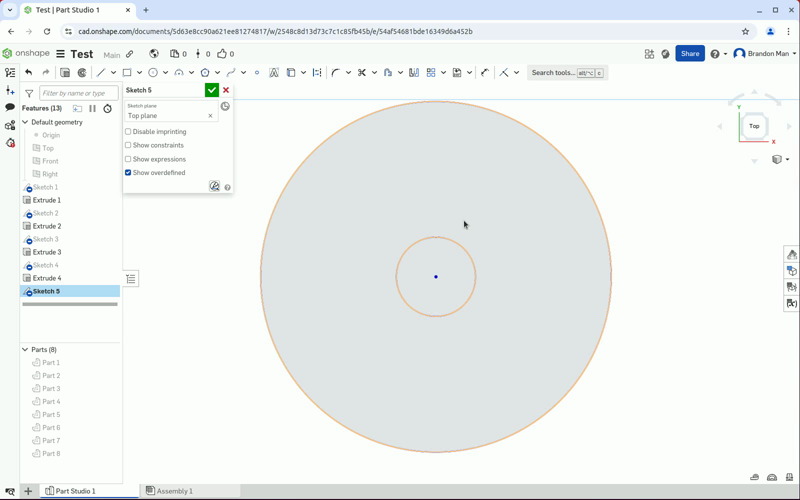
scroll(-6)
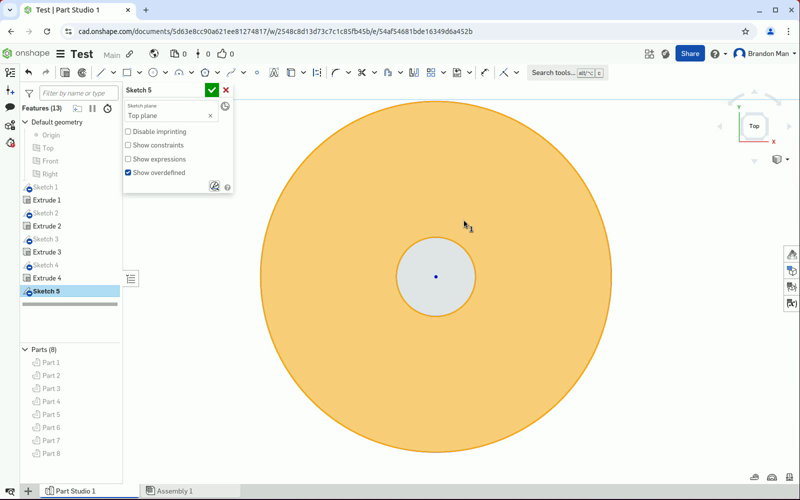
scroll(-6)
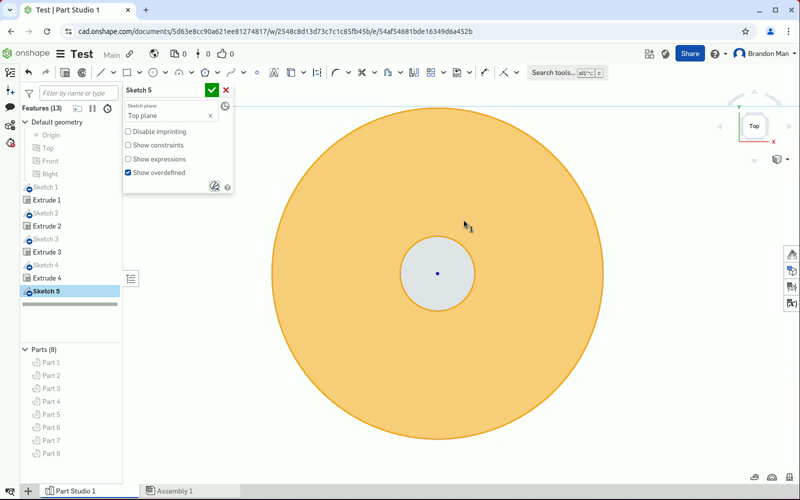
scroll(-6)
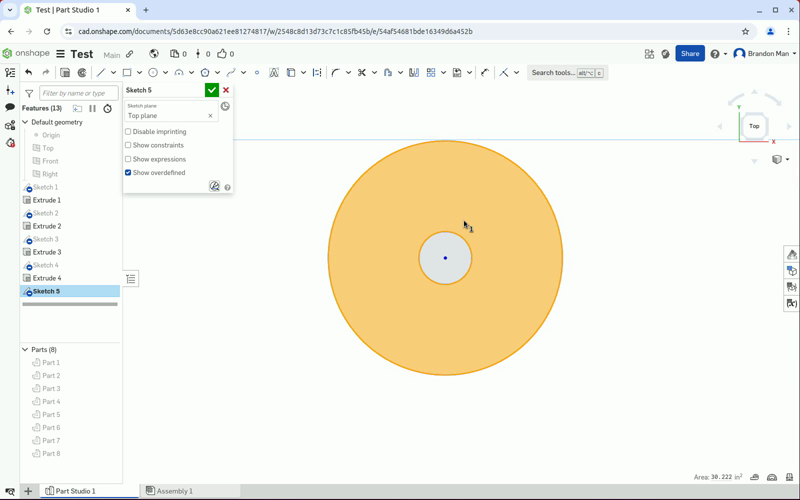
scroll(-6)
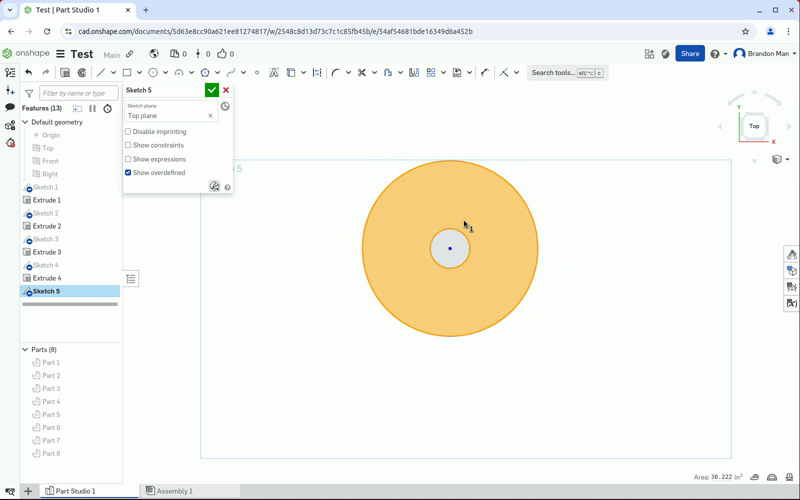
scroll(-6)
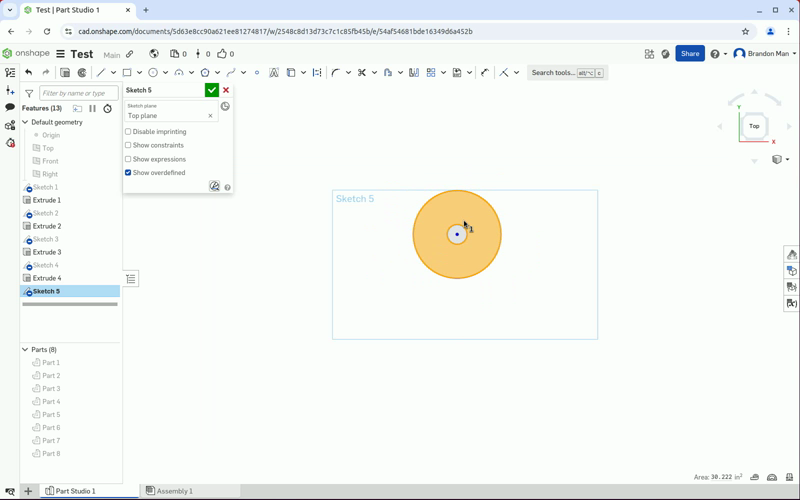
scroll(-6)
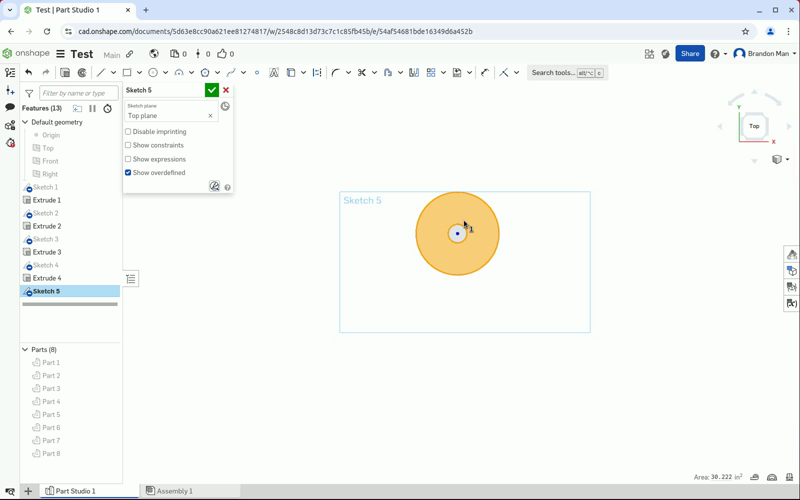
scroll(-6)
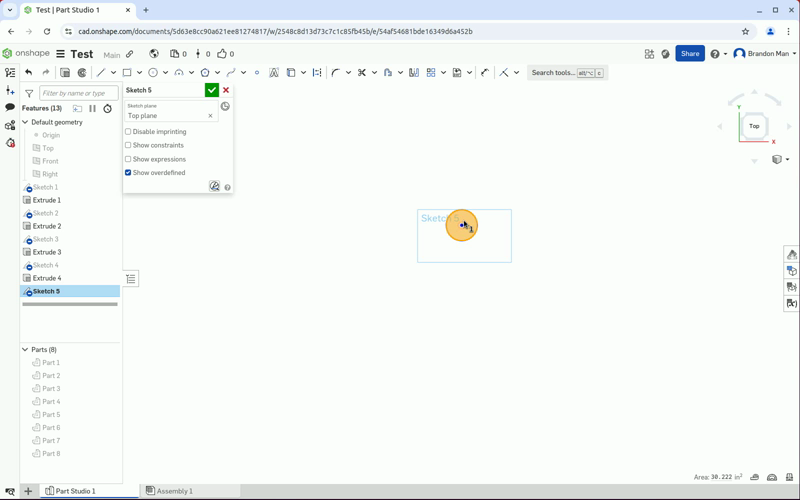
mouse_move(73, 352)
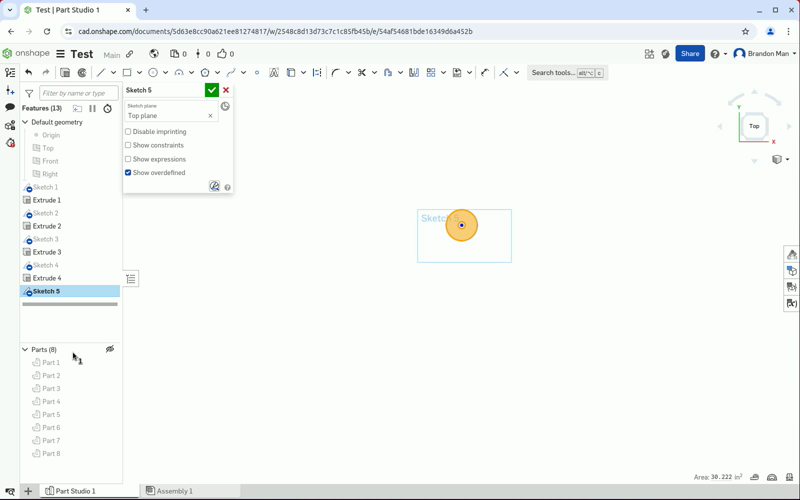
key(shift+y)
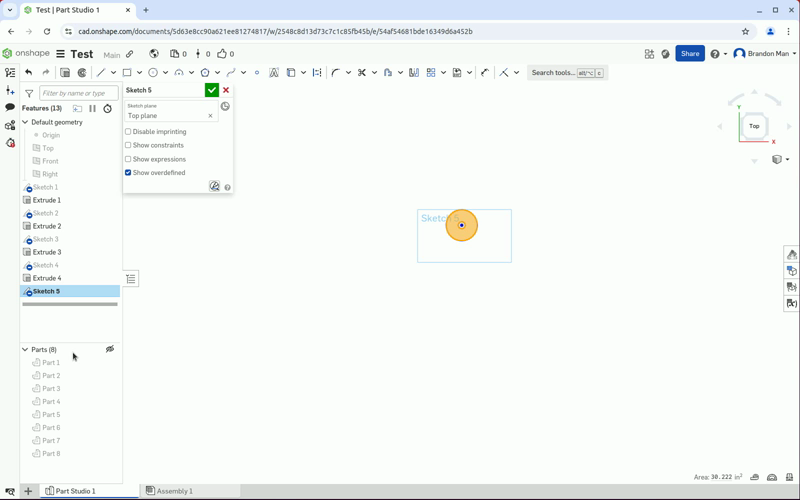
key(shift+e)
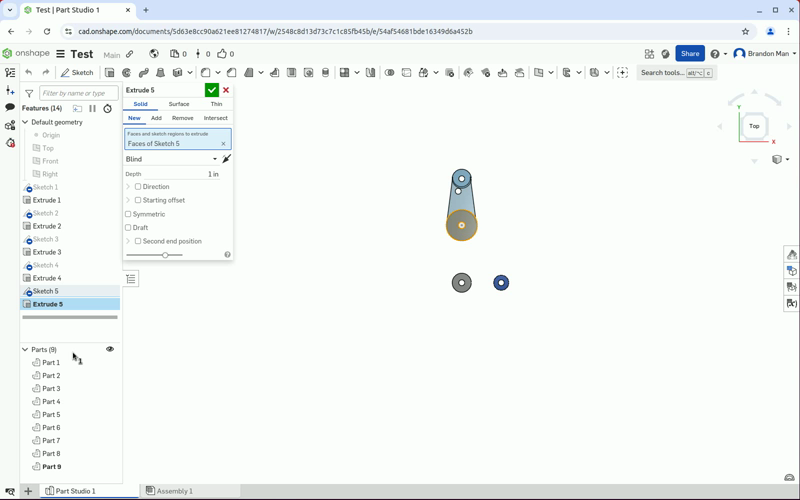
mouse_move(143, 106)
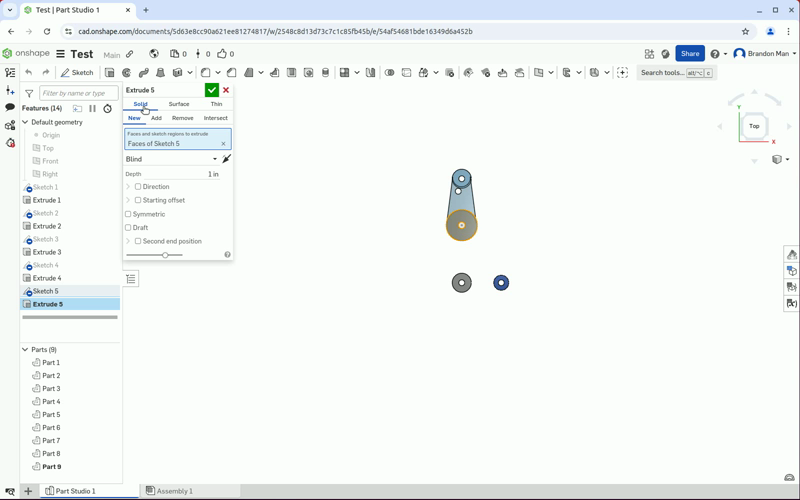
click(143, 106)
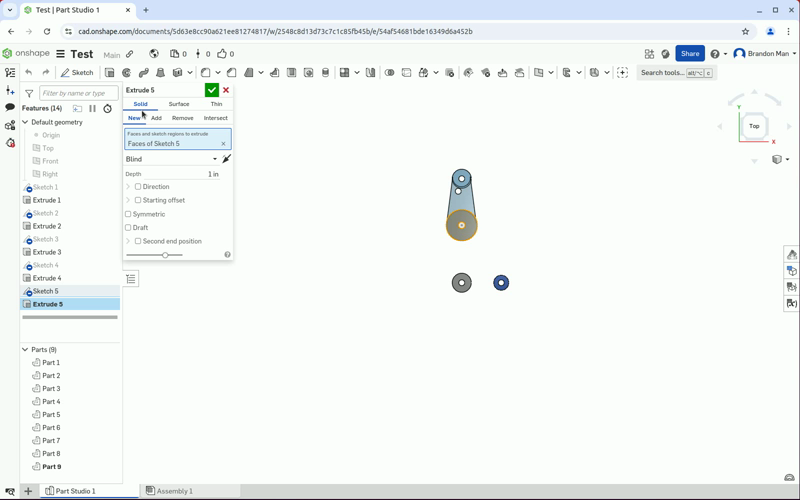
mouse_move(137, 120)
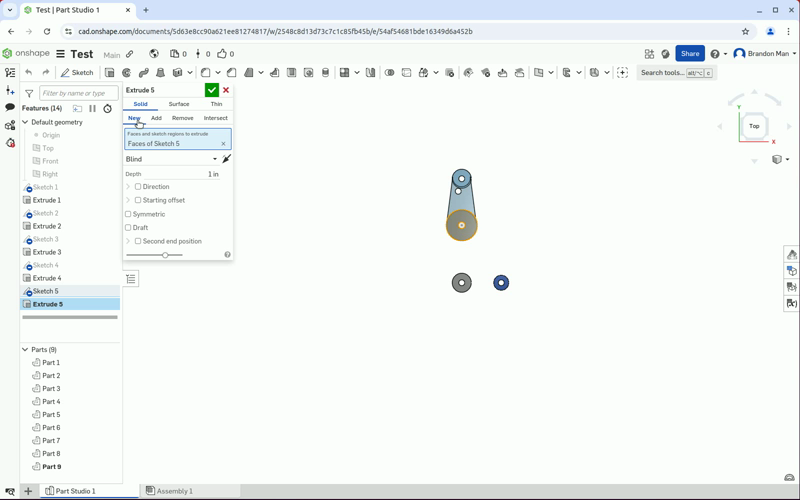
click(137, 120)
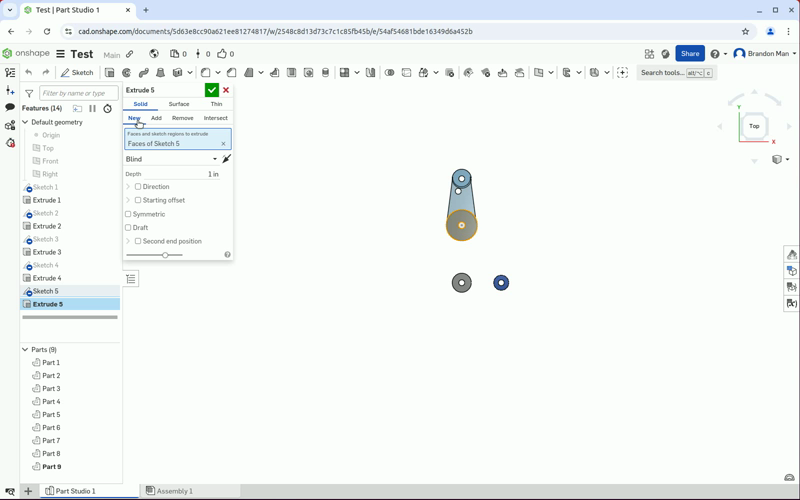
key(tab, 4)
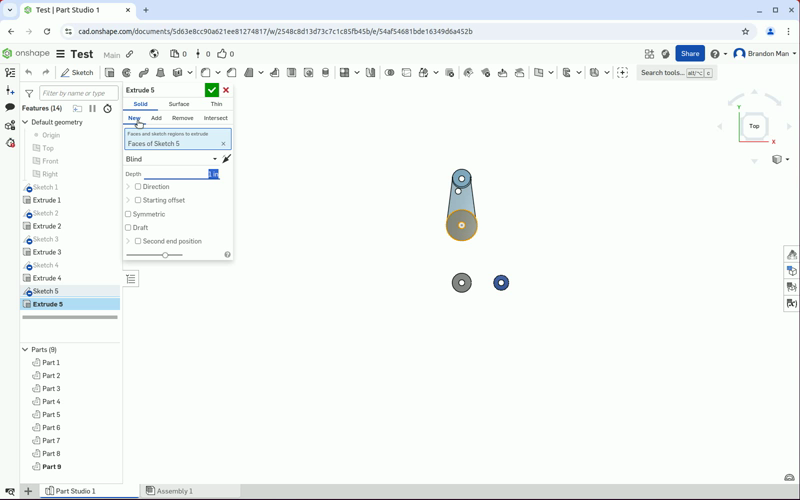
text(0.481)
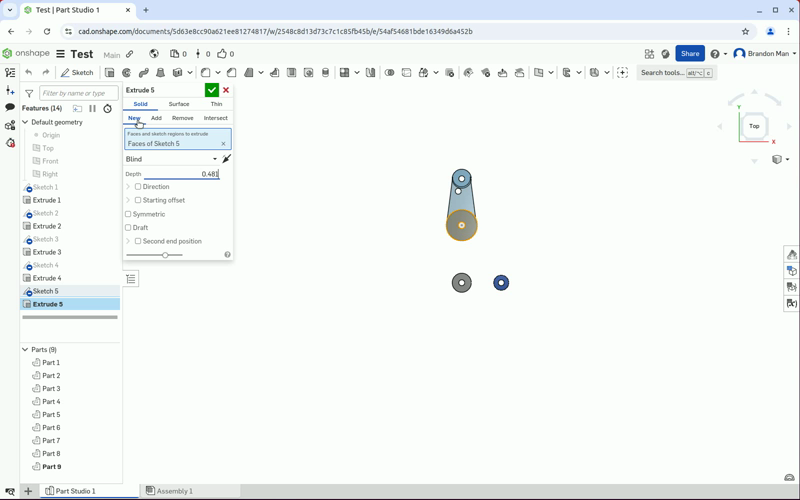
key(enter)
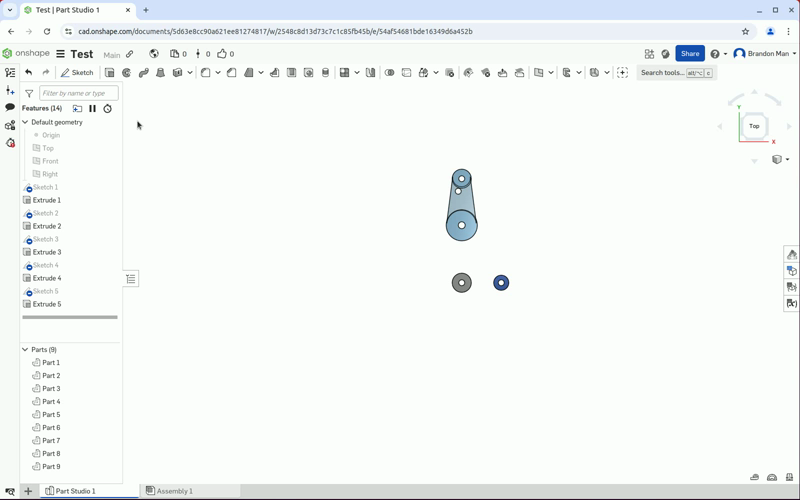
key(shift+h)
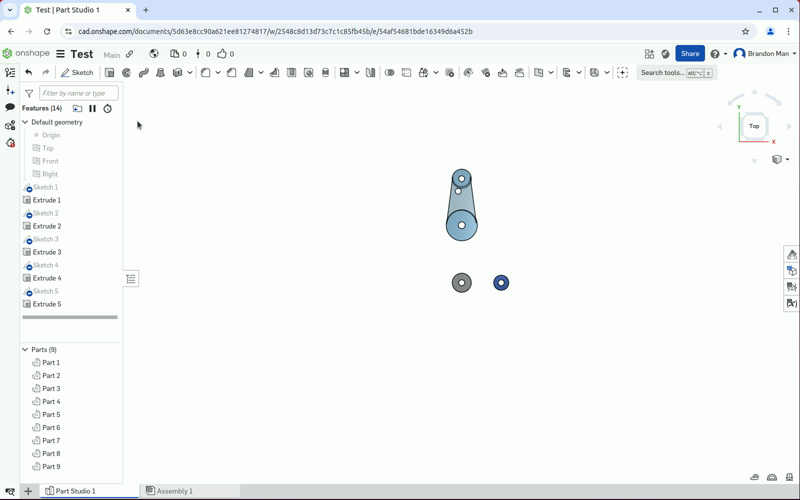
key(shift+h)
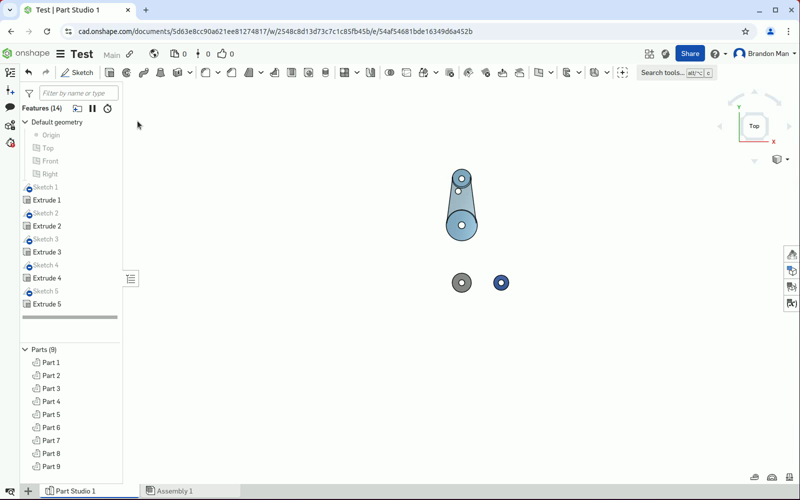
mouse_move(73, 189)
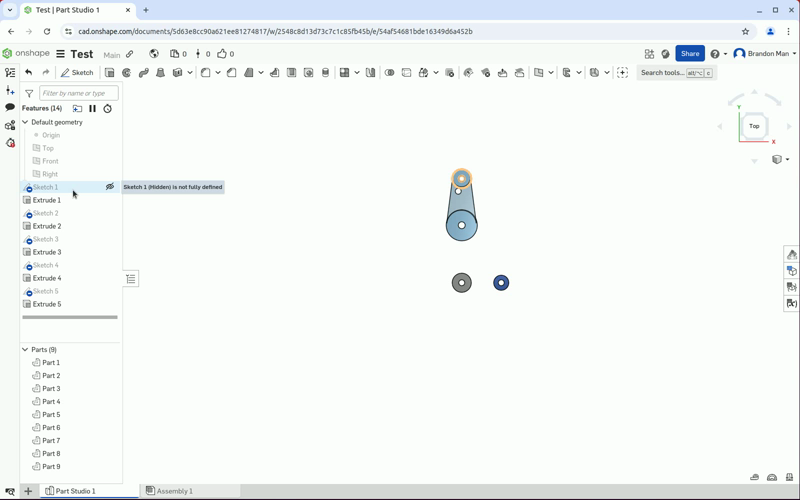
click(73, 189)
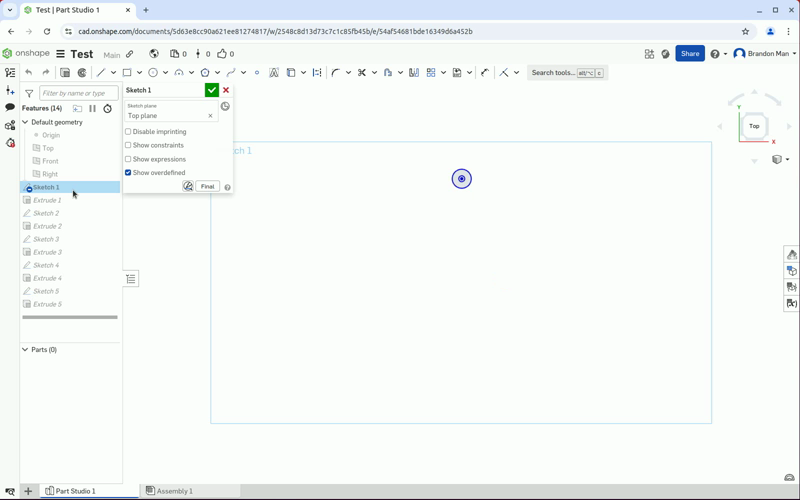
mouse_move(229, 92)
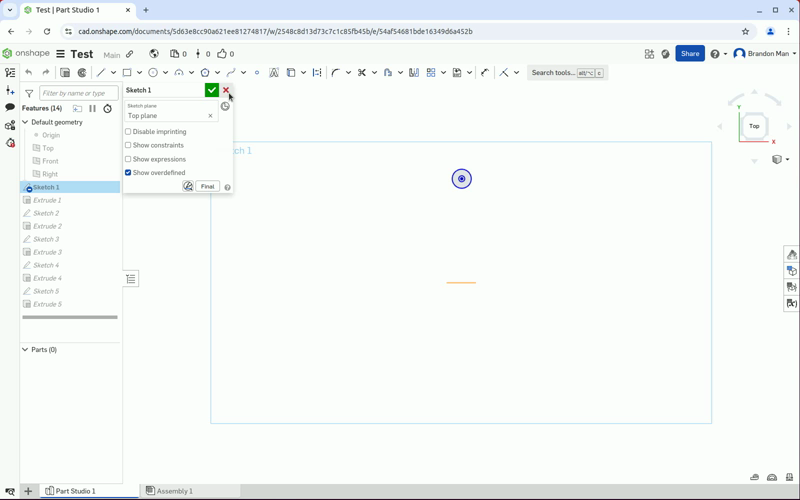
click(229, 92)
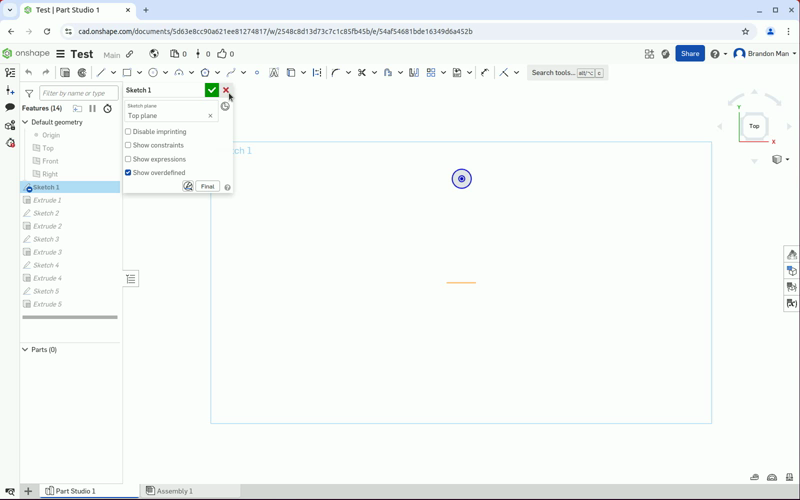
key(shift+s)
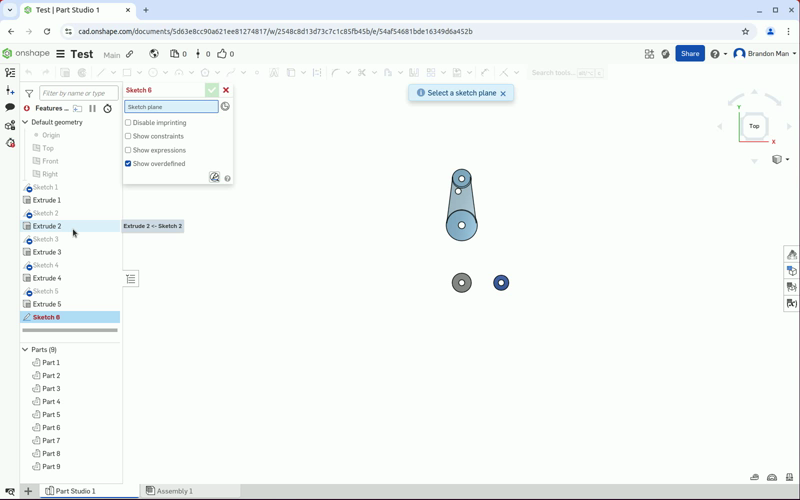
scroll(3)
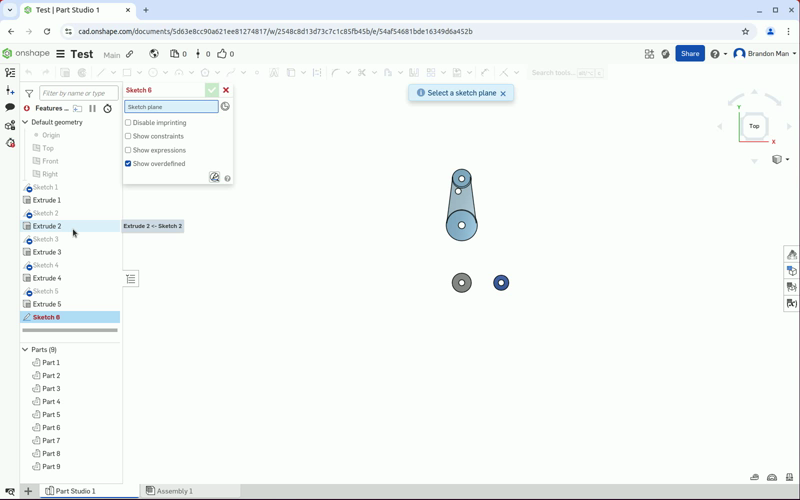
mouse_move(73, 150)
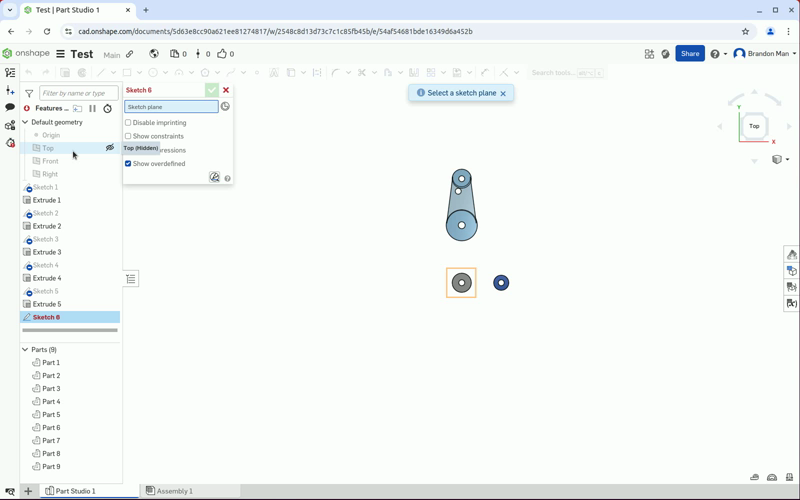
click(73, 150)
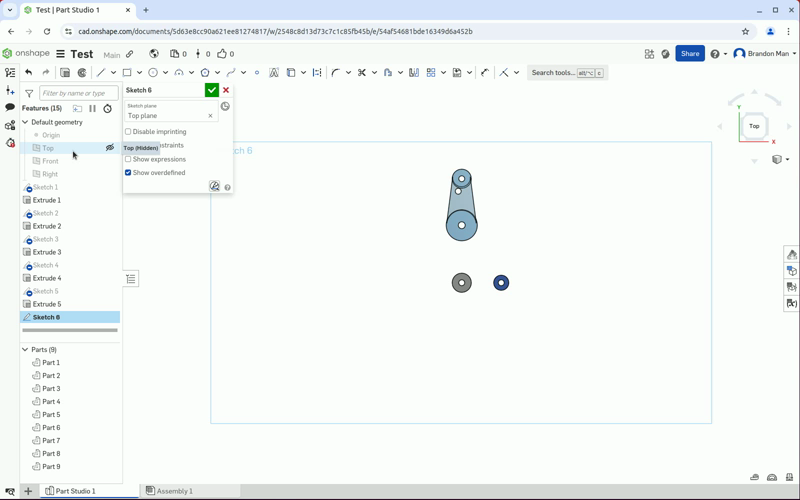
mouse_move(73, 352)
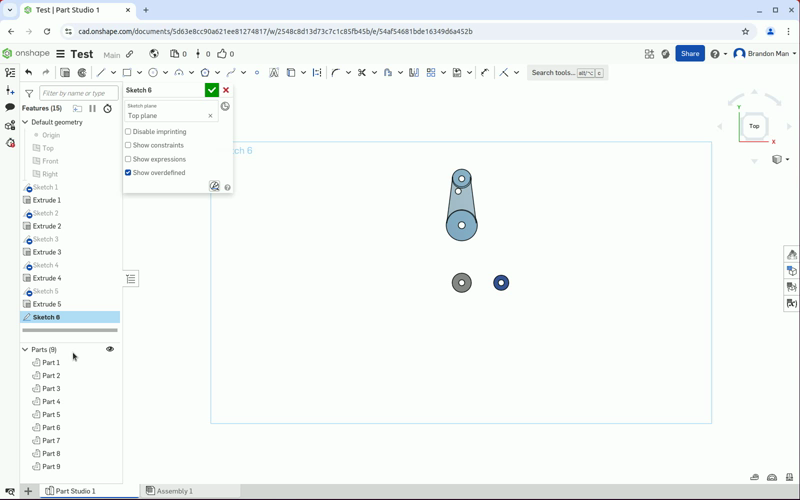
key(y)
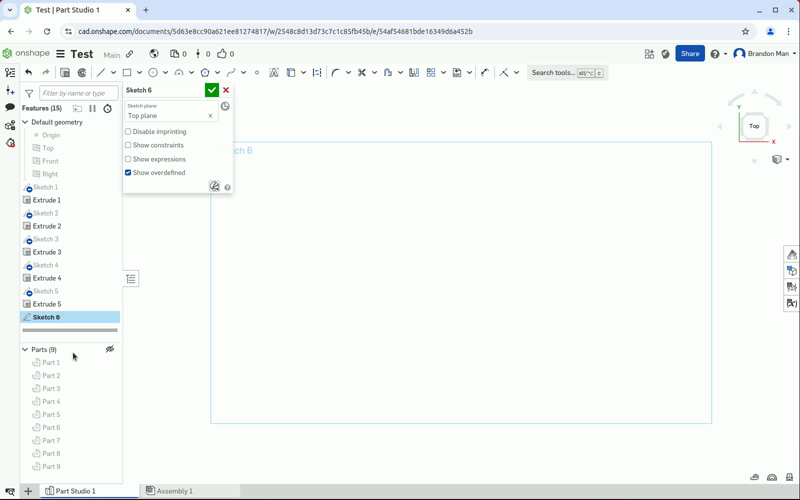
key(l)
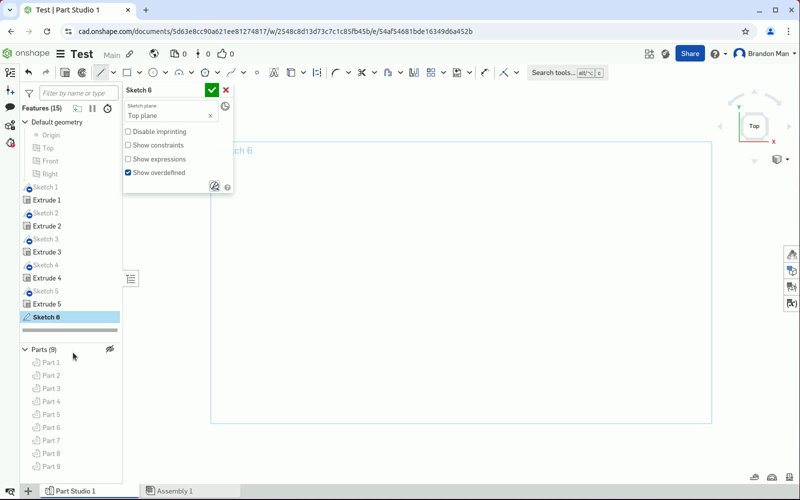
key_down(shift)
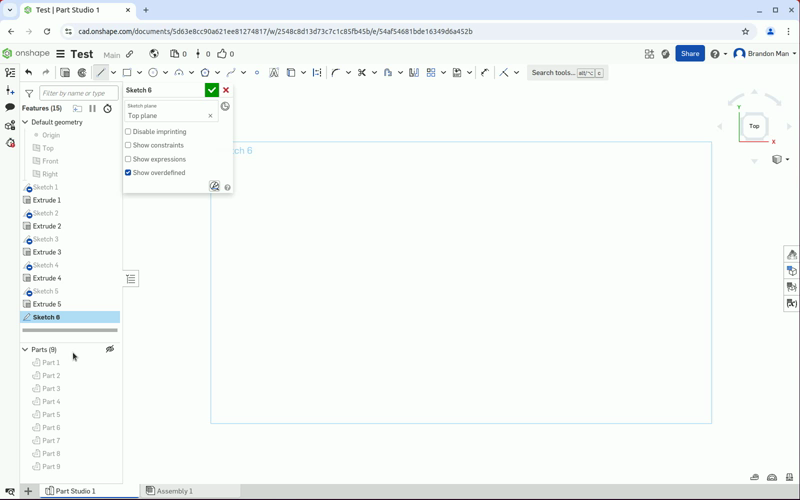
mouse_move(446, 226)
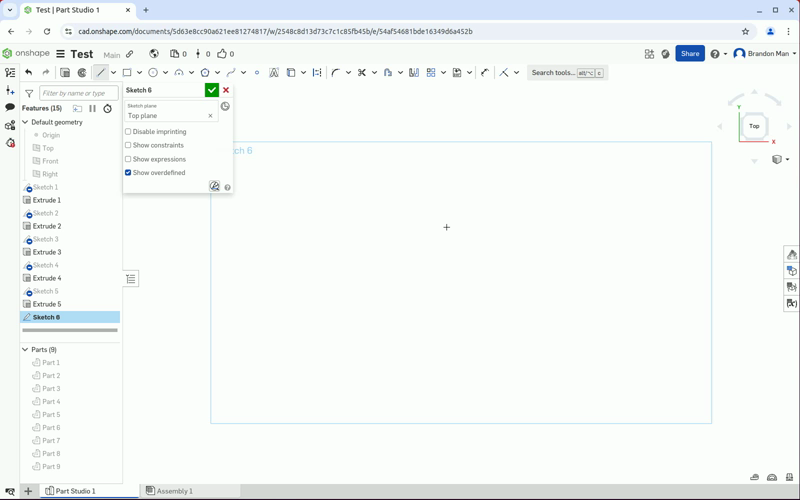
click(446, 226)
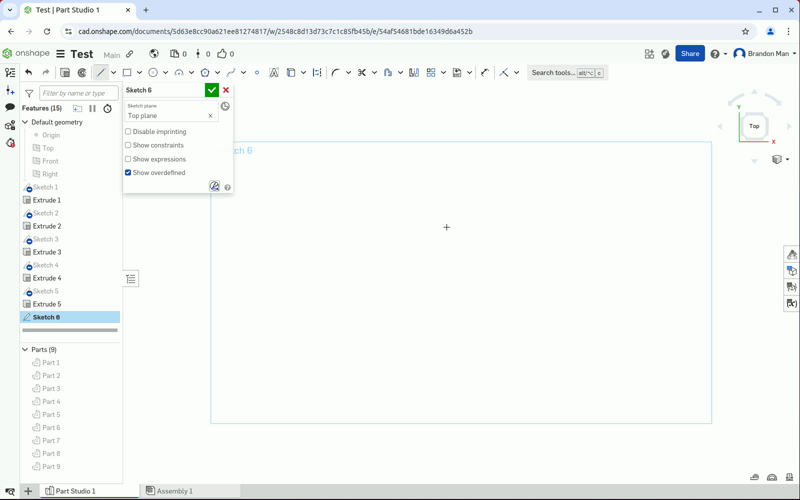
key_up(shift)
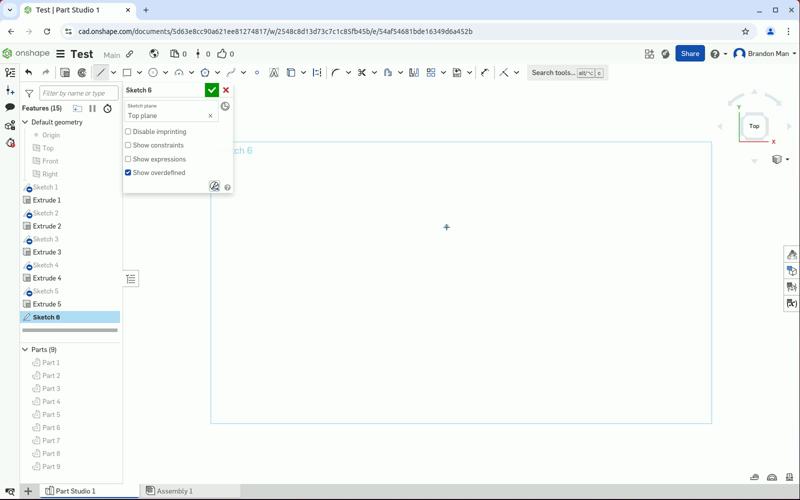
key_down(shift)
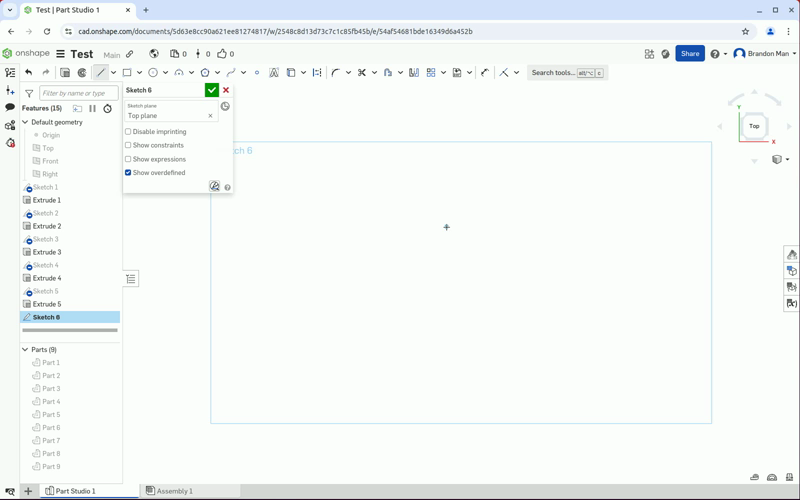
mouse_move(476, 226)
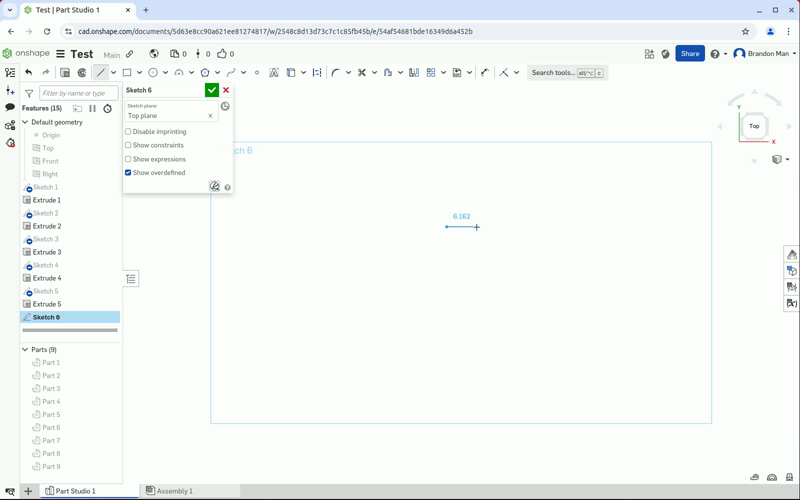
mouse_move(452, 284)
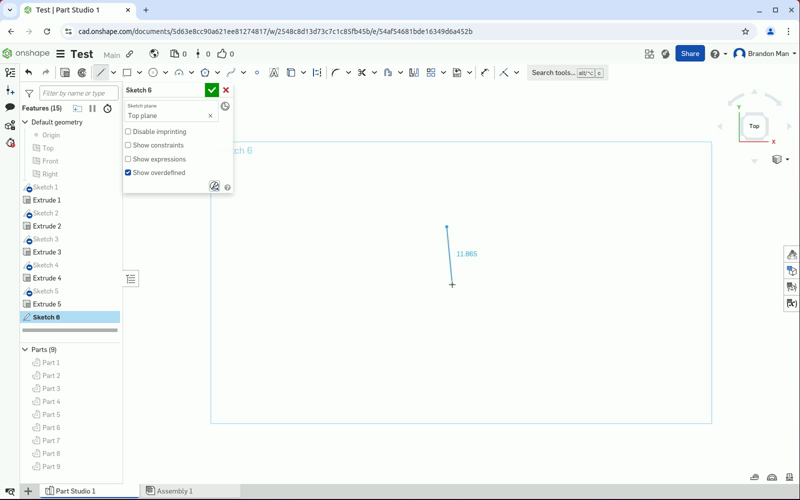
click(452, 284)
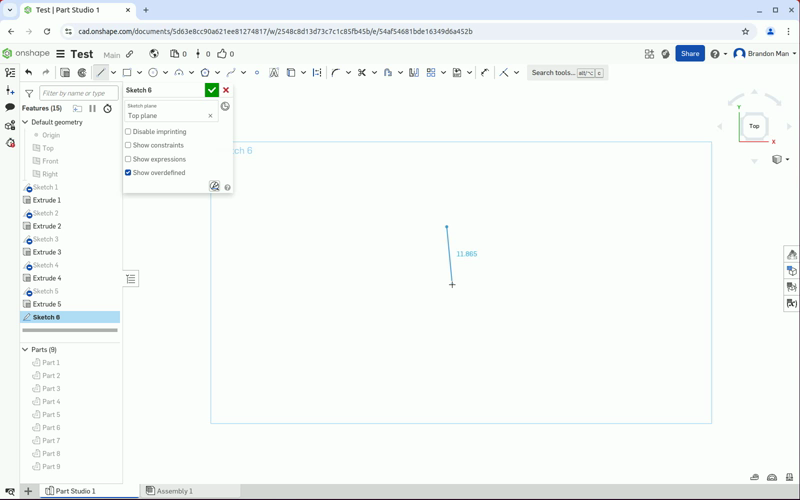
key_up(shift)
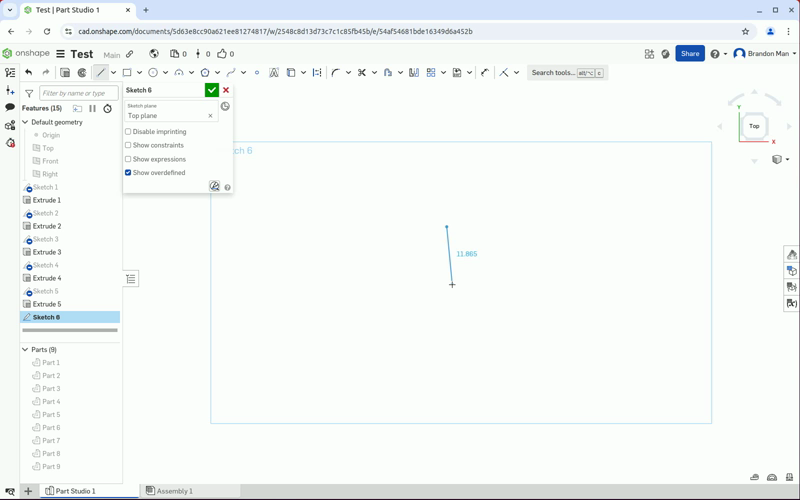
key(esc)
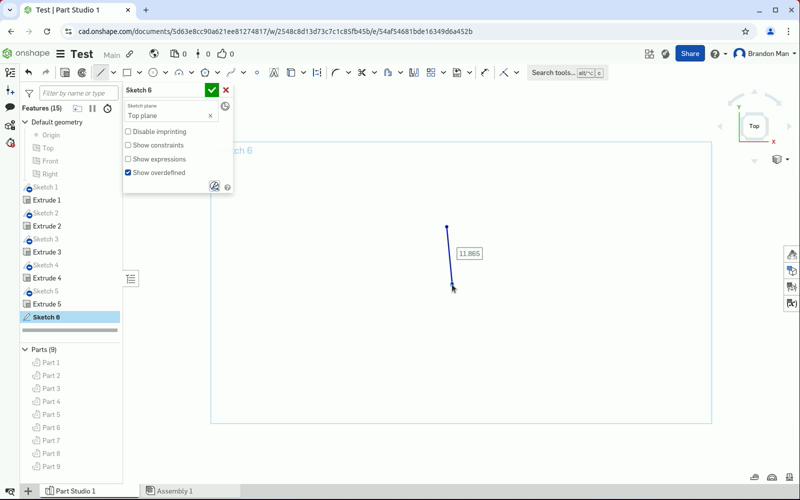
key(a)
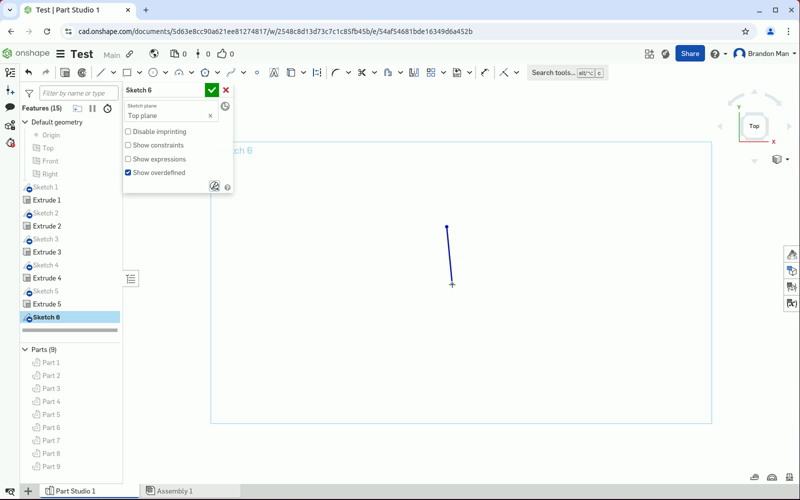
mouse_move(452, 284)
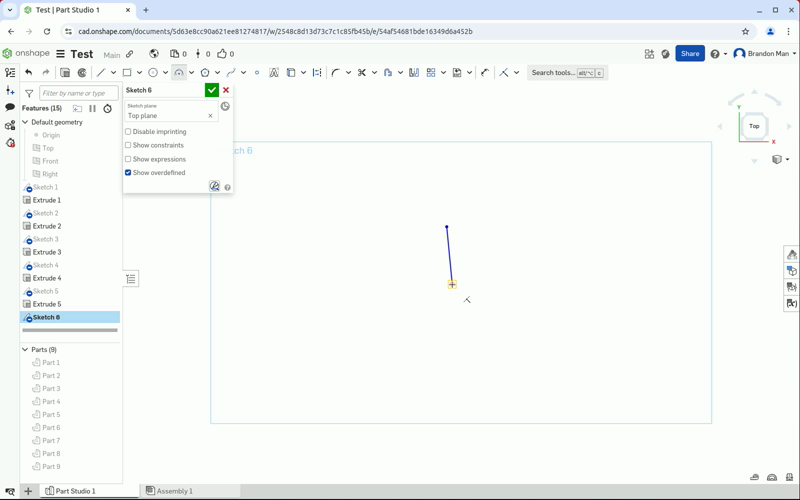
click(452, 284)
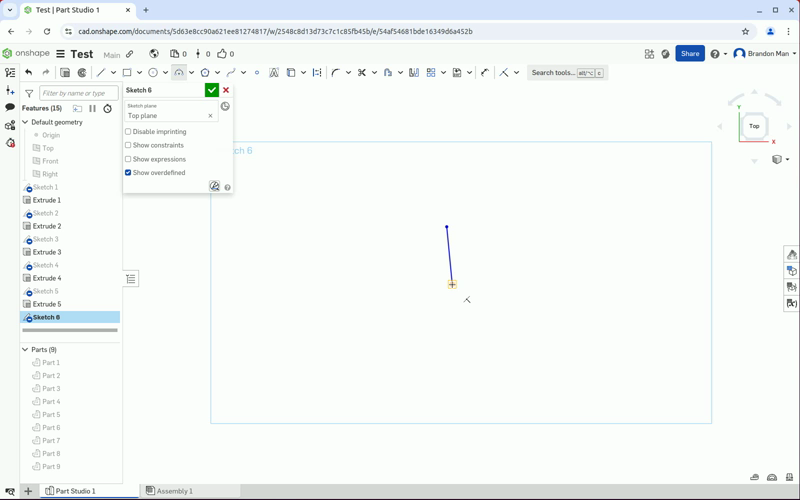
key_down(shift)
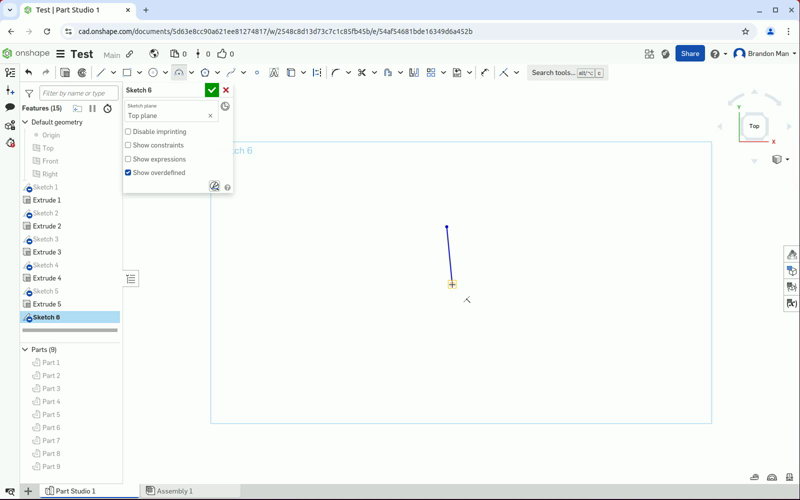
mouse_move(461, 291)
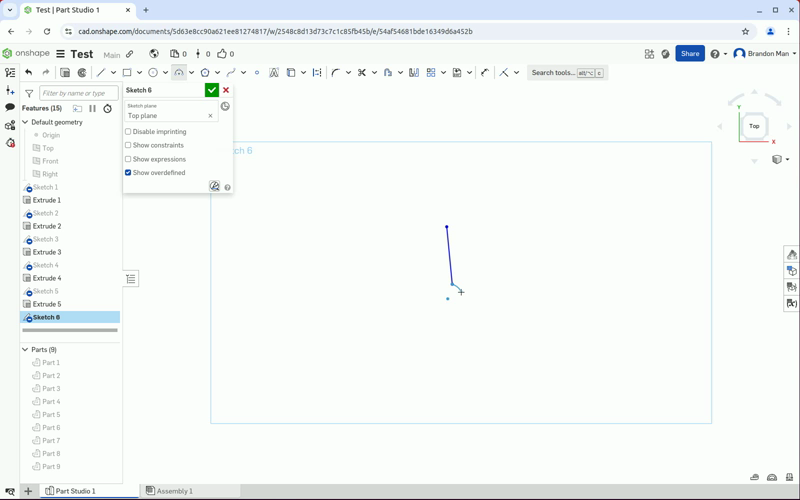
click(461, 291)
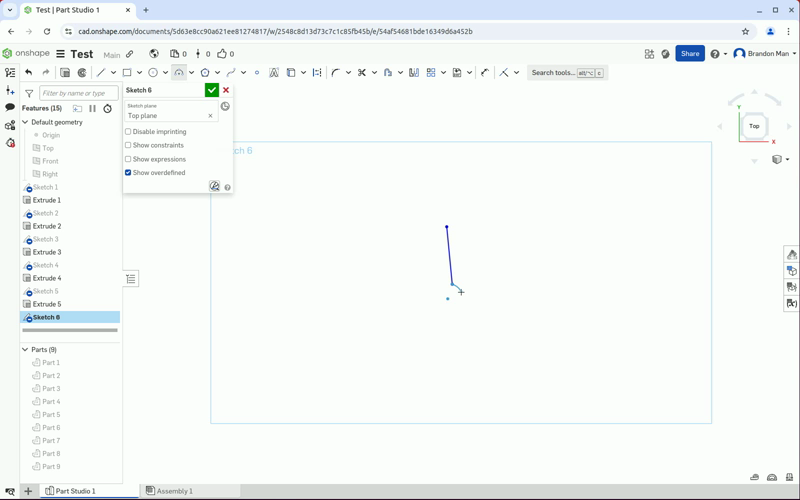
mouse_move(466, 276)
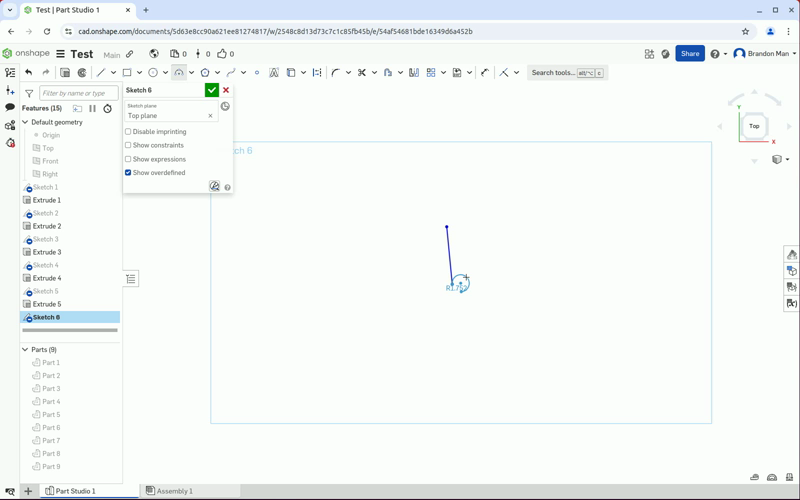
click(466, 276)
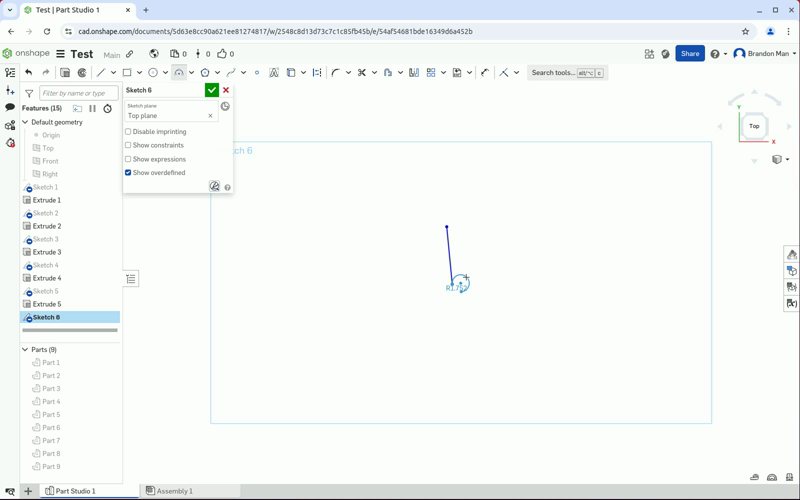
key_up(shift)
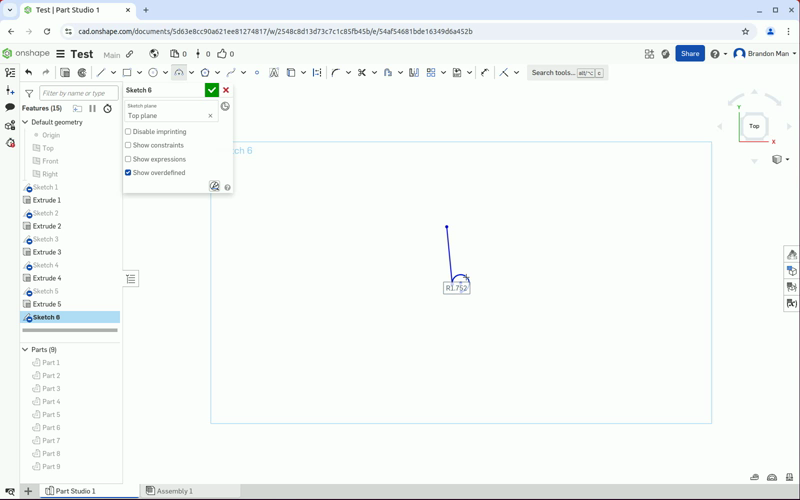
key(esc)
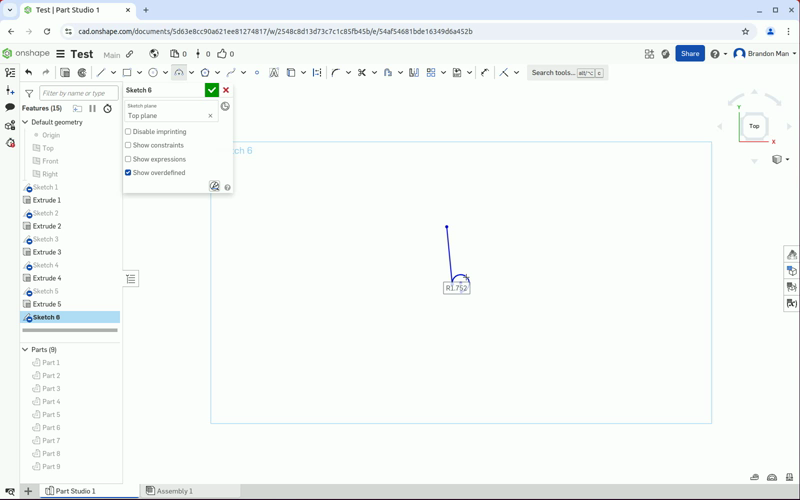
key(l)
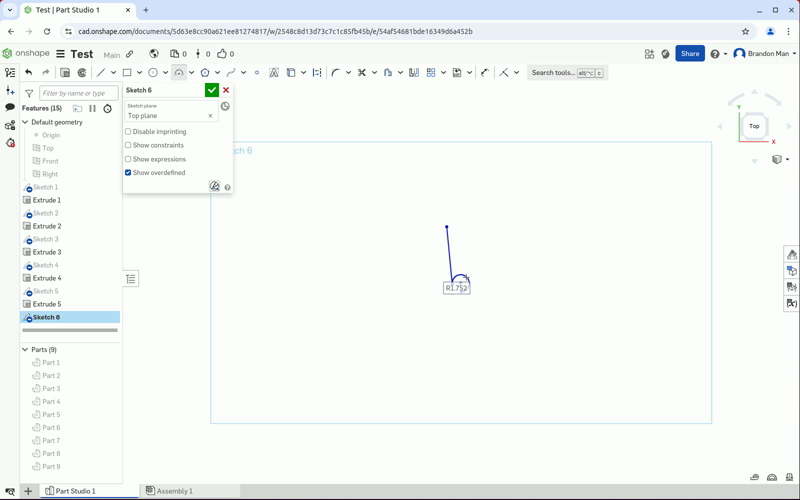
mouse_move(461, 291)
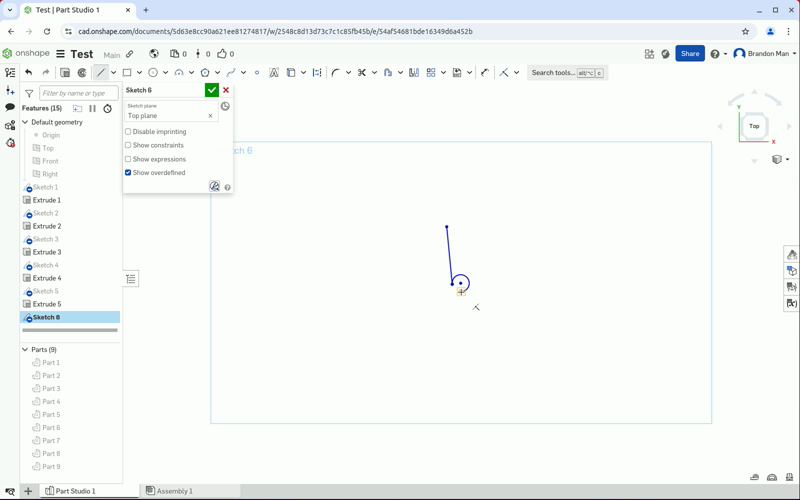
click(461, 291)
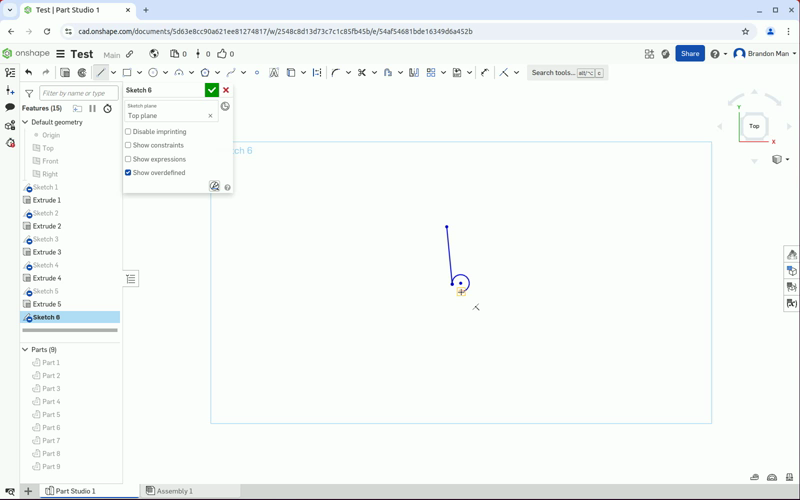
key_down(shift)
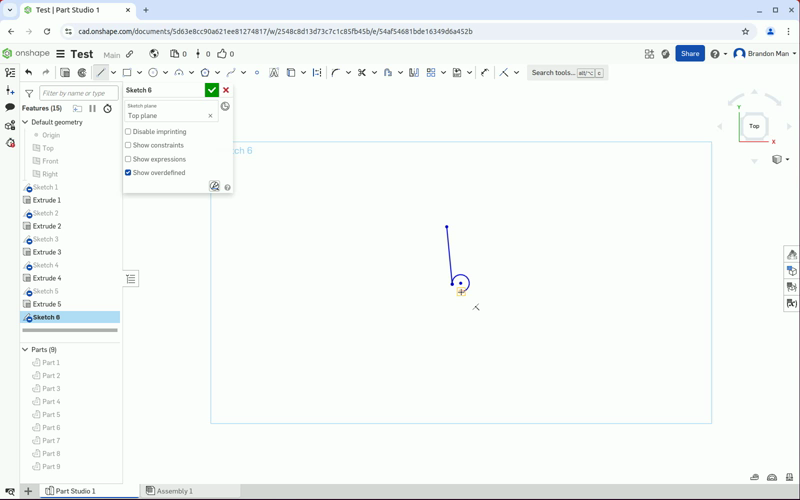
mouse_move(491, 291)
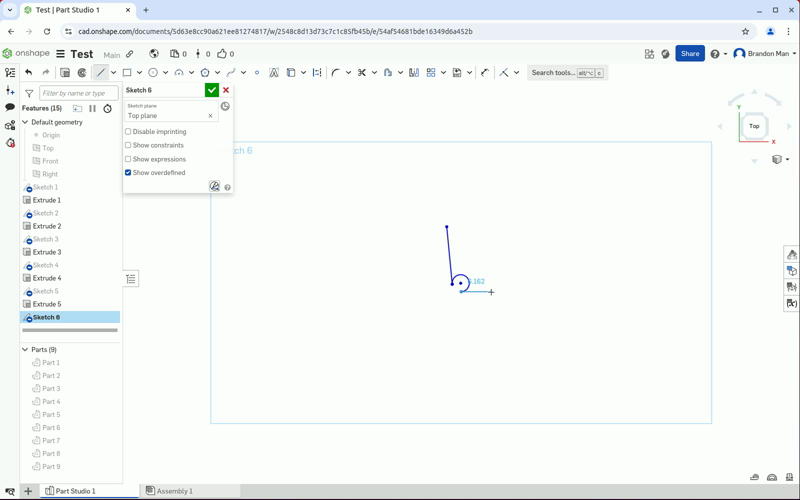
mouse_move(502, 290)
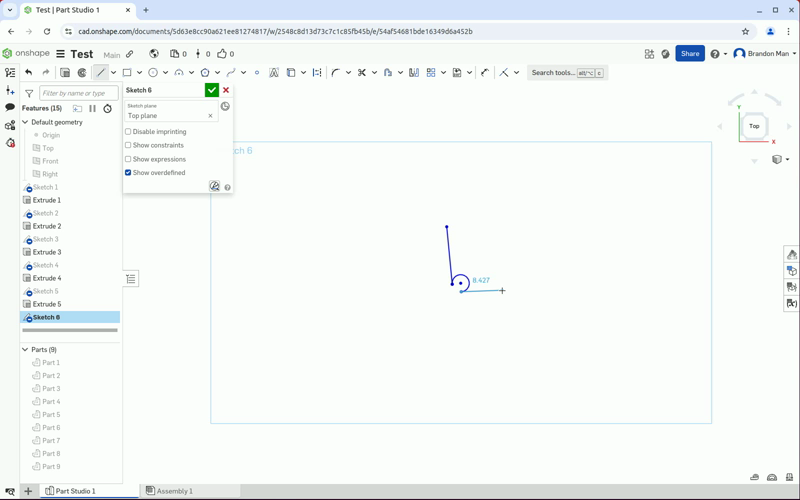
click(502, 290)
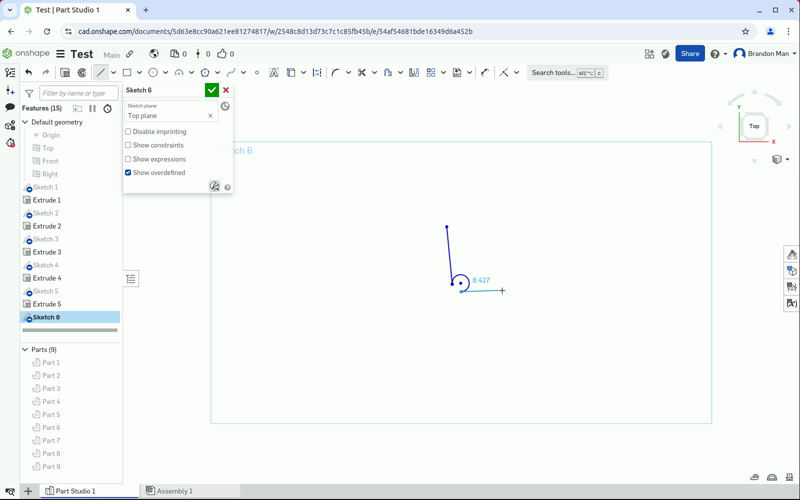
key_up(shift)
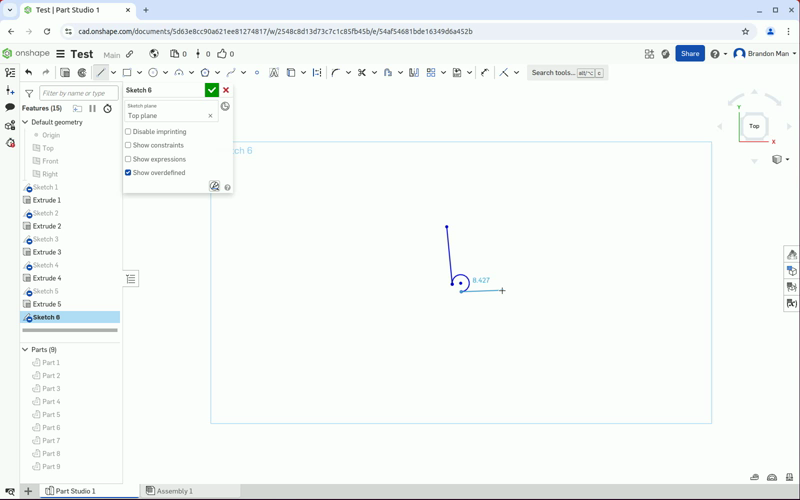
key(esc)
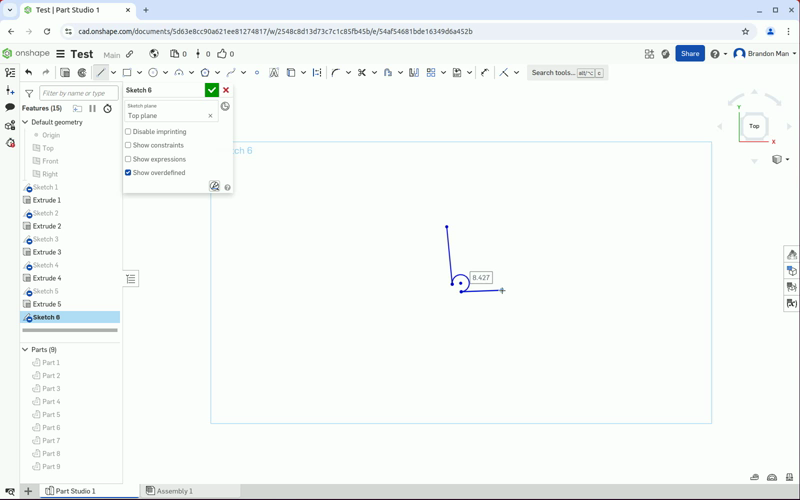
key(a)
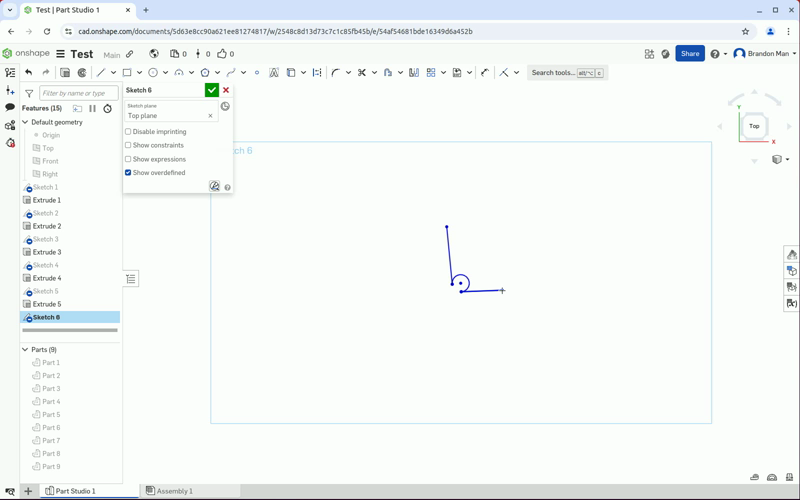
mouse_move(502, 290)
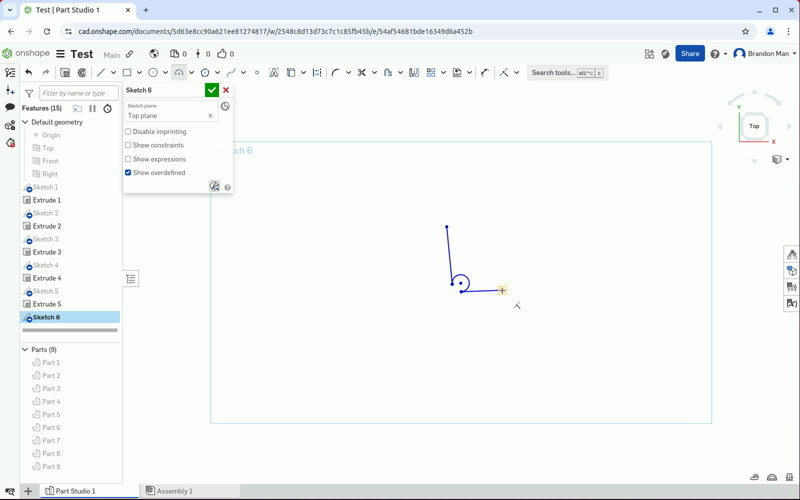
click(502, 290)
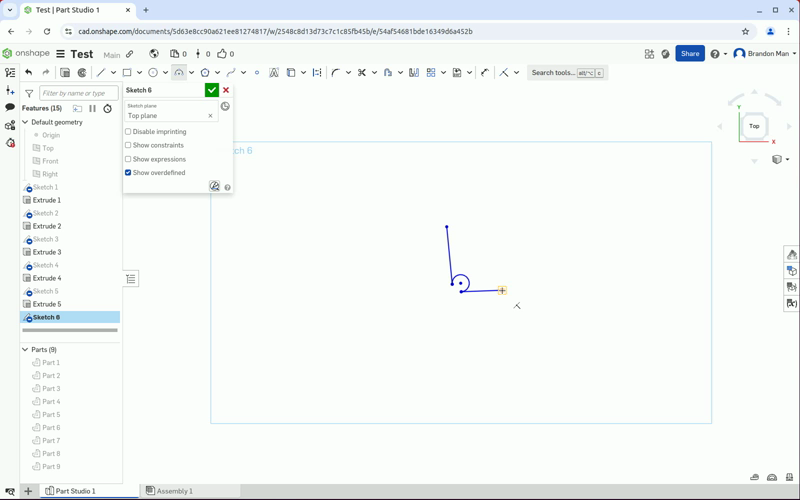
key_down(shift)
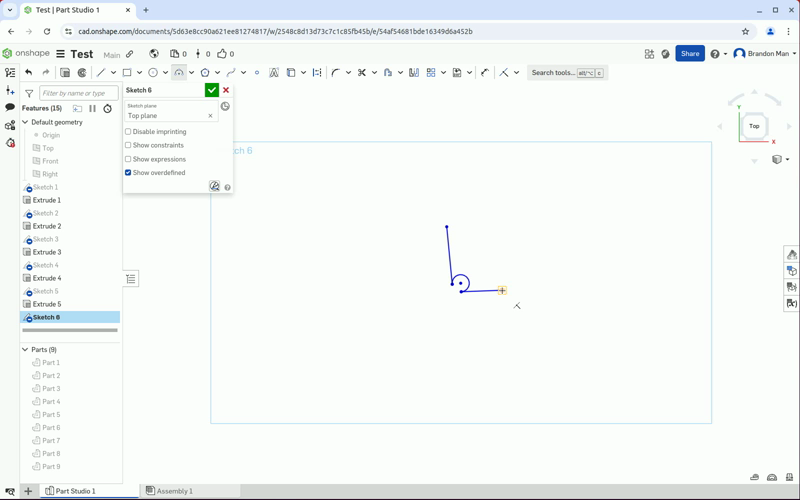
mouse_move(502, 276)
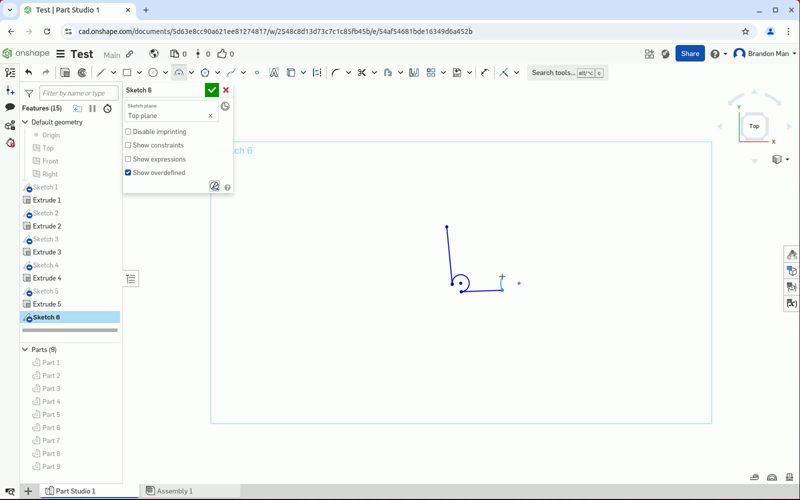
click(502, 276)
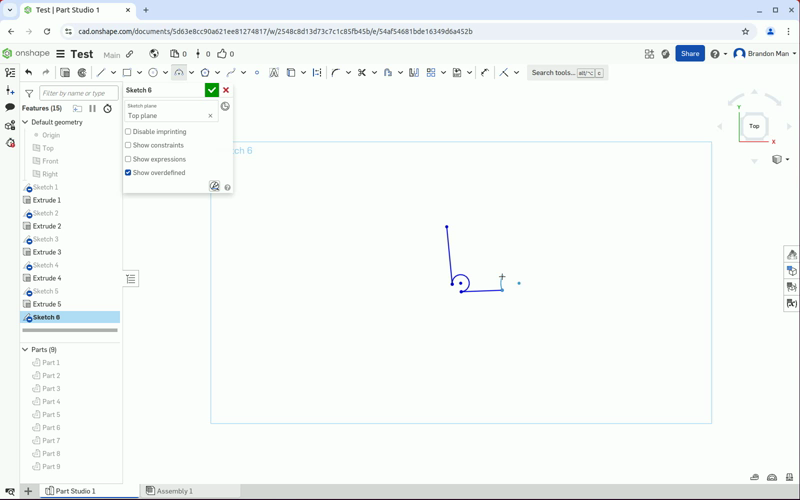
mouse_move(494, 282)
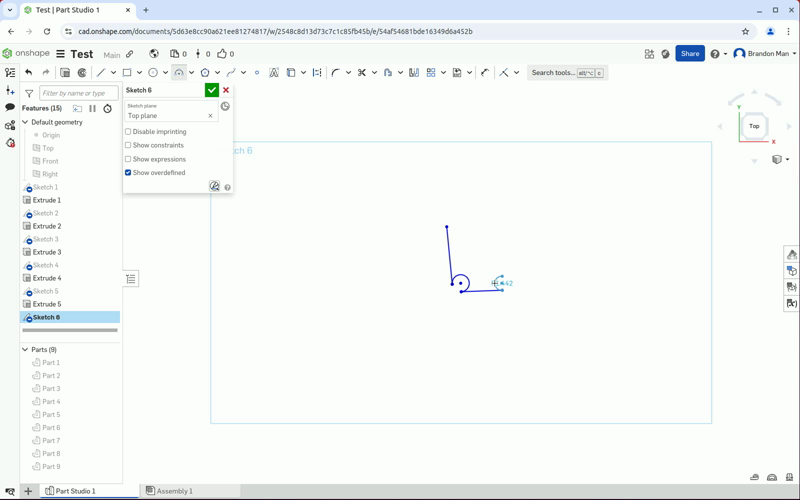
click(494, 282)
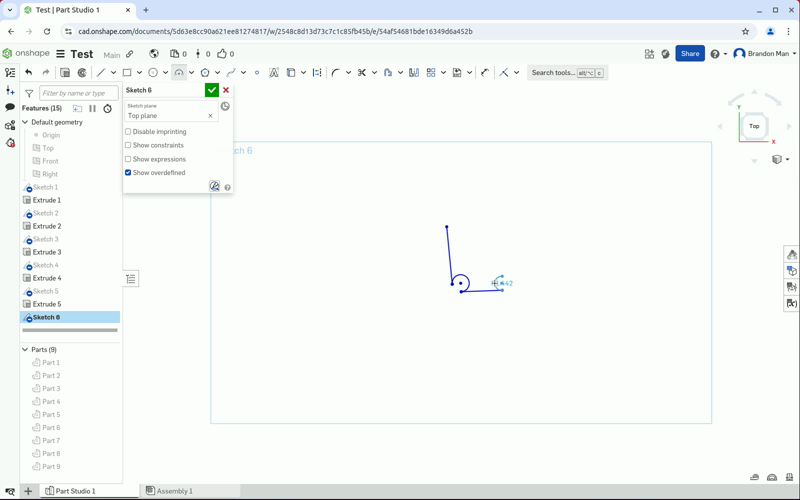
key_up(shift)
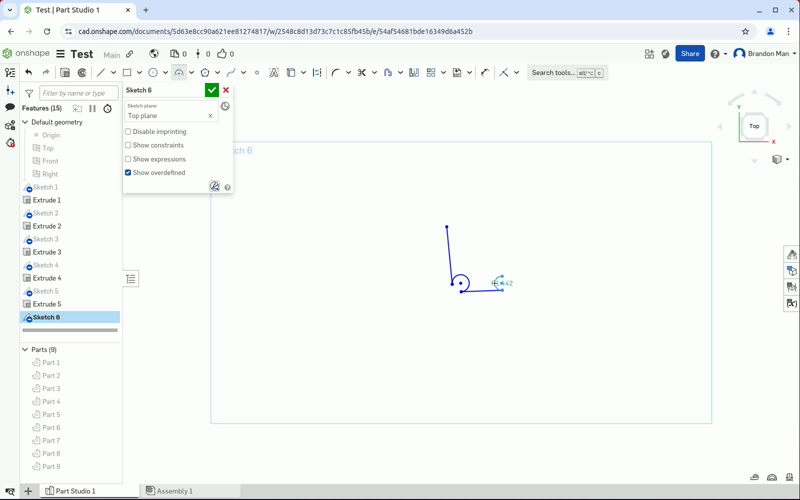
key(esc)
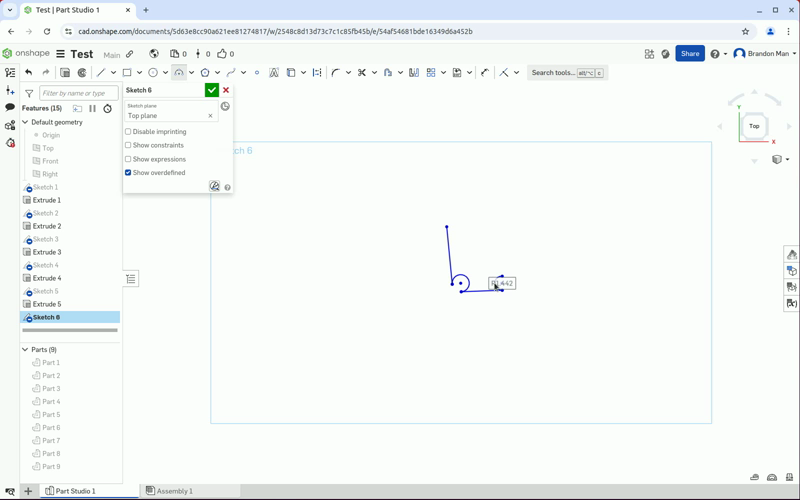
key(l)
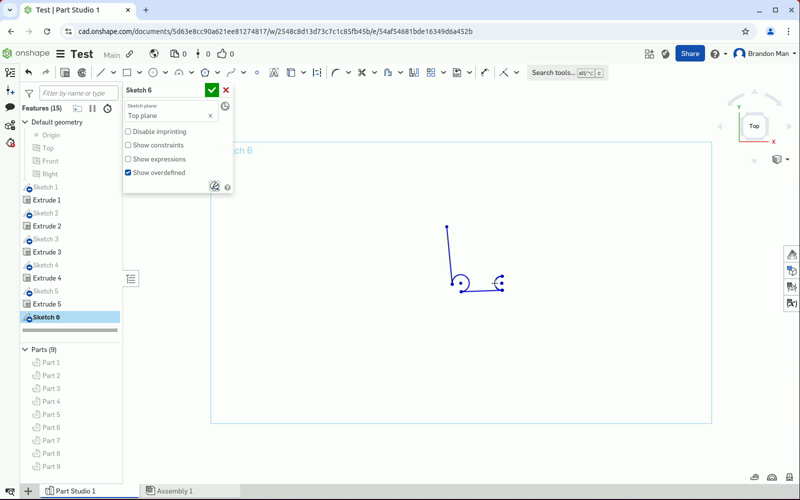
mouse_move(502, 276)
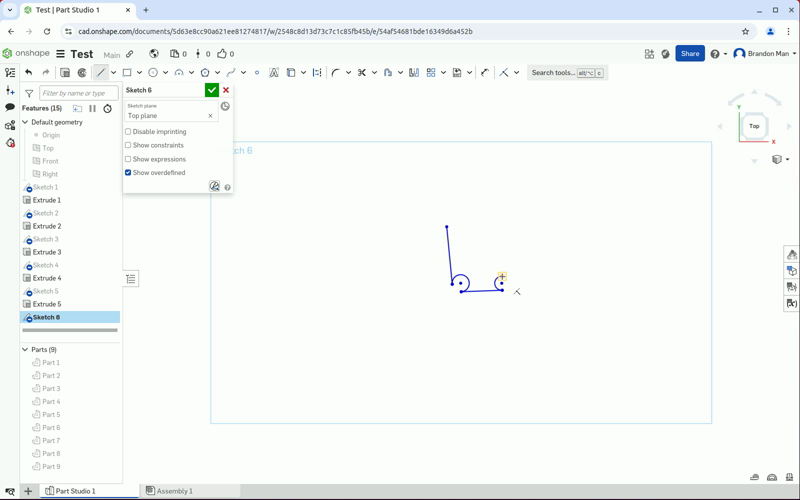
click(502, 276)
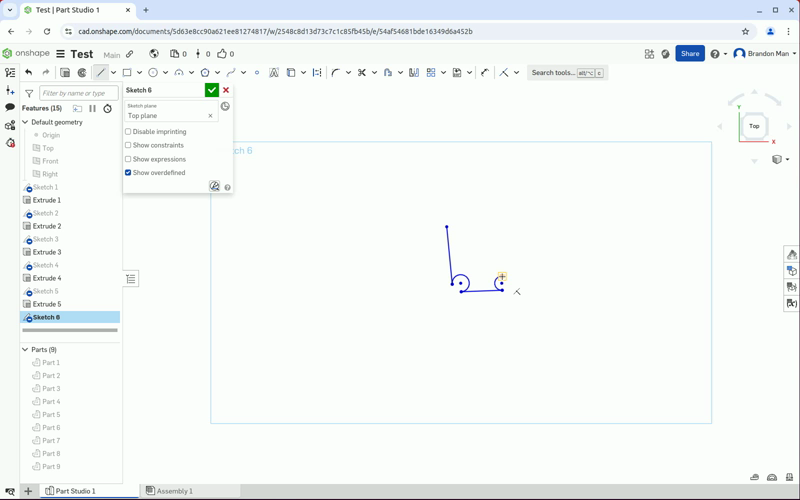
key_down(shift)
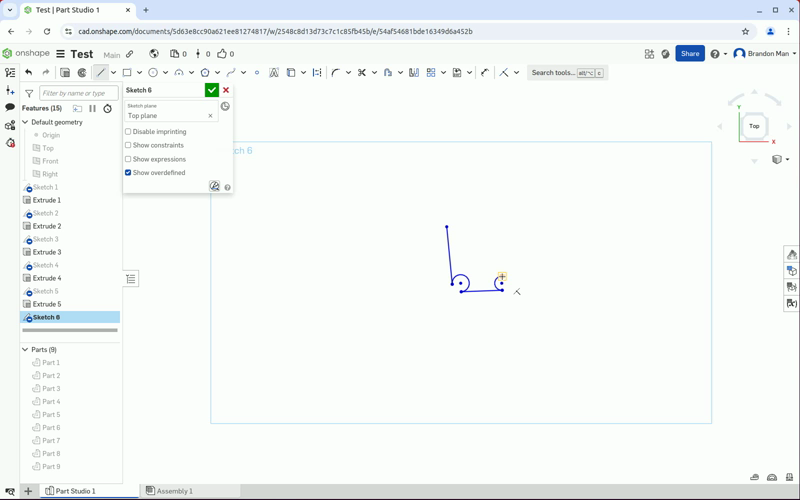
mouse_move(532, 276)
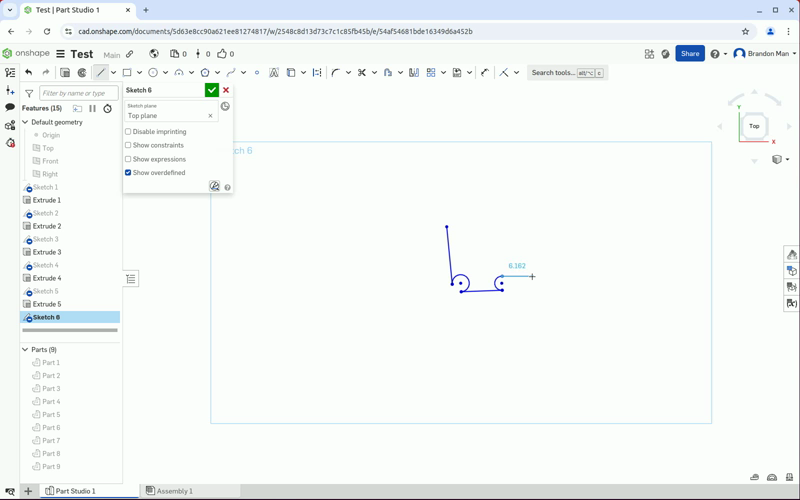
mouse_move(478, 275)
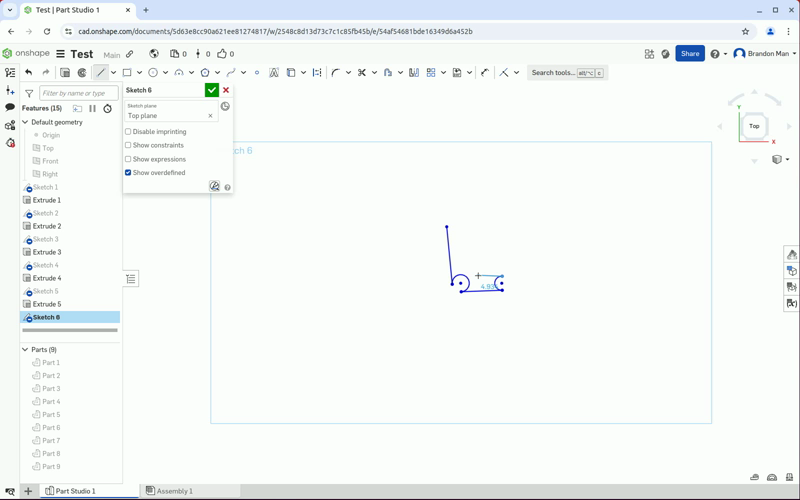
click(478, 275)
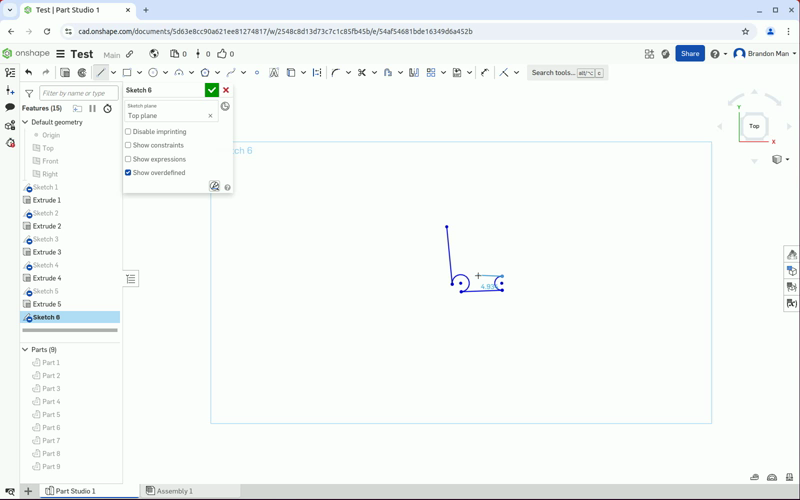
key_up(shift)
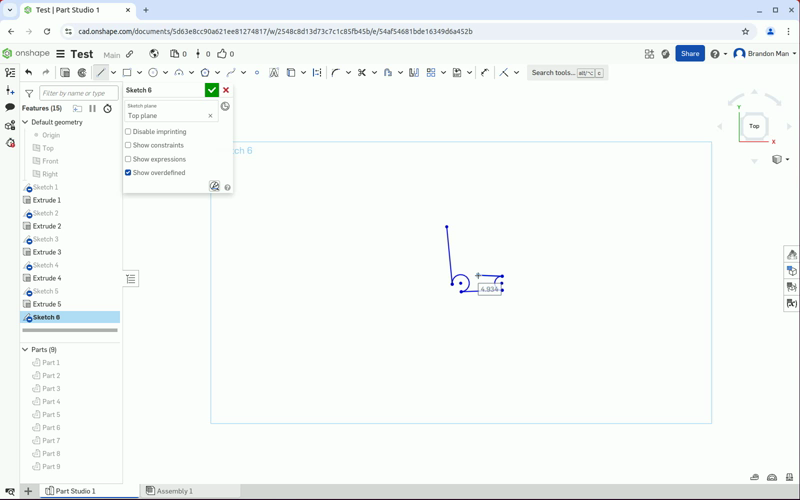
key(esc)
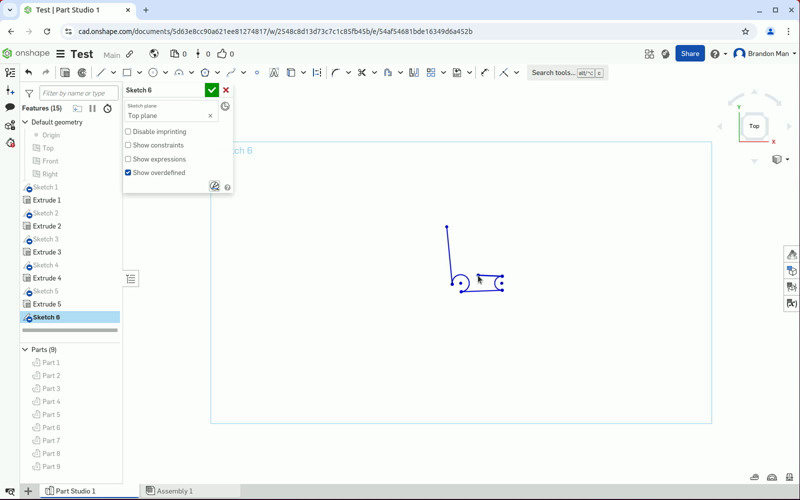
key(a)
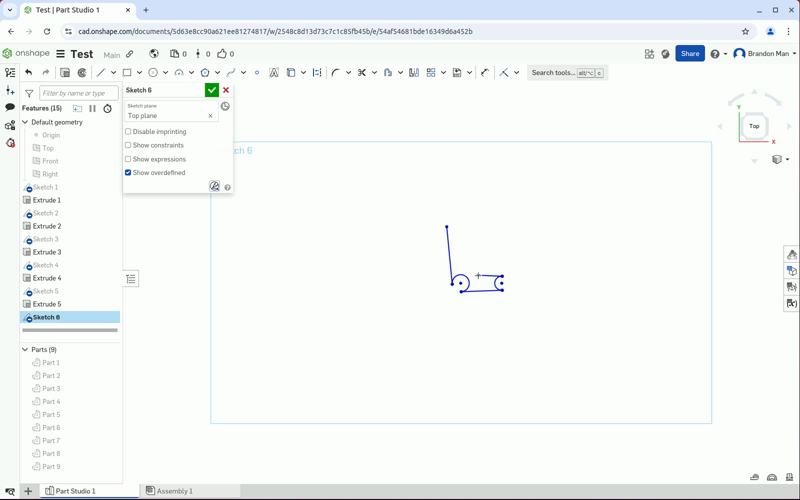
mouse_move(478, 275)
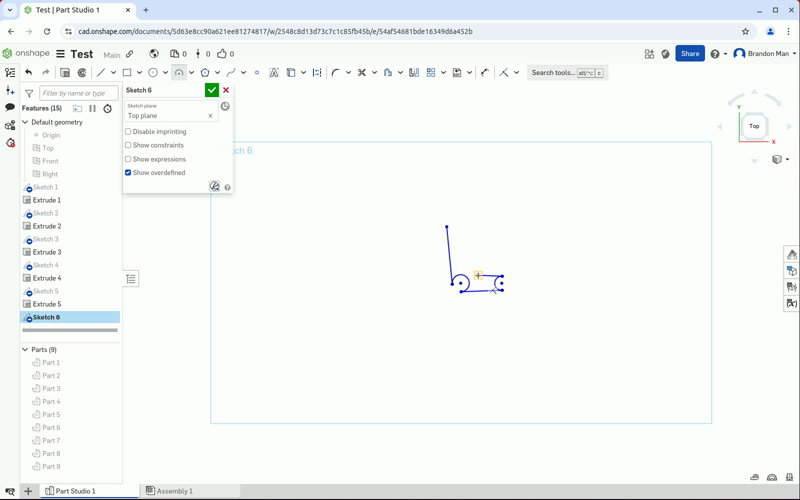
click(478, 275)
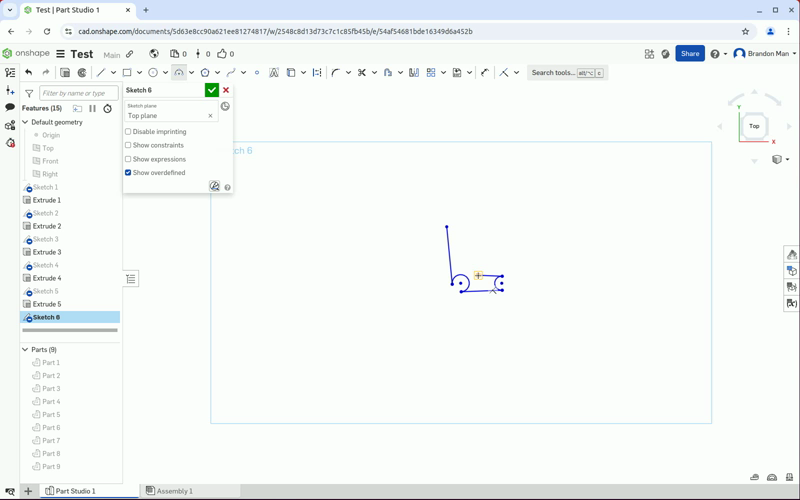
key_down(shift)
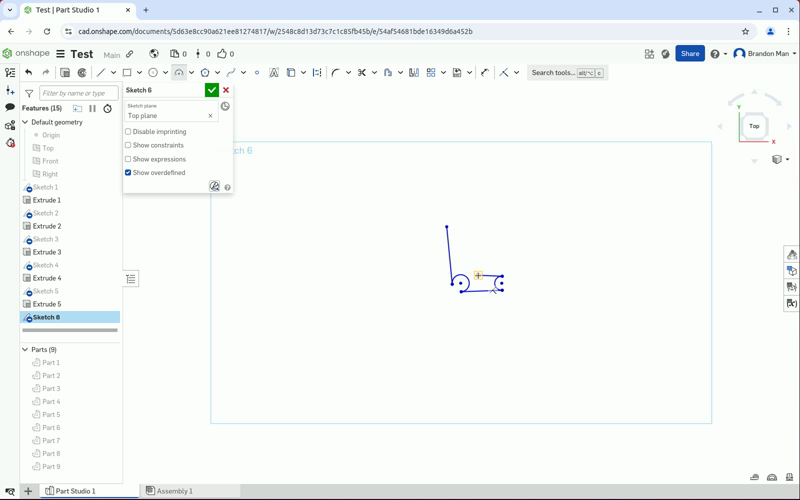
mouse_move(471, 267)
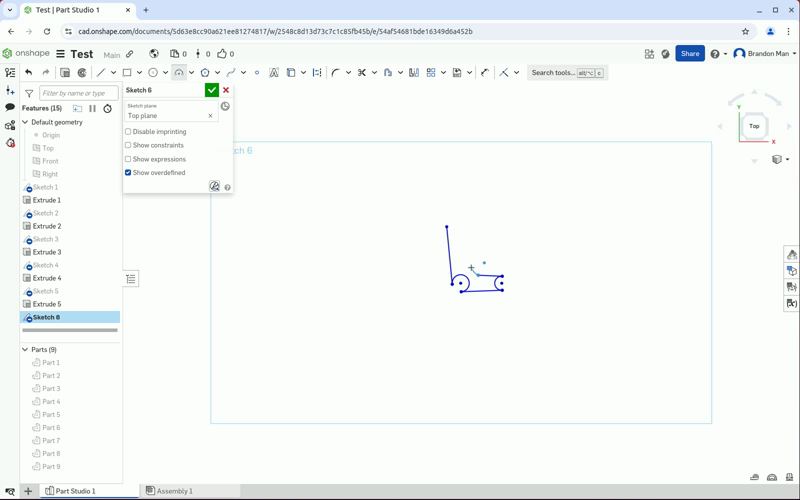
click(471, 267)
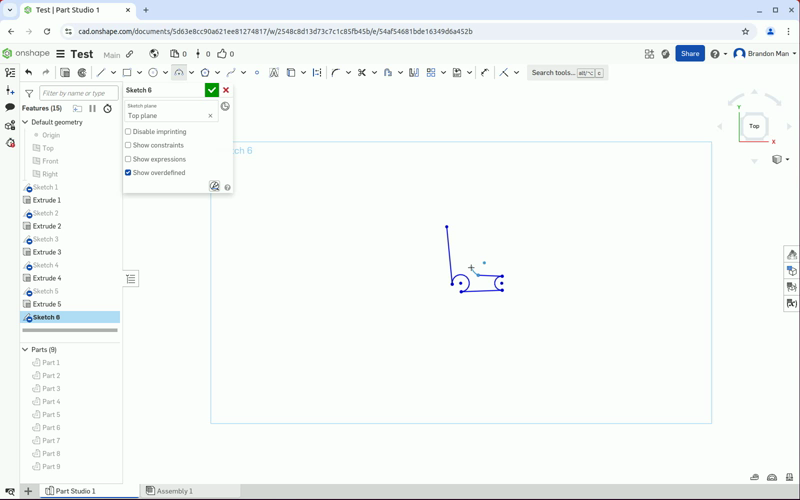
mouse_move(472, 272)
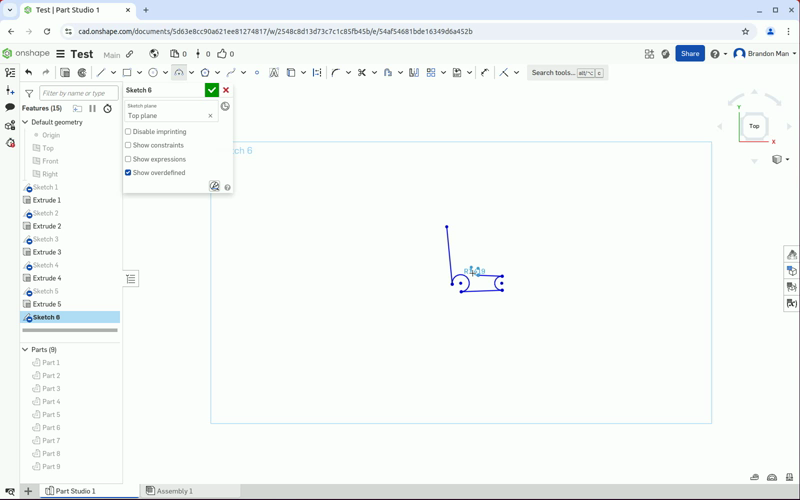
click(472, 272)
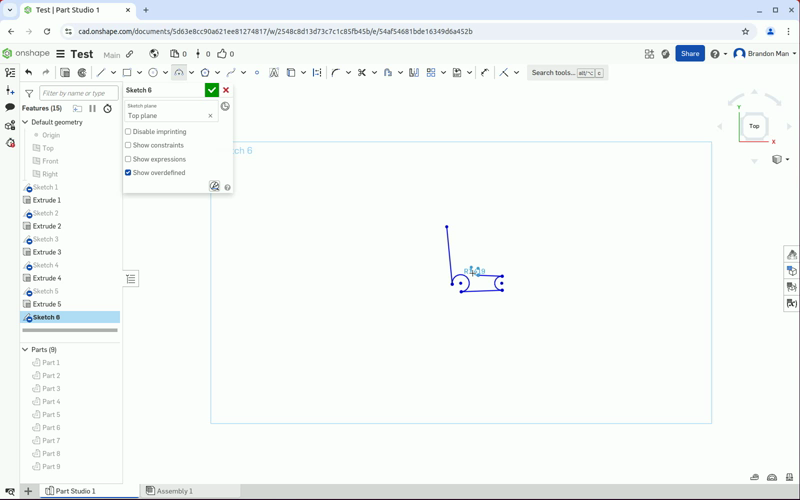
key_up(shift)
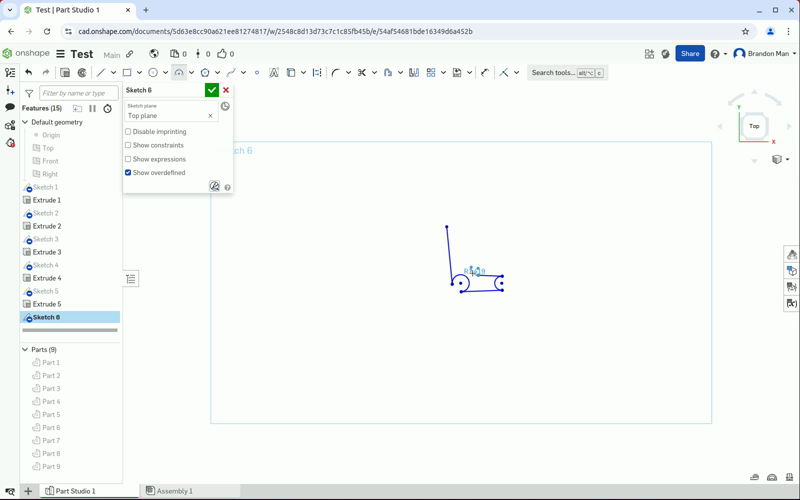
key(esc)
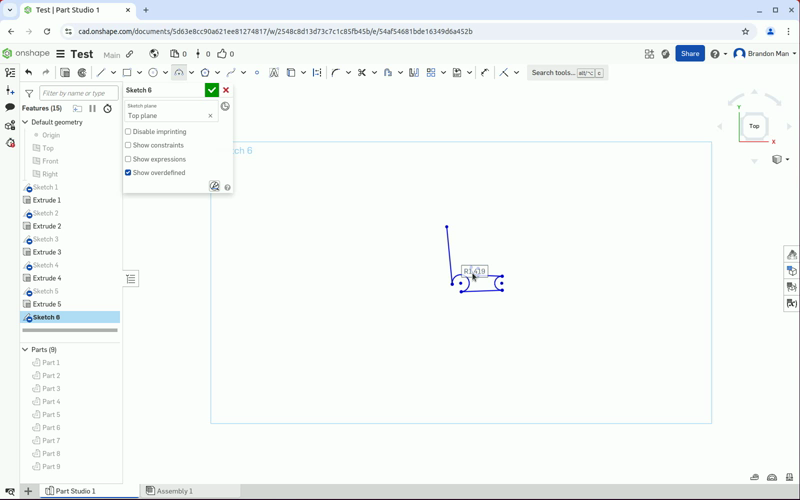
key(l)
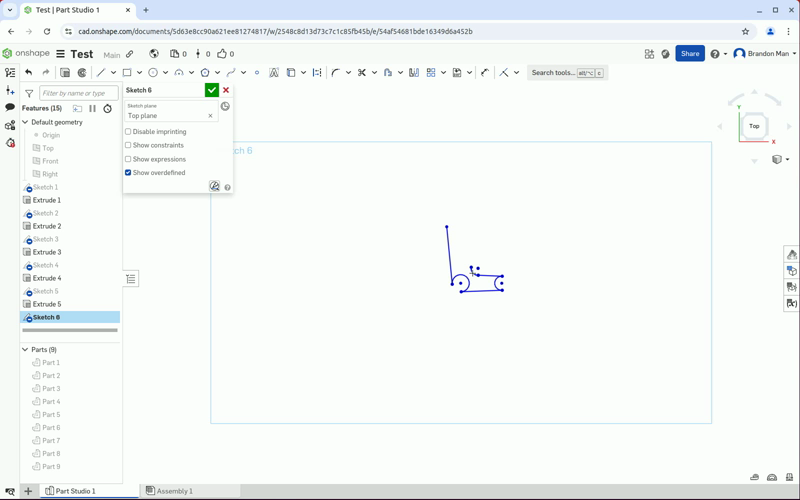
mouse_move(471, 267)
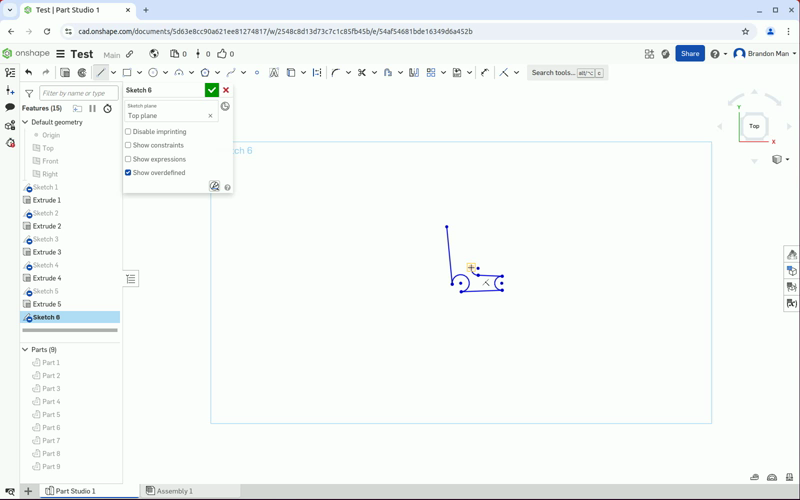
click(471, 267)
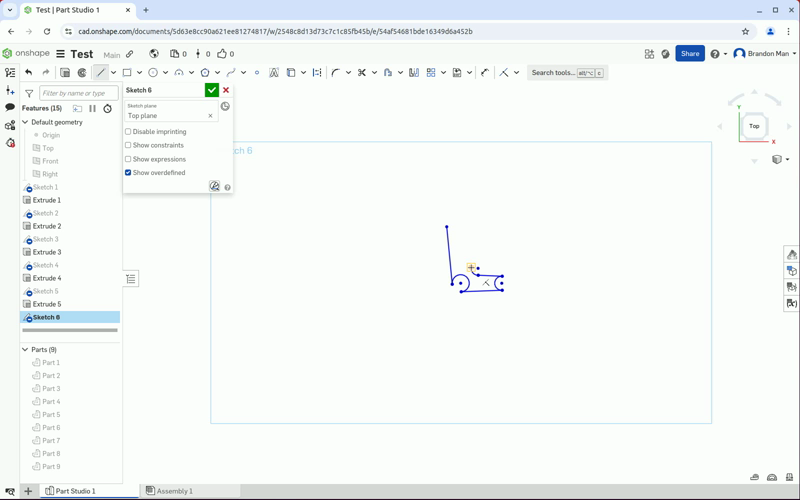
key_down(shift)
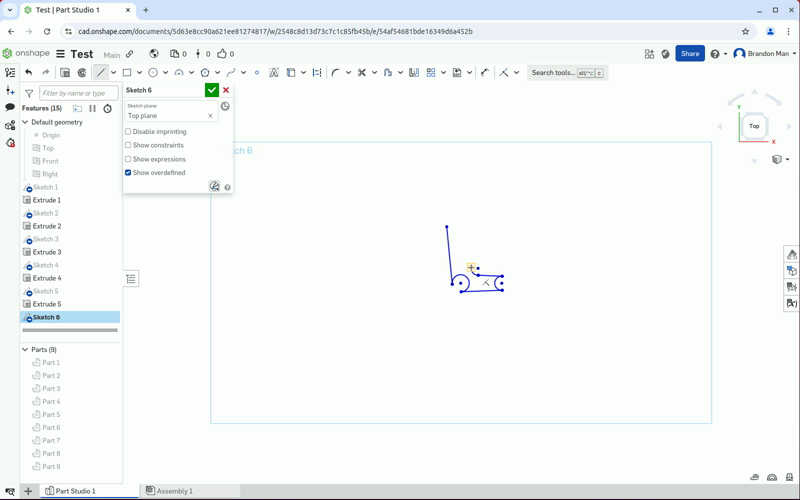
mouse_move(501, 267)
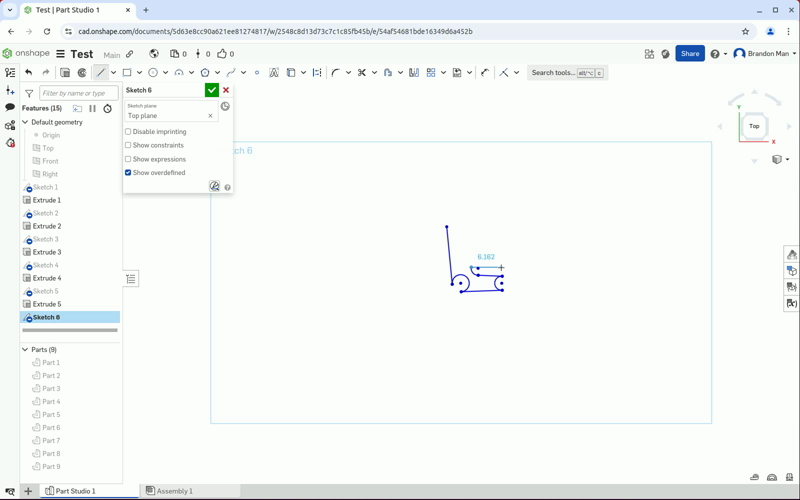
mouse_move(475, 226)
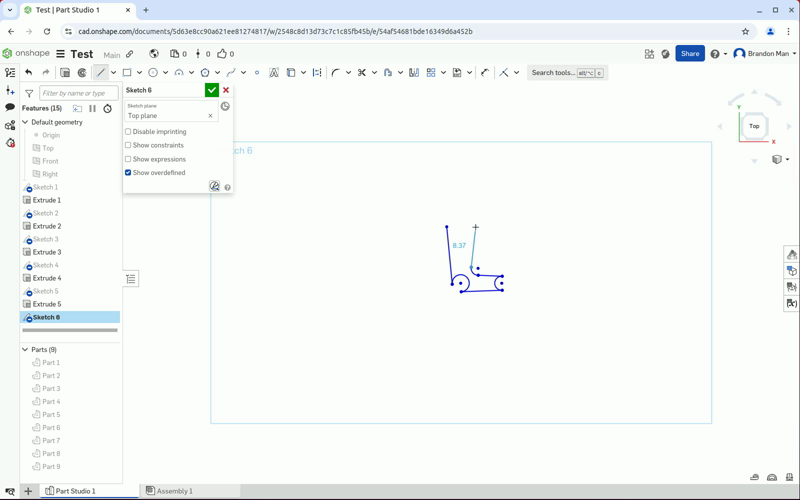
click(475, 226)
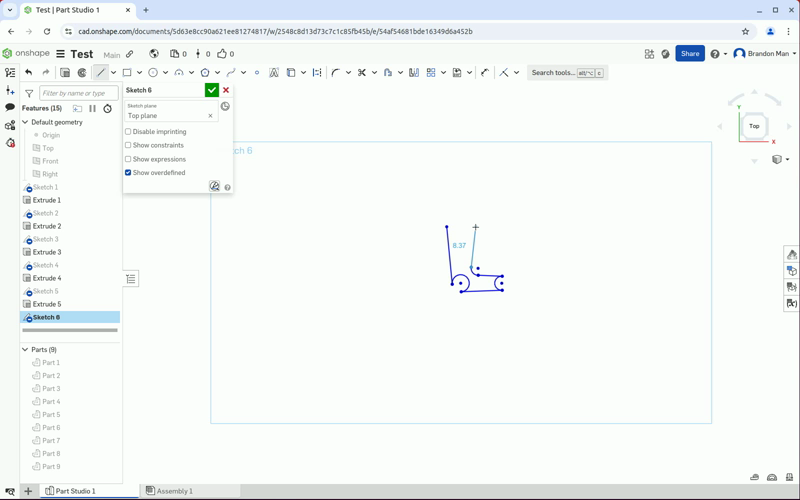
key_up(shift)
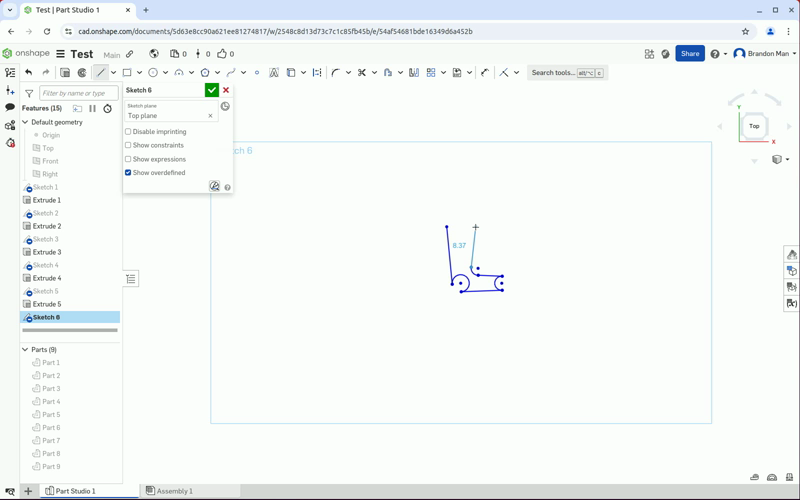
key(esc)
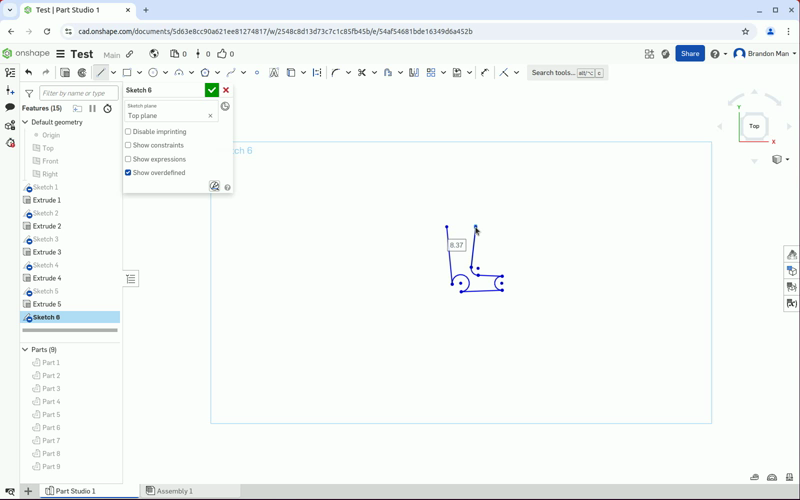
key(a)
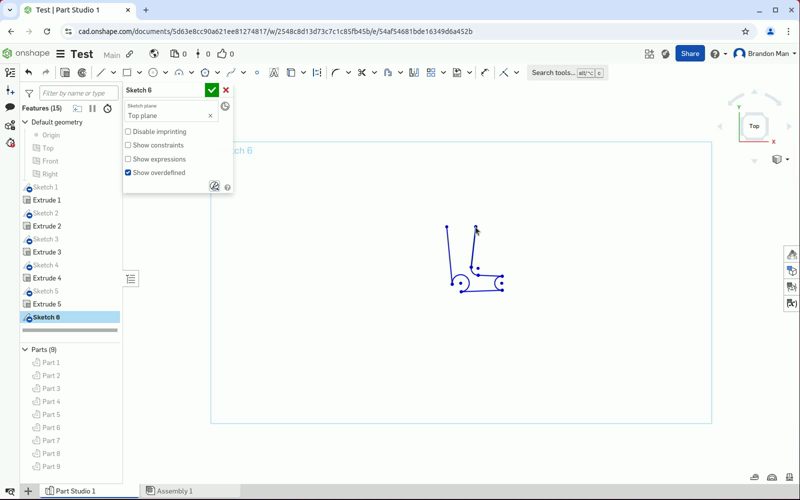
mouse_move(475, 226)
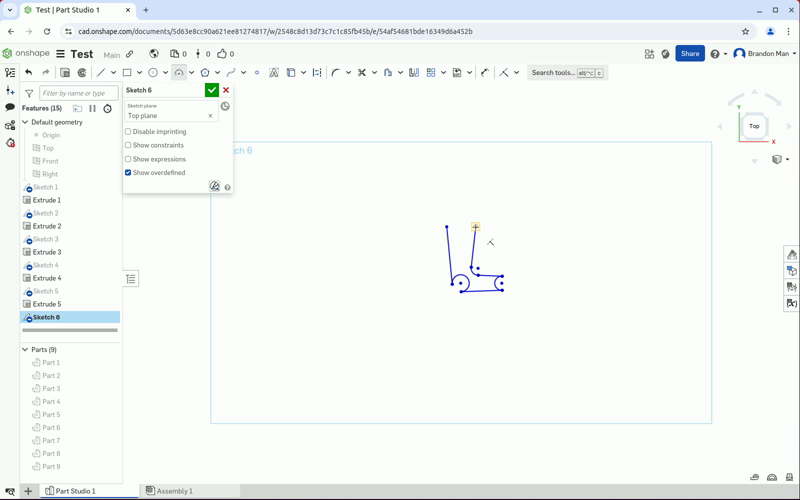
click(475, 226)
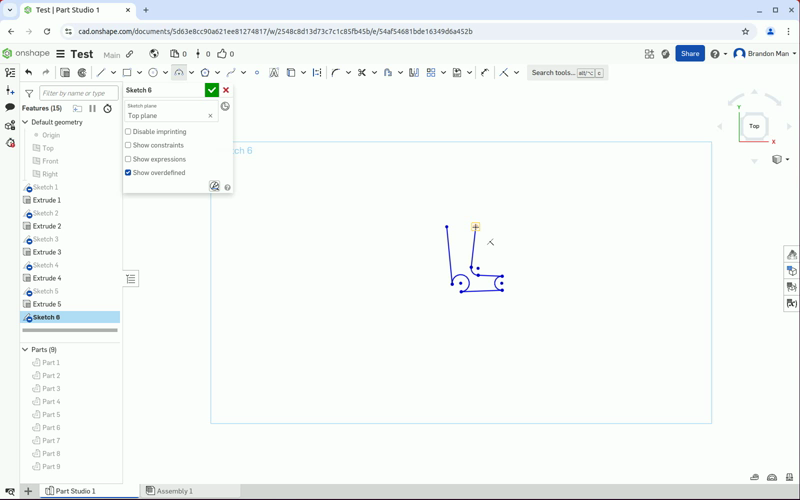
mouse_move(446, 226)
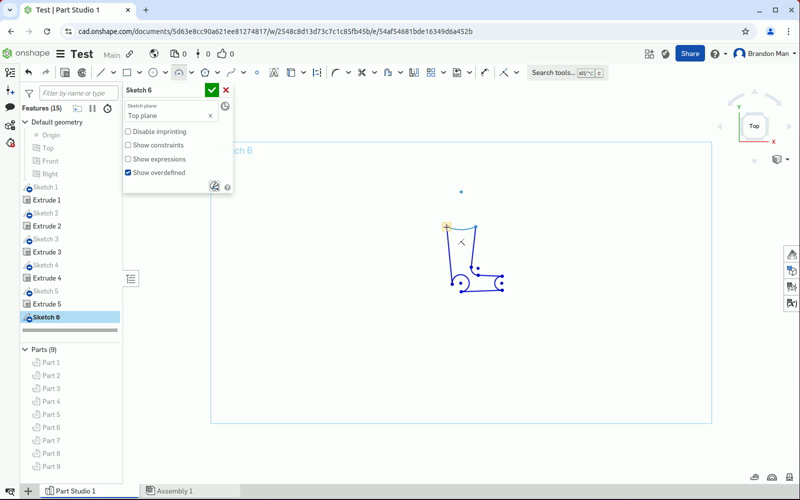
click(446, 226)
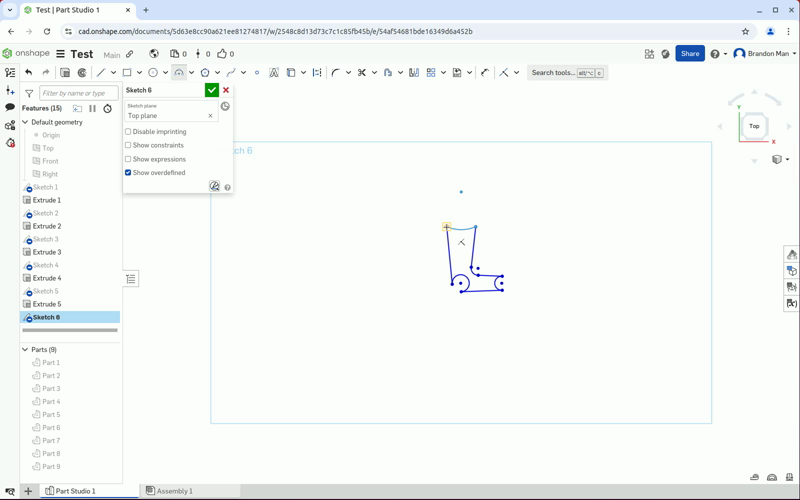
key_down(shift)
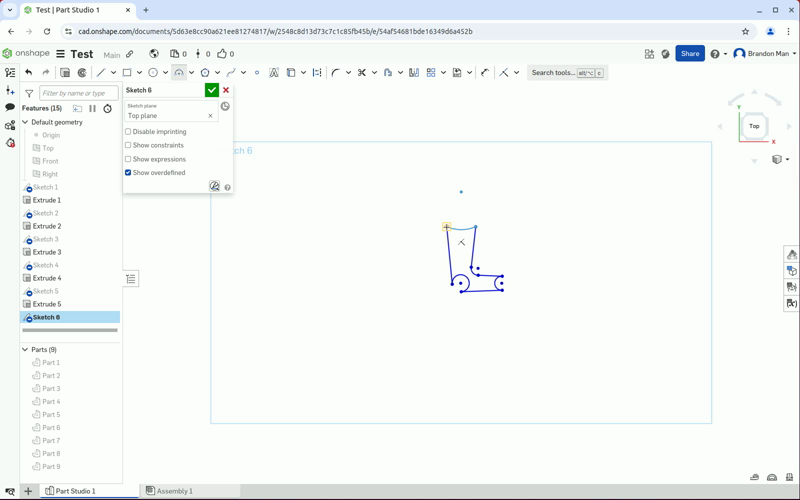
mouse_move(461, 239)
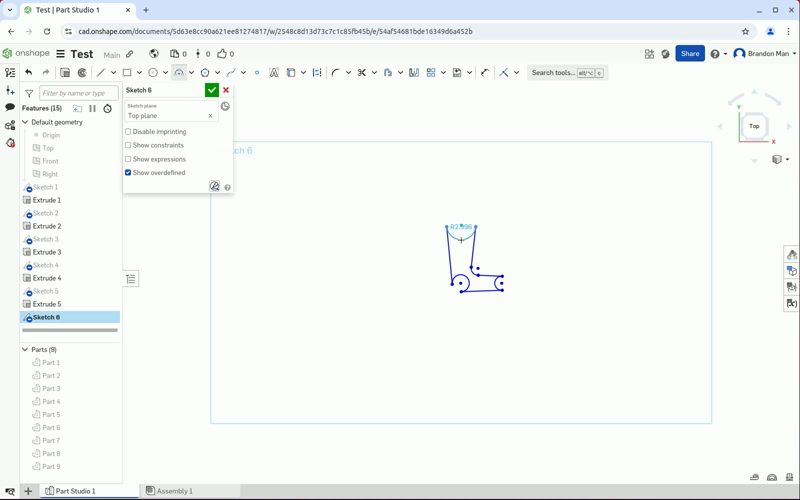
click(461, 239)
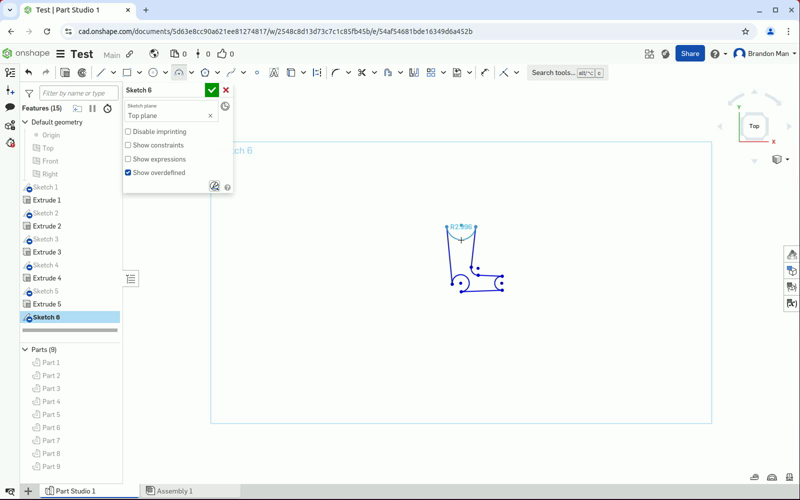
key_up(shift)
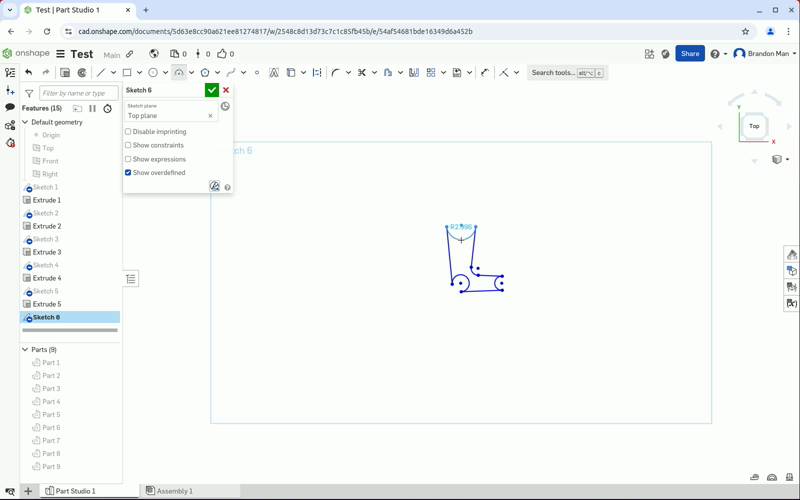
key(esc)
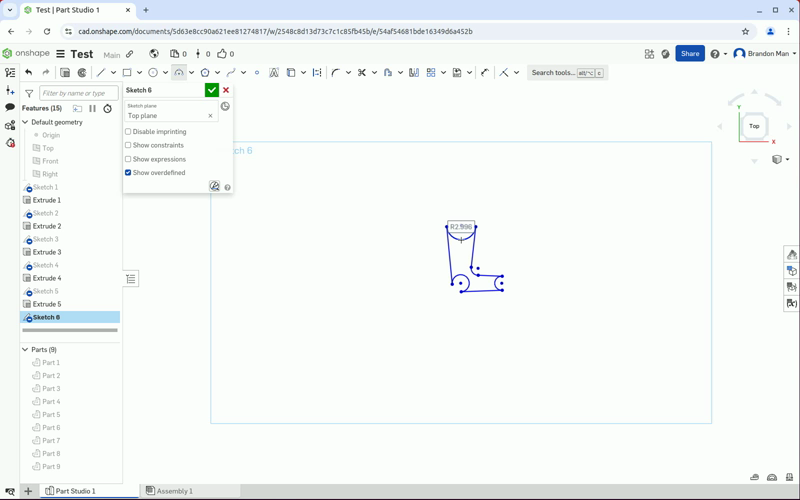
mouse_move(451, 253)
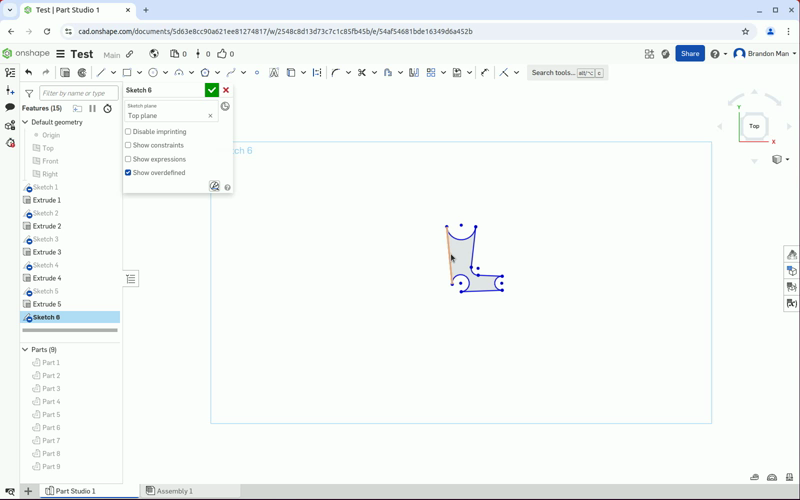
scroll(6)
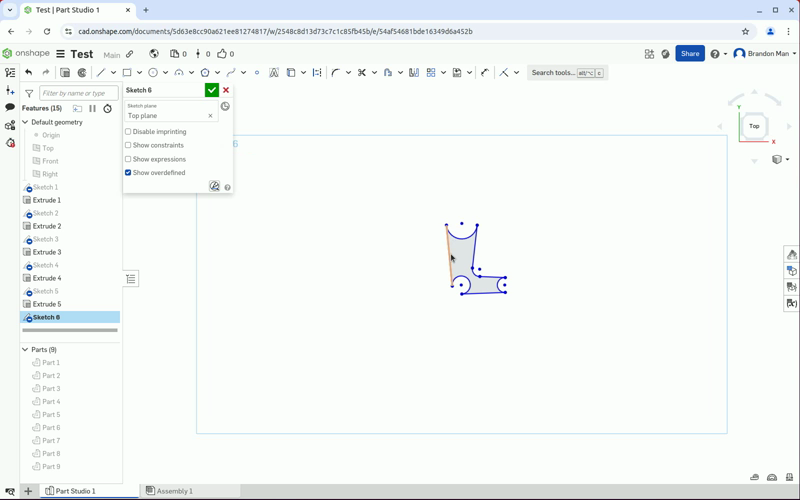
scroll(6)
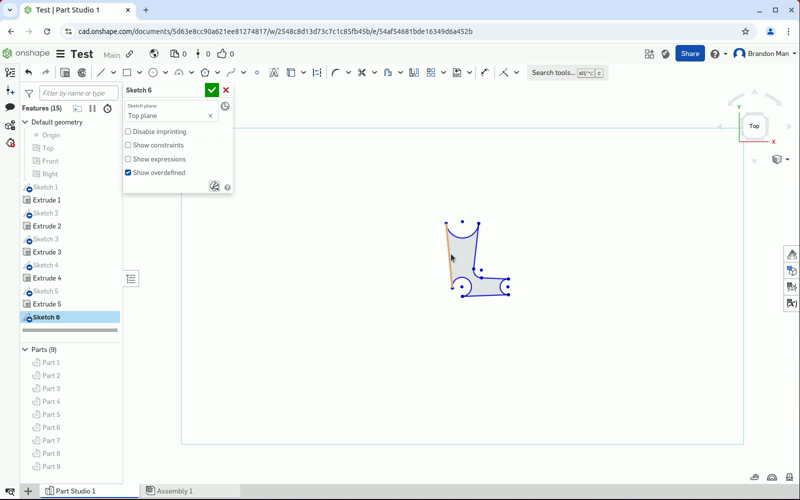
scroll(6)
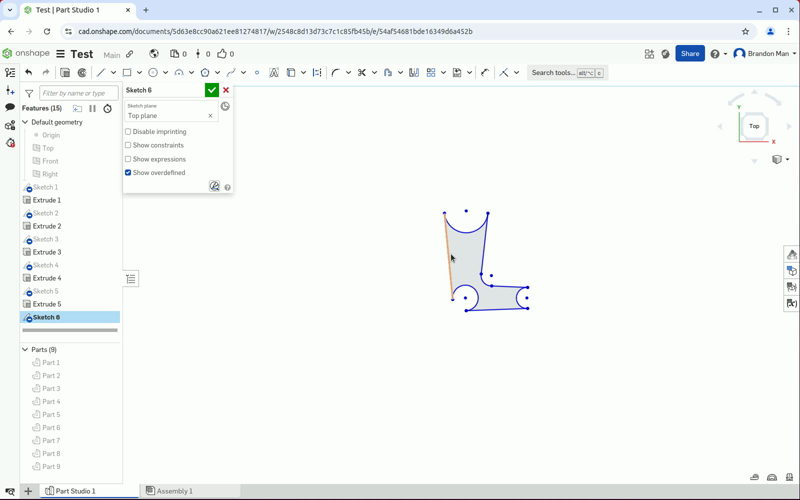
scroll(6)
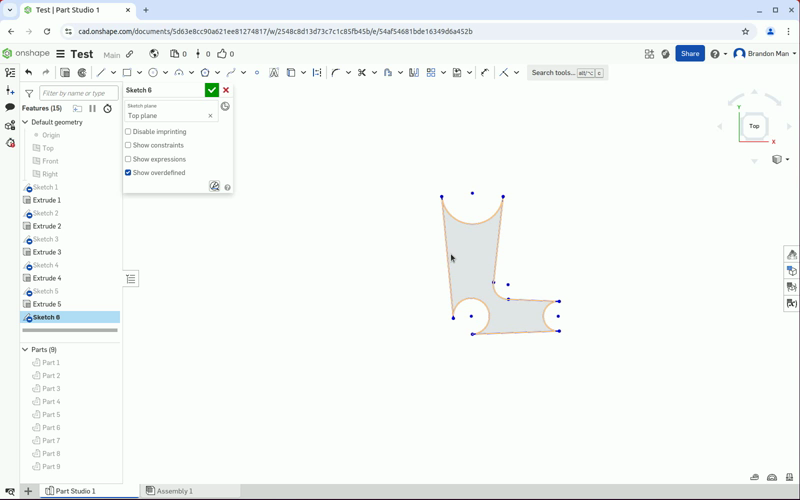
scroll(6)
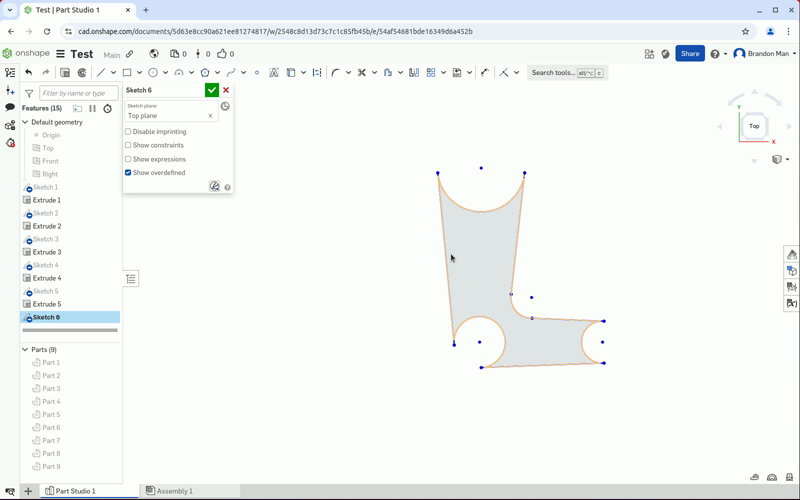
scroll(6)
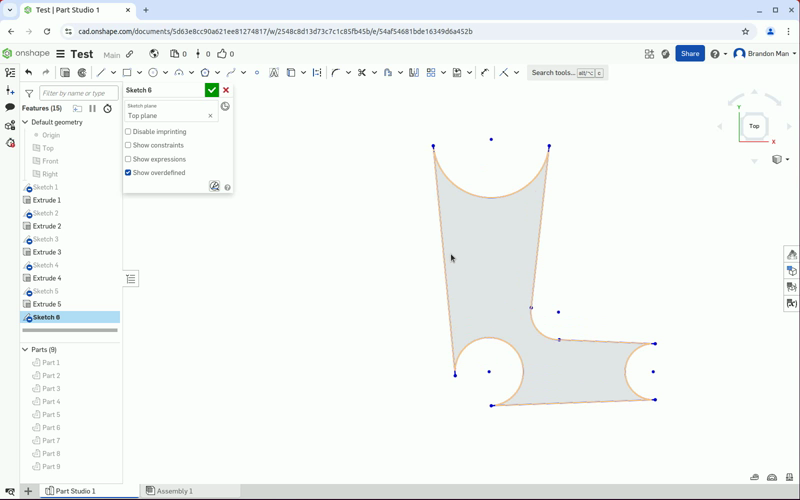
scroll(6)
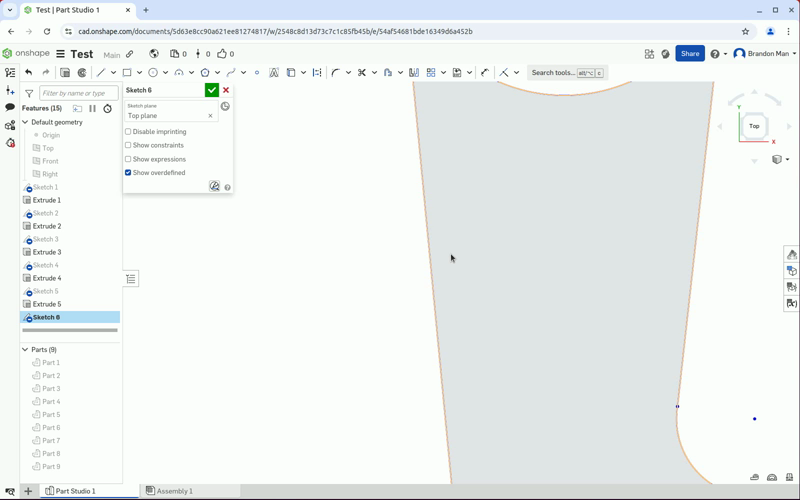
click(451, 253)
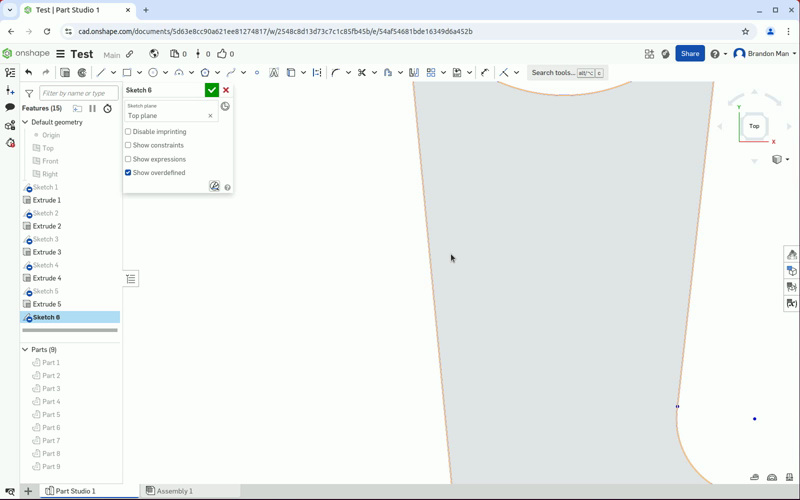
scroll(-6)
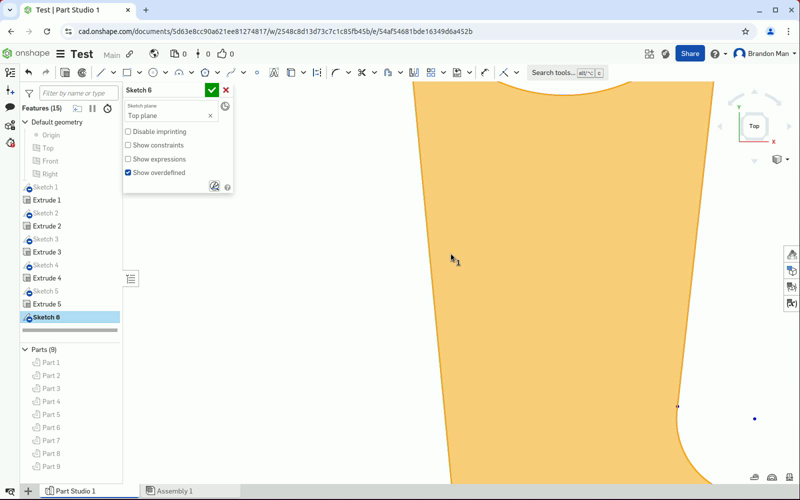
scroll(-6)
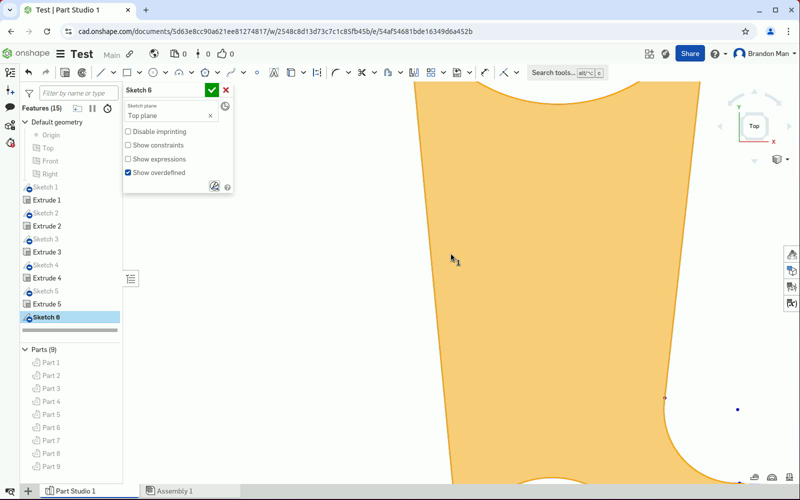
scroll(-6)
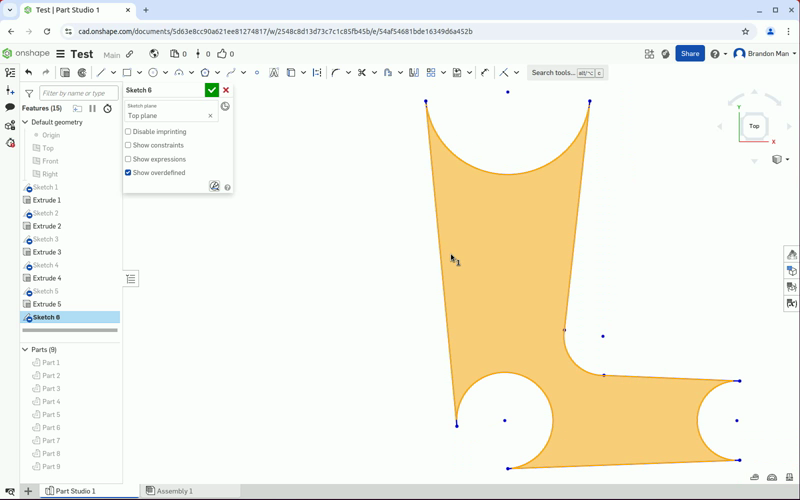
scroll(-6)
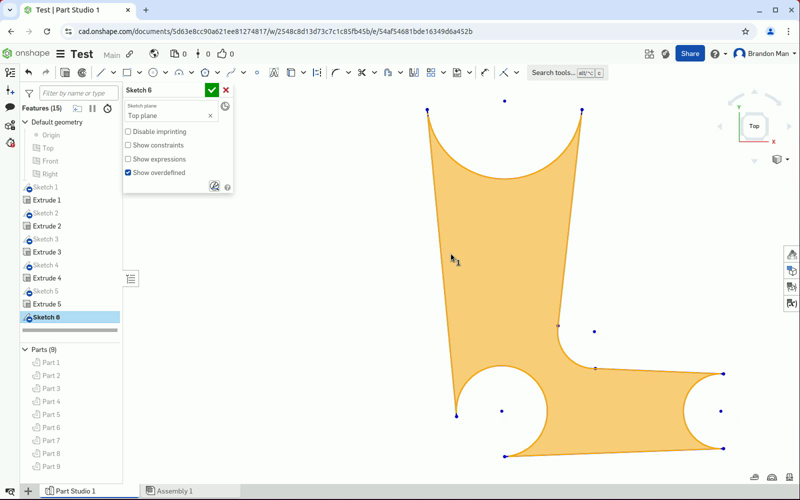
scroll(-6)
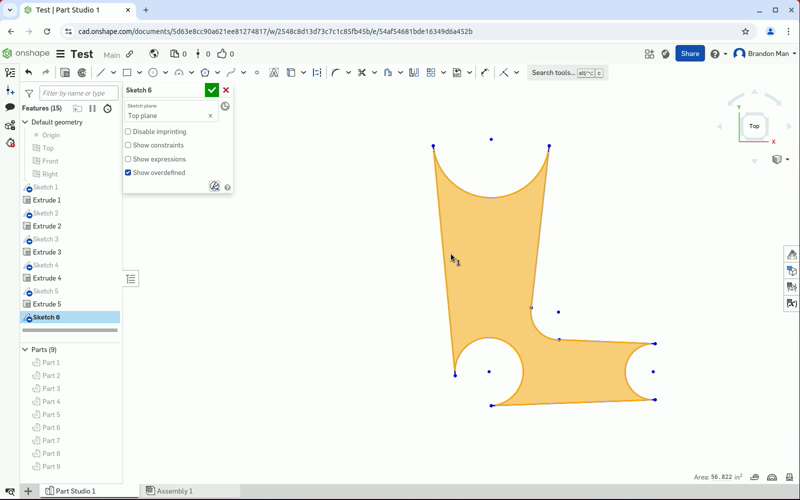
scroll(-6)
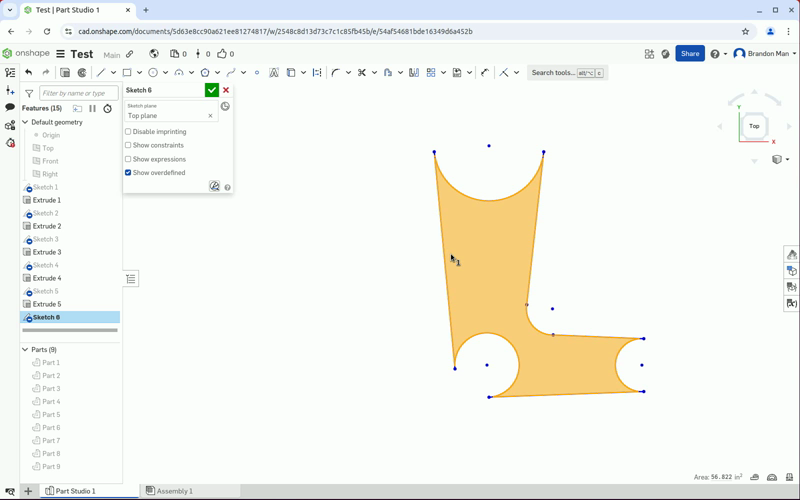
scroll(-6)
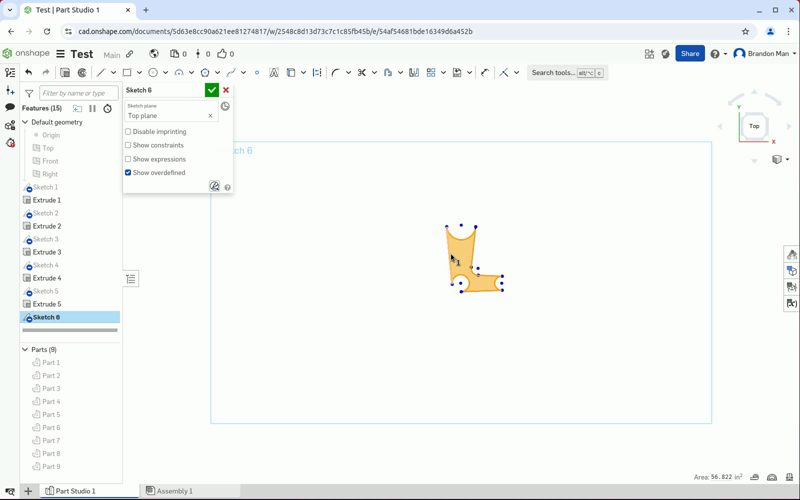
mouse_move(73, 352)
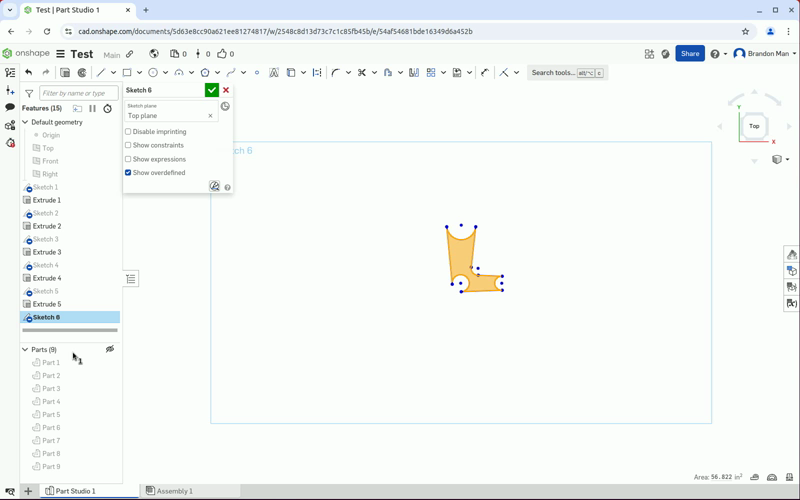
key(shift+y)
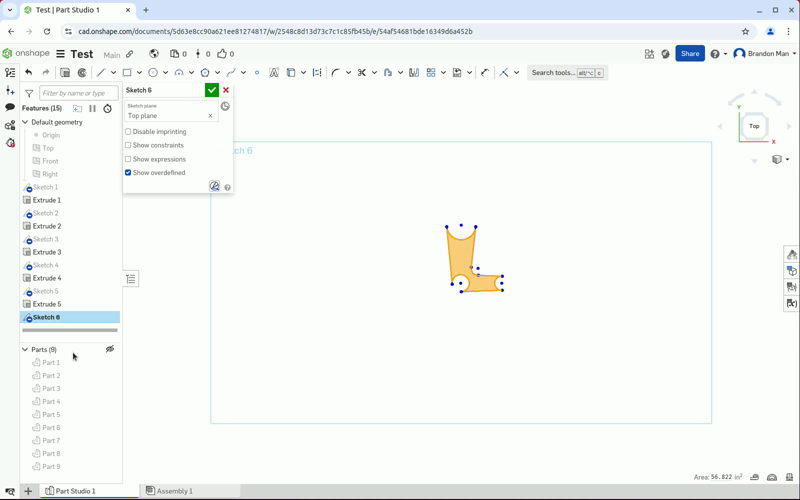
key(shift+e)
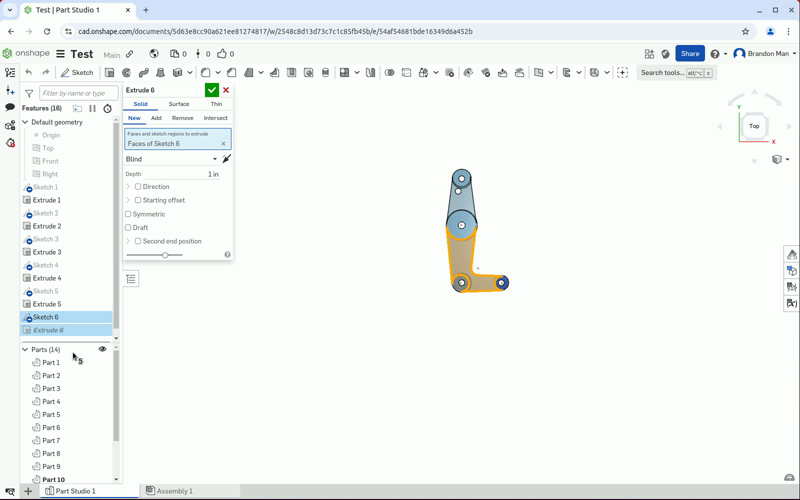
mouse_move(143, 106)
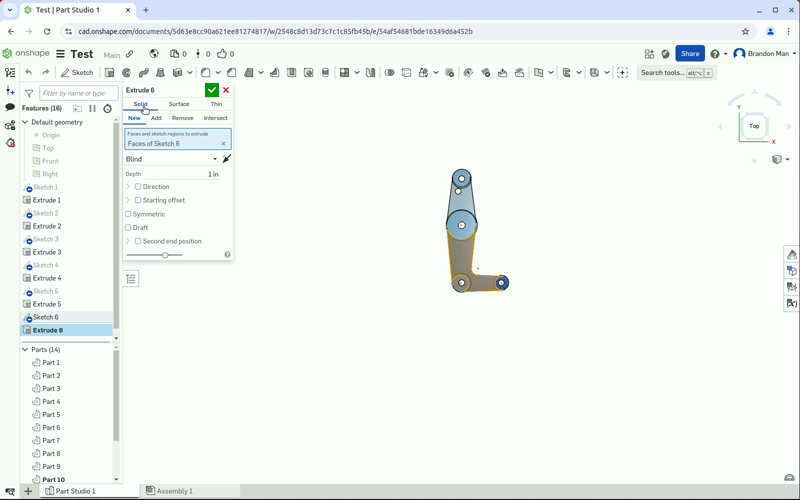
click(143, 106)
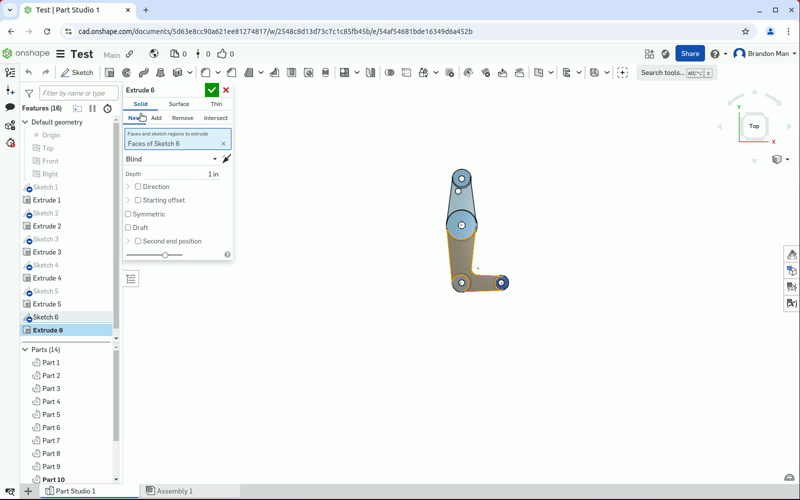
mouse_move(137, 120)
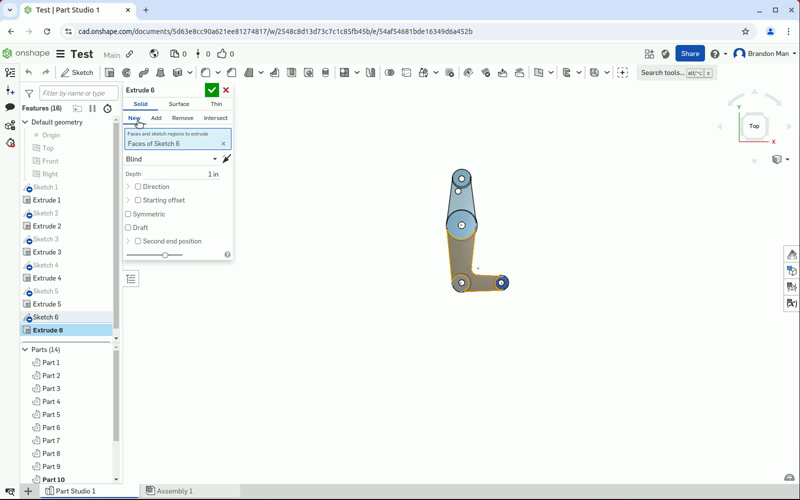
click(137, 120)
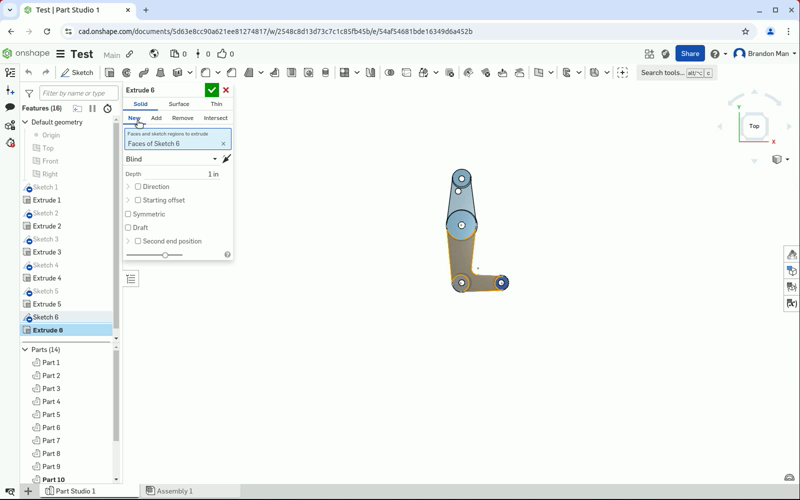
key(tab, 4)
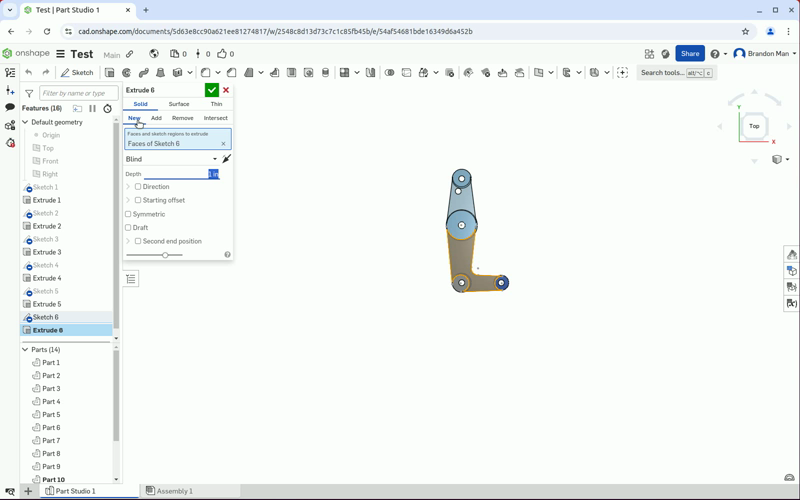
text(0.481)
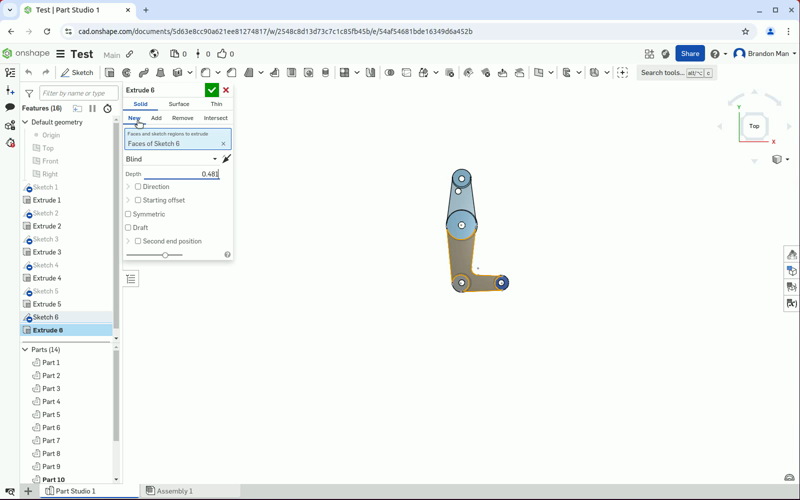
key(enter)
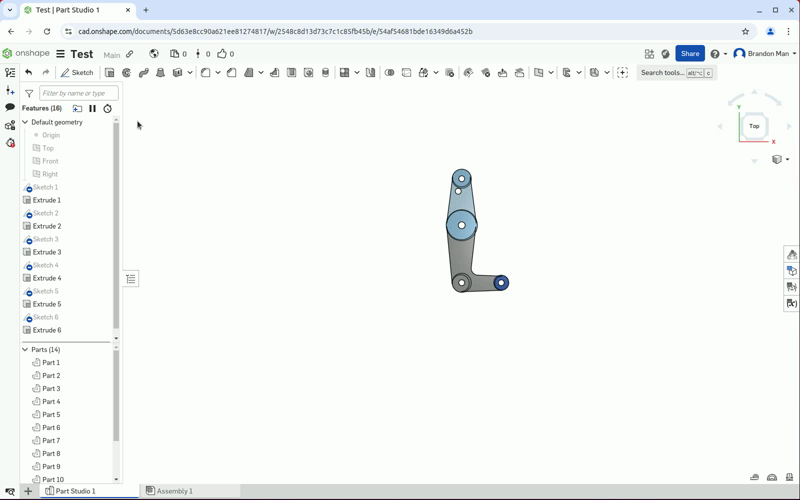
key(shift+h)
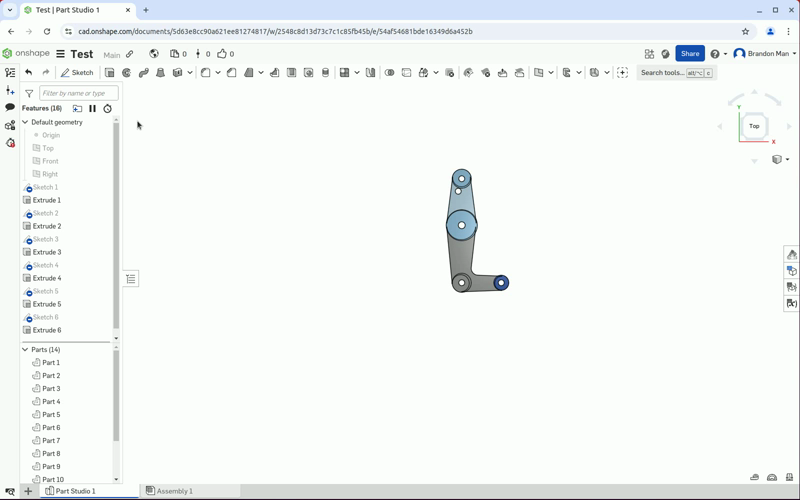
key(shift+h)
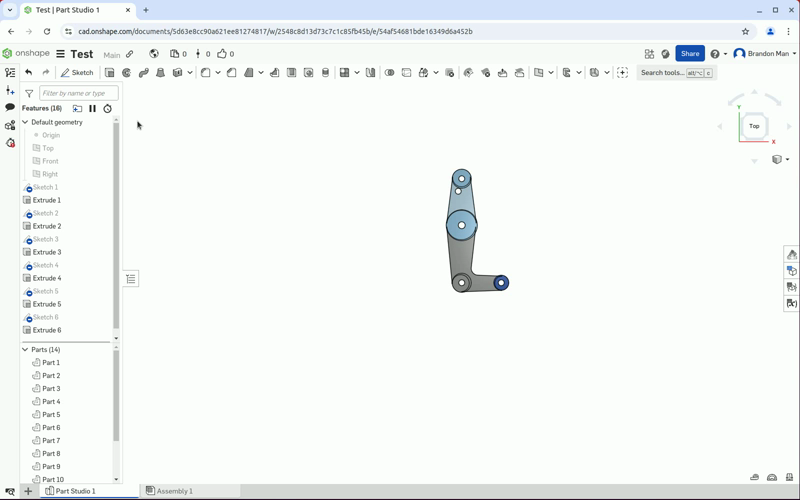
key(shift+7)
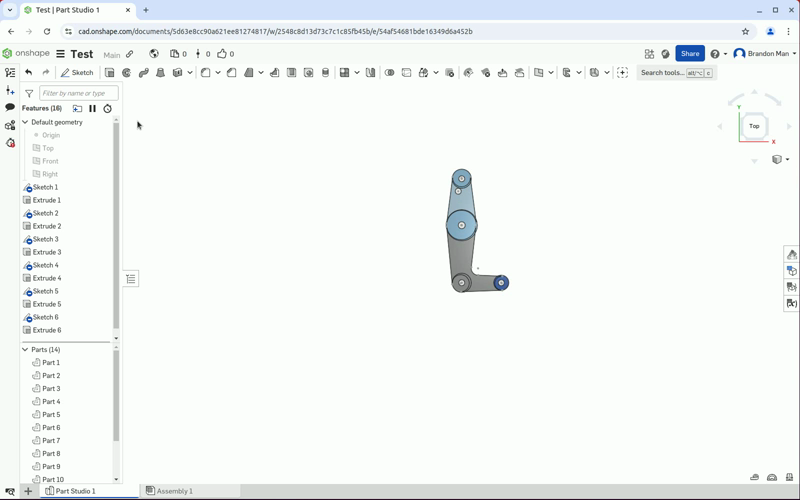
key(up, 3)
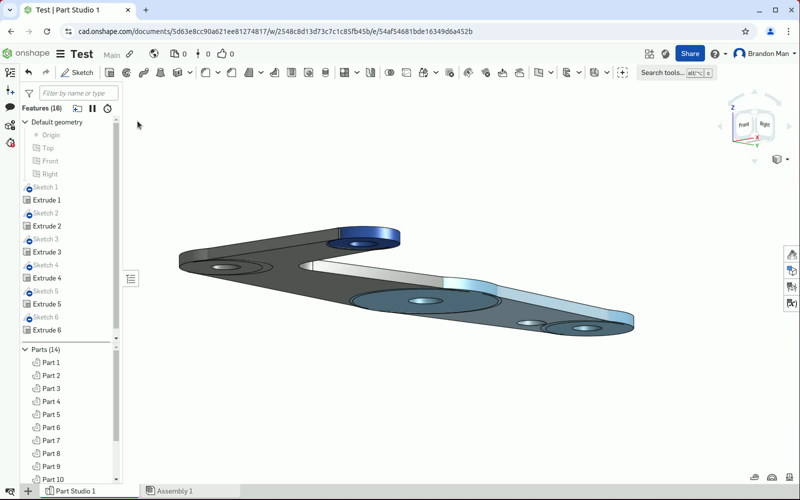
key(left, 3)
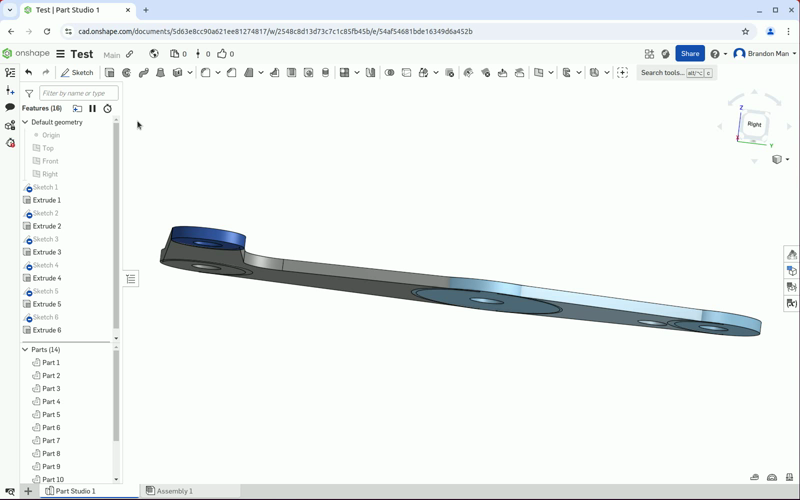
key(right, 3)
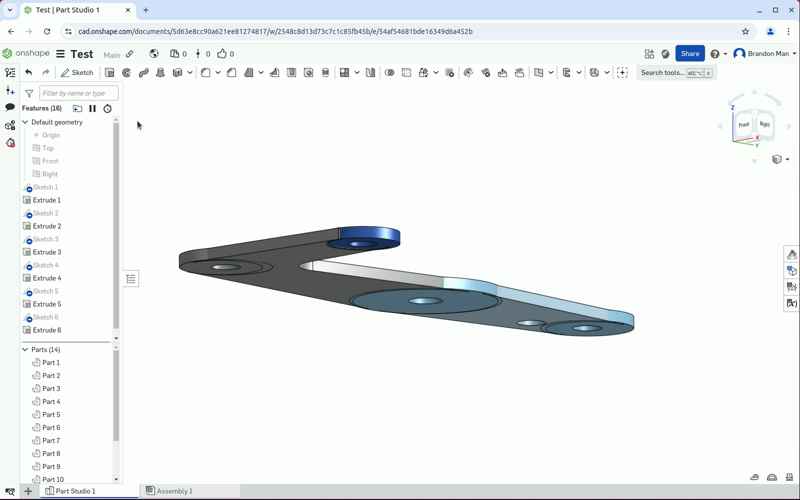
key(down, 3)
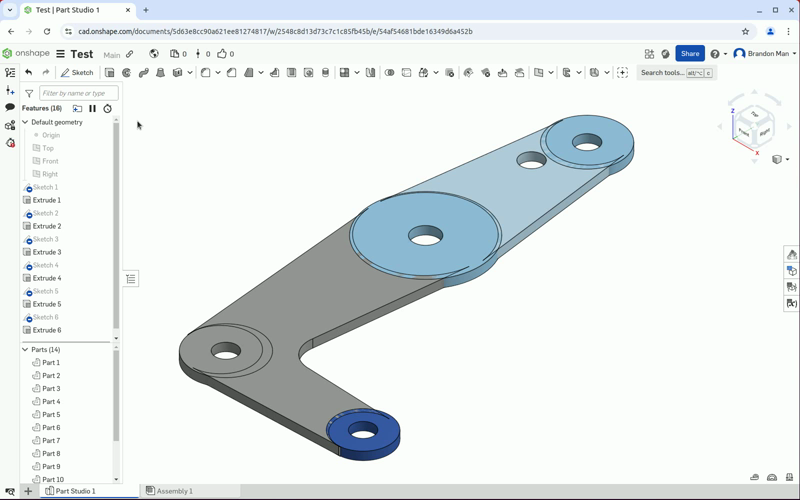
mouse_move(69, 189)
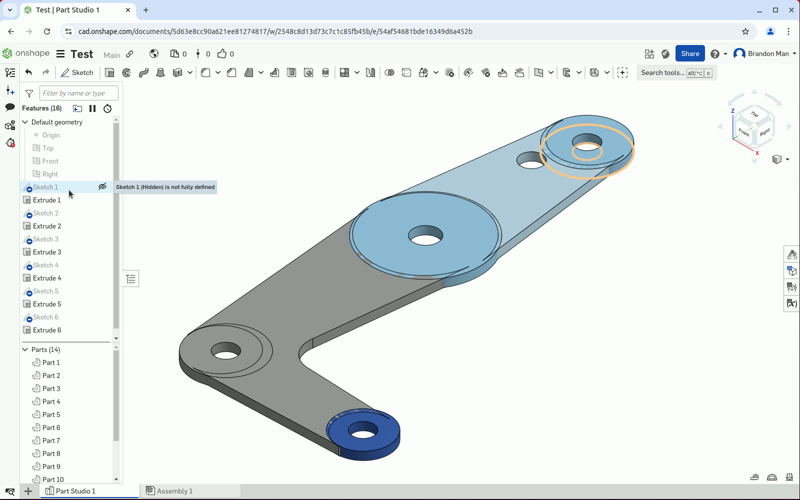
click(69, 189)